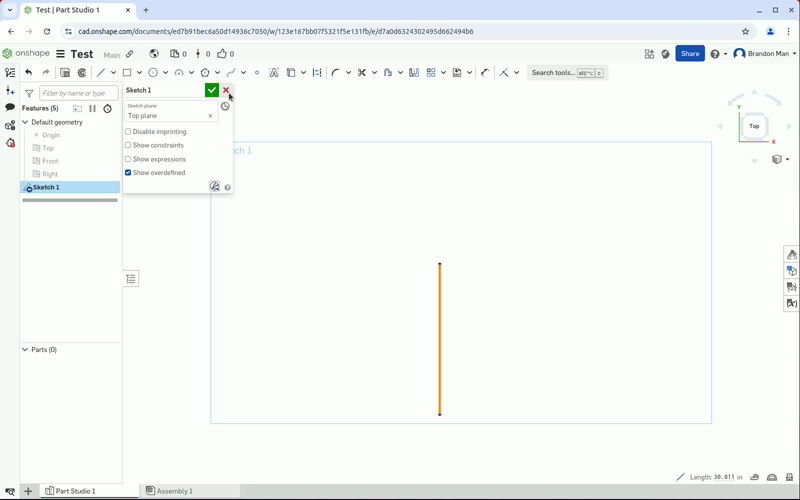
key(shift+h)
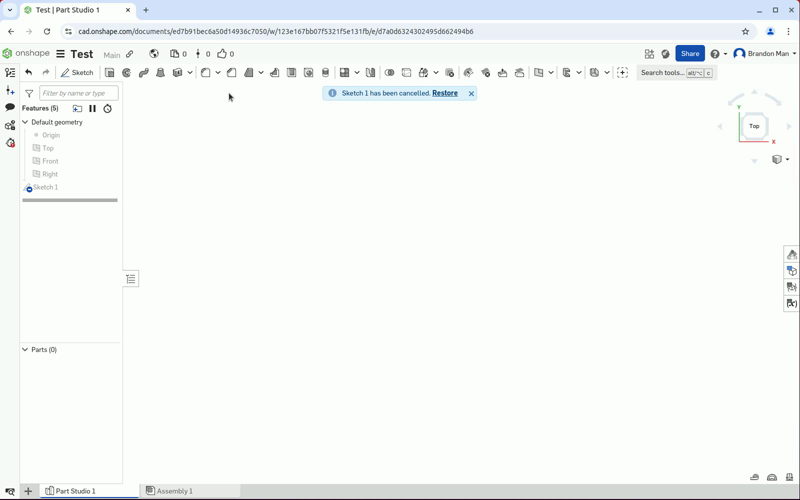
mouse_move(73, 352)
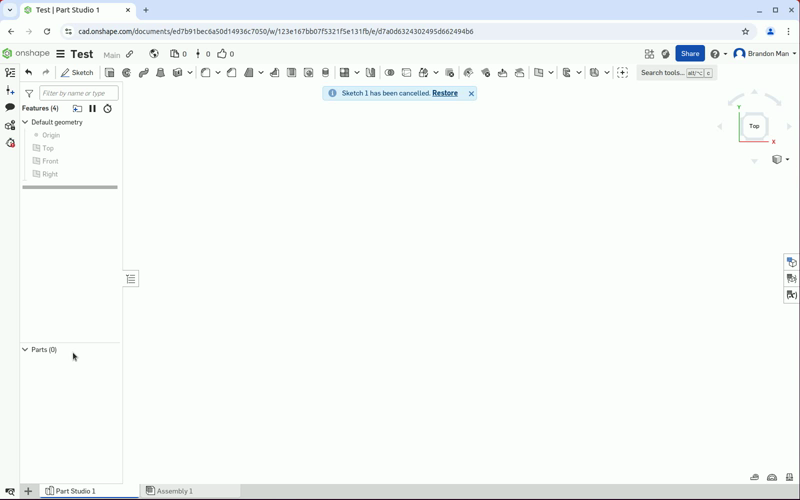
key(y)
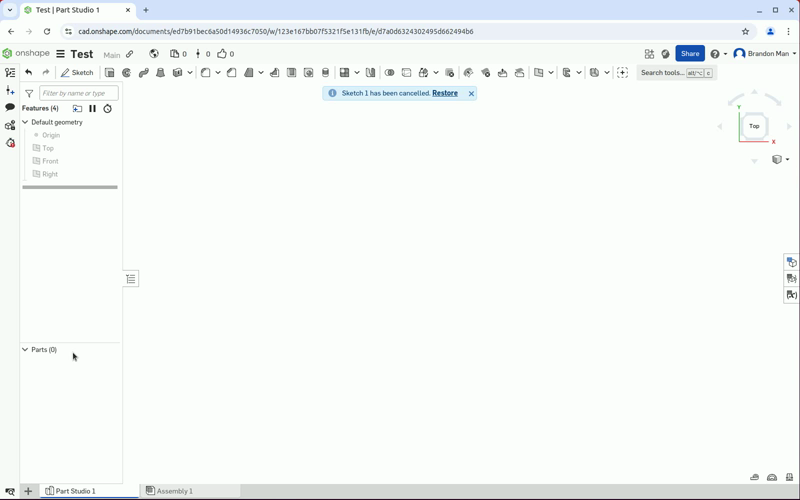
key(shift+p)
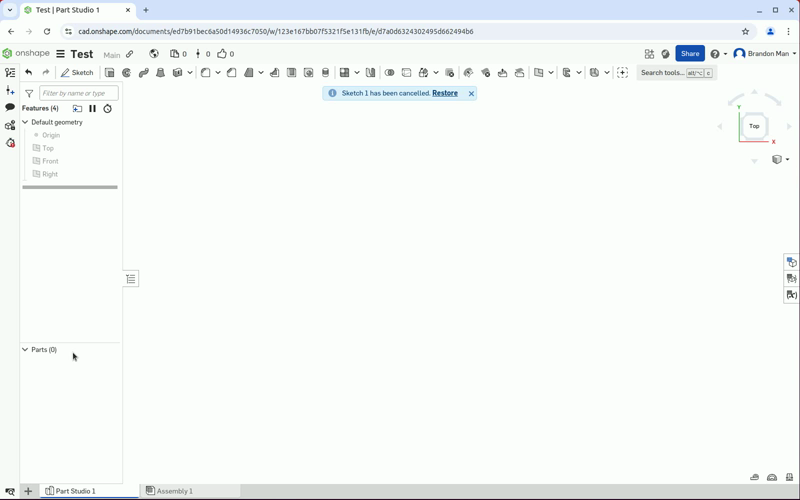
key(space)
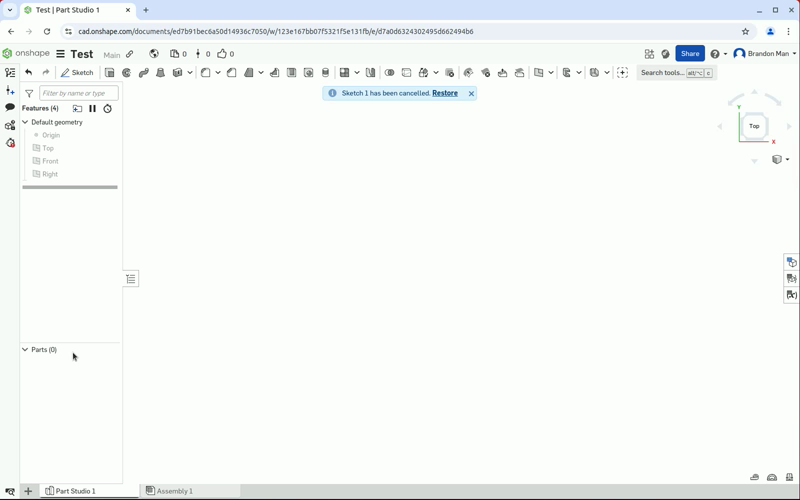
key_down(shift)
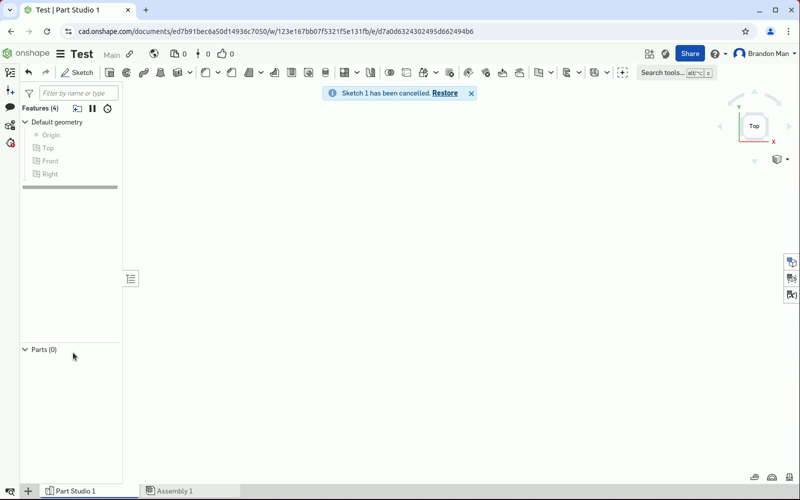
key(up)
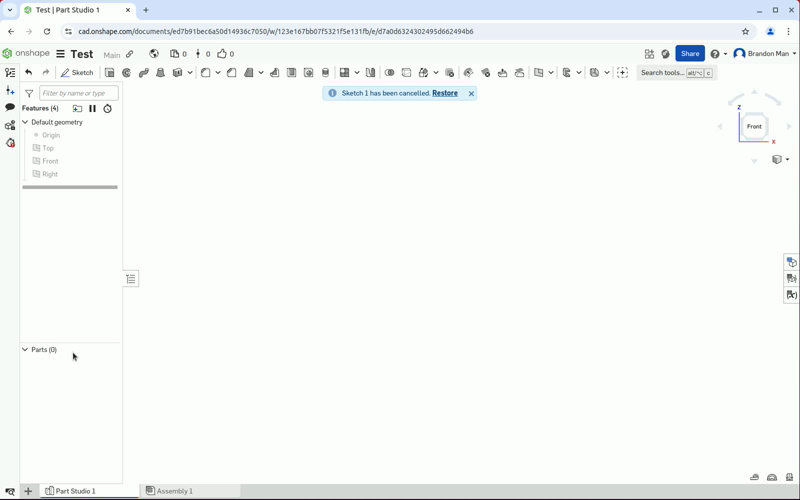
key_up(shift)
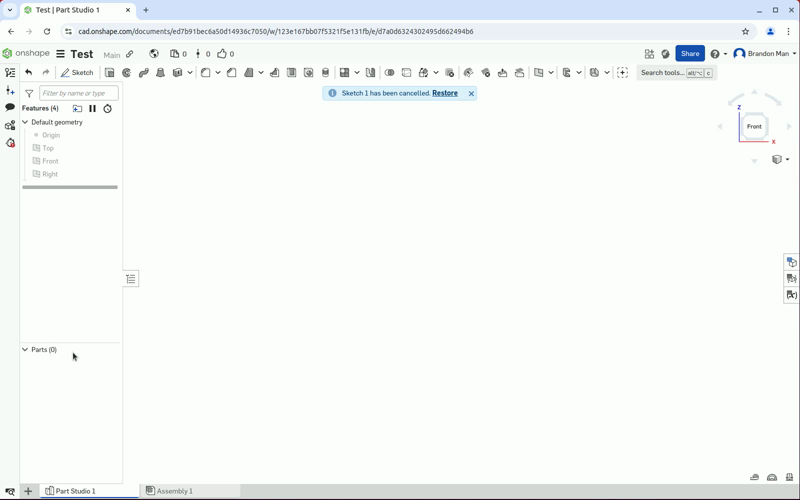
mouse_move(73, 352)
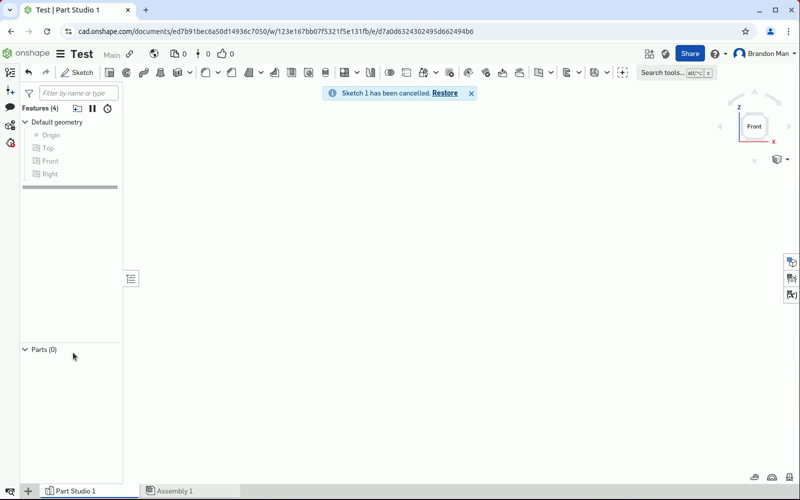
key(shift+y)
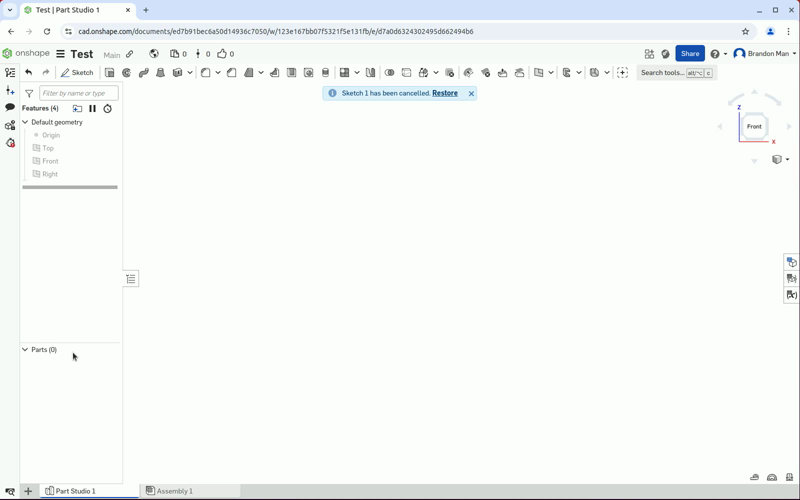
key(shift+s)
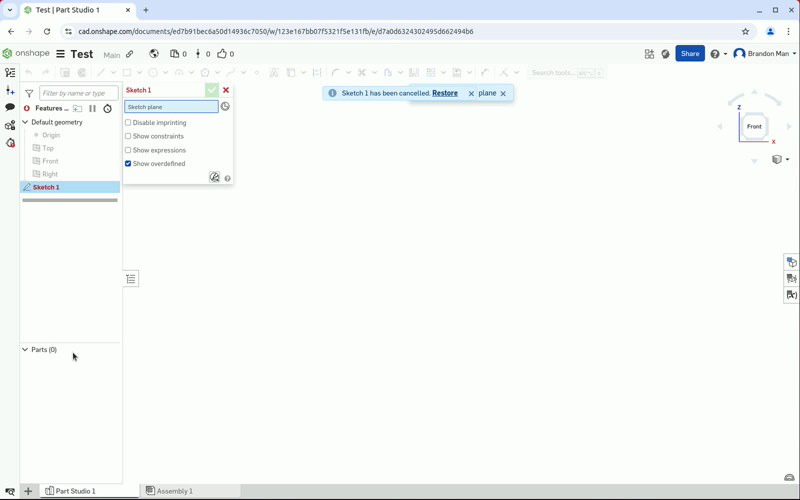
mouse_move(73, 163)
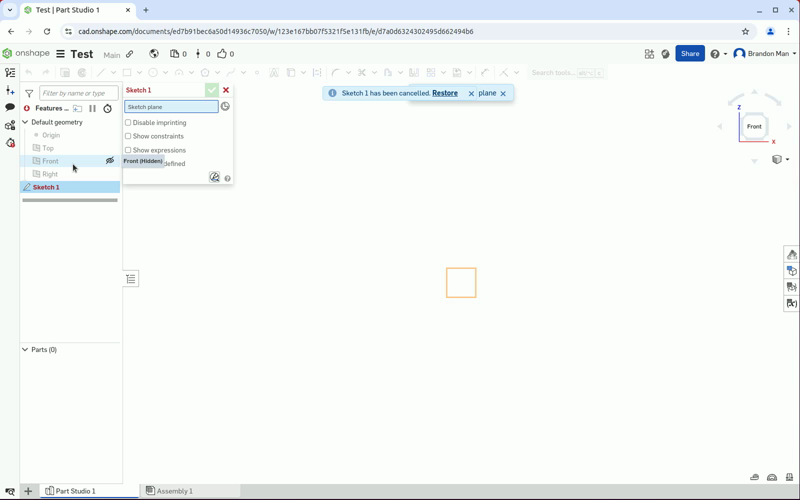
click(73, 163)
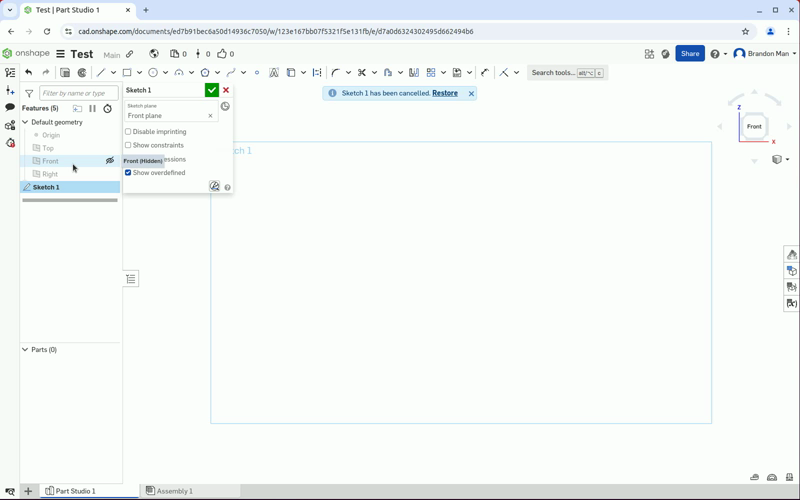
mouse_move(73, 352)
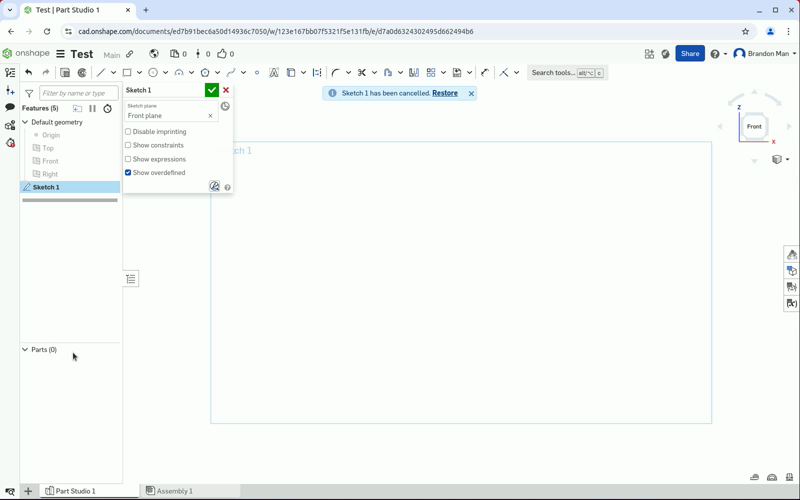
key(y)
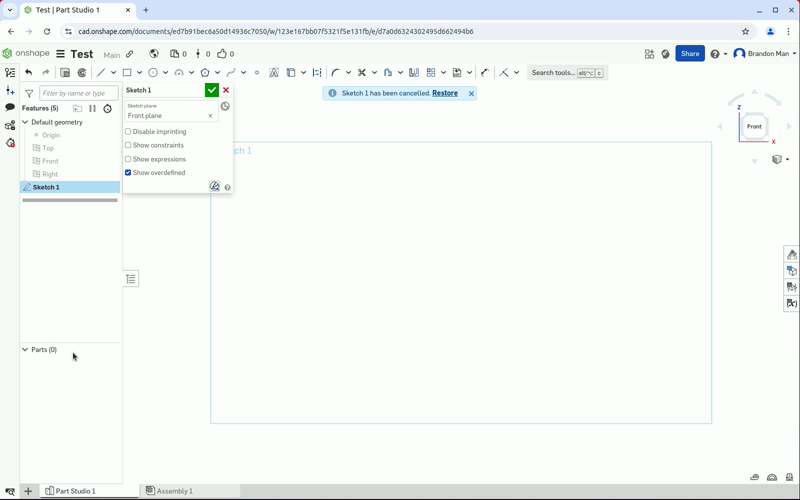
key(c)
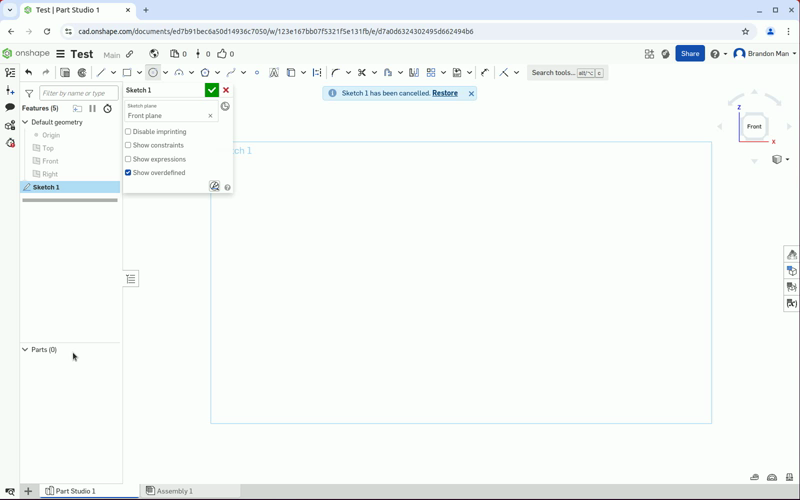
key_down(shift)
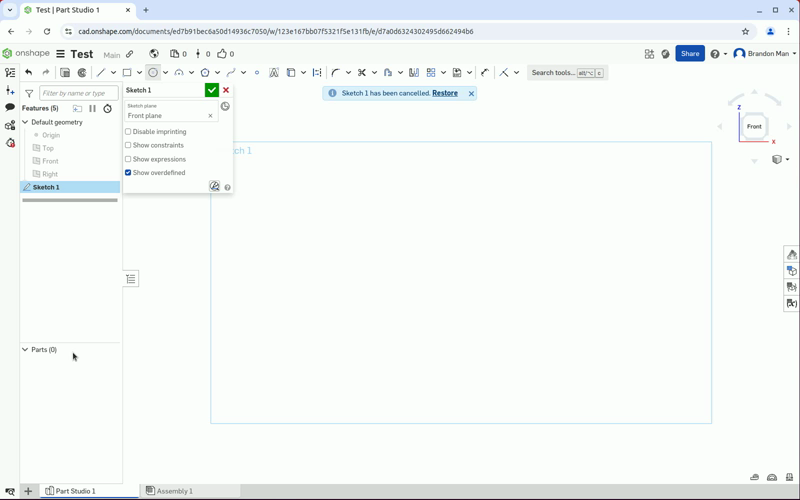
mouse_move(551, 282)
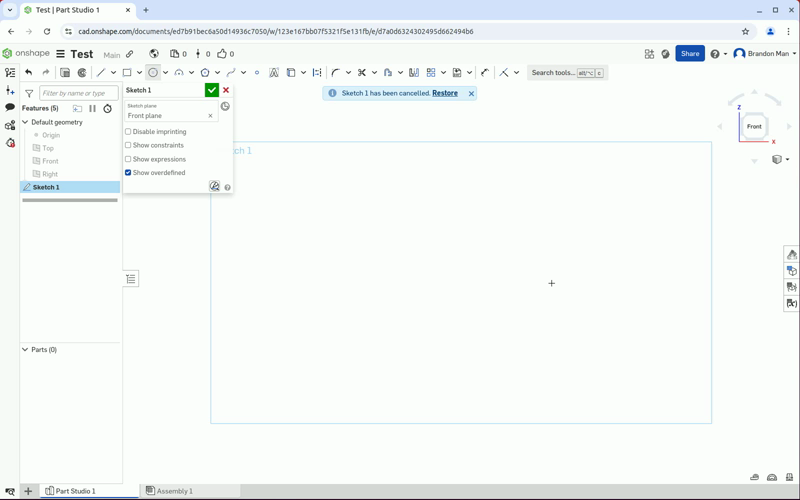
click(551, 282)
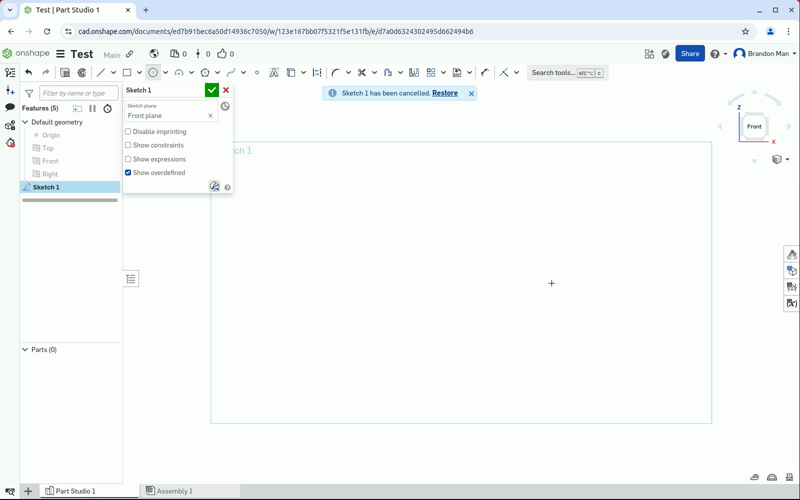
key_up(shift)
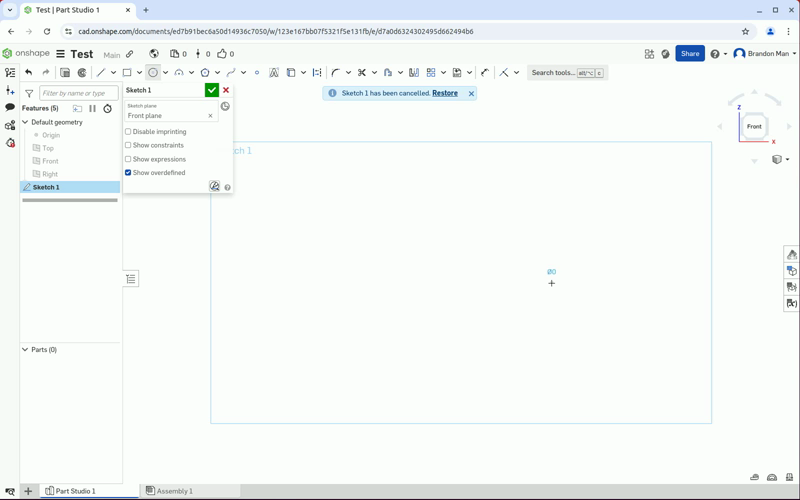
mouse_move(574, 282)
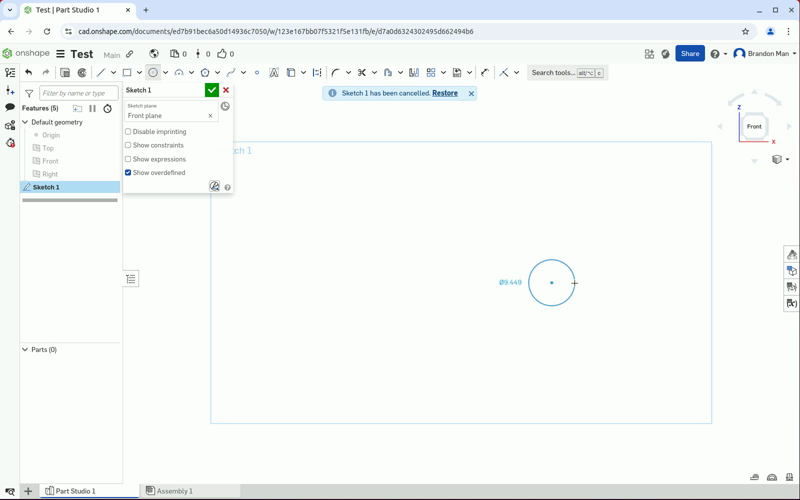
click(574, 282)
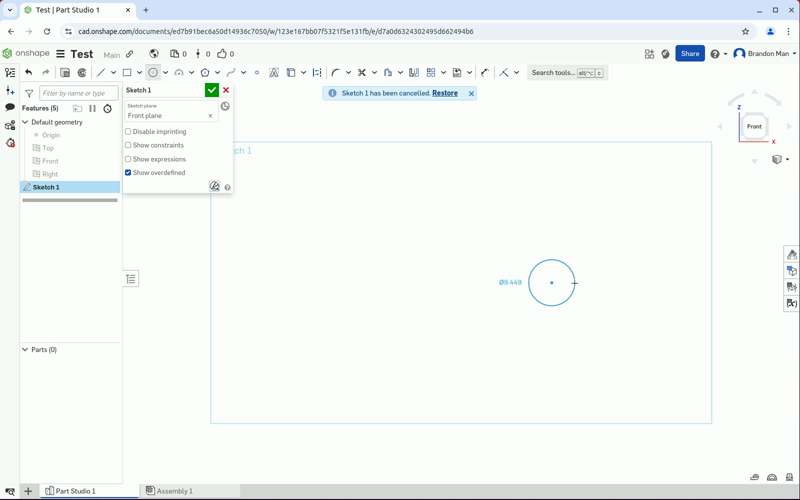
key(esc)
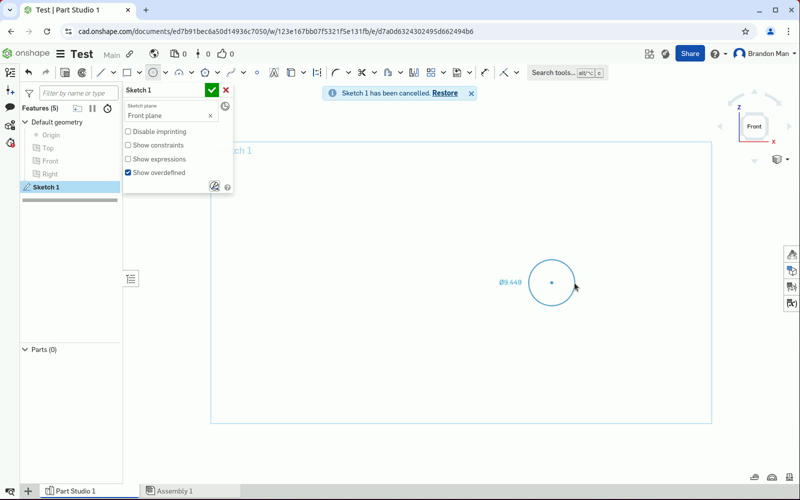
mouse_move(557, 273)
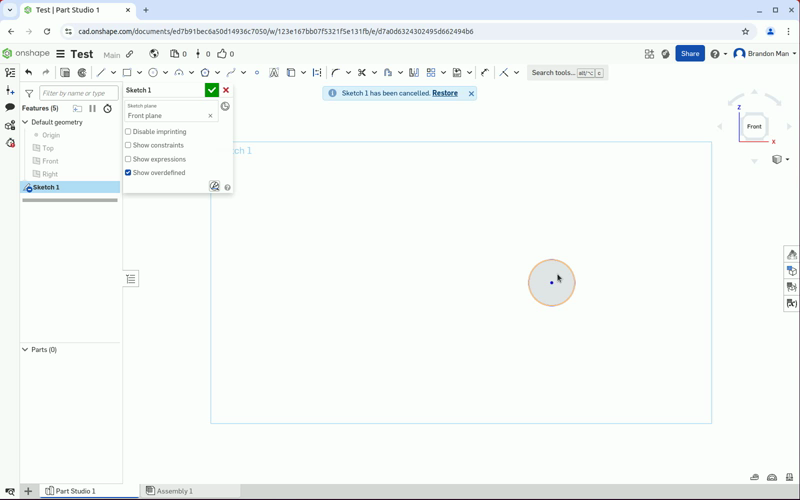
scroll(6)
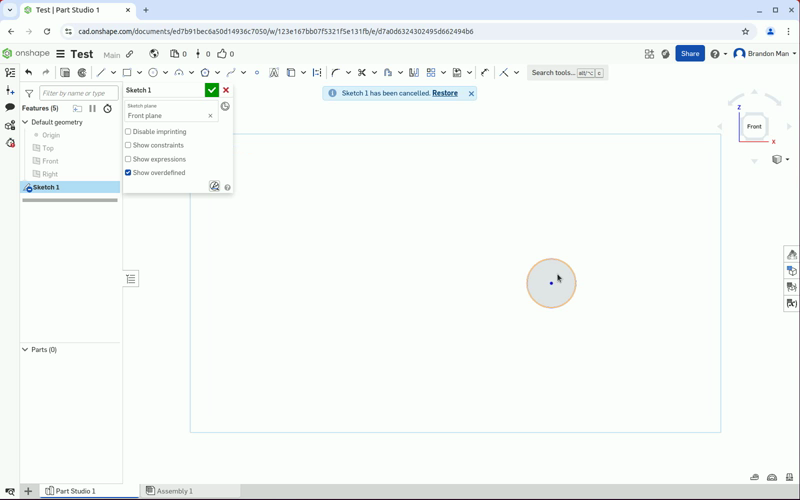
scroll(6)
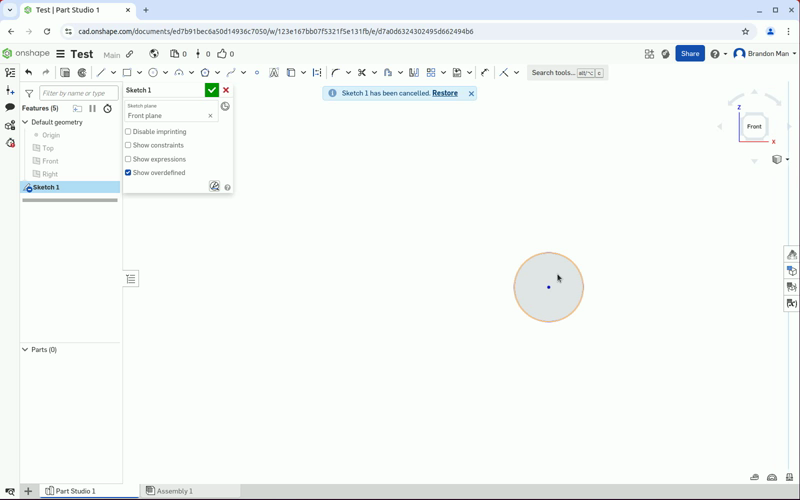
scroll(6)
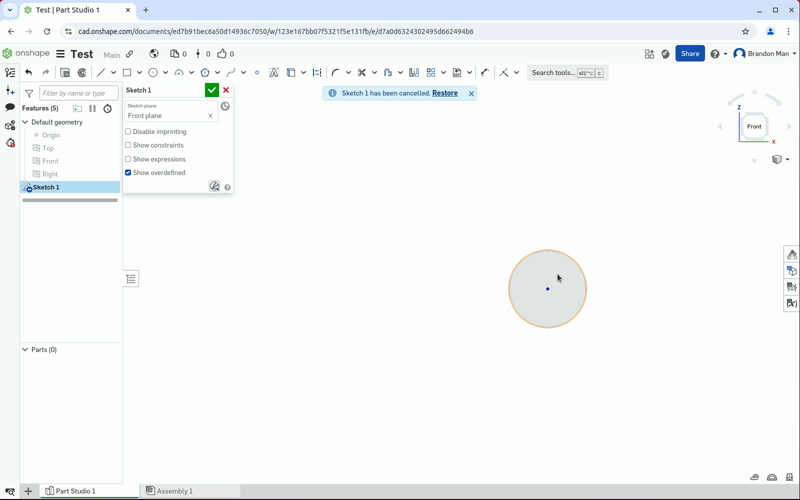
scroll(6)
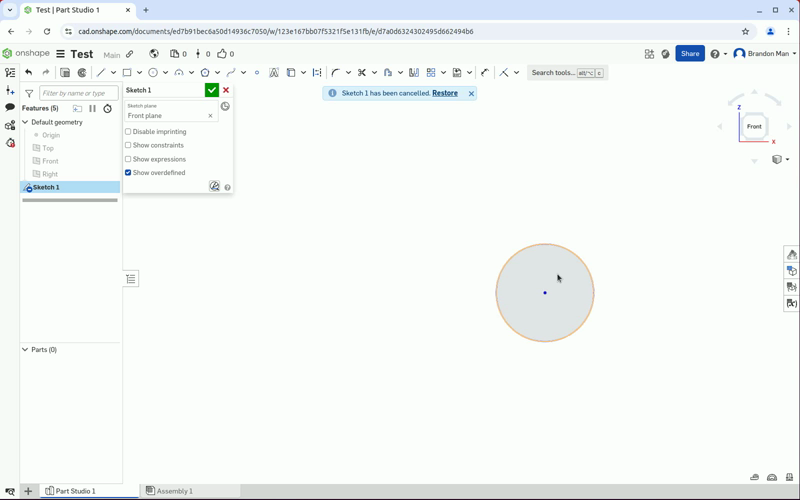
scroll(6)
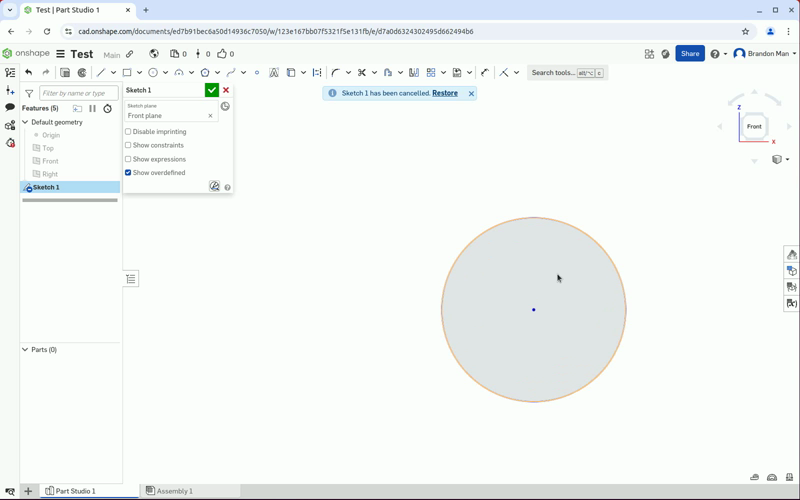
scroll(6)
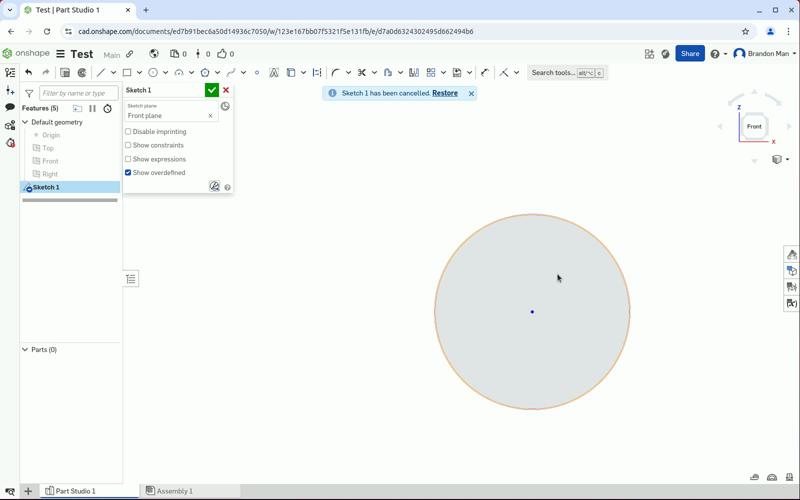
scroll(6)
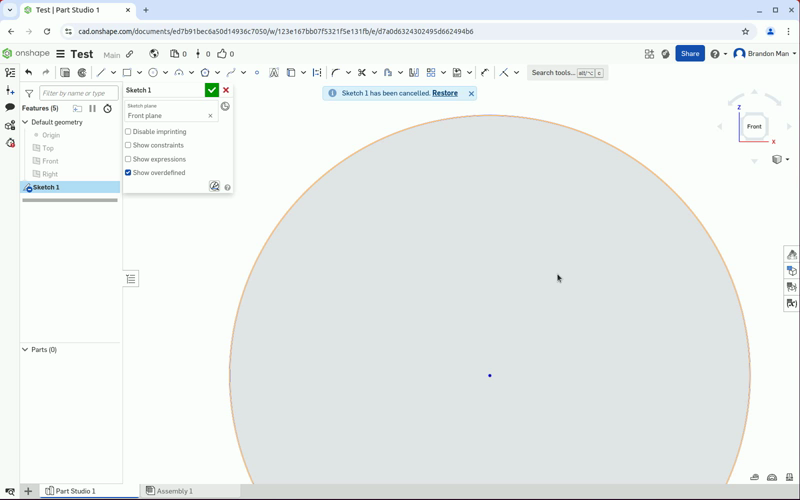
click(557, 273)
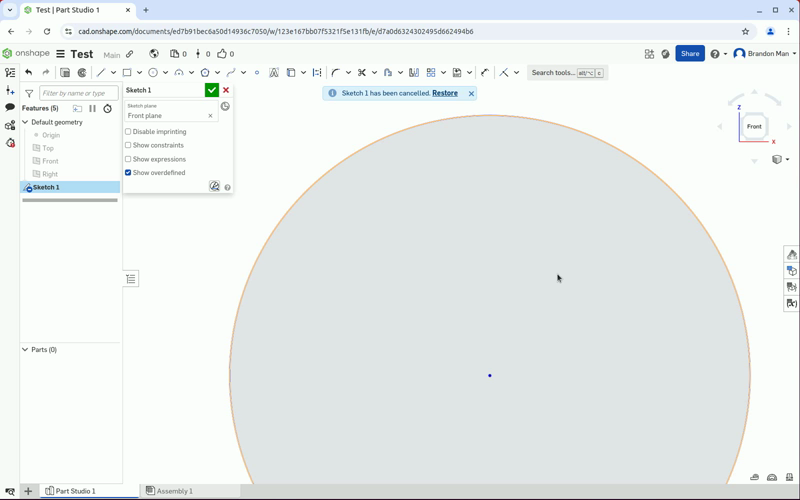
scroll(-6)
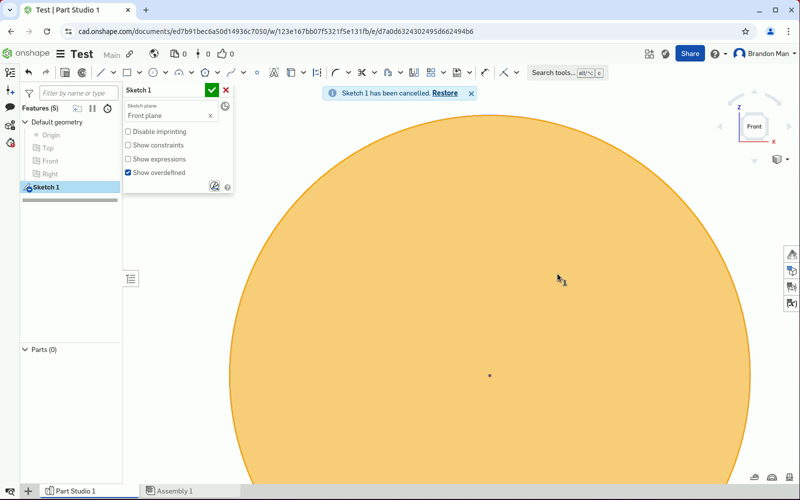
scroll(-6)
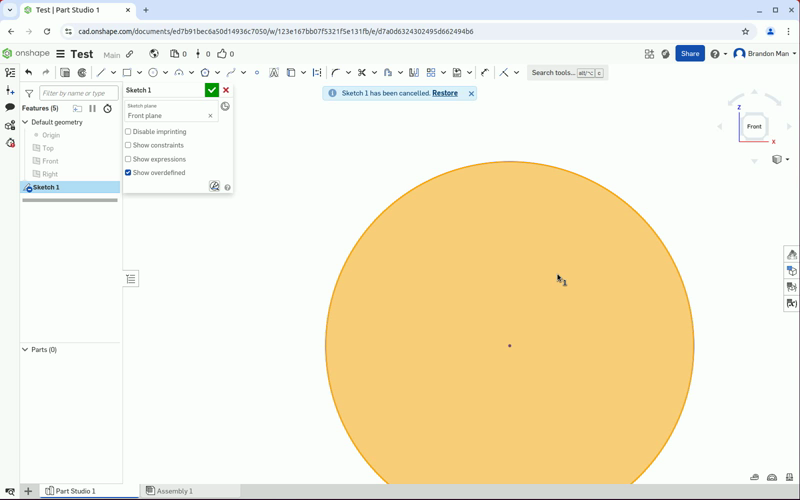
scroll(-6)
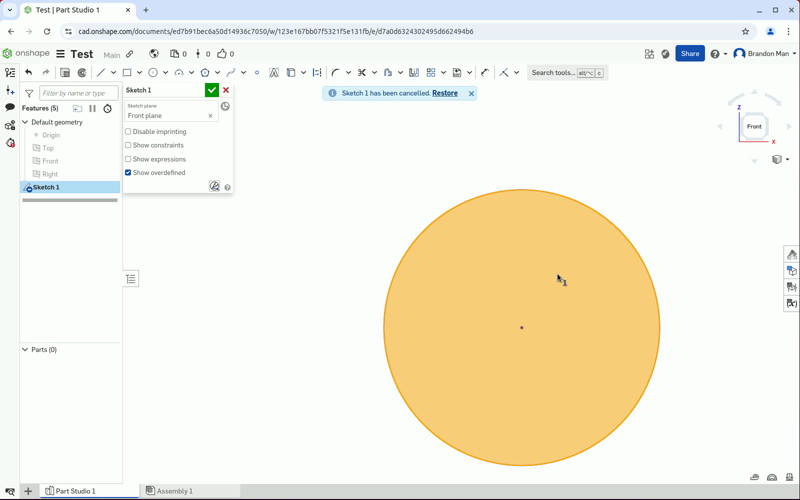
scroll(-6)
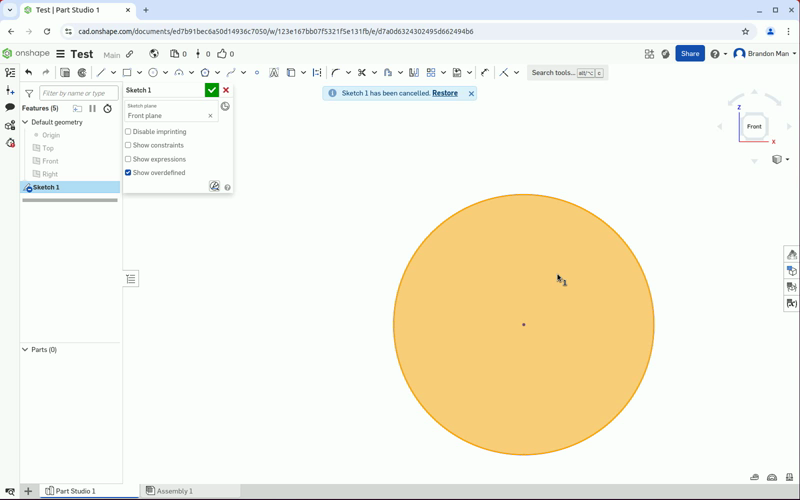
scroll(-6)
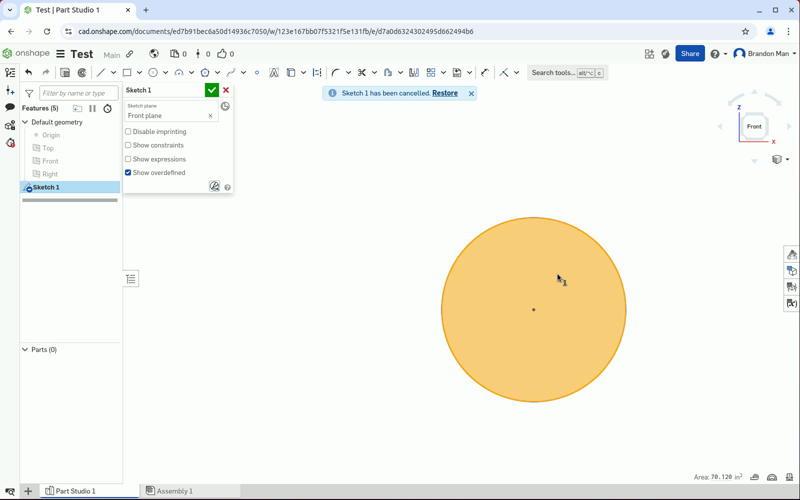
scroll(-6)
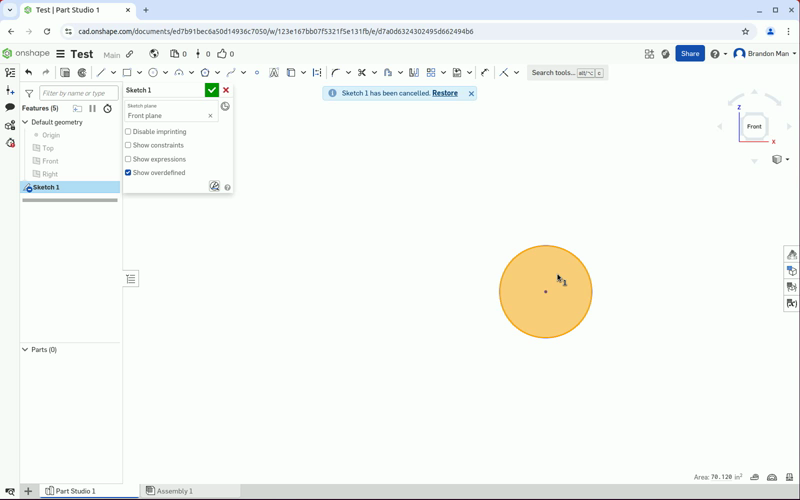
scroll(-6)
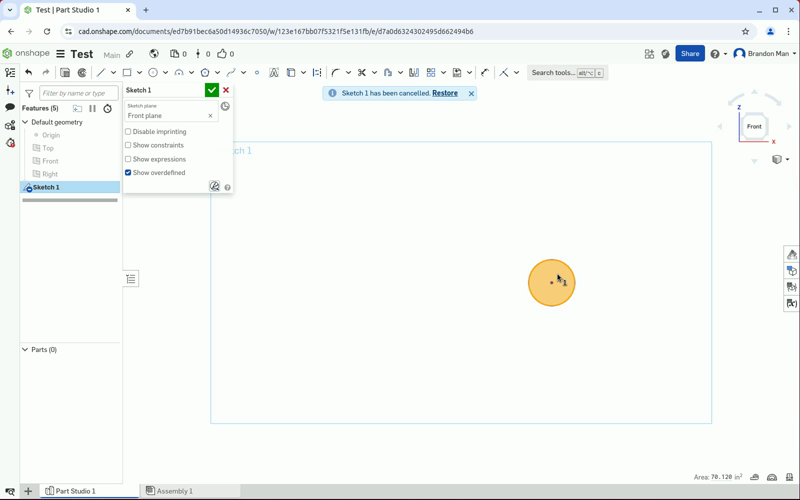
mouse_move(73, 352)
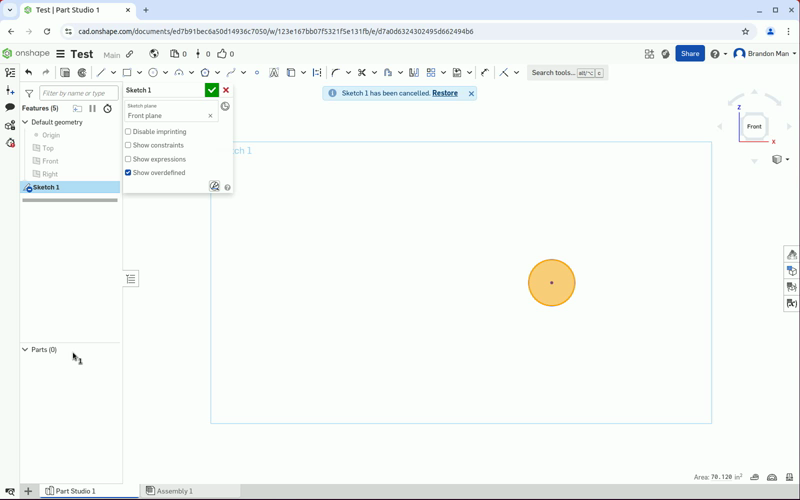
key(shift+y)
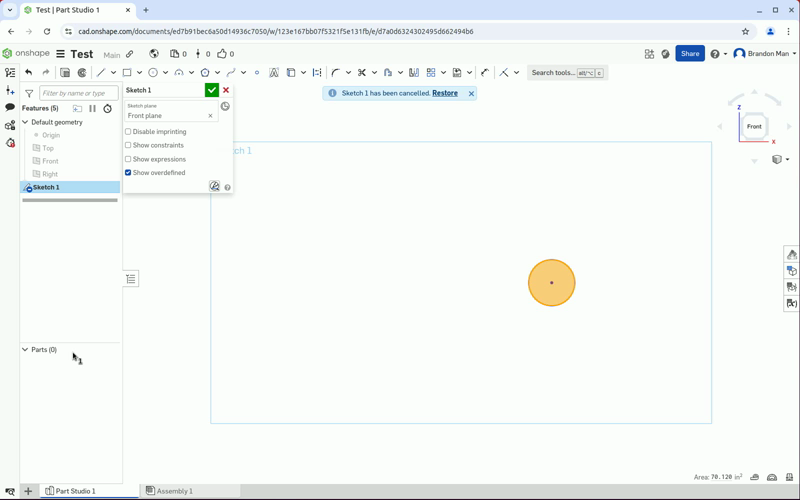
key(shift+e)
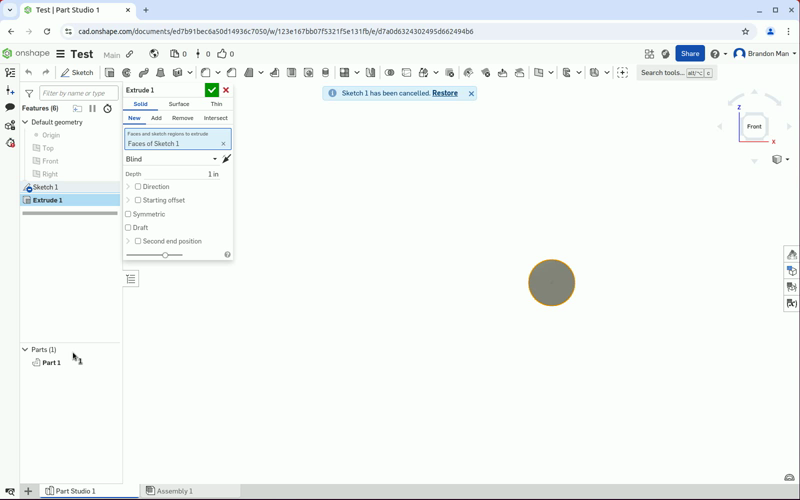
mouse_move(143, 106)
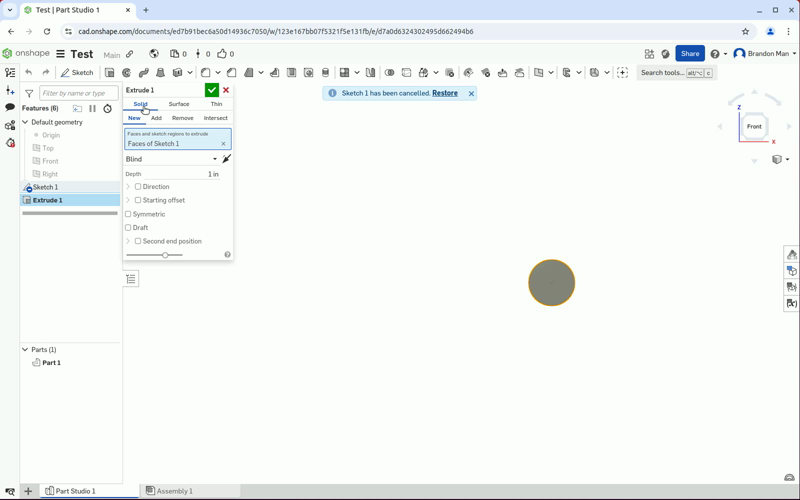
click(143, 106)
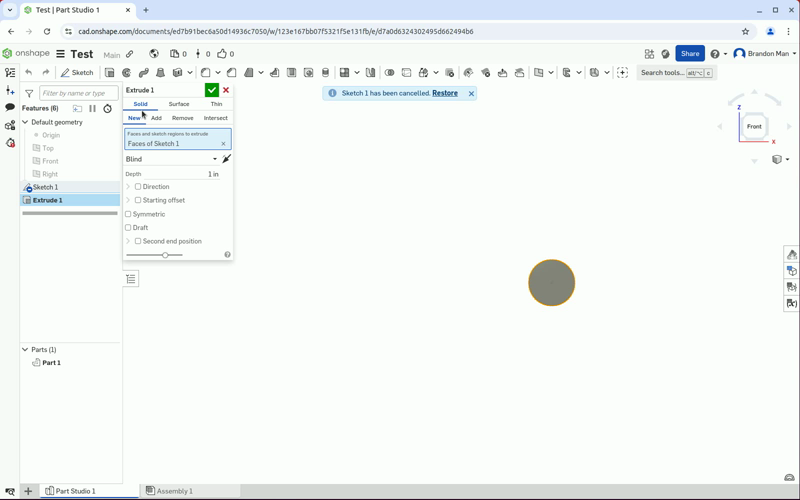
mouse_move(137, 120)
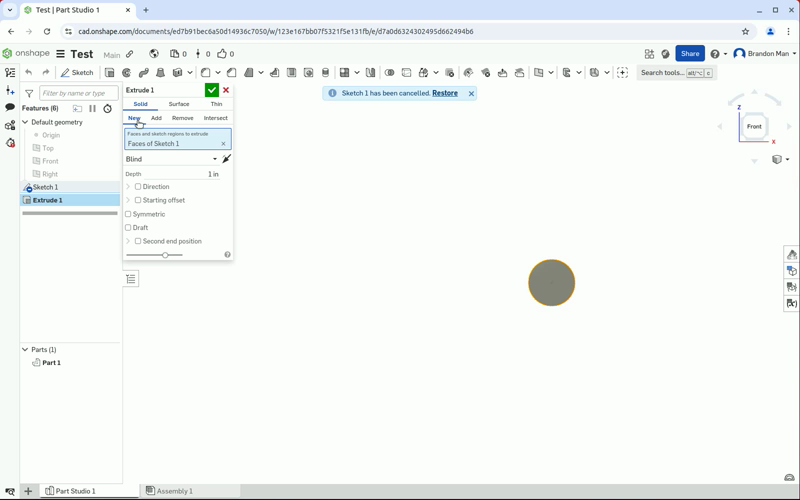
click(137, 120)
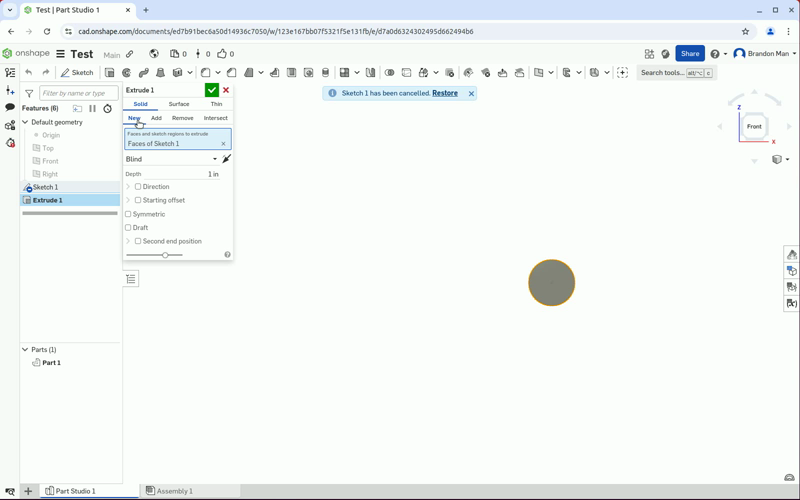
key(tab, 4)
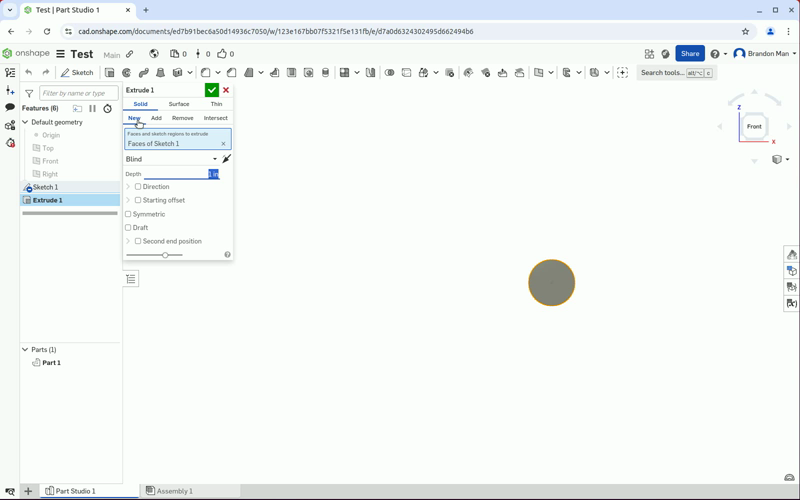
text(2.889)
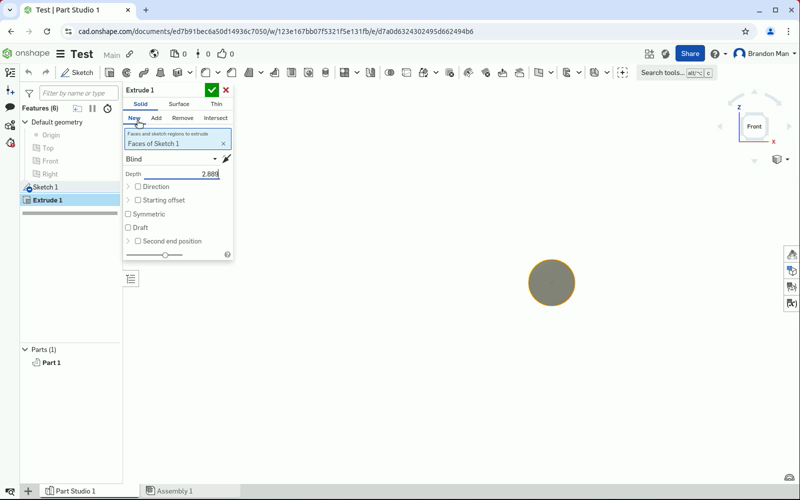
key(enter)
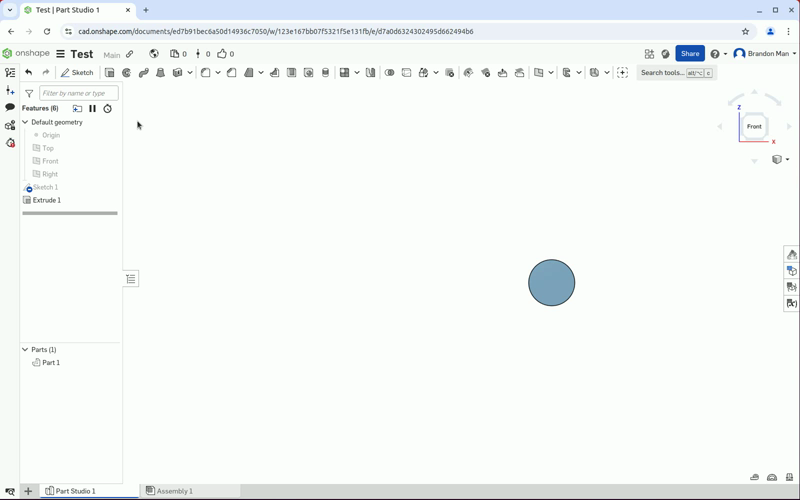
key(shift+h)
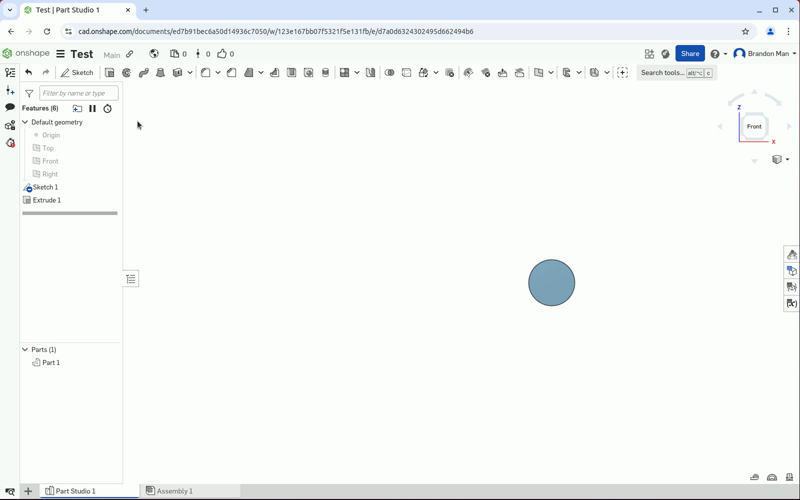
key(shift+h)
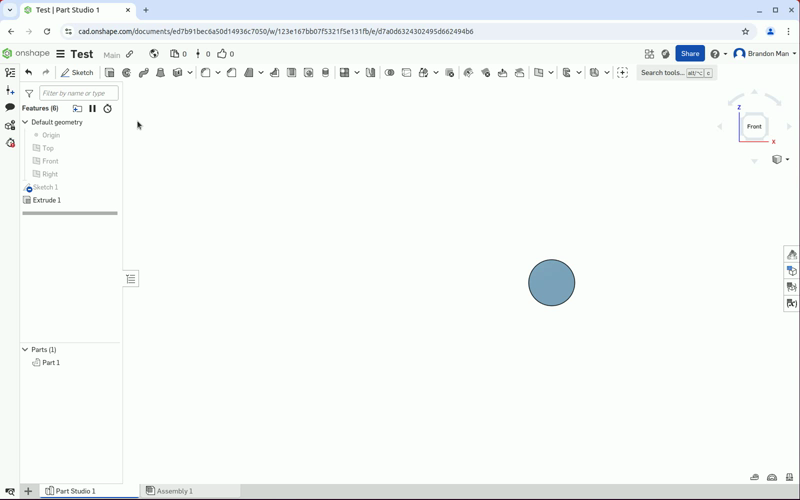
mouse_move(73, 189)
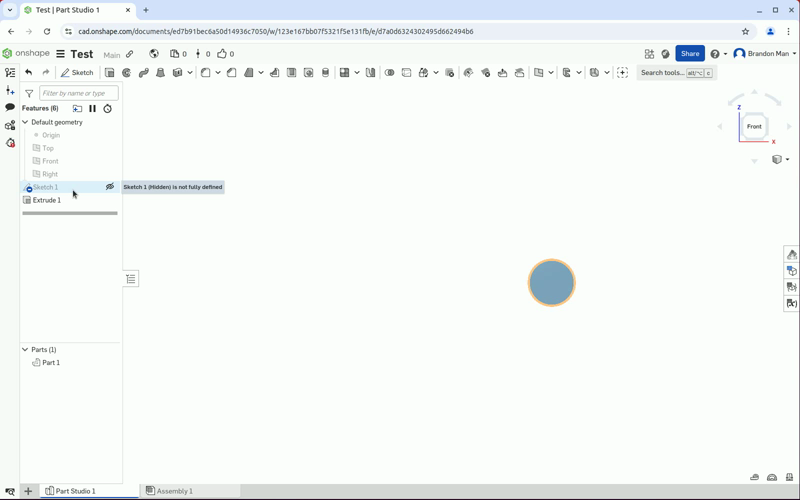
click(73, 189)
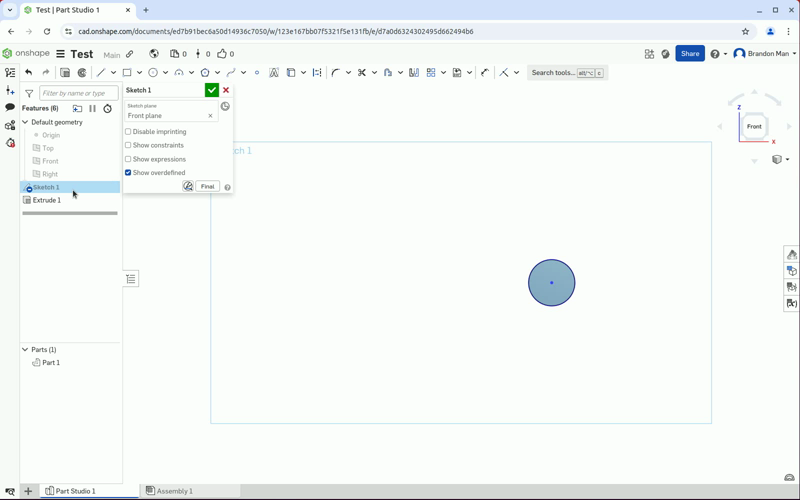
mouse_move(229, 92)
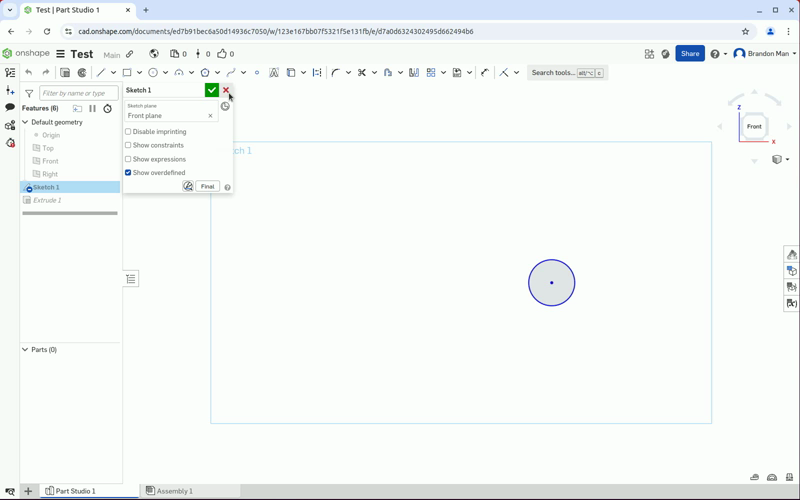
click(229, 92)
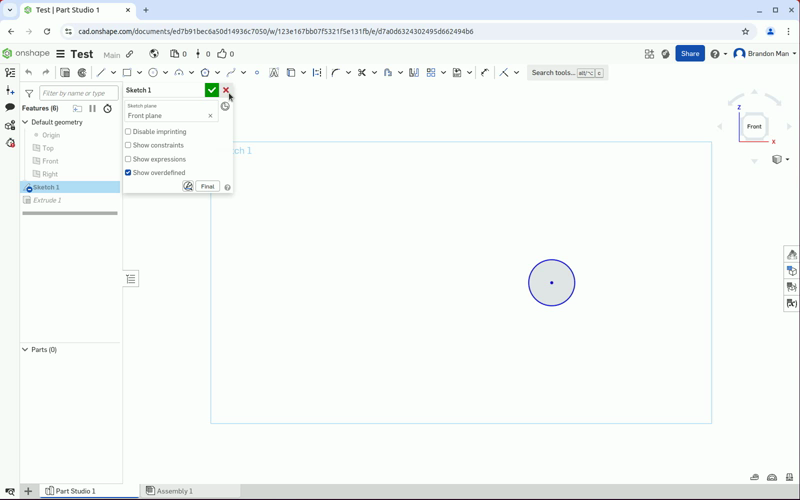
key(shift+s)
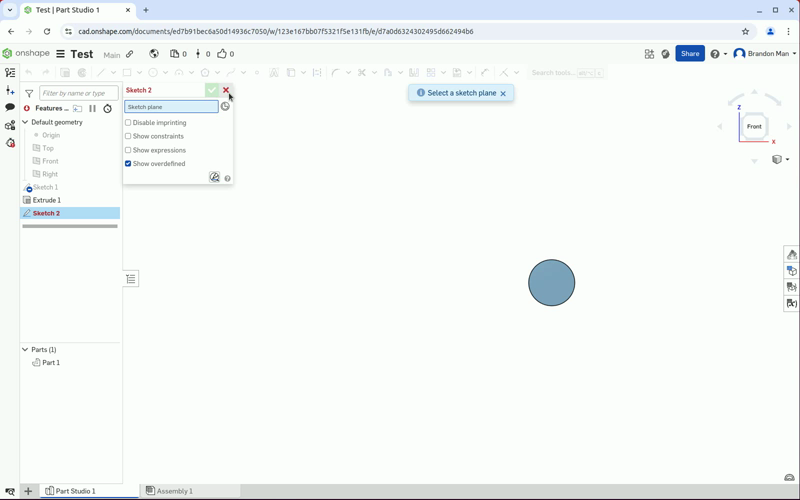
mouse_move(73, 163)
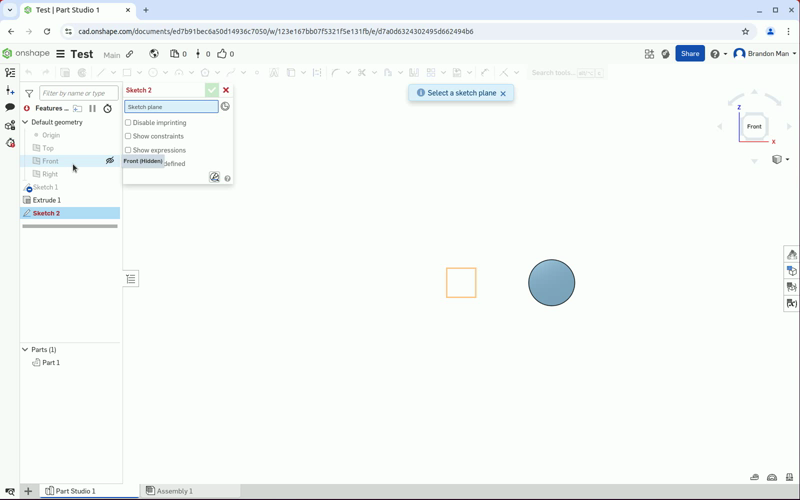
click(73, 163)
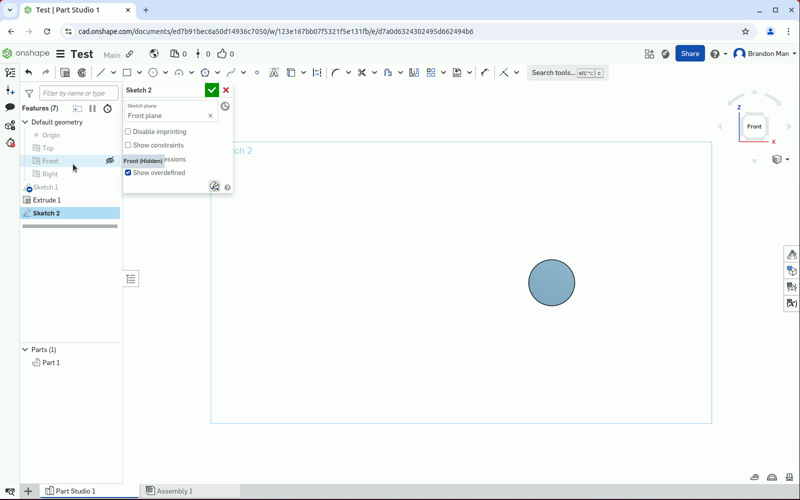
mouse_move(73, 352)
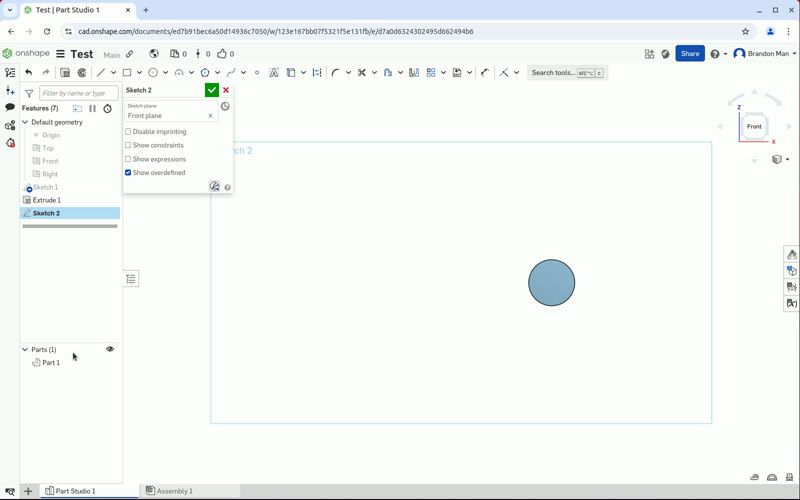
key(y)
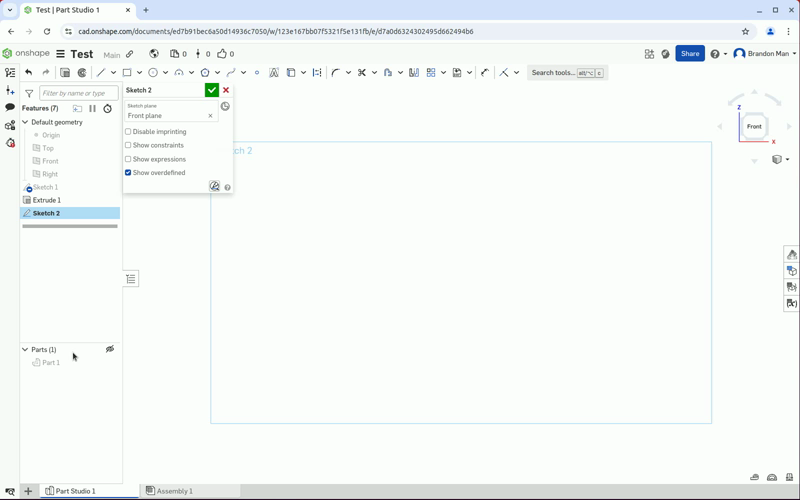
key(a)
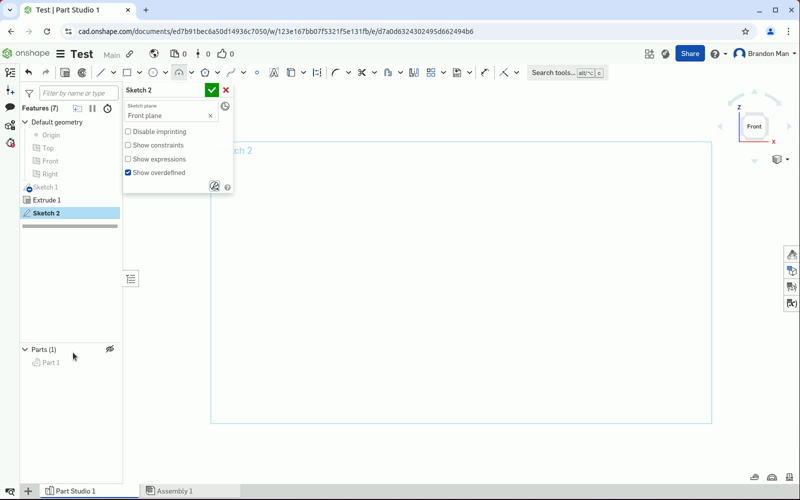
key_down(shift)
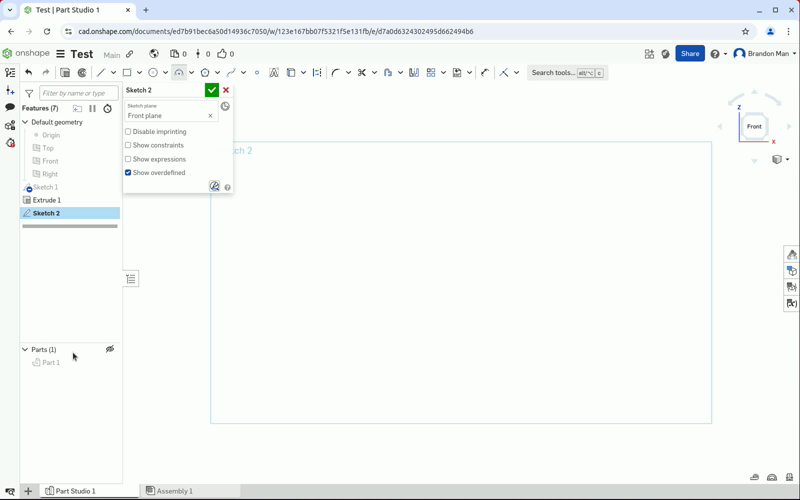
mouse_move(460, 312)
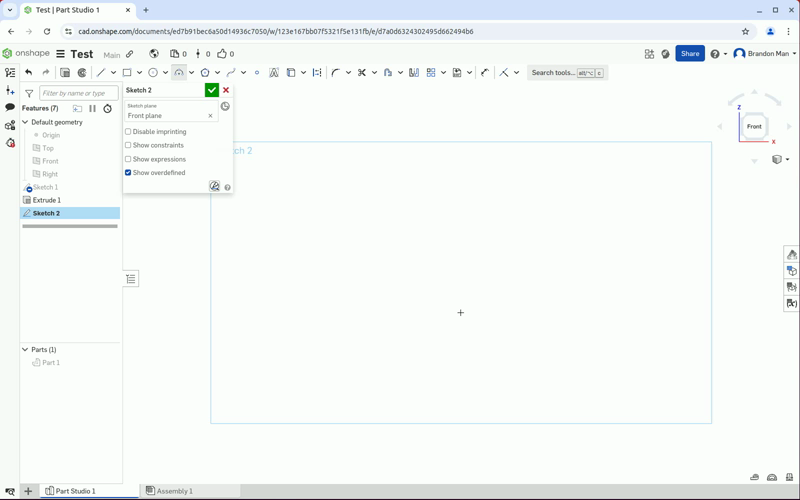
click(460, 312)
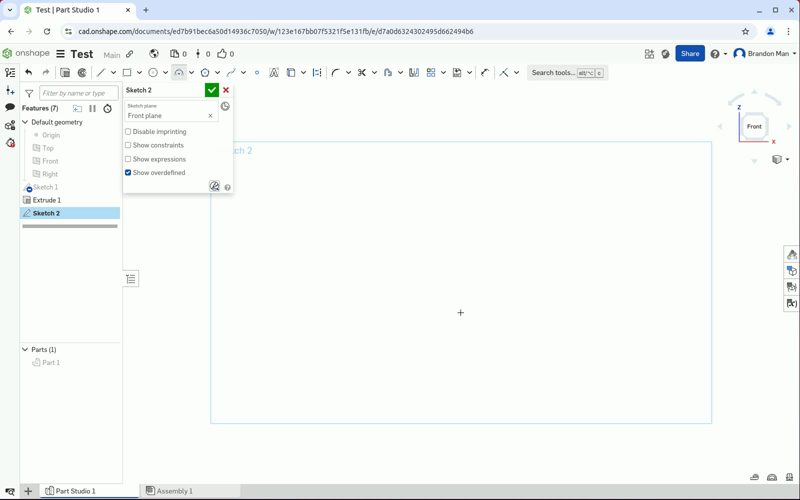
key_up(shift)
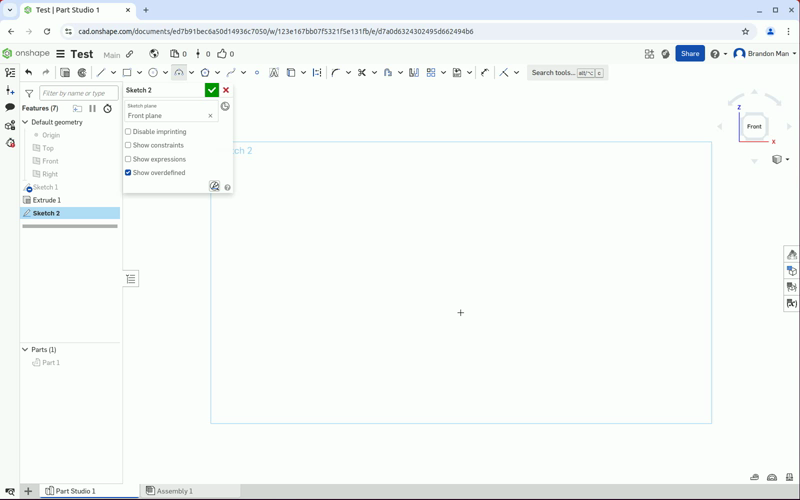
key_down(shift)
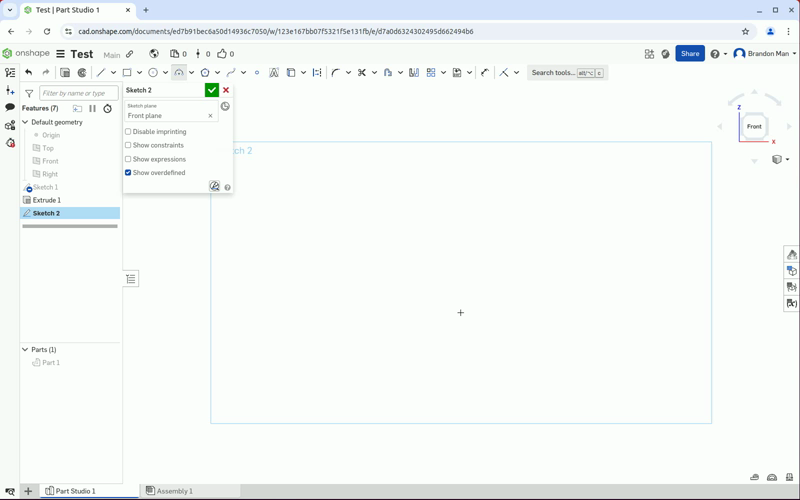
mouse_move(466, 311)
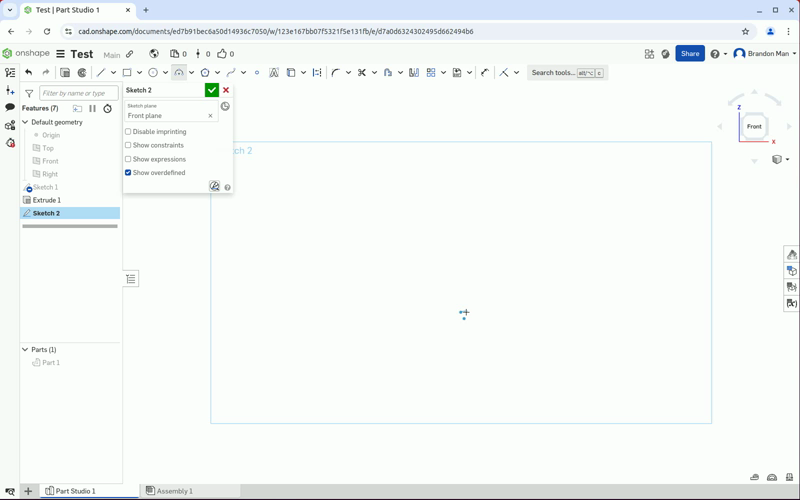
scroll(6)
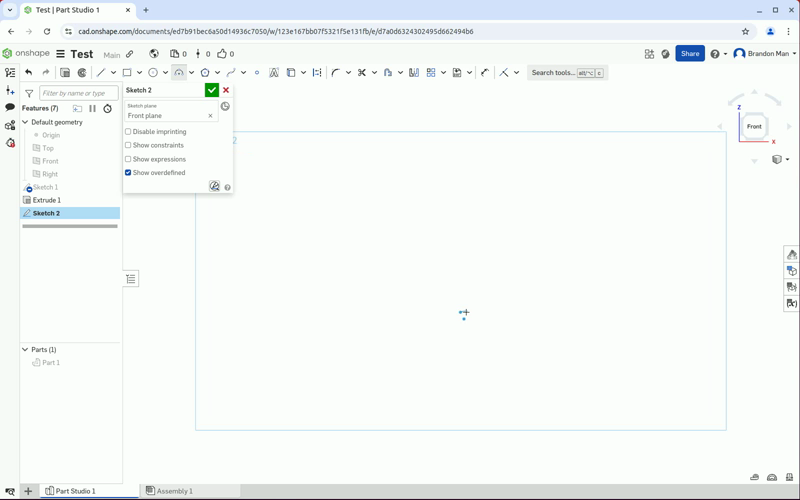
scroll(6)
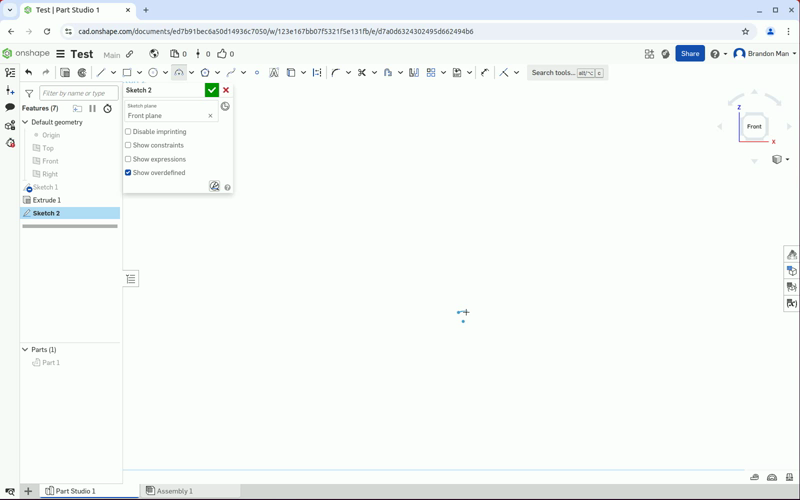
scroll(6)
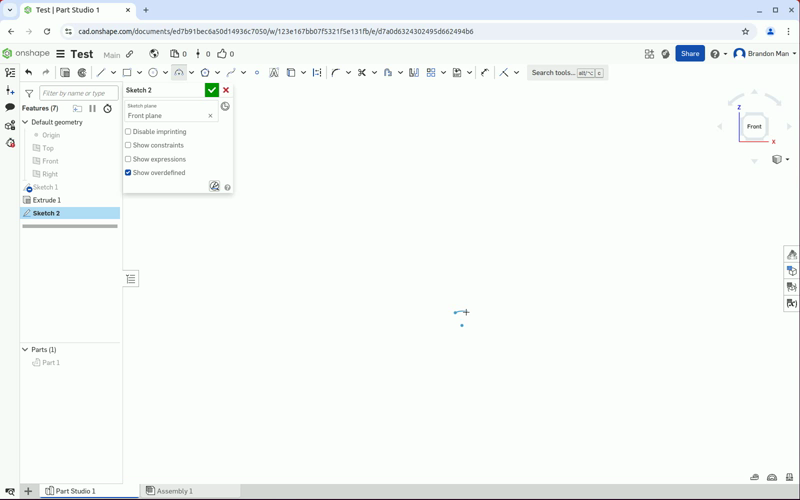
scroll(6)
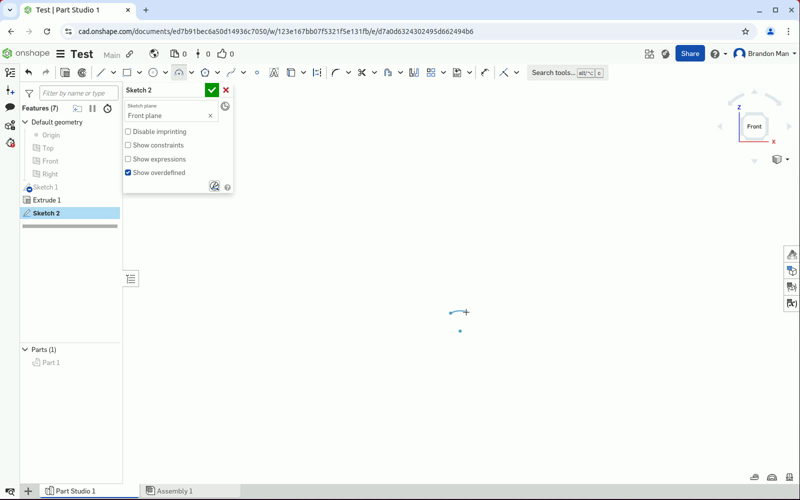
scroll(6)
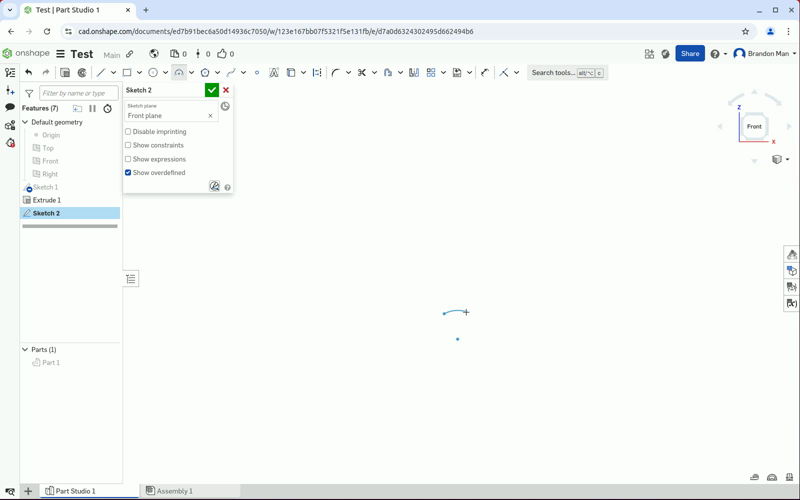
scroll(6)
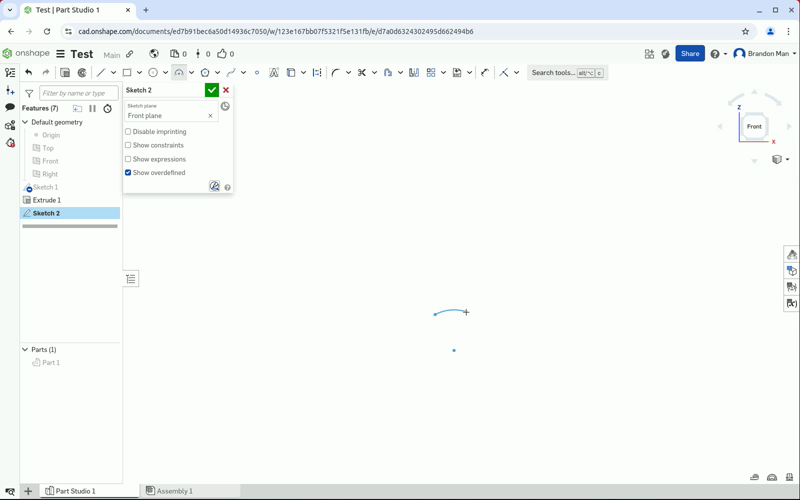
scroll(6)
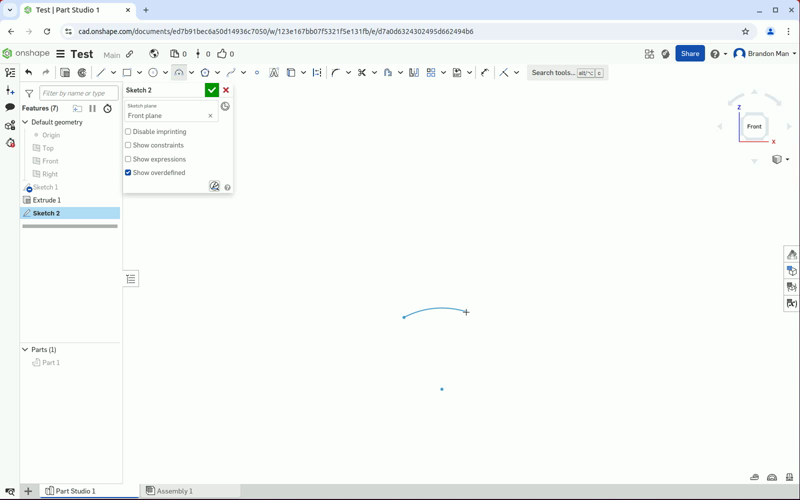
click(466, 311)
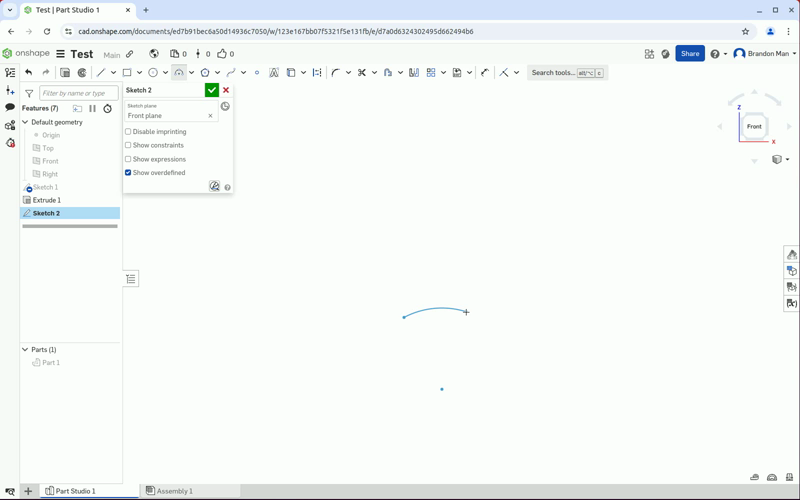
scroll(-6)
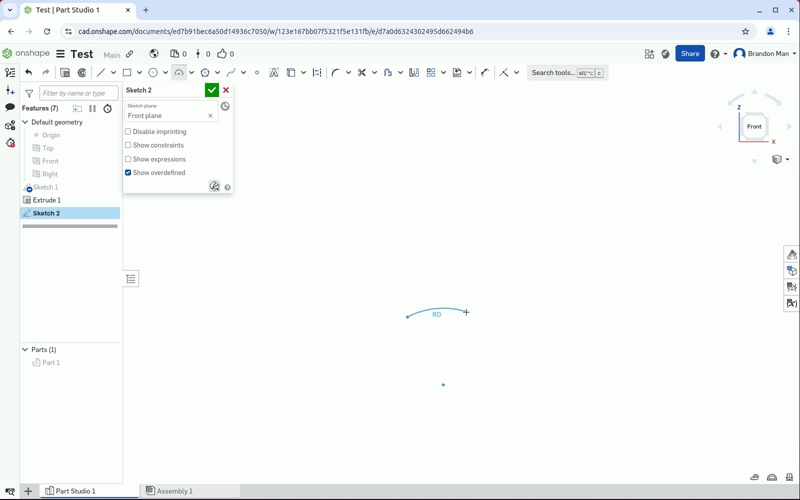
scroll(-6)
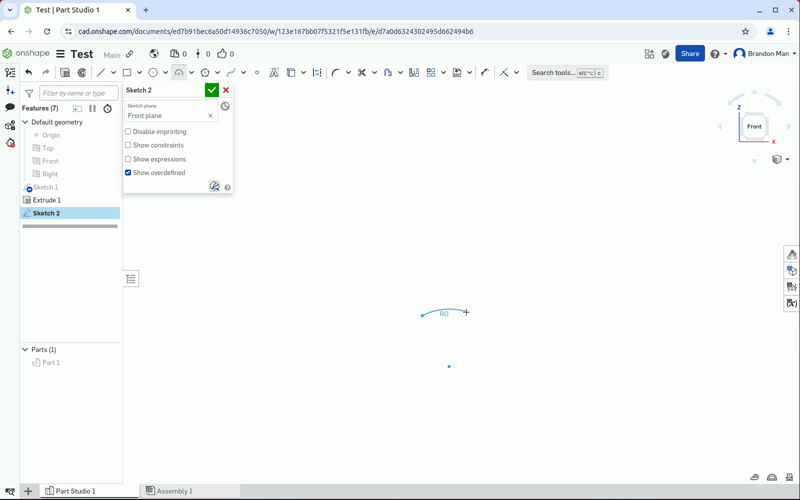
scroll(-6)
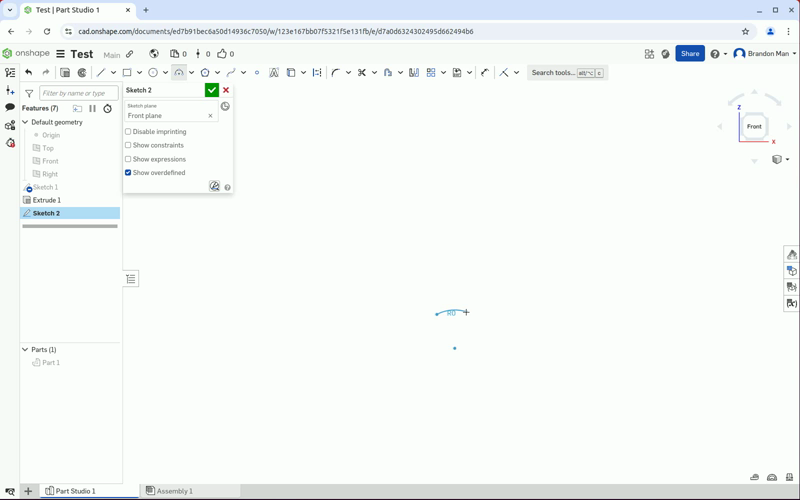
scroll(-6)
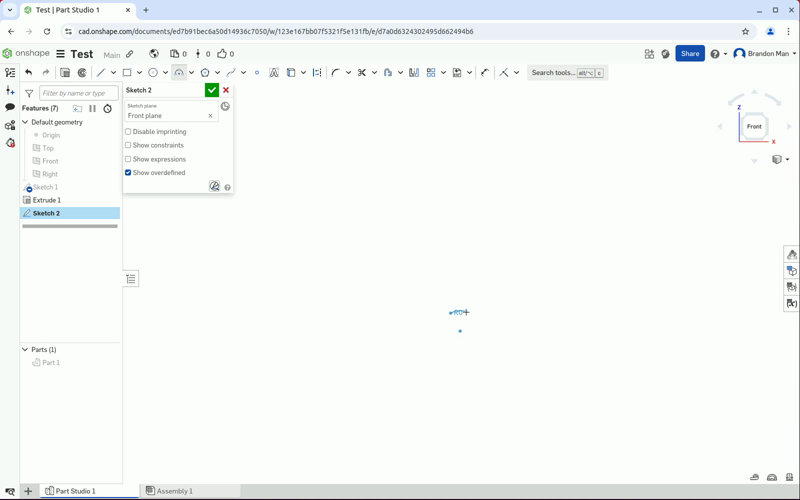
scroll(-6)
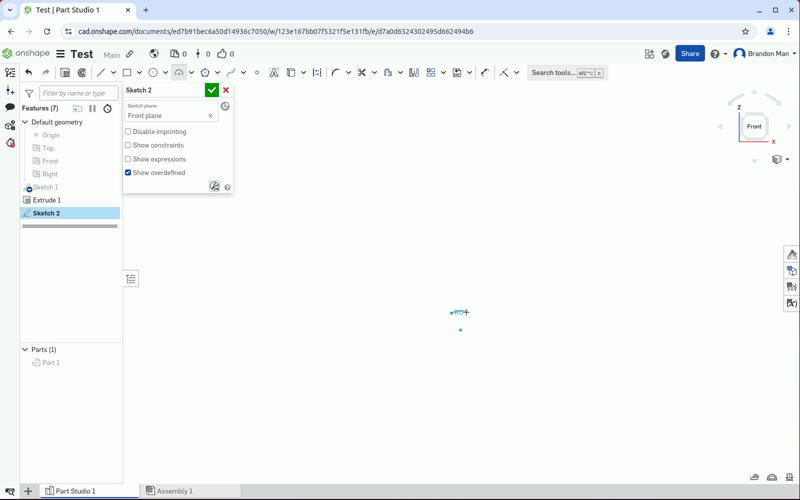
scroll(-6)
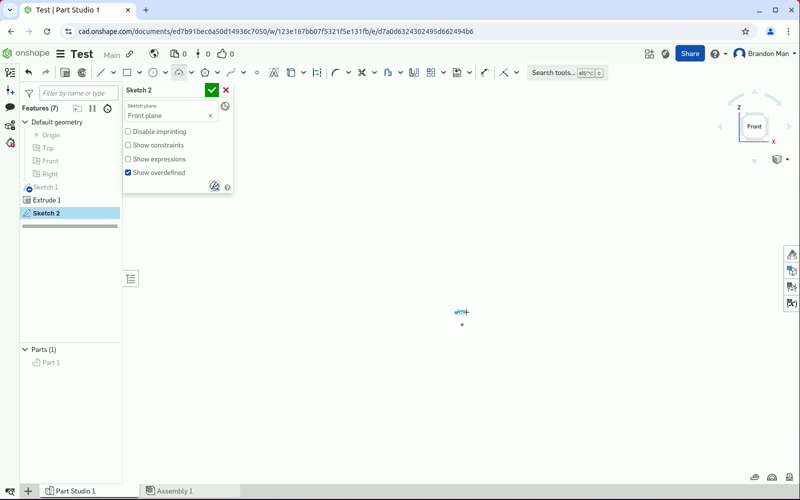
scroll(-6)
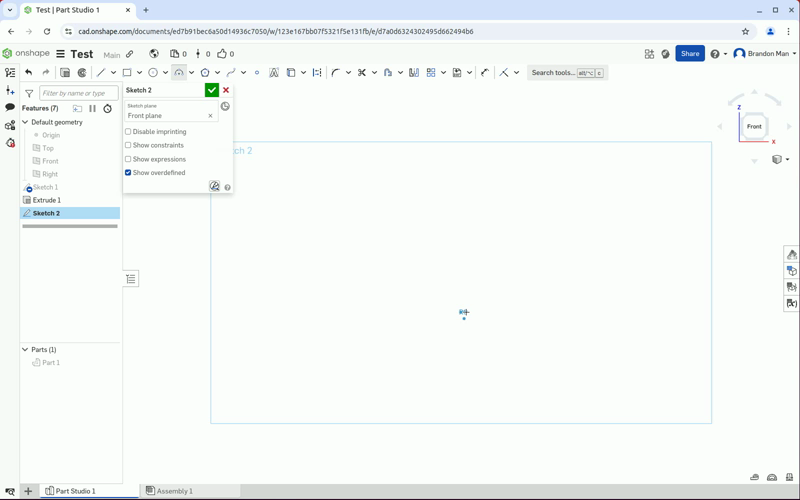
mouse_move(463, 312)
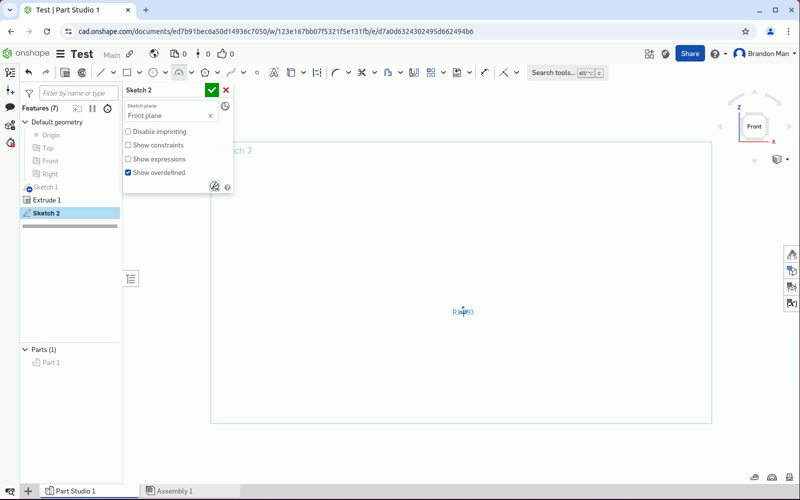
scroll(6)
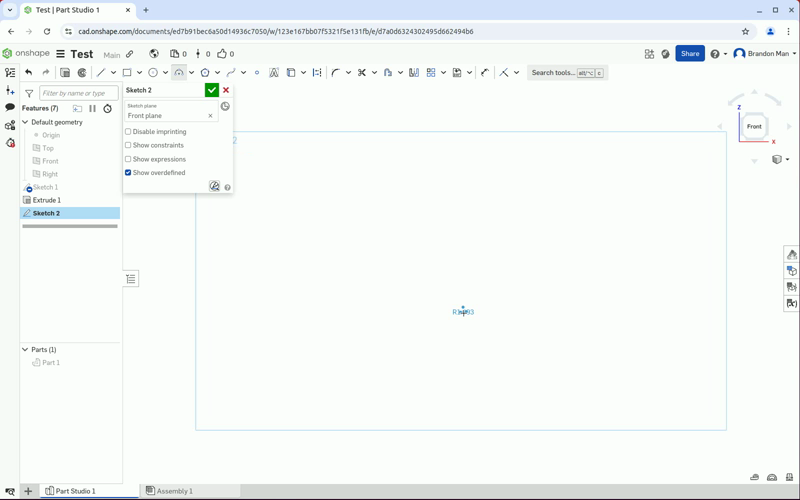
scroll(6)
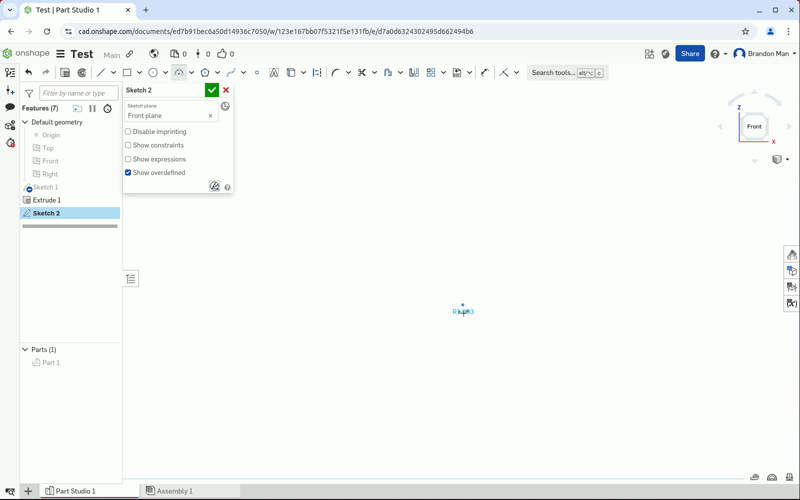
scroll(6)
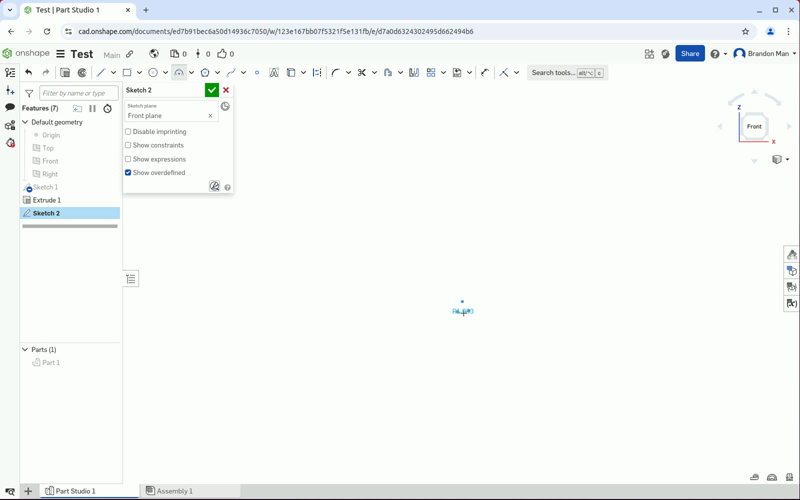
scroll(6)
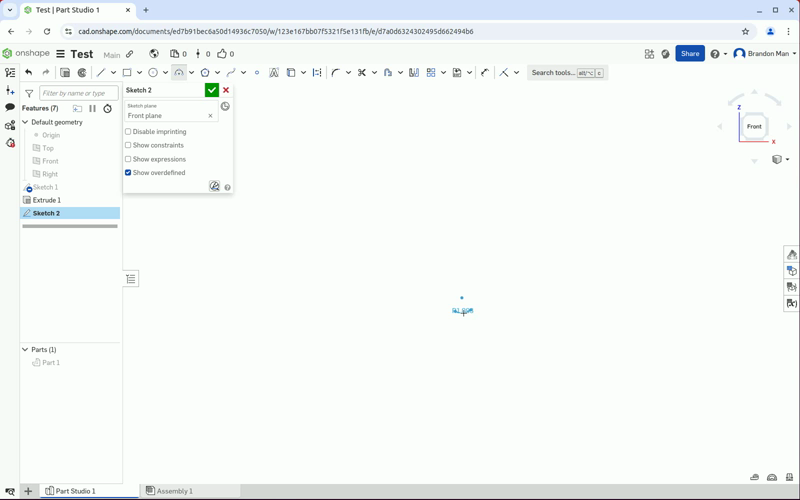
scroll(6)
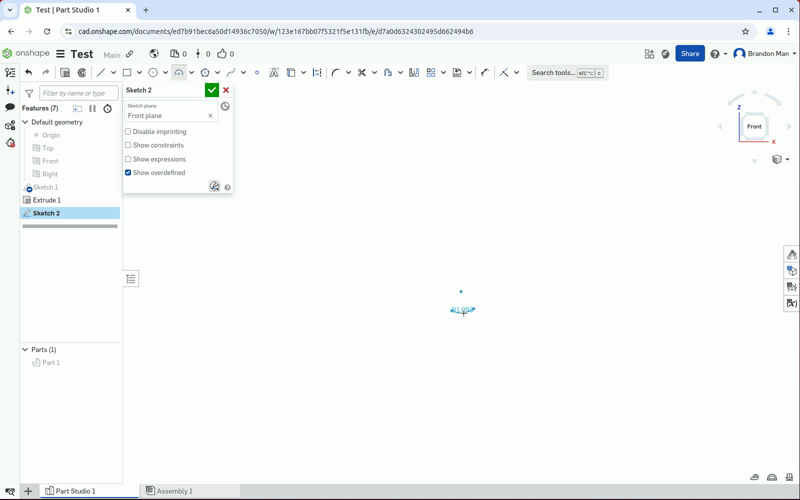
scroll(6)
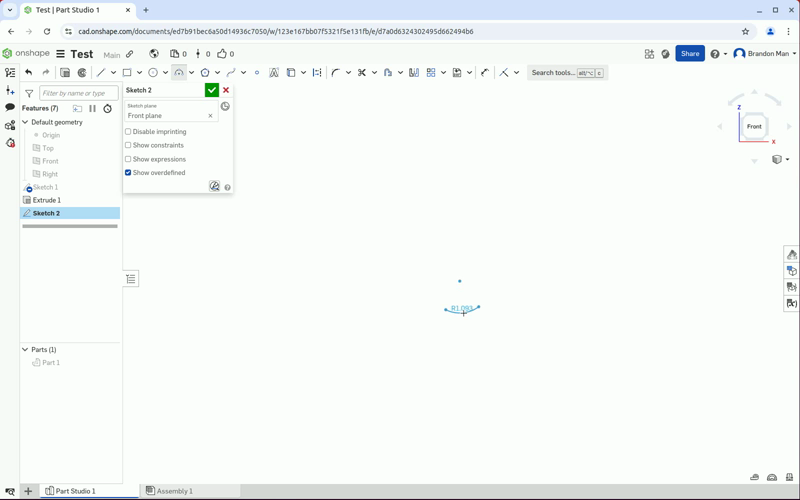
scroll(6)
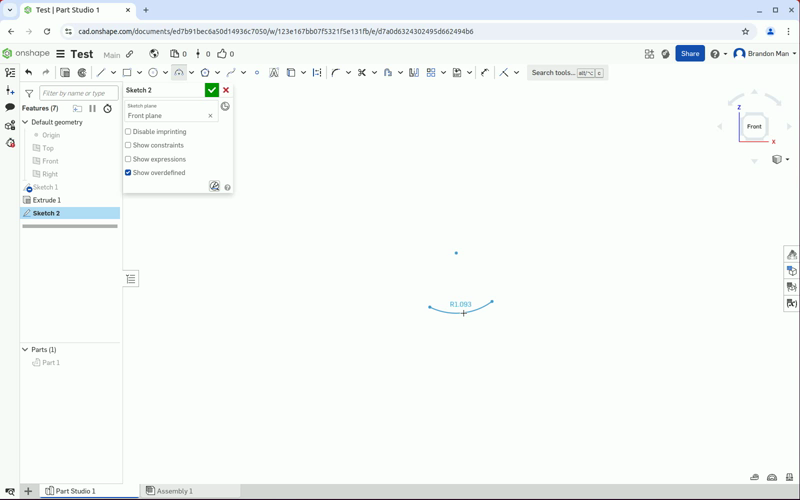
click(463, 312)
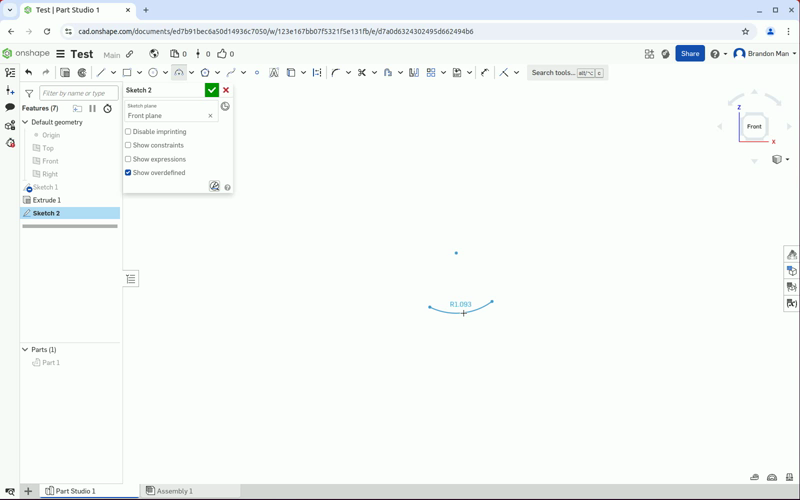
scroll(-6)
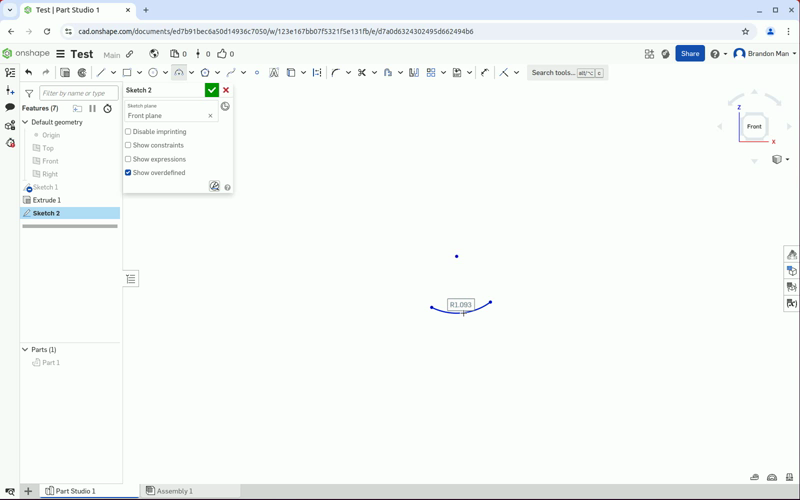
scroll(-6)
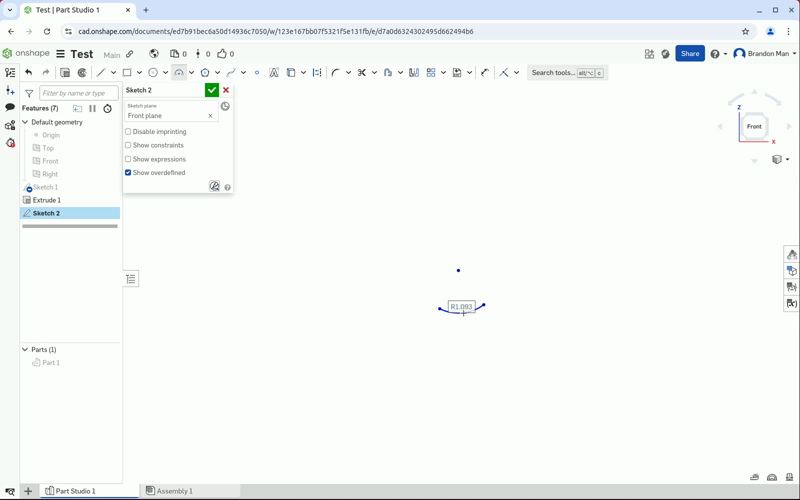
scroll(-6)
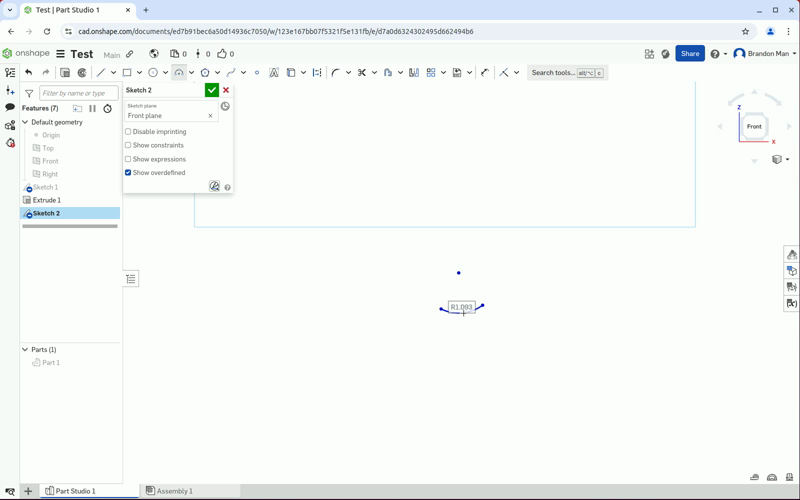
scroll(-6)
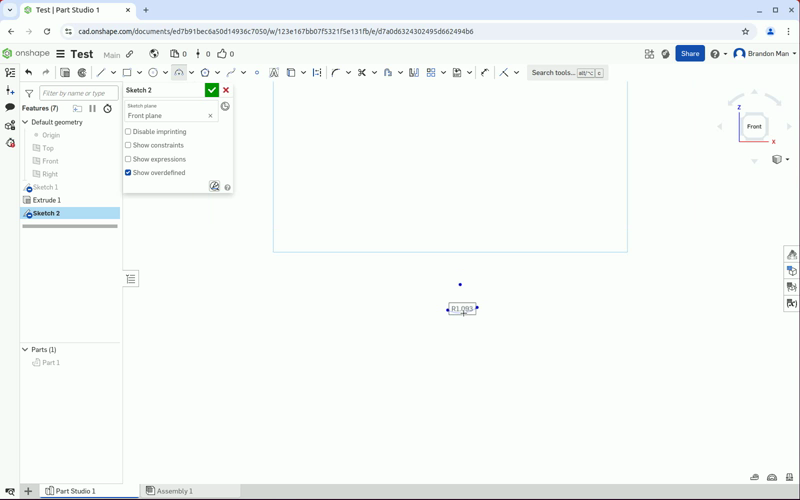
scroll(-6)
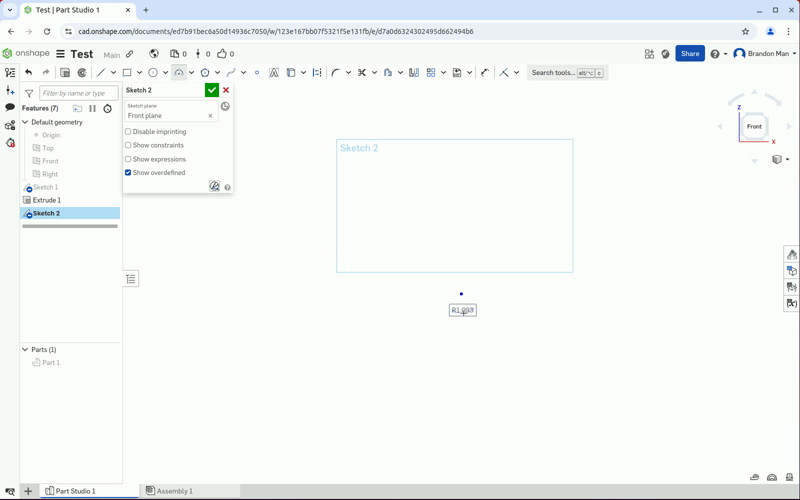
scroll(-6)
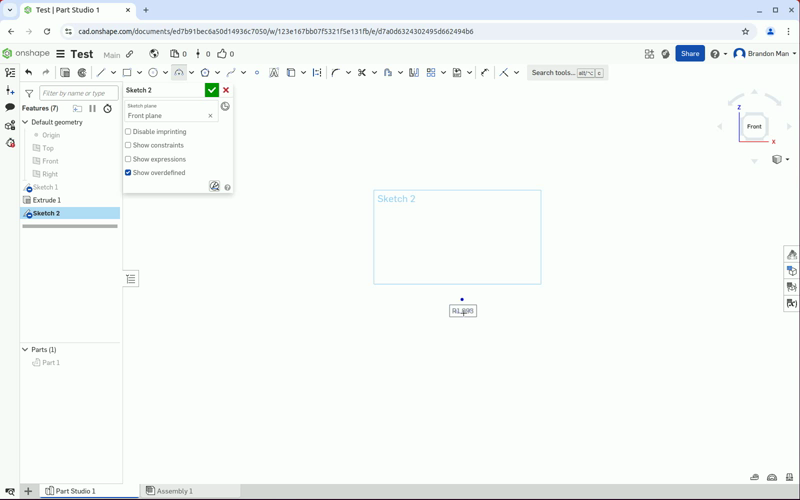
scroll(-6)
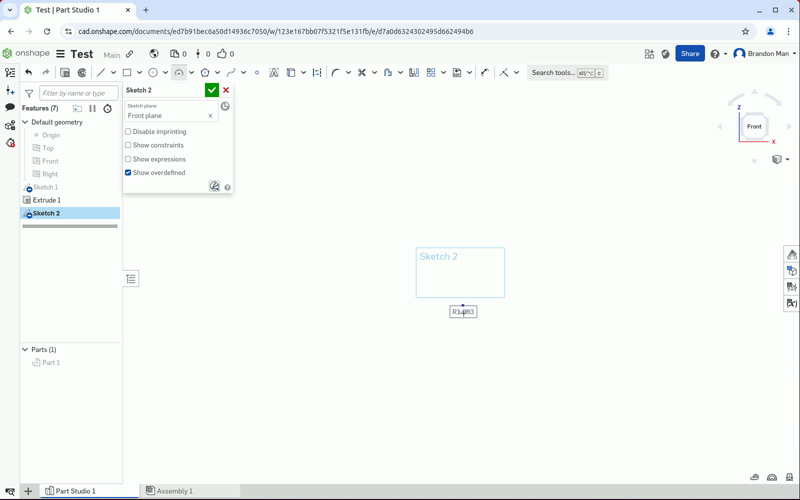
key_up(shift)
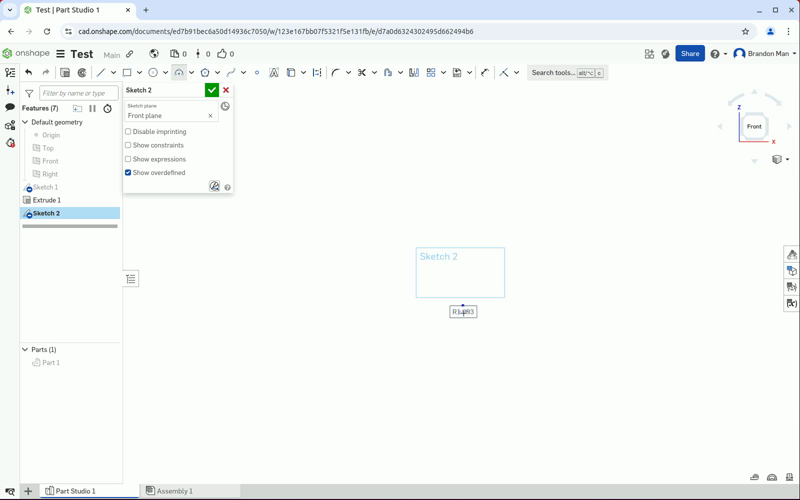
key(esc)
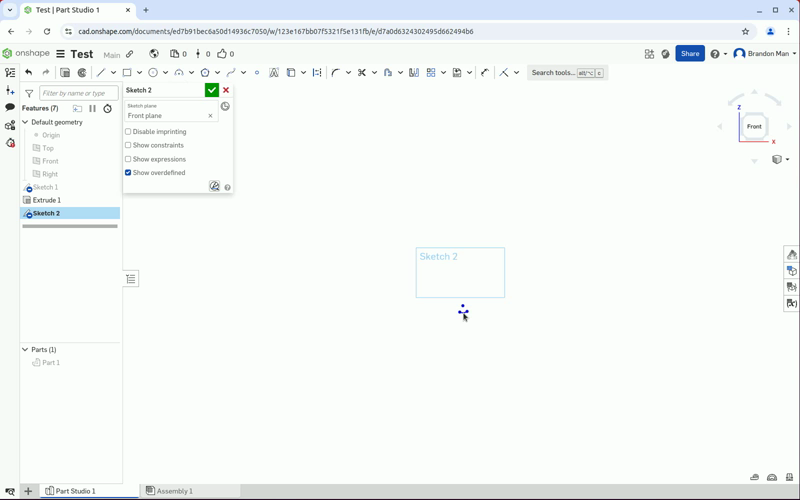
key(l)
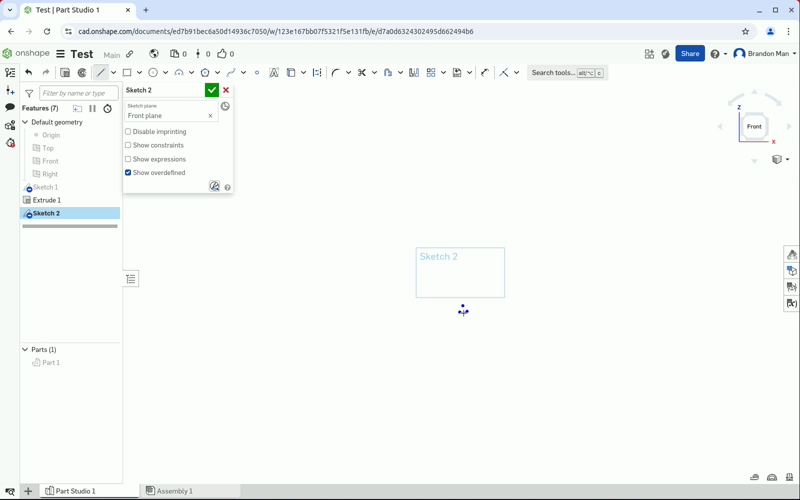
mouse_move(466, 311)
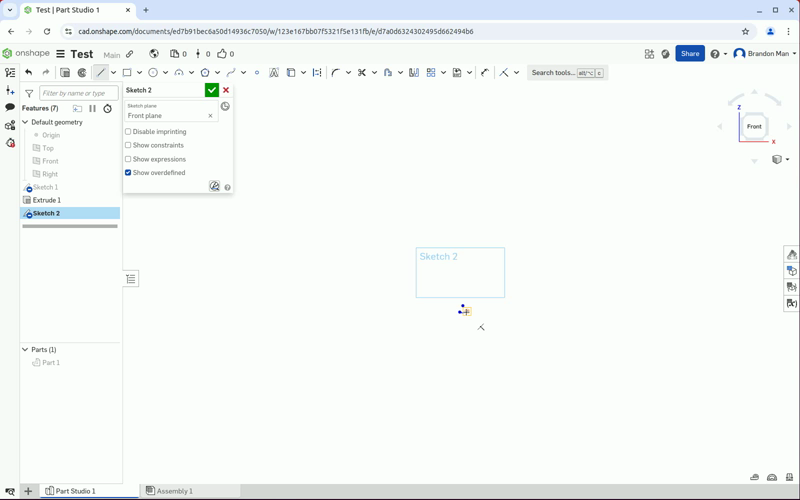
scroll(6)
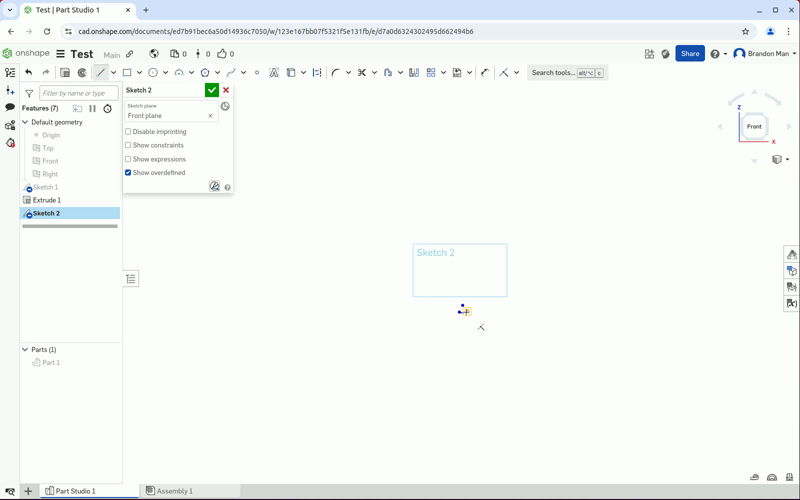
scroll(6)
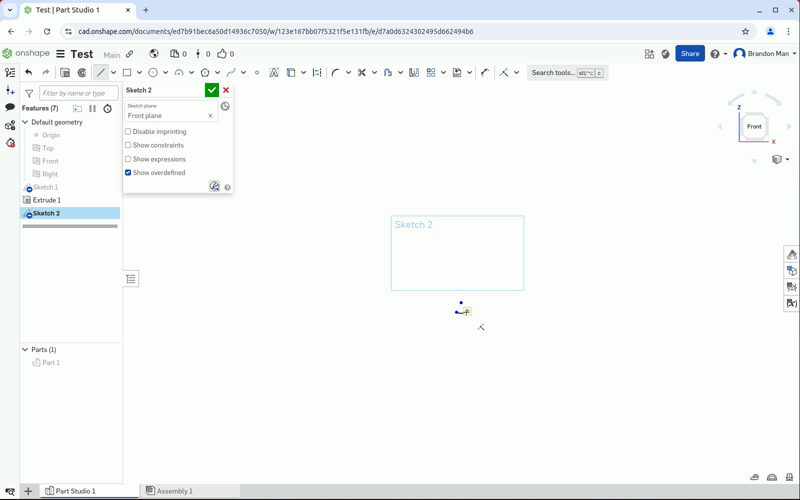
scroll(6)
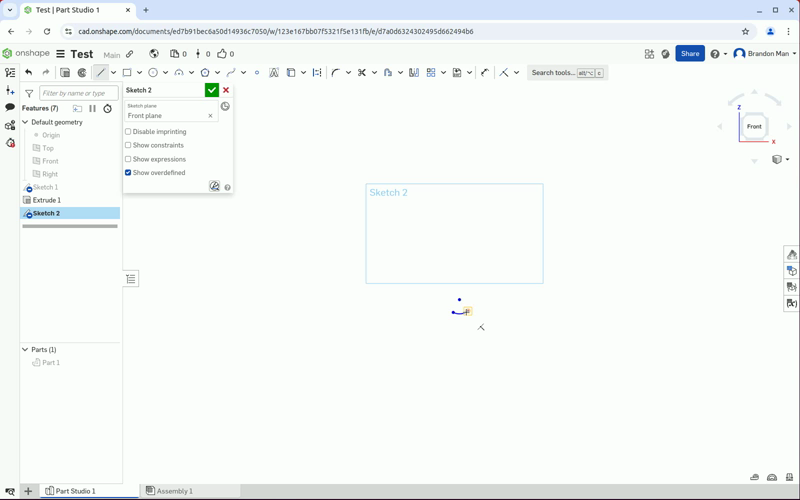
scroll(6)
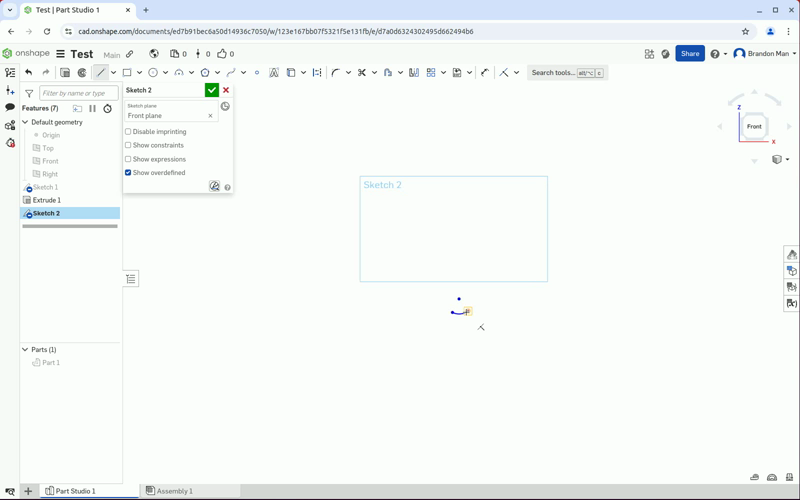
scroll(6)
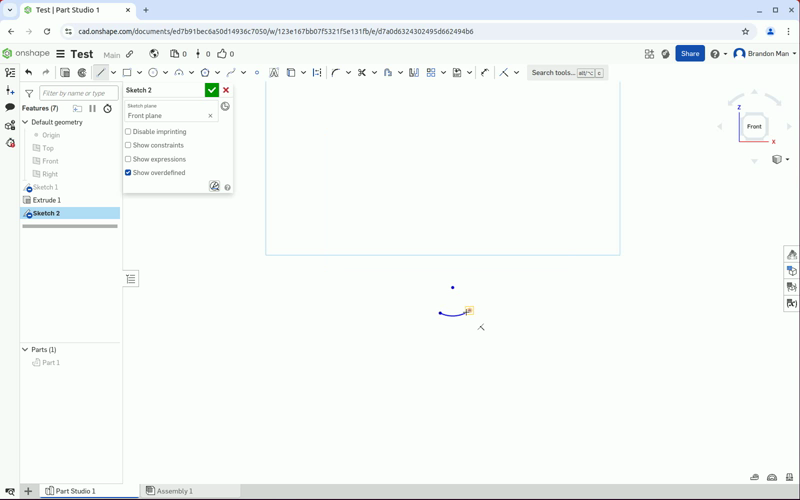
scroll(6)
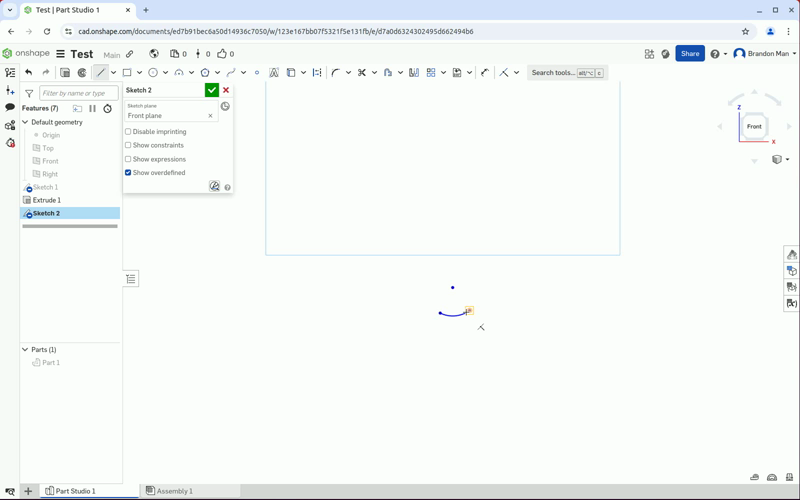
scroll(6)
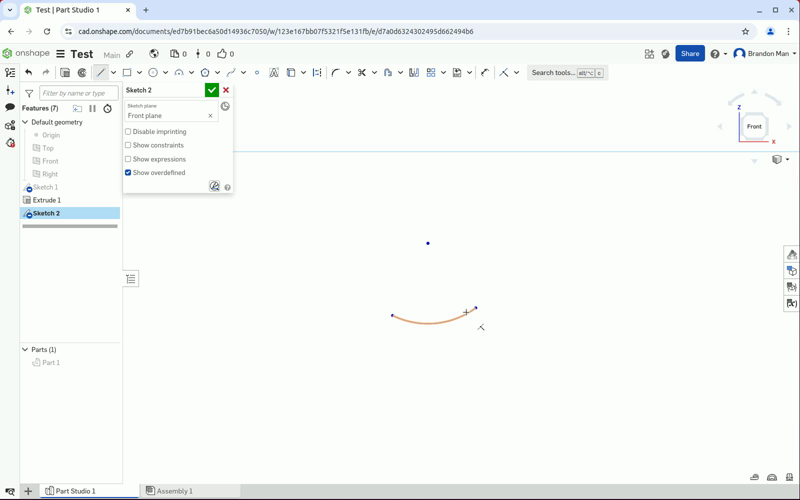
click(466, 311)
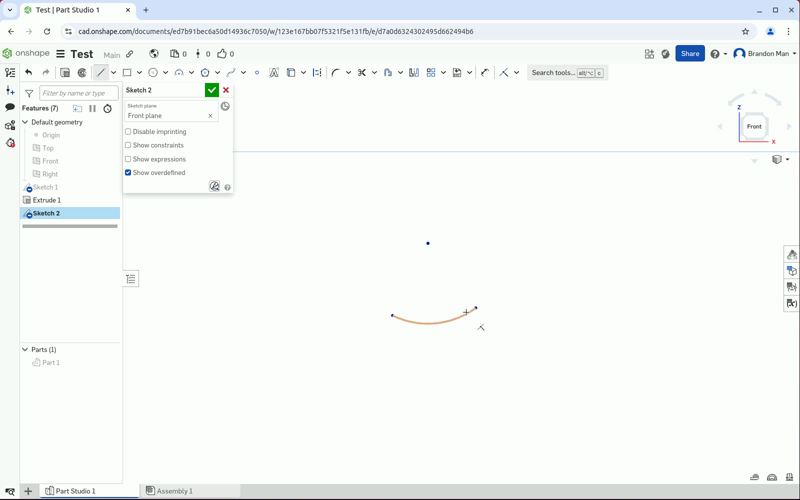
scroll(-6)
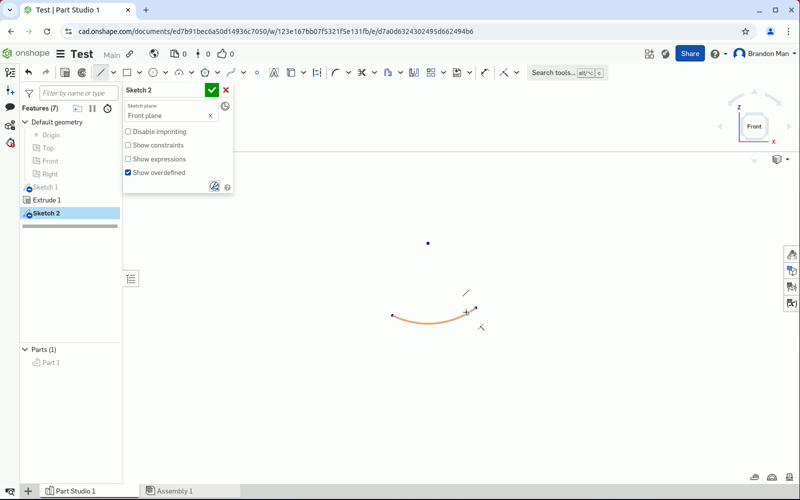
scroll(-6)
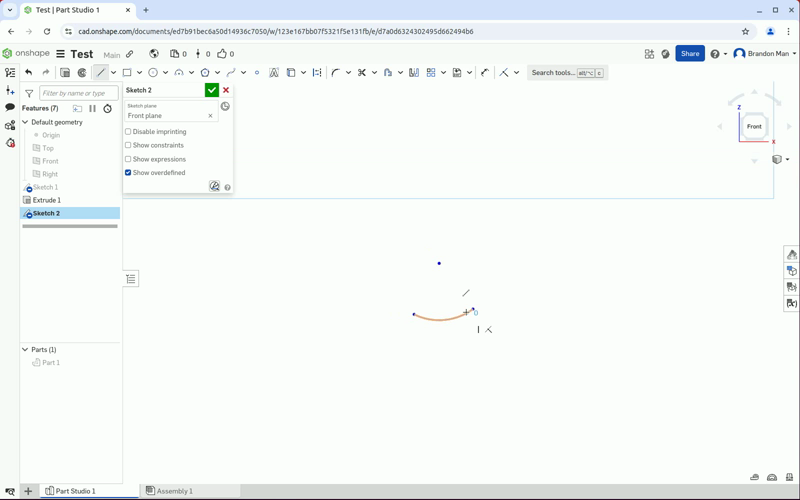
scroll(-6)
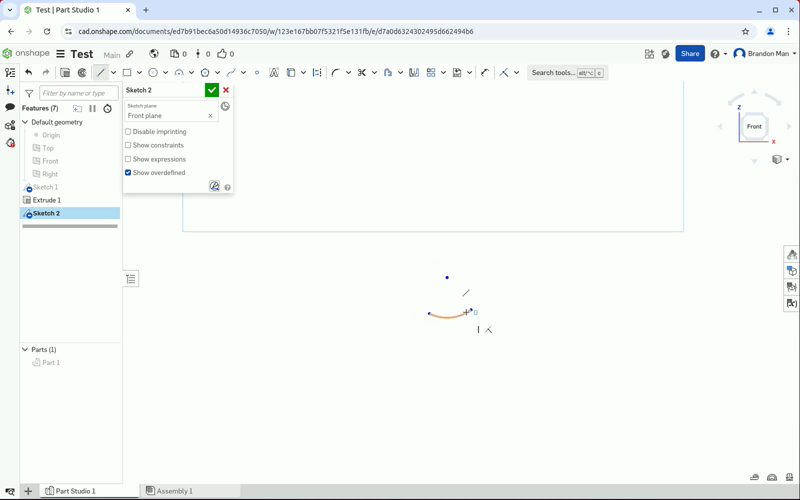
scroll(-6)
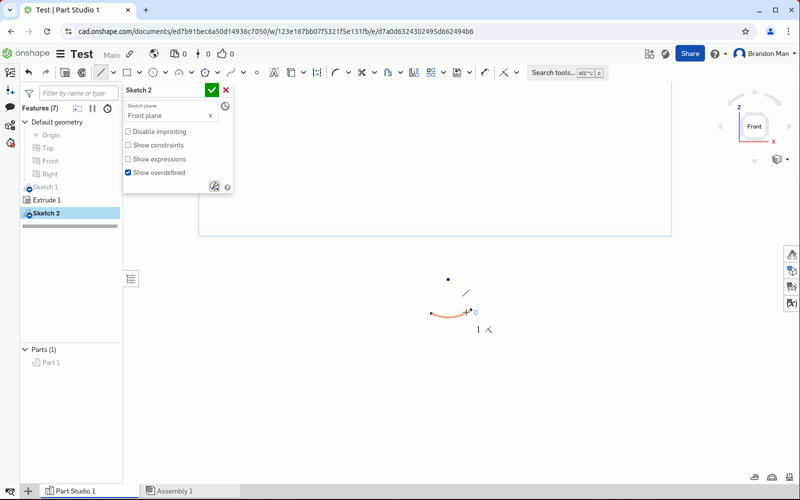
scroll(-6)
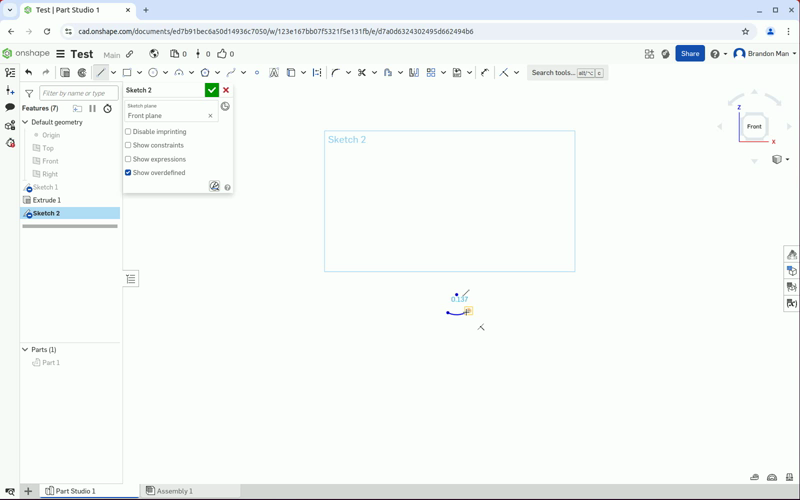
scroll(-6)
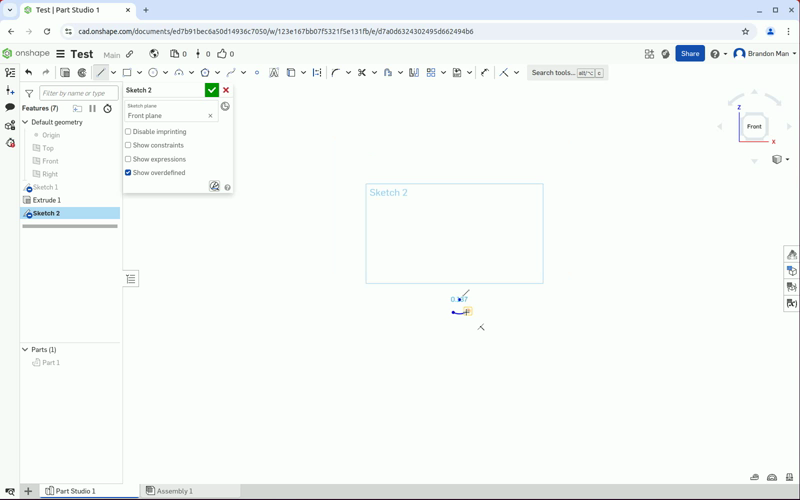
scroll(-6)
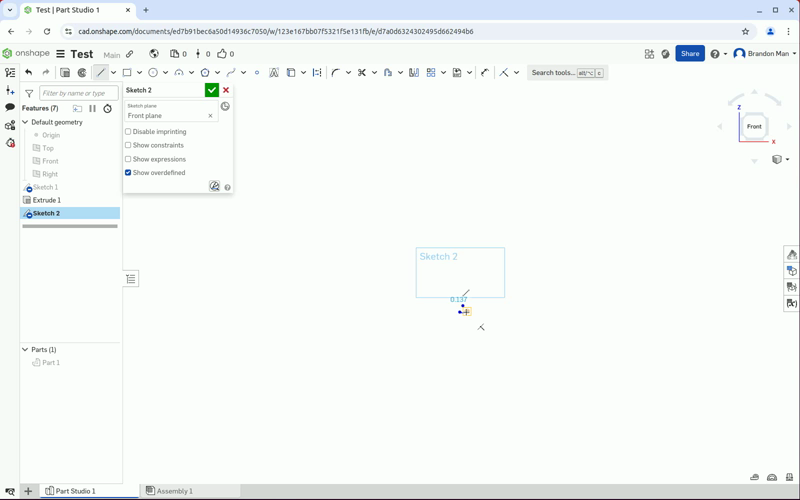
mouse_move(496, 311)
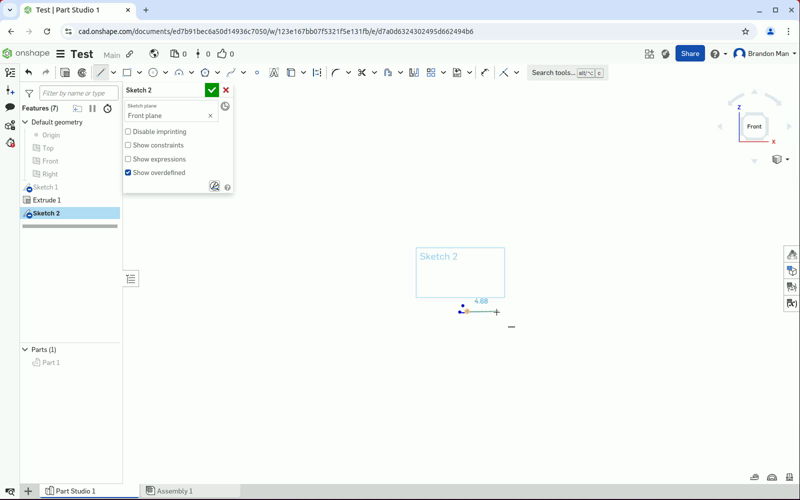
key_down(shift)
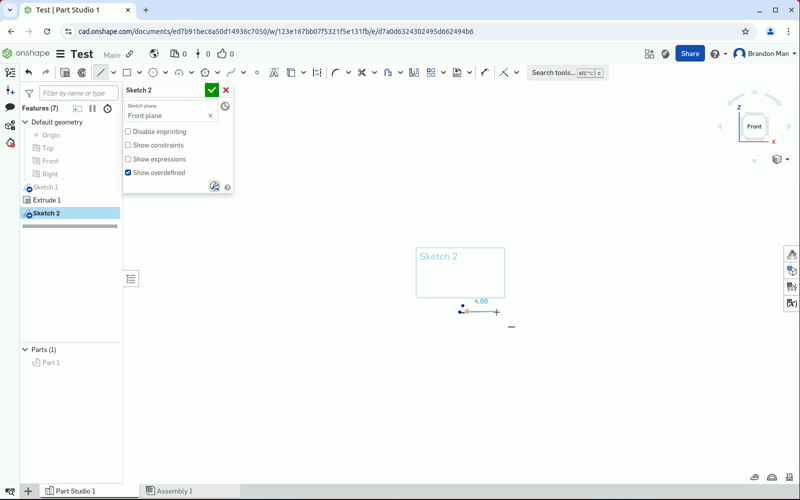
mouse_move(460, 312)
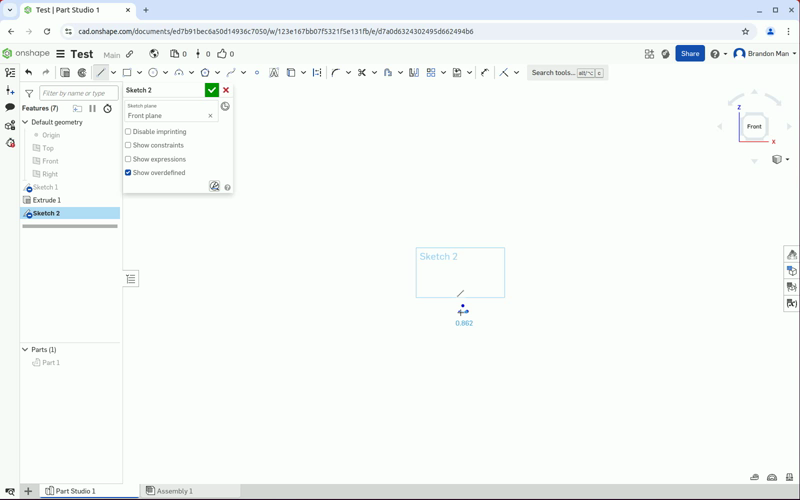
scroll(6)
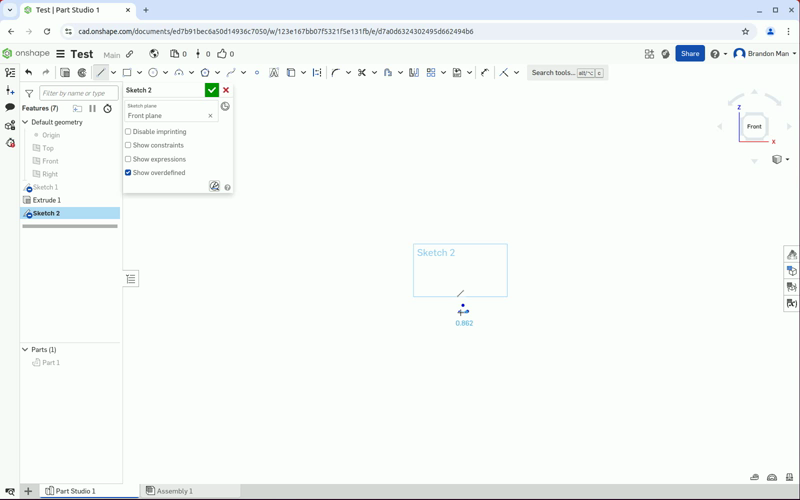
scroll(6)
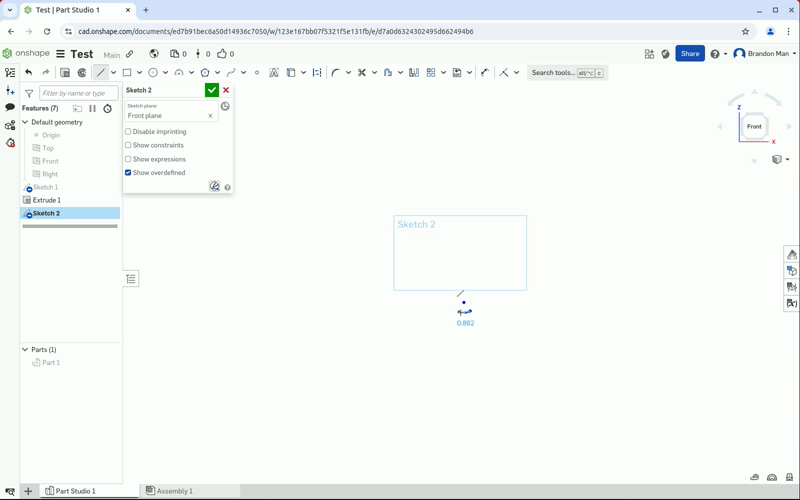
scroll(6)
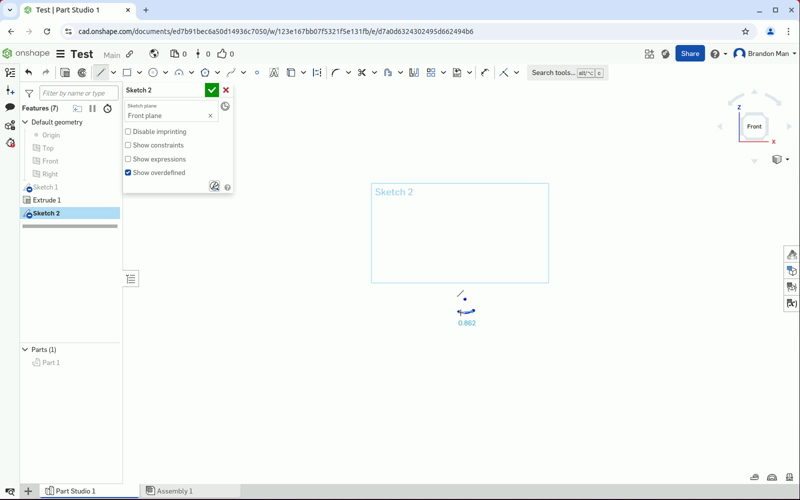
scroll(6)
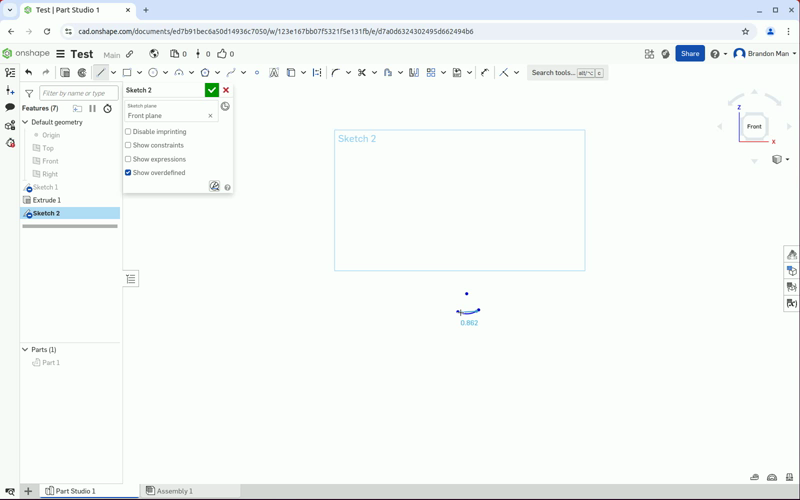
scroll(6)
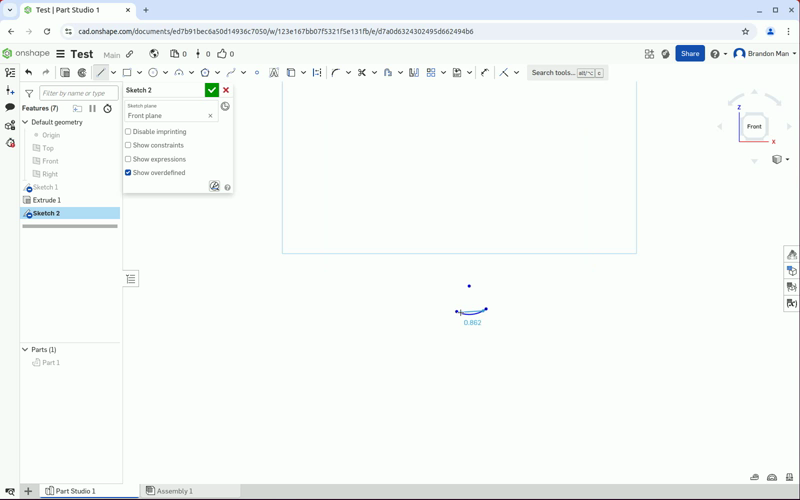
scroll(6)
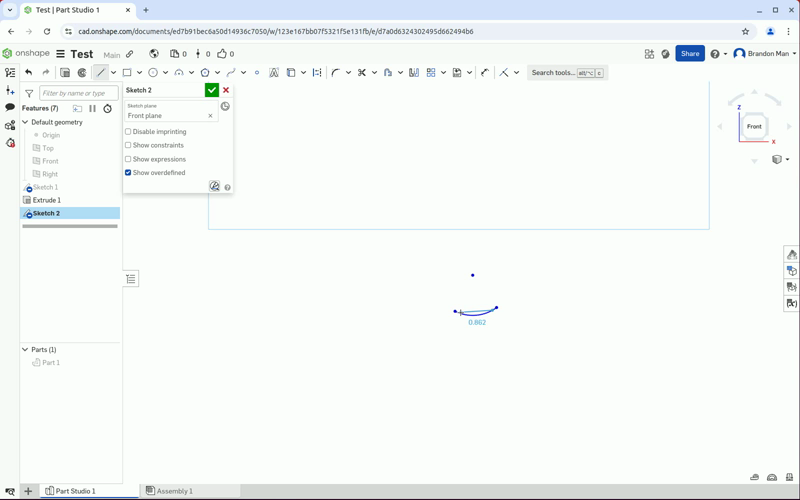
scroll(6)
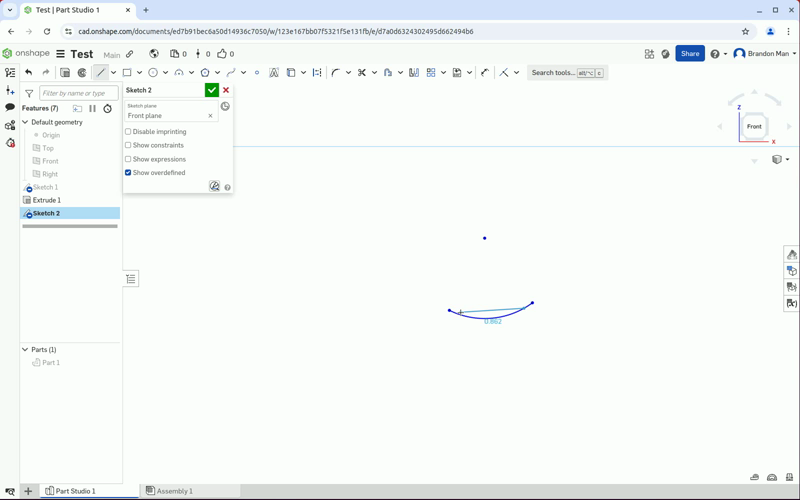
key_up(shift)
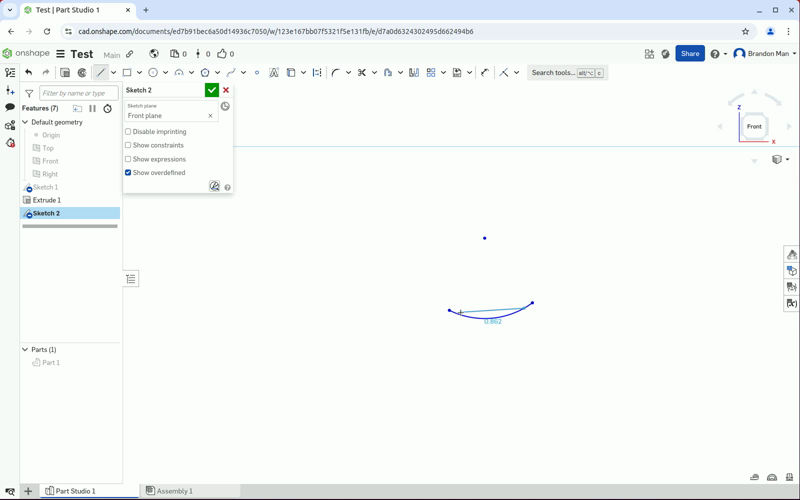
click(460, 312)
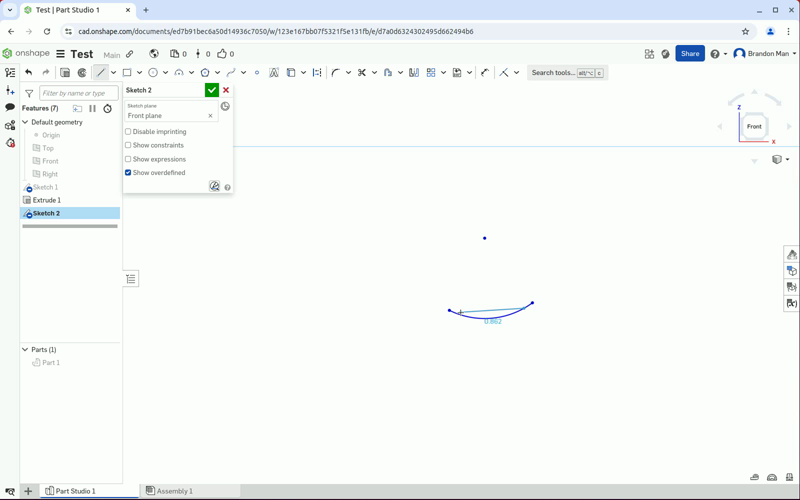
scroll(-6)
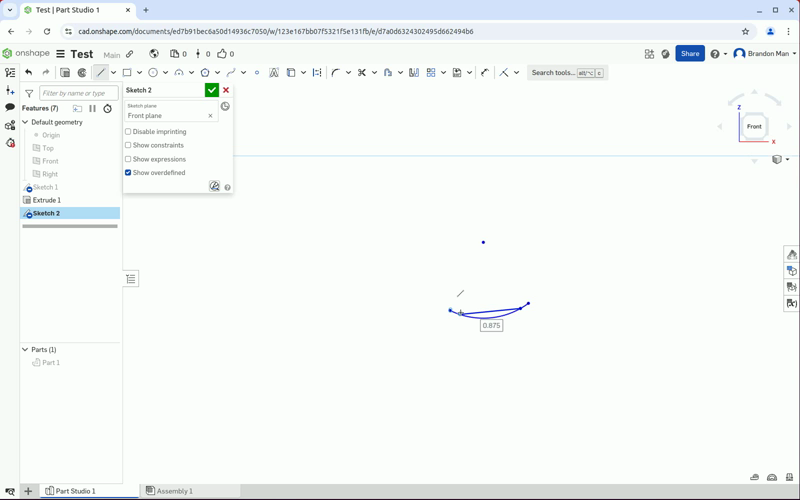
scroll(-6)
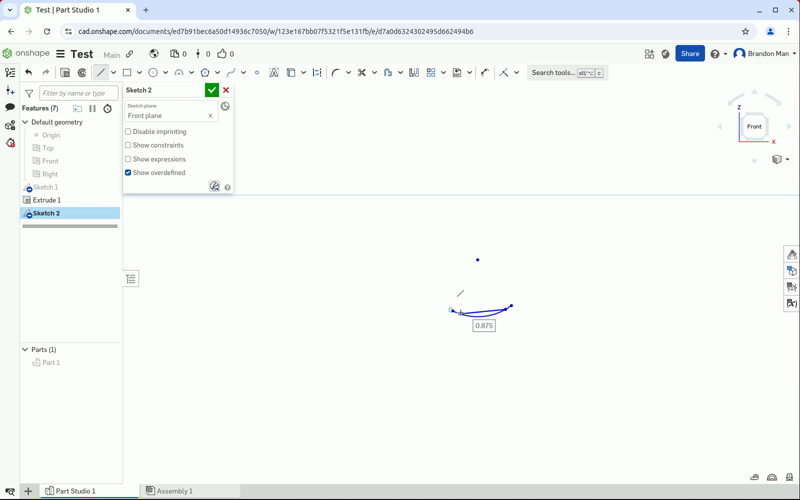
scroll(-6)
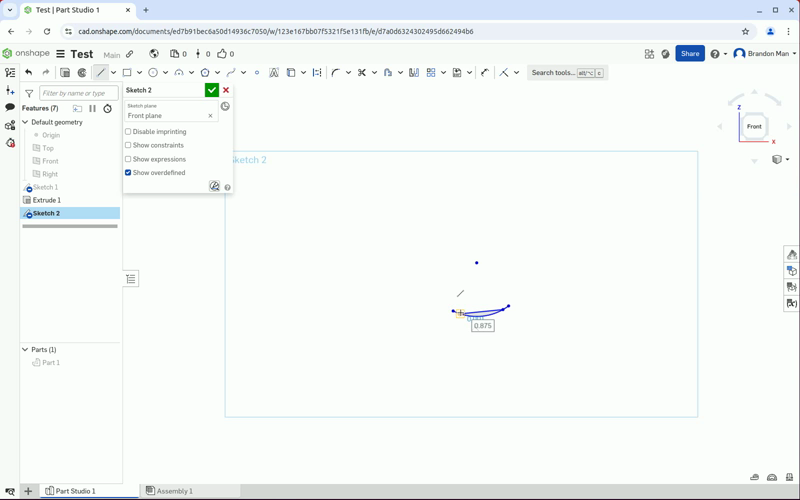
scroll(-6)
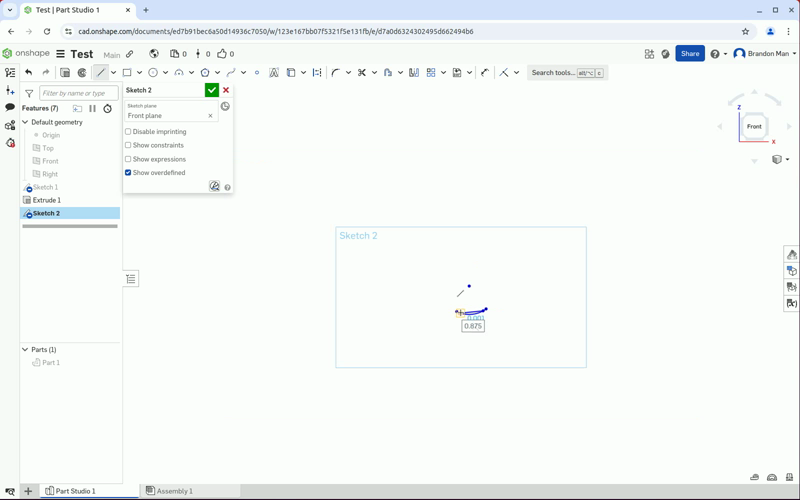
scroll(-6)
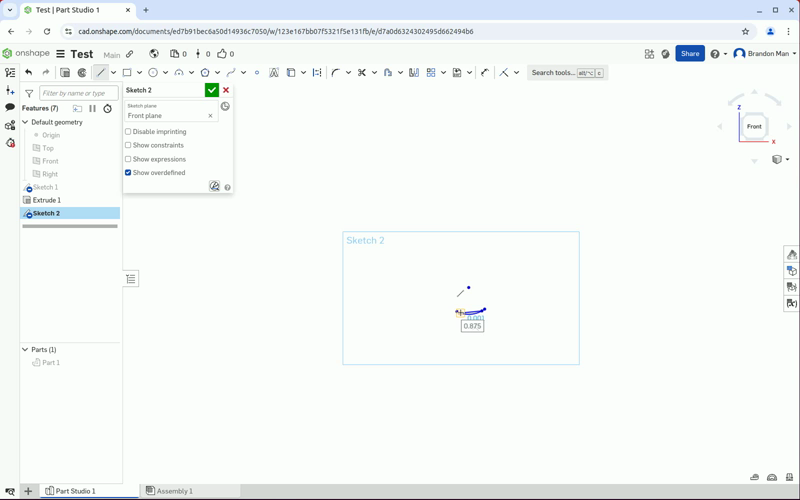
scroll(-6)
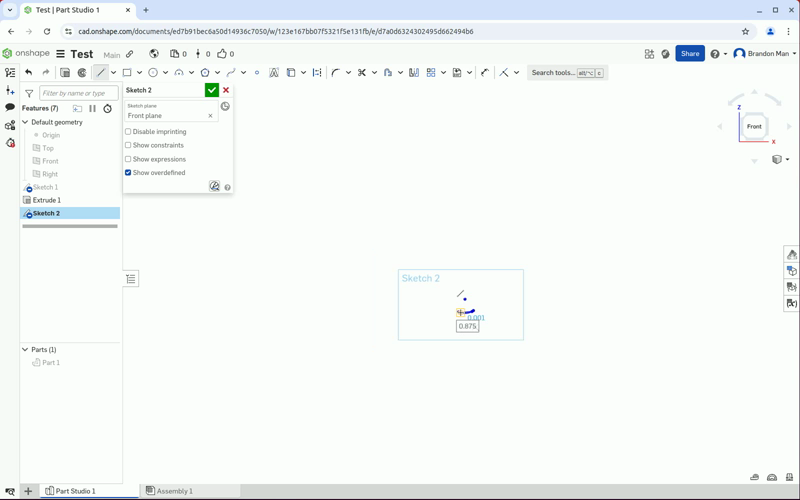
scroll(-6)
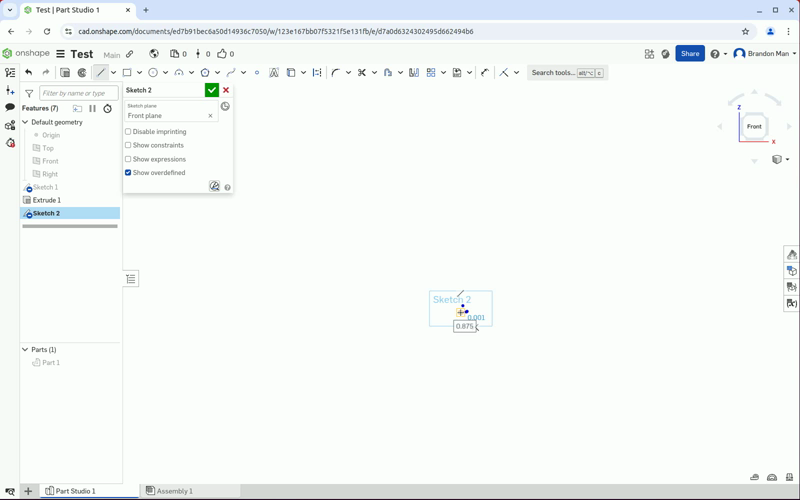
key(esc)
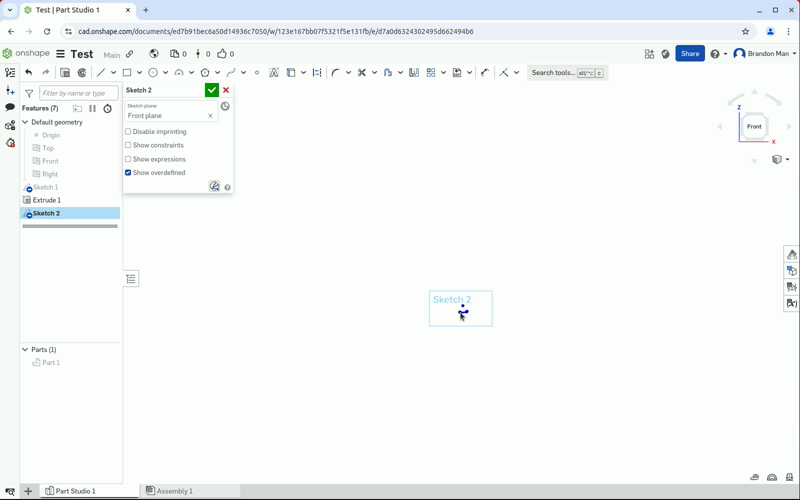
mouse_move(465, 311)
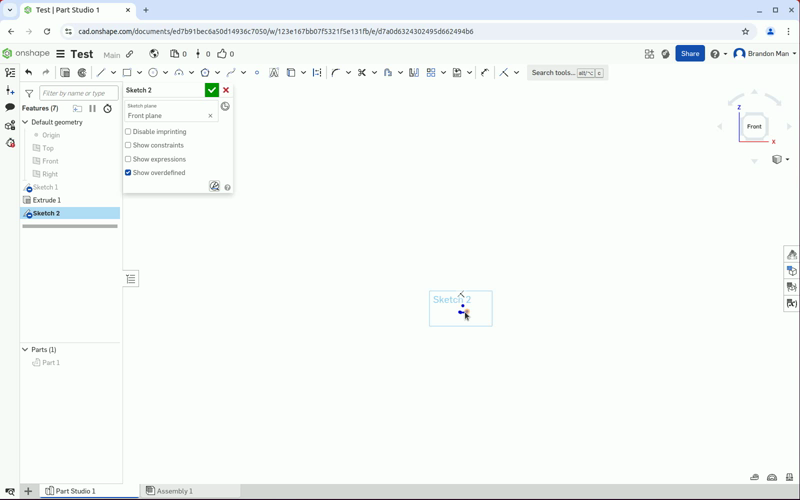
scroll(6)
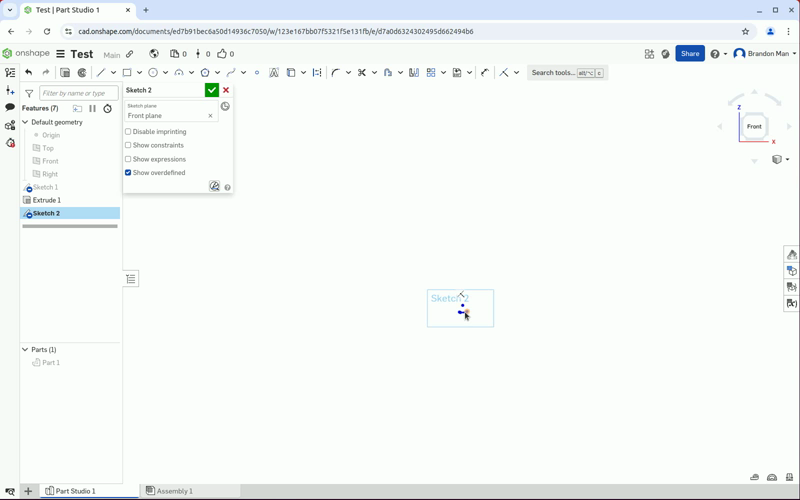
scroll(6)
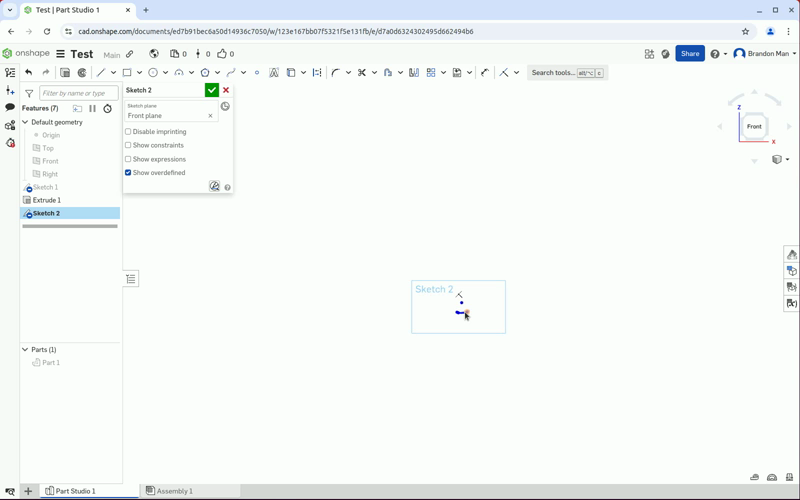
scroll(6)
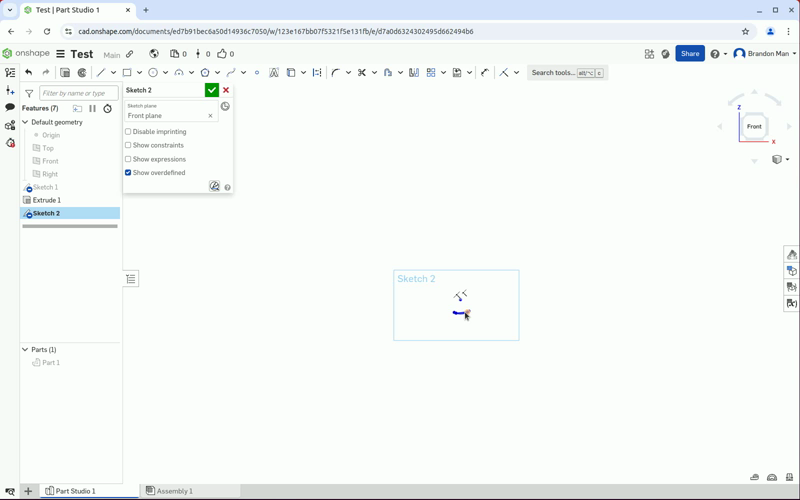
scroll(6)
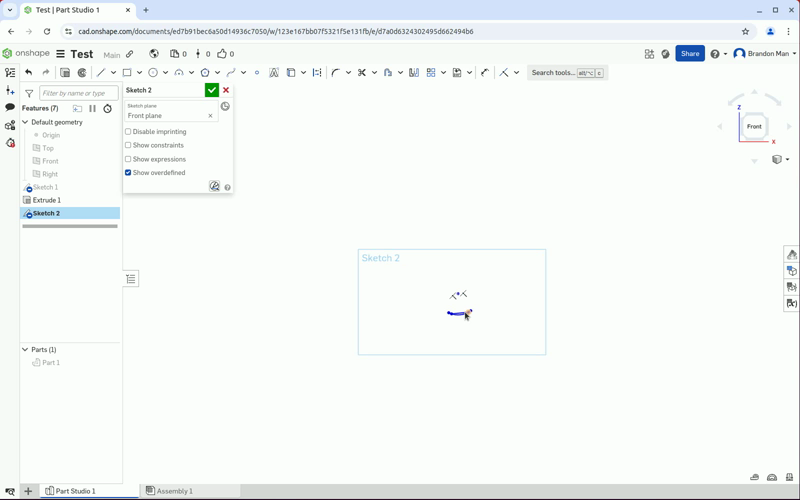
scroll(6)
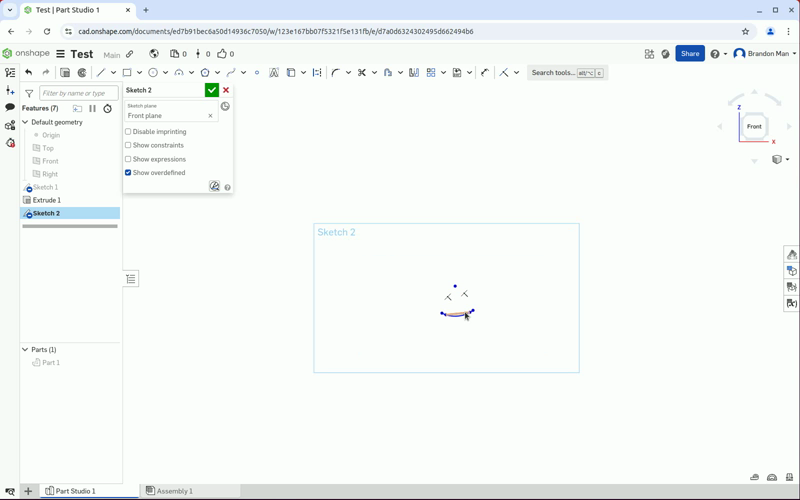
scroll(6)
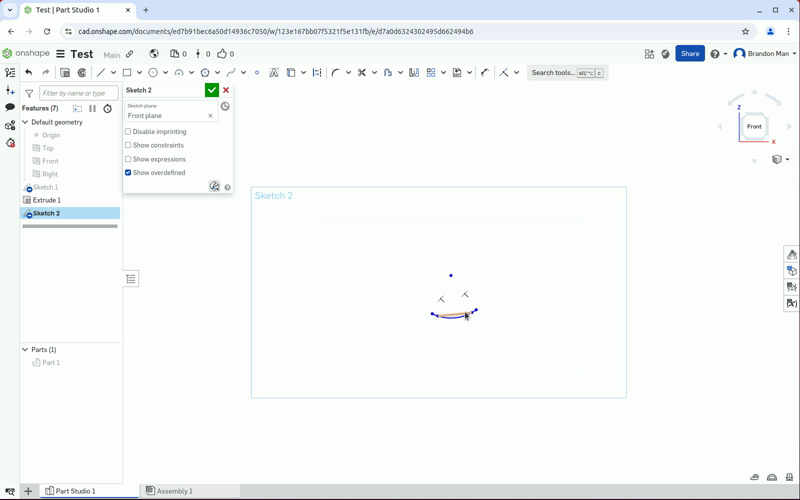
scroll(6)
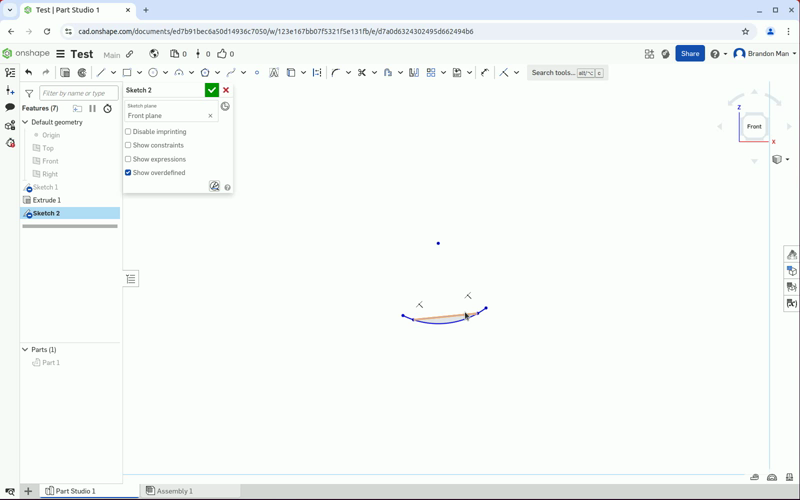
click(465, 311)
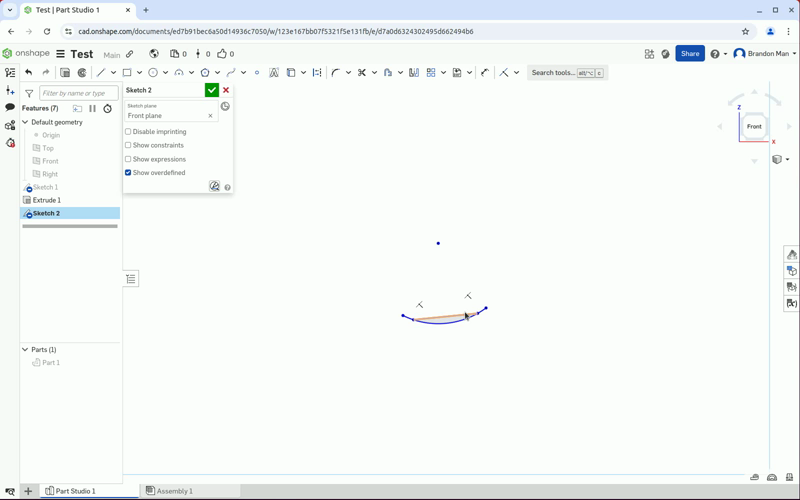
scroll(-6)
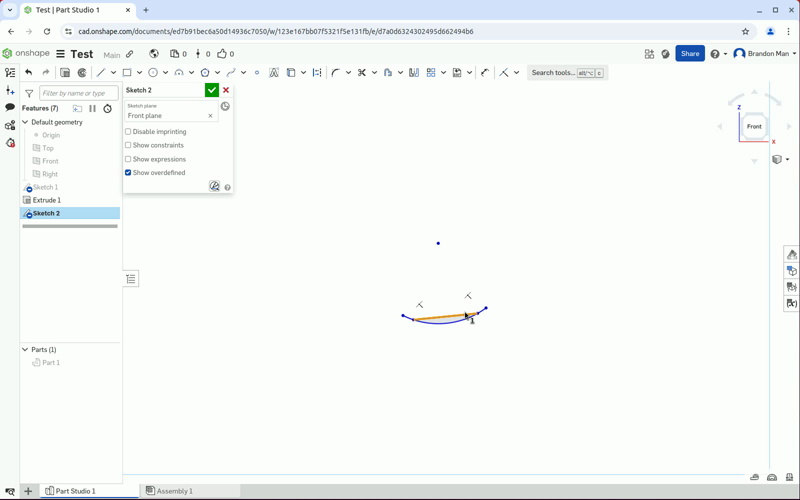
scroll(-6)
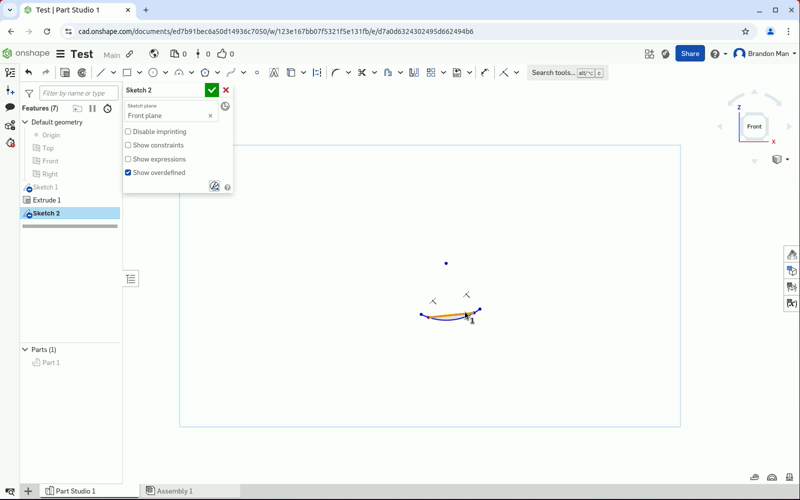
scroll(-6)
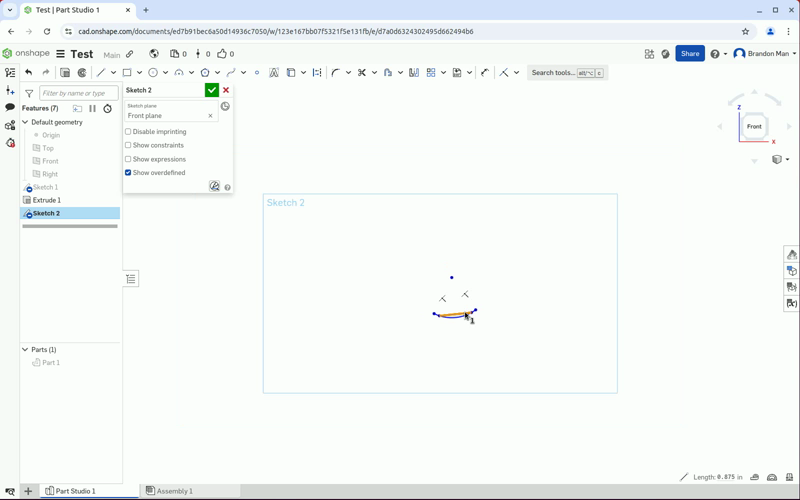
scroll(-6)
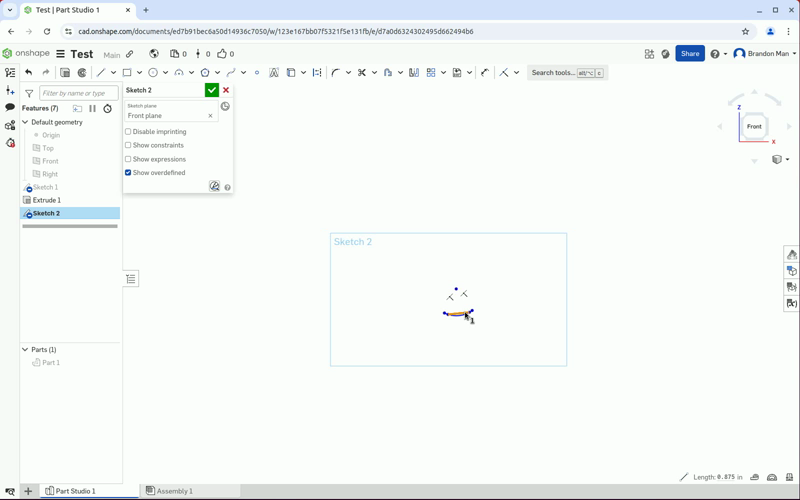
scroll(-6)
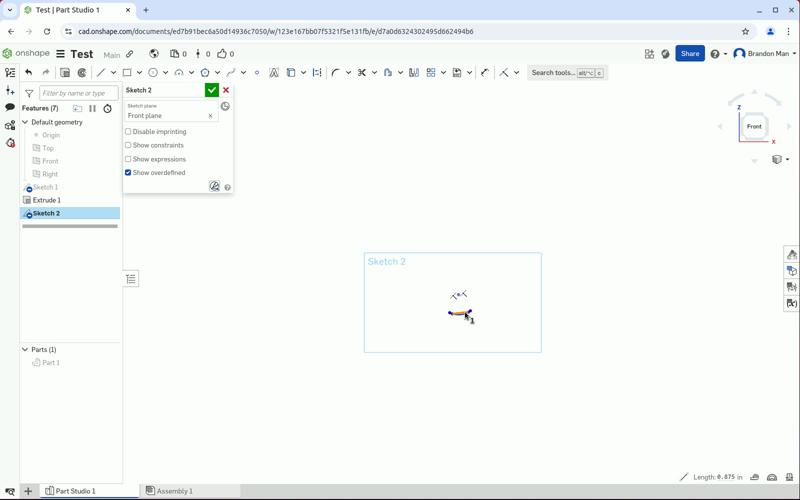
scroll(-6)
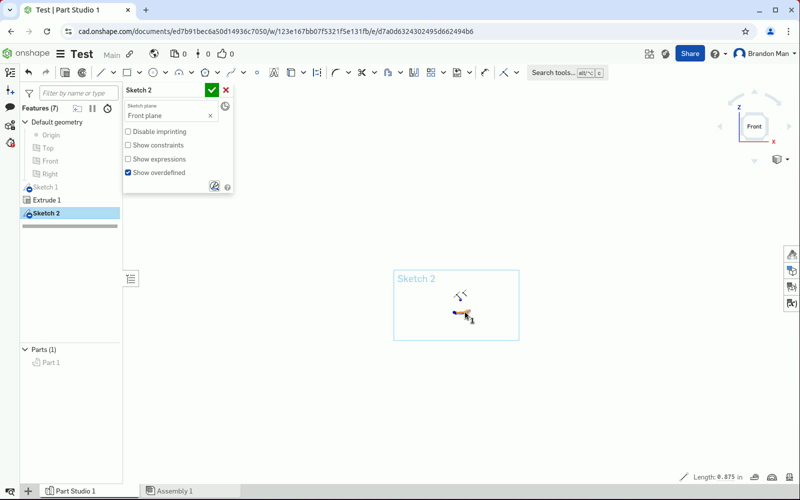
scroll(-6)
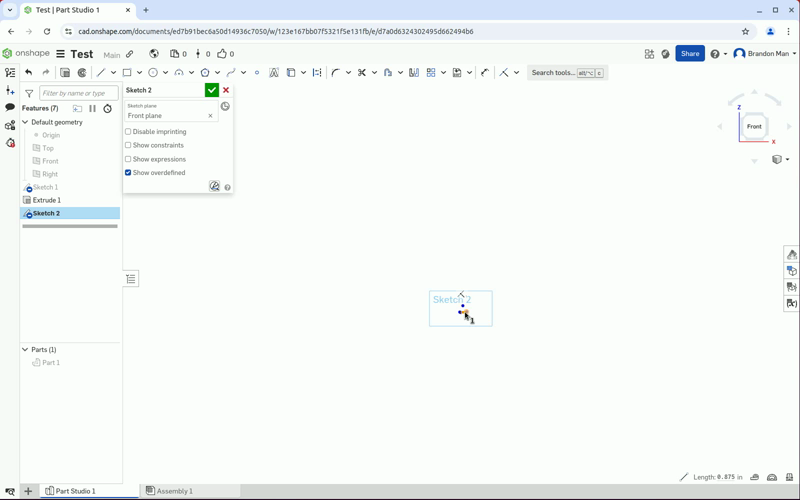
mouse_move(73, 352)
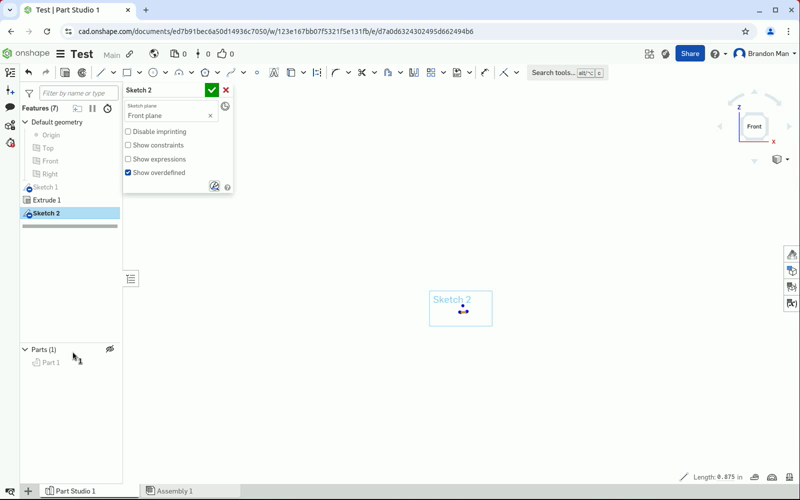
key(shift+y)
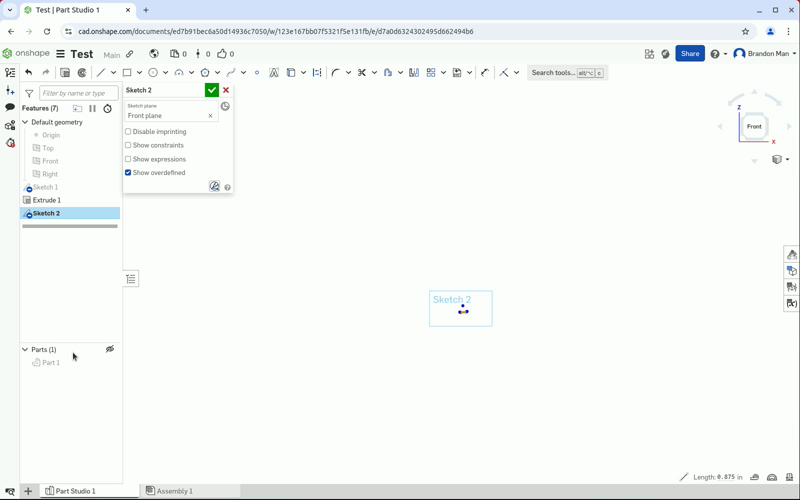
key(shift+e)
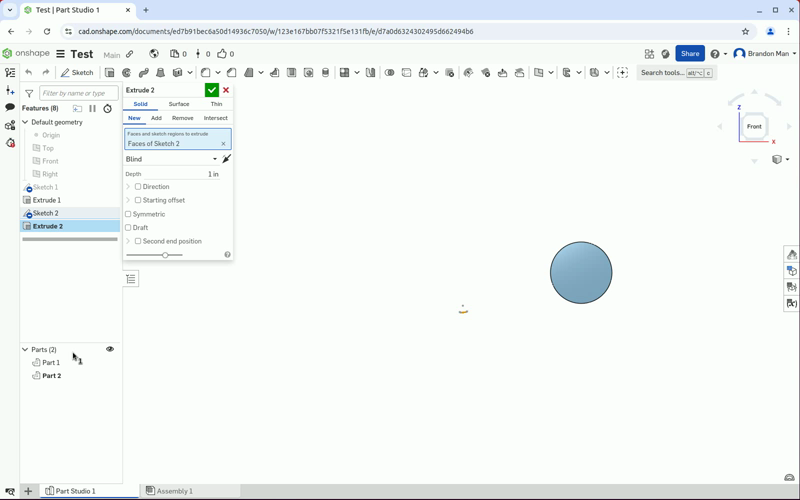
mouse_move(143, 106)
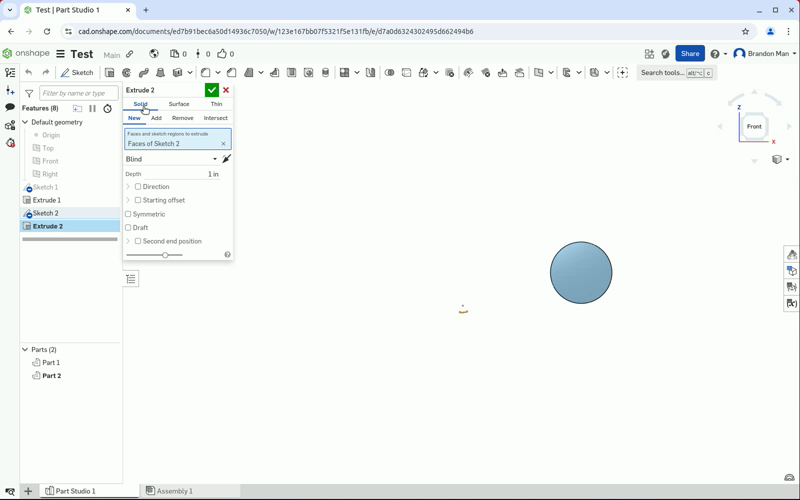
click(143, 106)
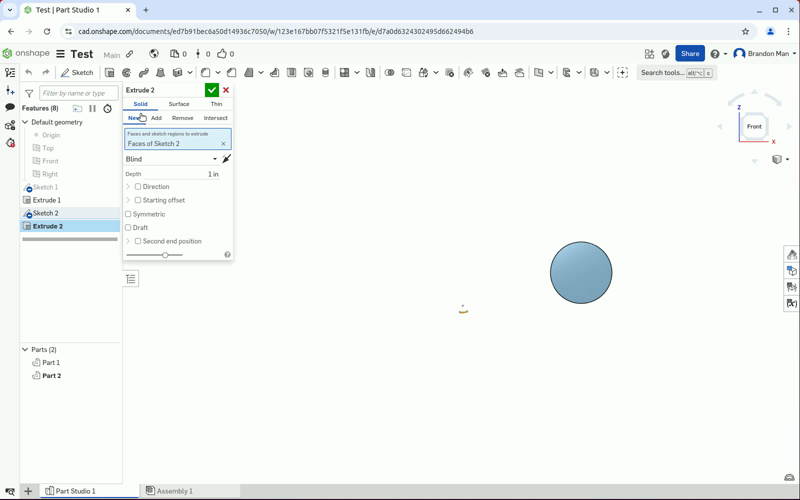
mouse_move(137, 120)
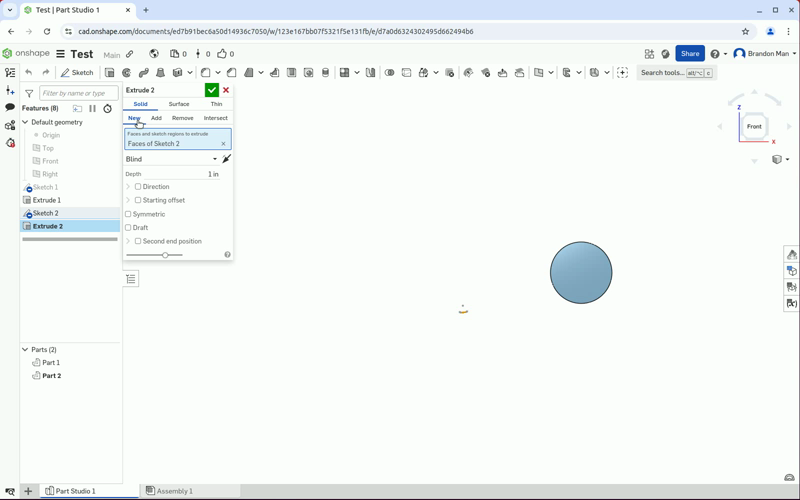
click(137, 120)
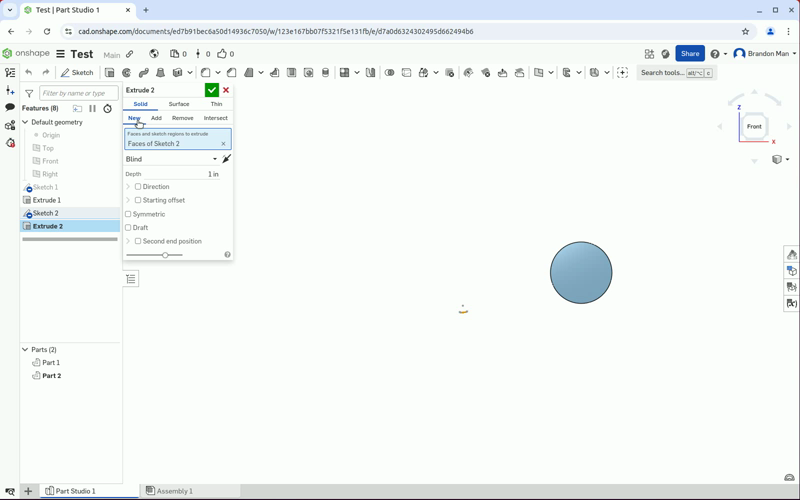
key(tab, 4)
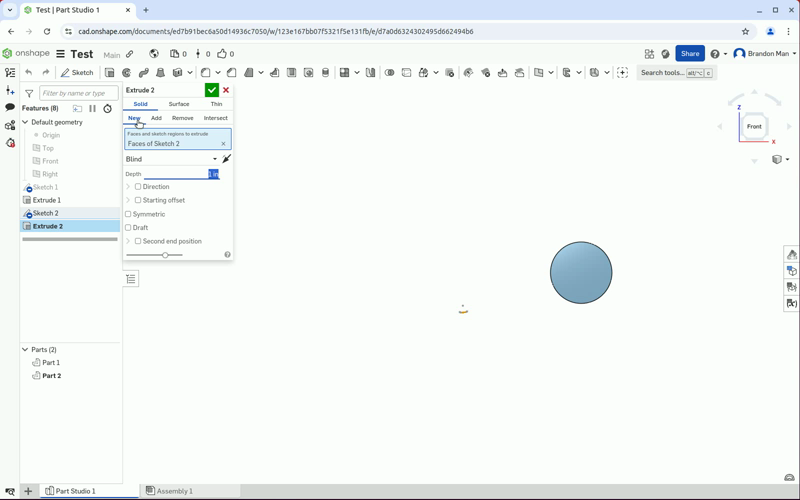
text(2.889)
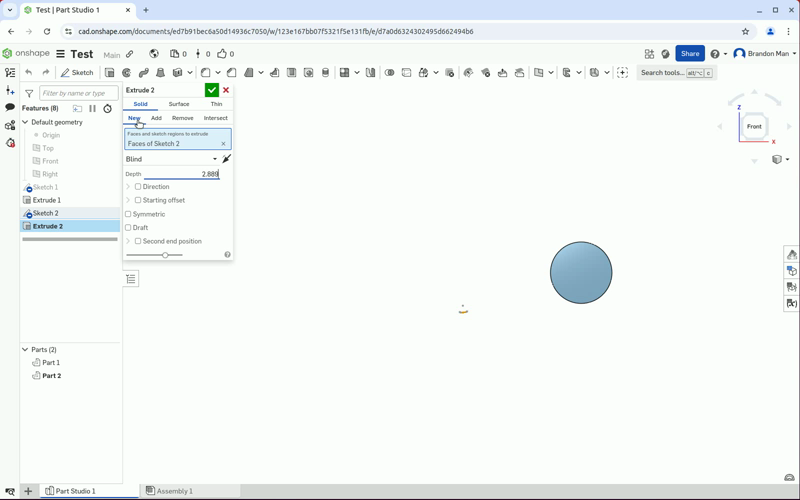
key(enter)
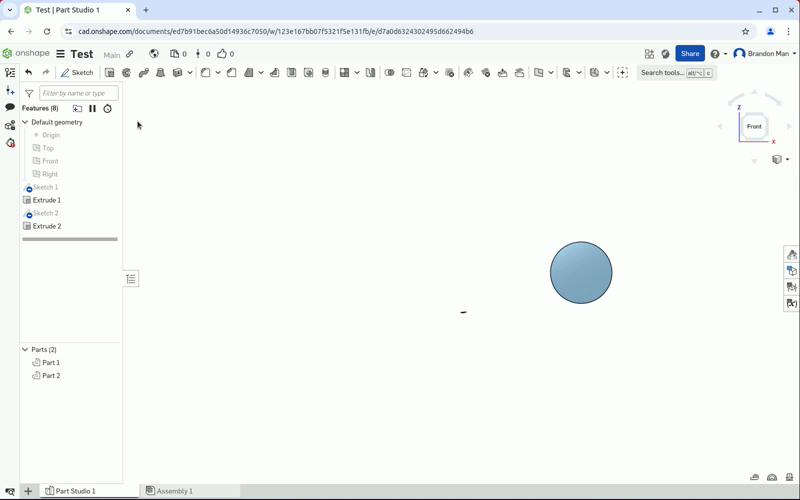
key(shift+h)
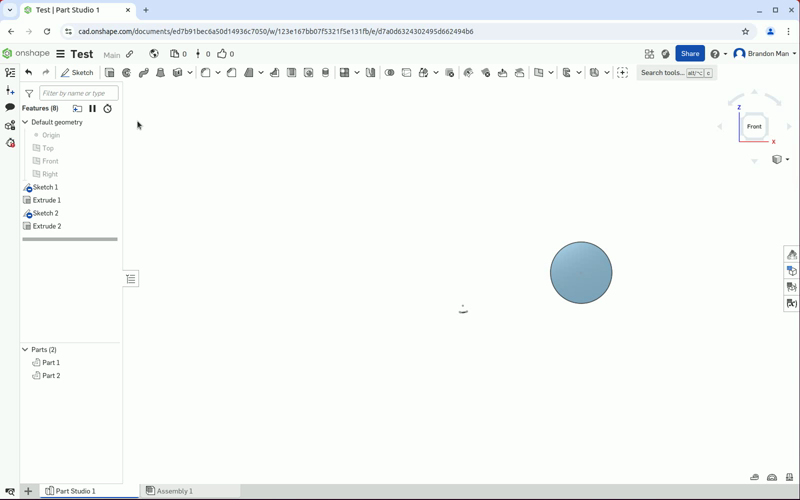
key(shift+h)
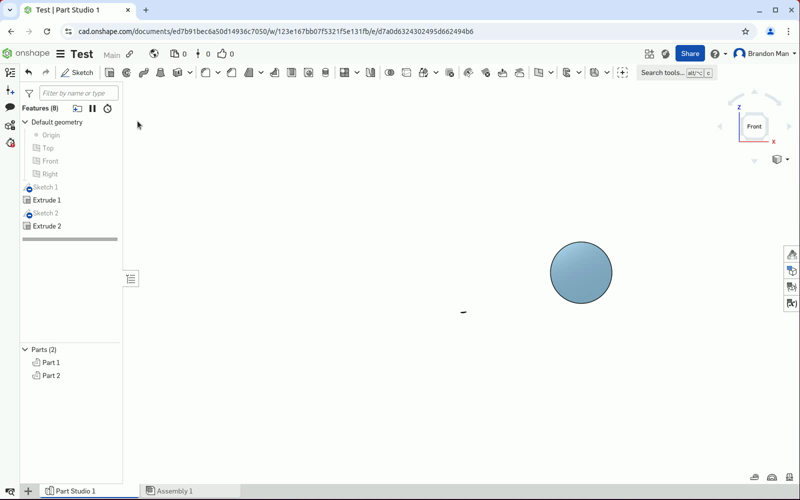
mouse_move(73, 189)
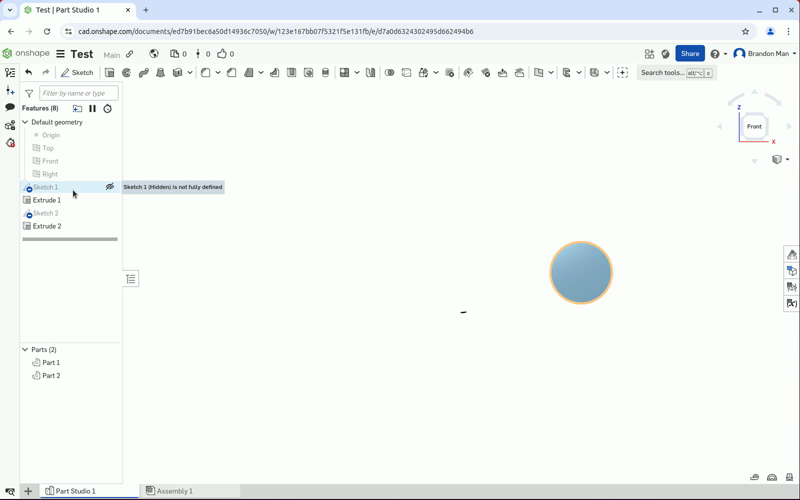
click(73, 189)
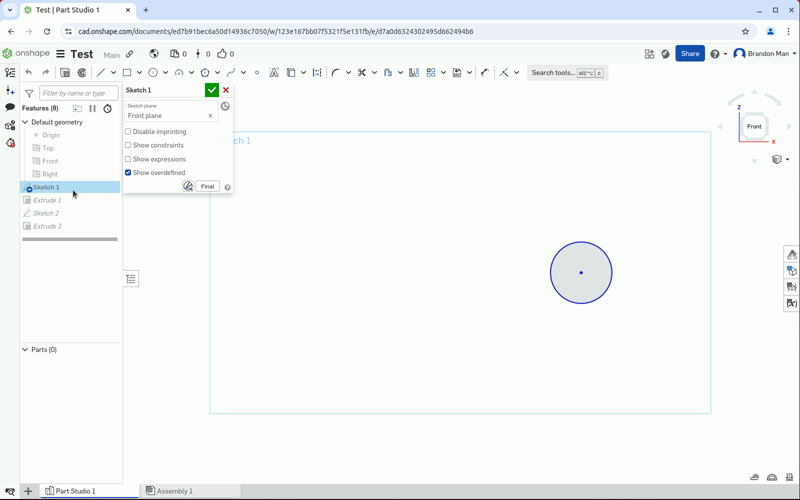
mouse_move(229, 92)
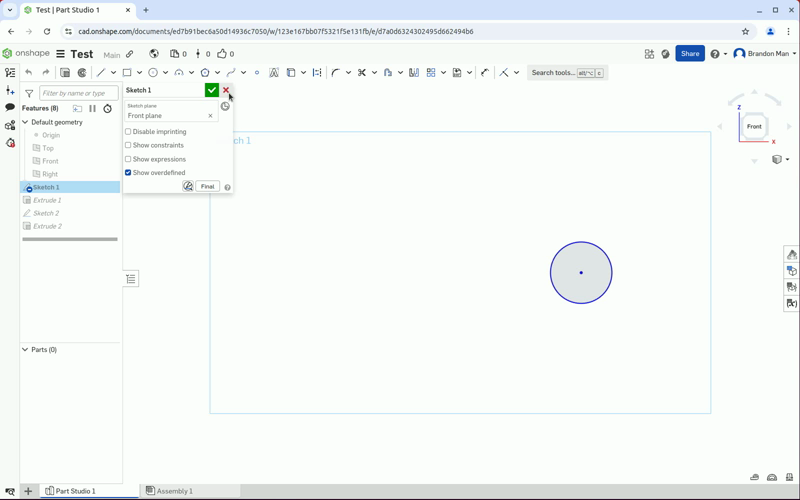
click(229, 92)
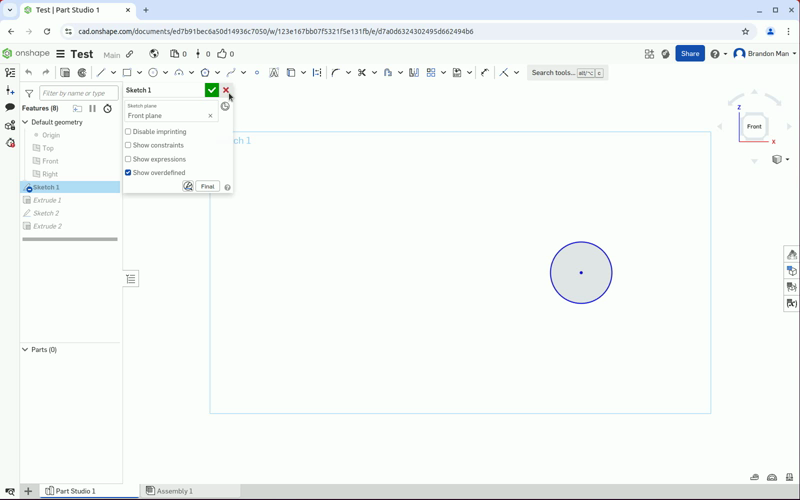
key(shift+s)
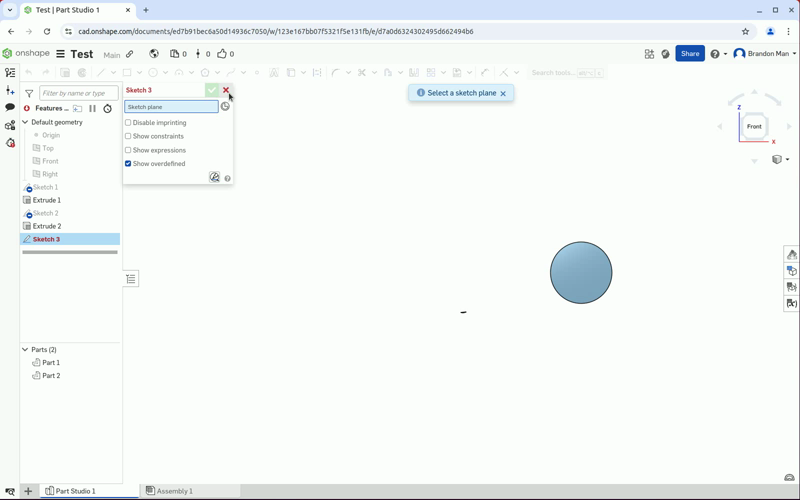
mouse_move(73, 163)
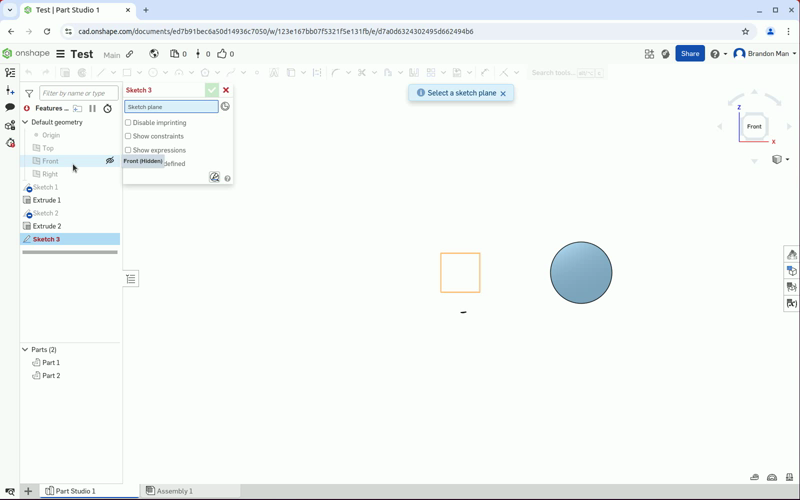
click(73, 163)
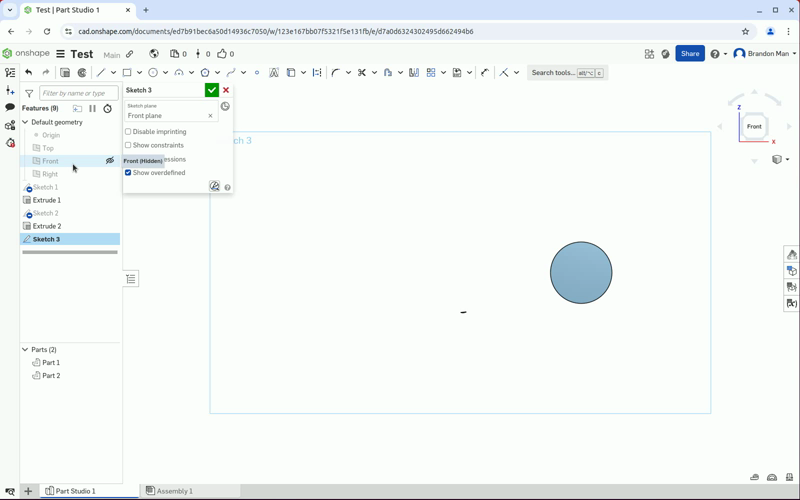
mouse_move(73, 352)
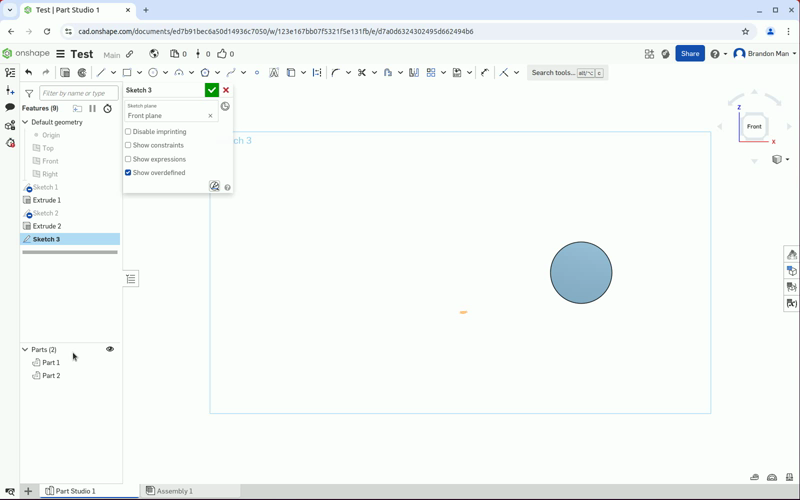
key(y)
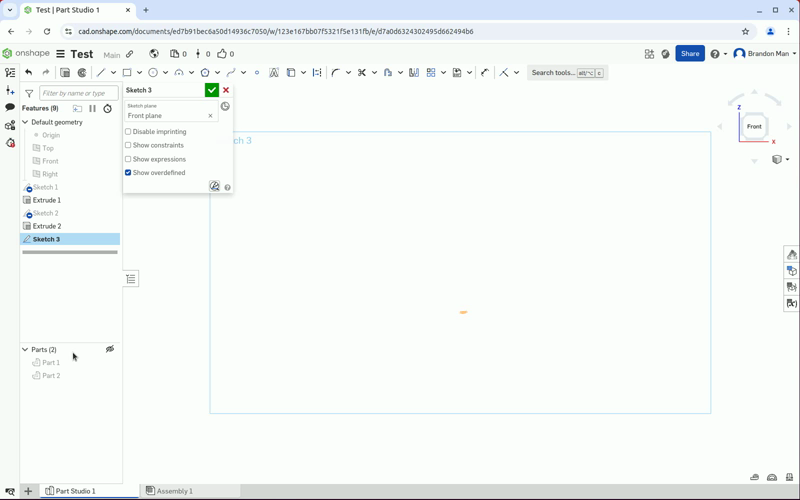
key(c)
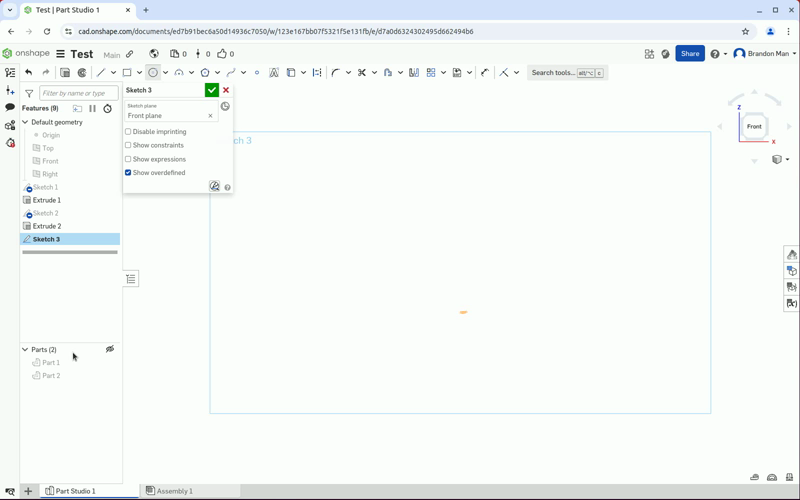
key_down(shift)
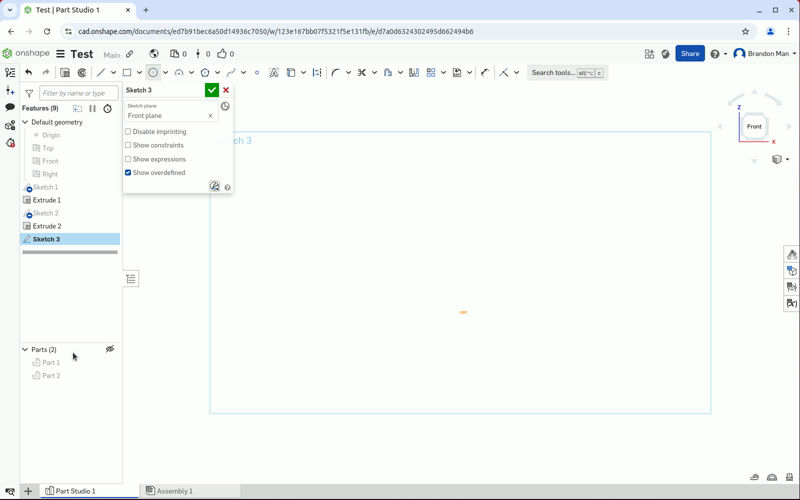
mouse_move(551, 282)
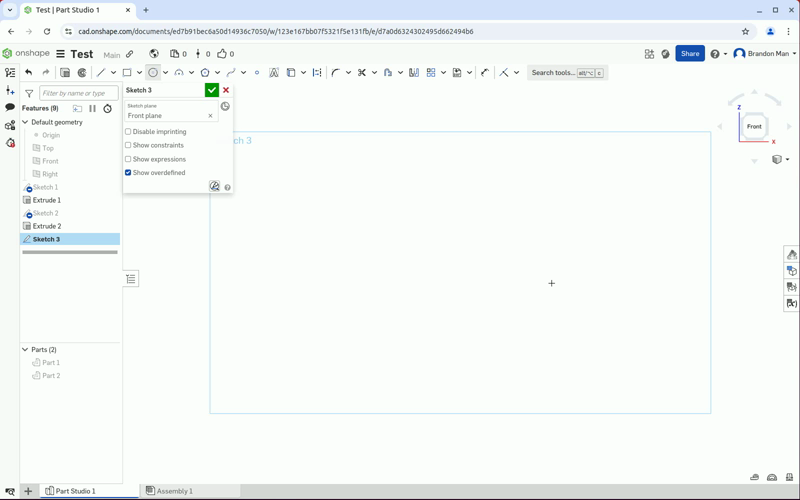
click(551, 282)
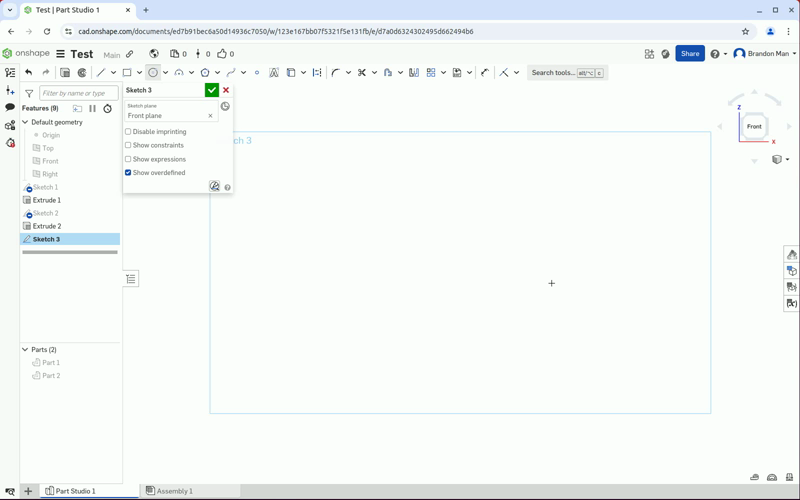
key_up(shift)
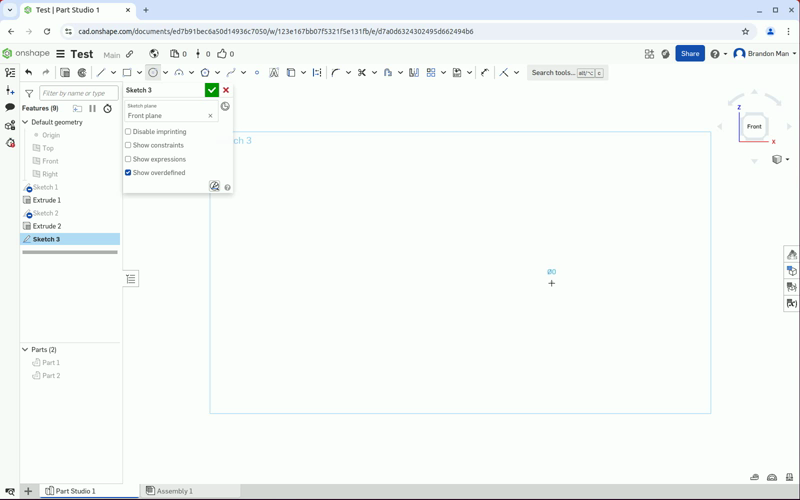
mouse_move(574, 282)
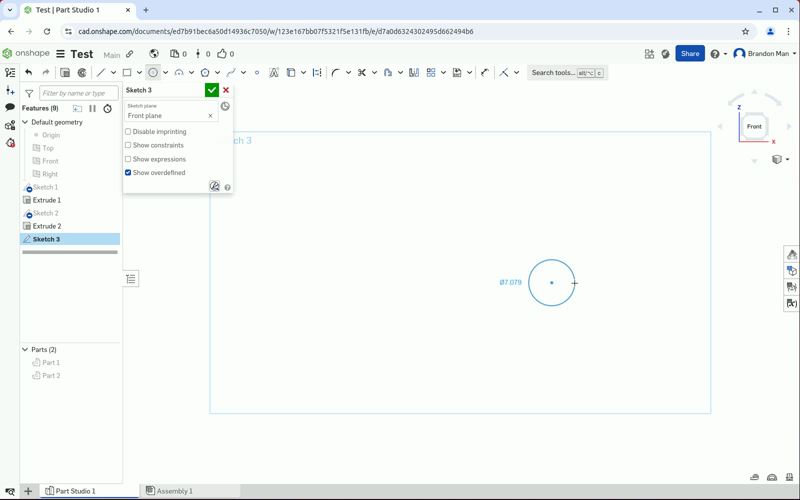
click(574, 282)
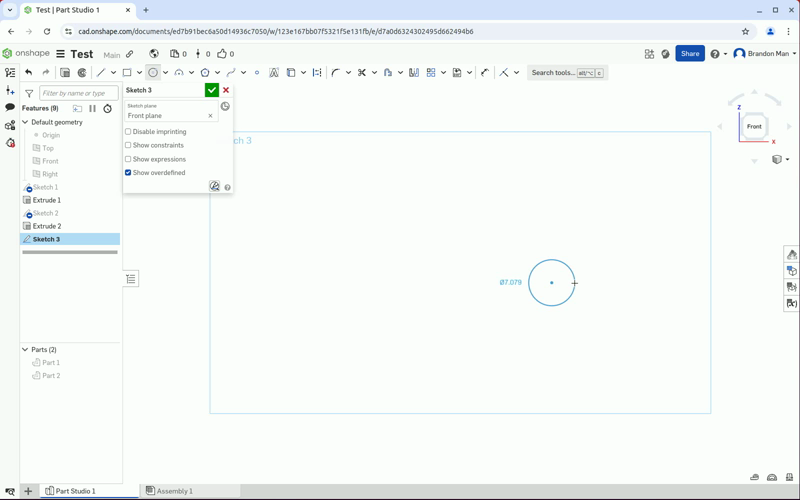
key(esc)
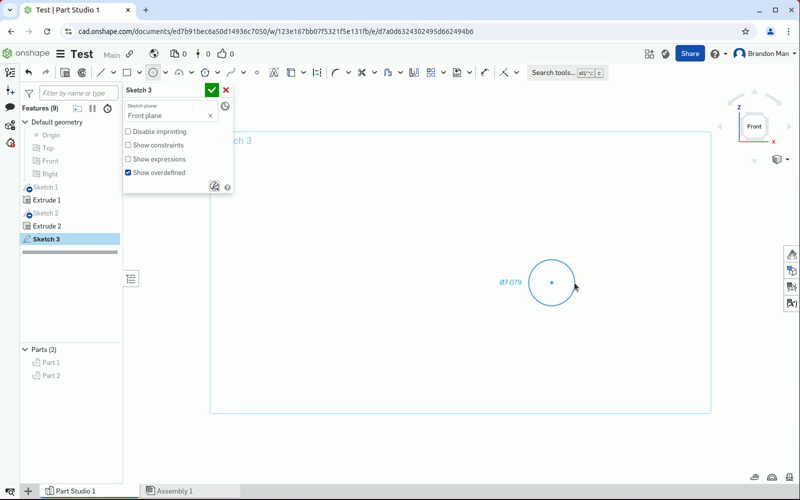
mouse_move(571, 274)
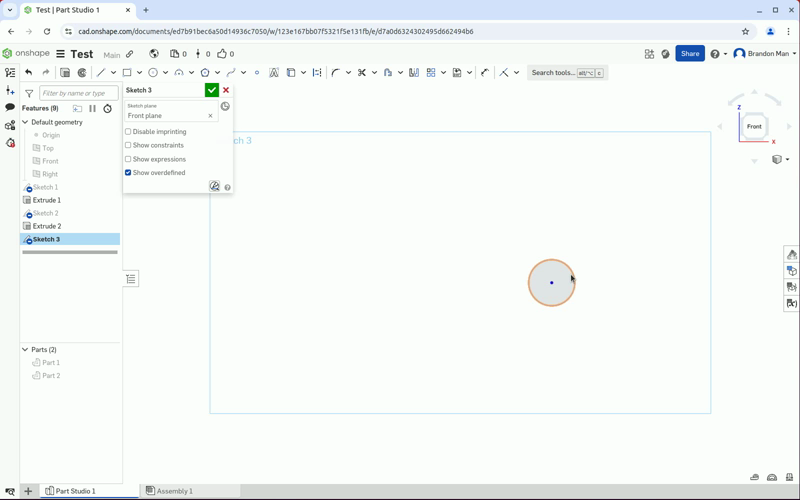
scroll(6)
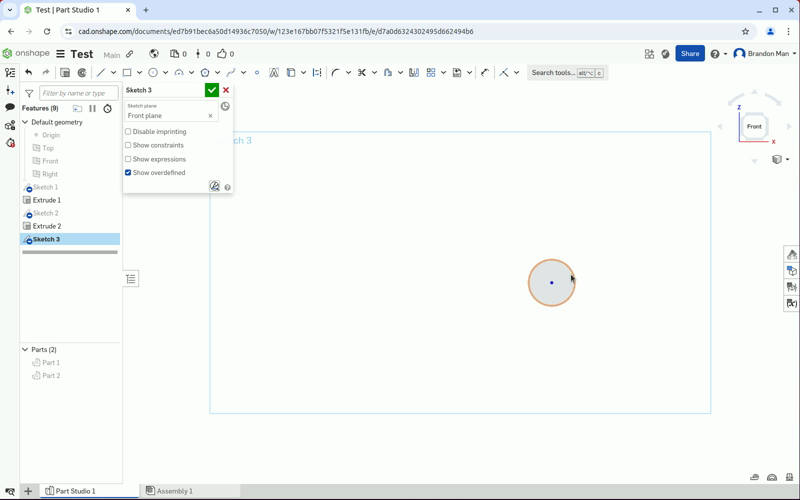
scroll(6)
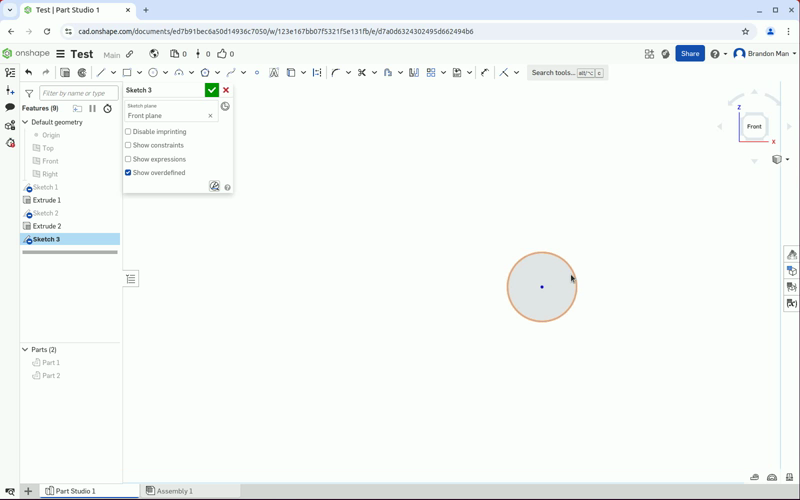
scroll(6)
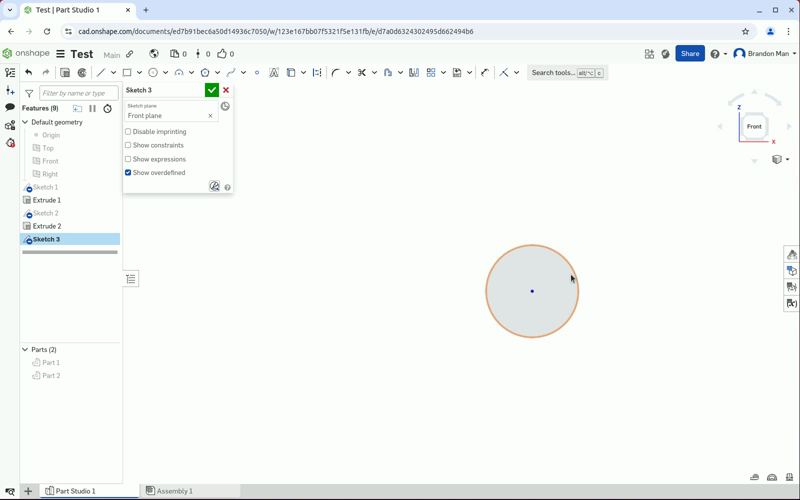
scroll(6)
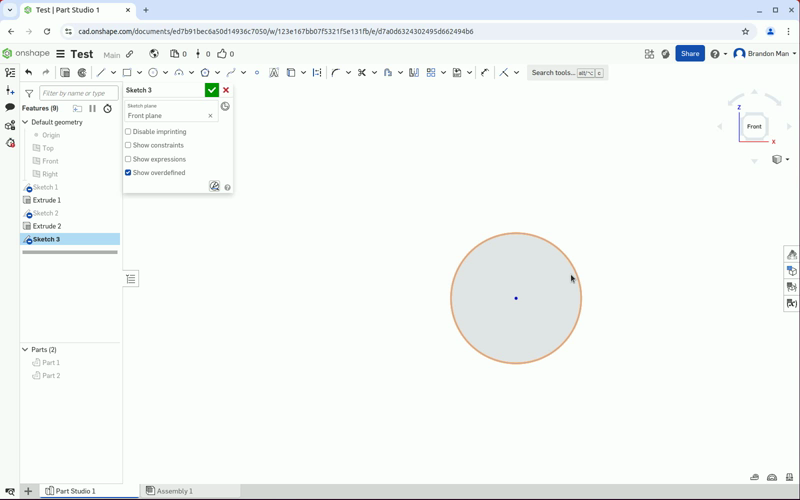
scroll(6)
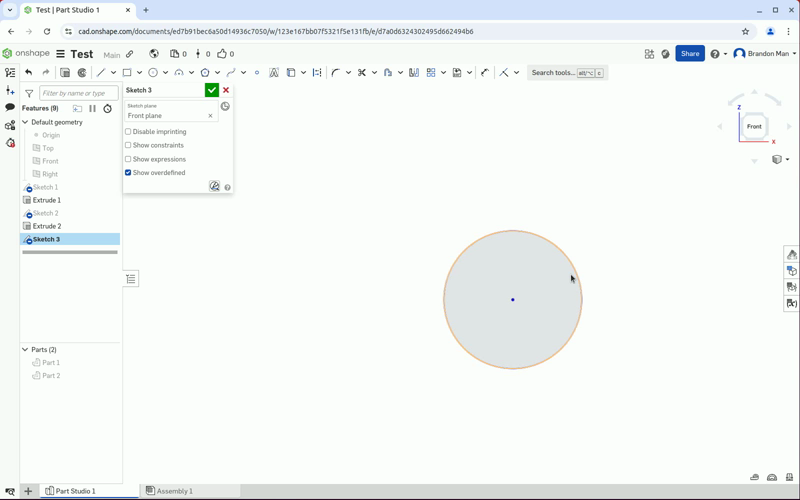
scroll(6)
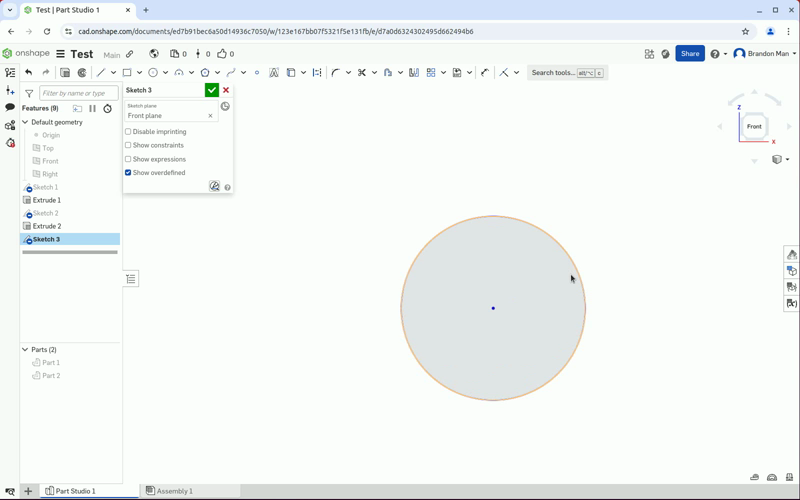
scroll(6)
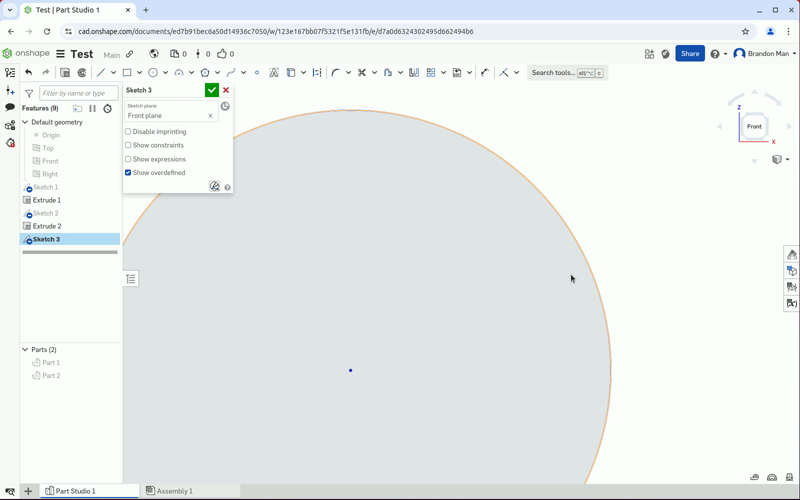
click(571, 274)
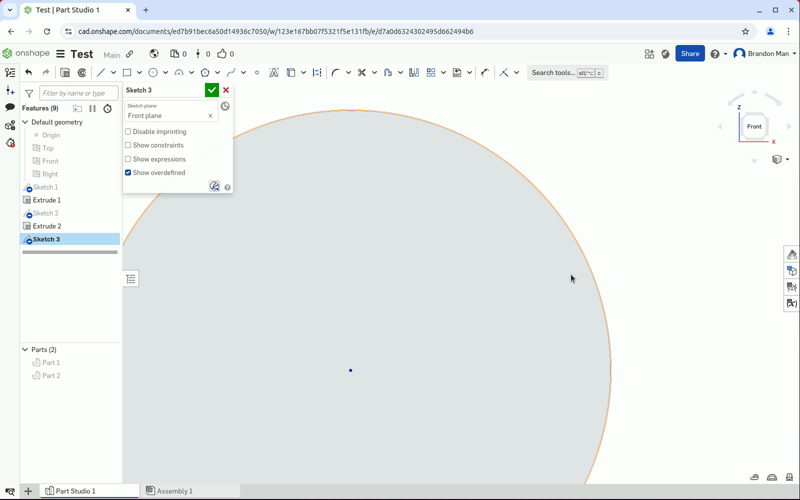
scroll(-6)
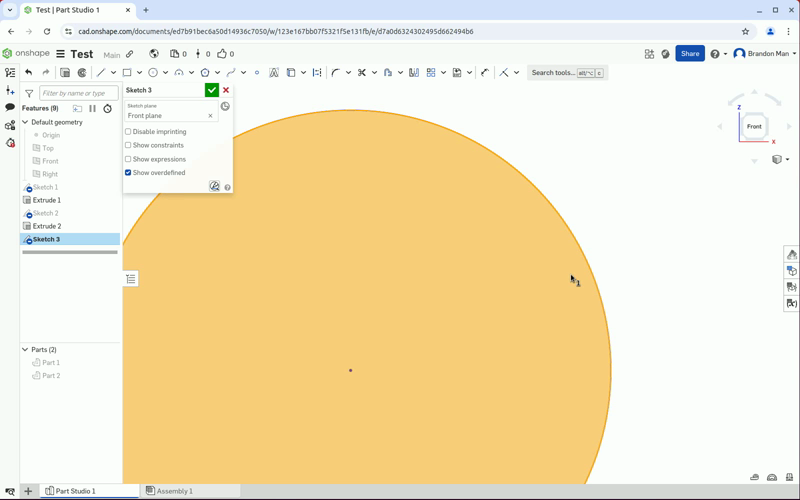
scroll(-6)
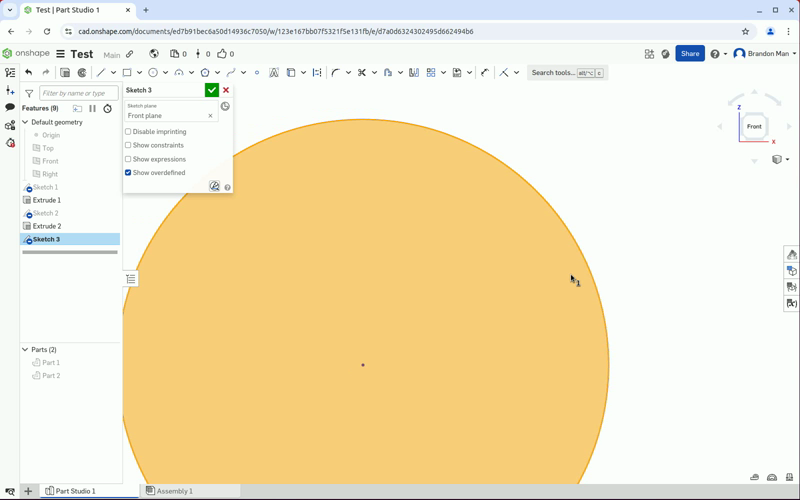
scroll(-6)
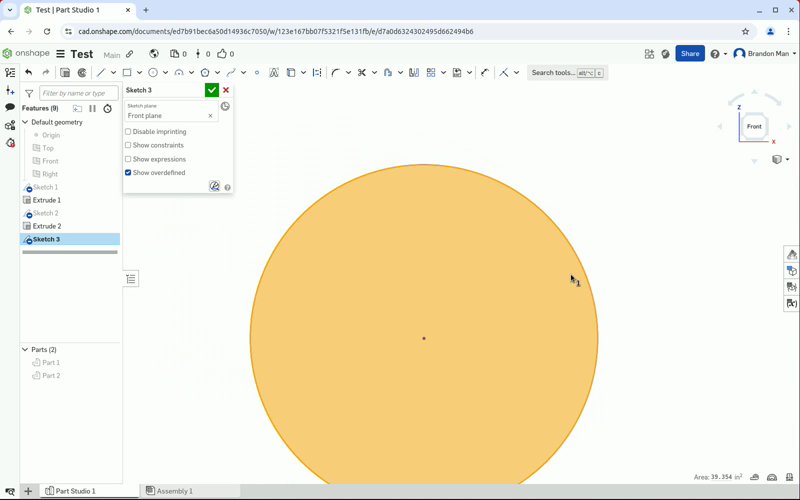
scroll(-6)
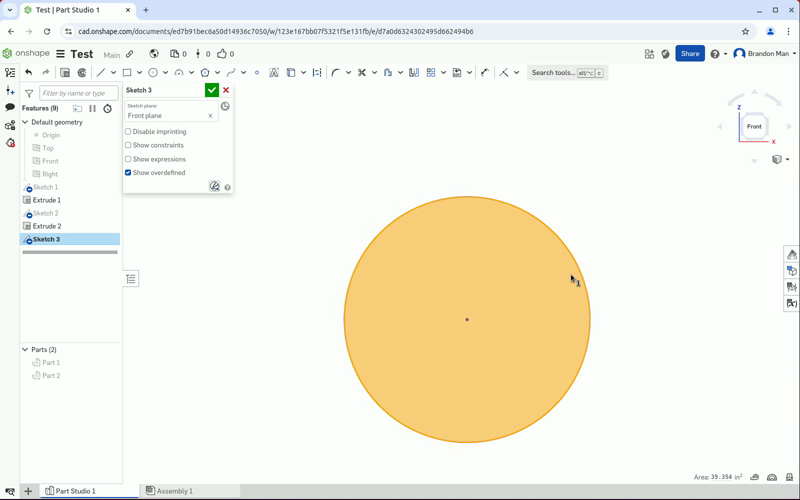
scroll(-6)
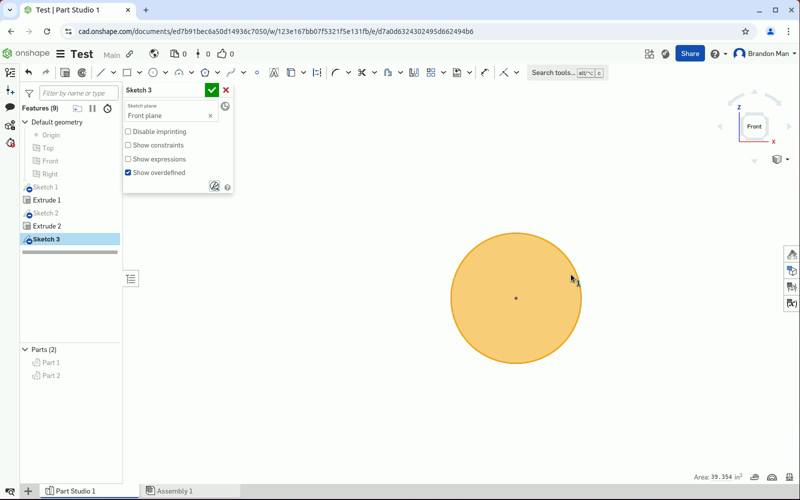
scroll(-6)
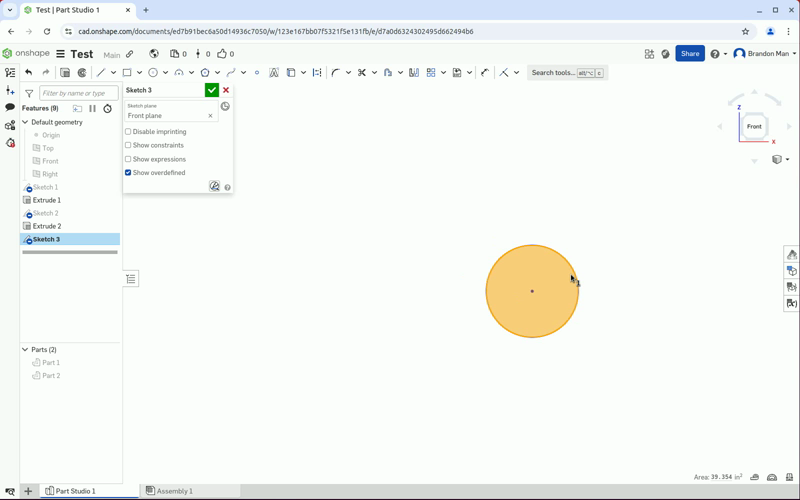
scroll(-6)
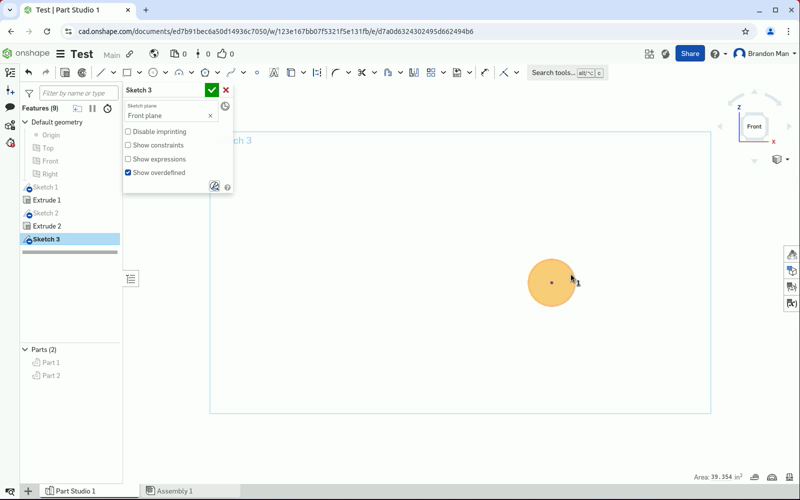
mouse_move(73, 352)
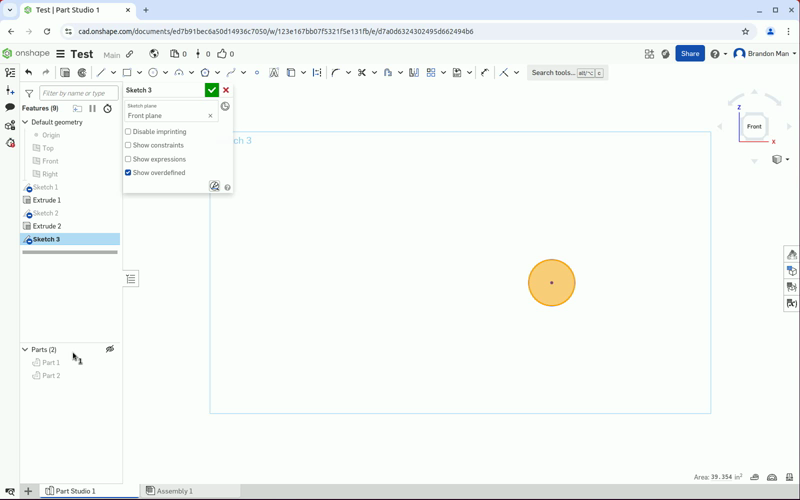
key(shift+y)
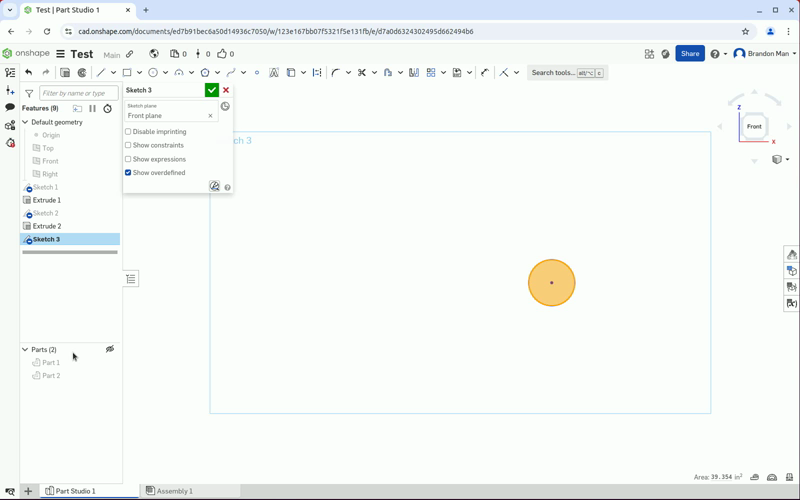
key(shift+e)
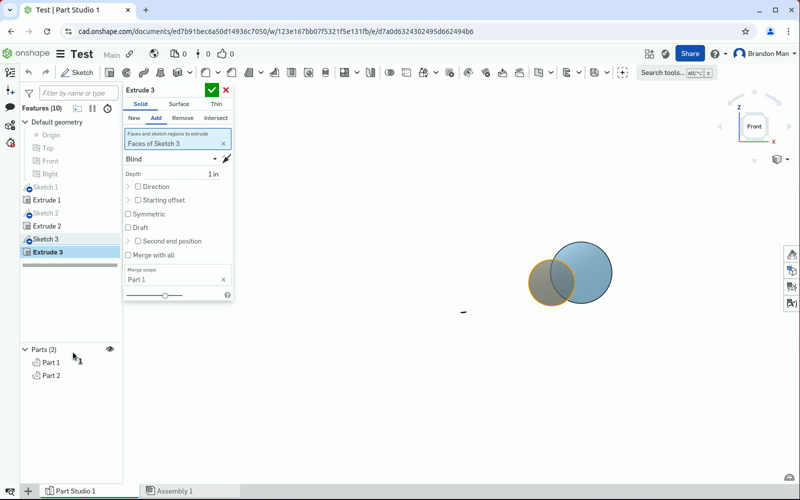
mouse_move(143, 106)
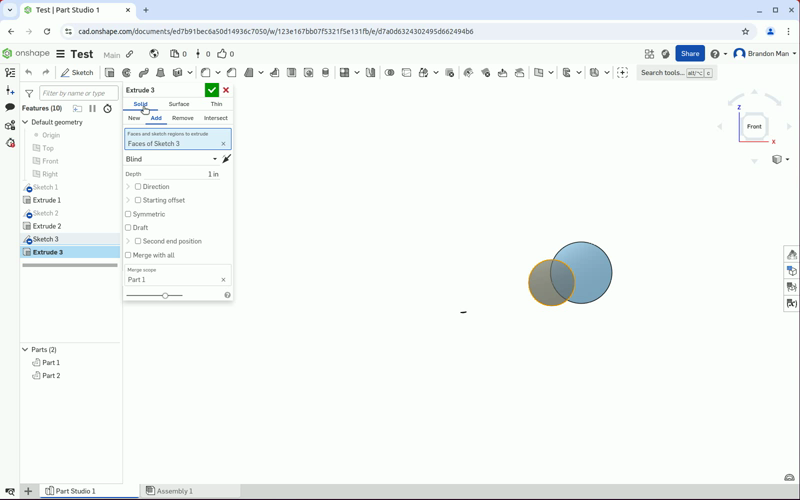
click(143, 106)
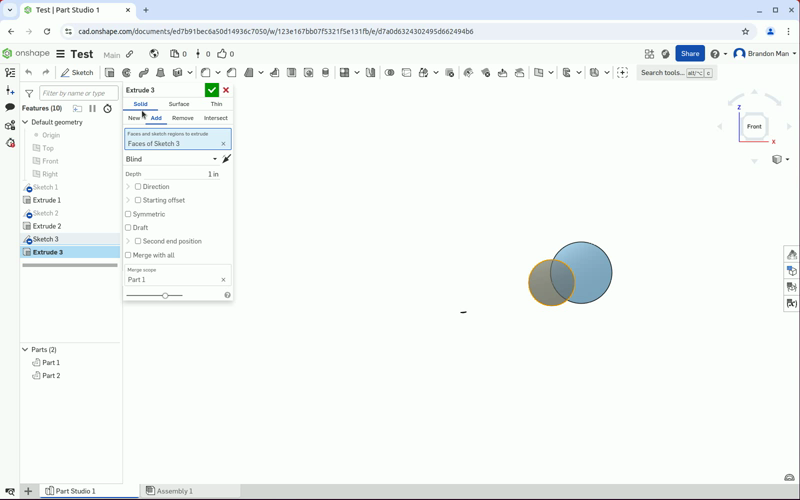
mouse_move(137, 120)
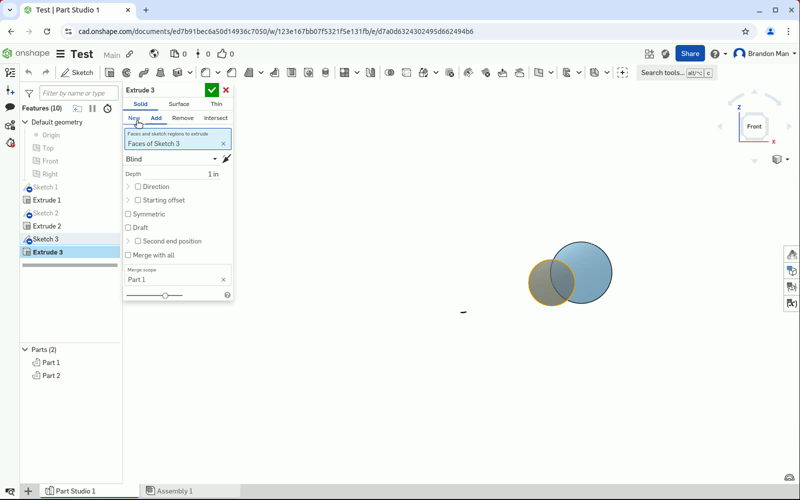
click(137, 120)
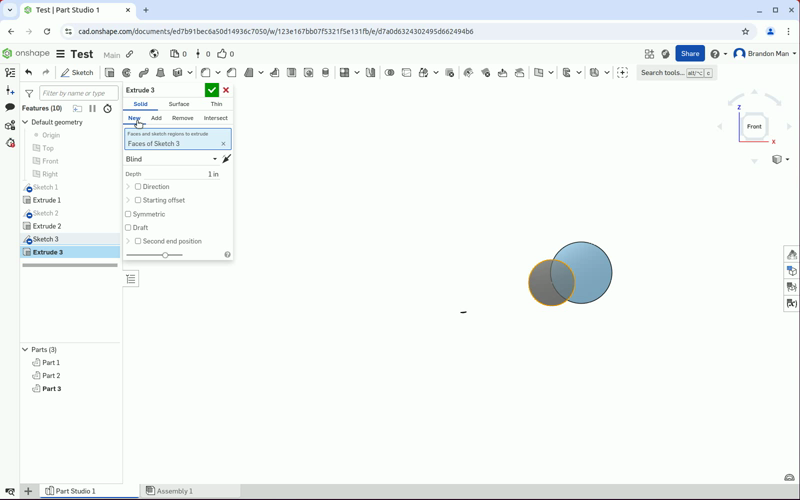
key(tab, 4)
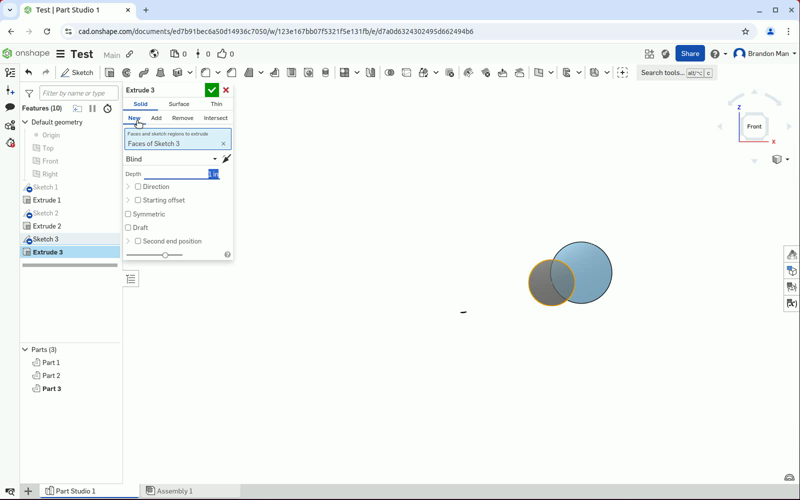
text(2.889)
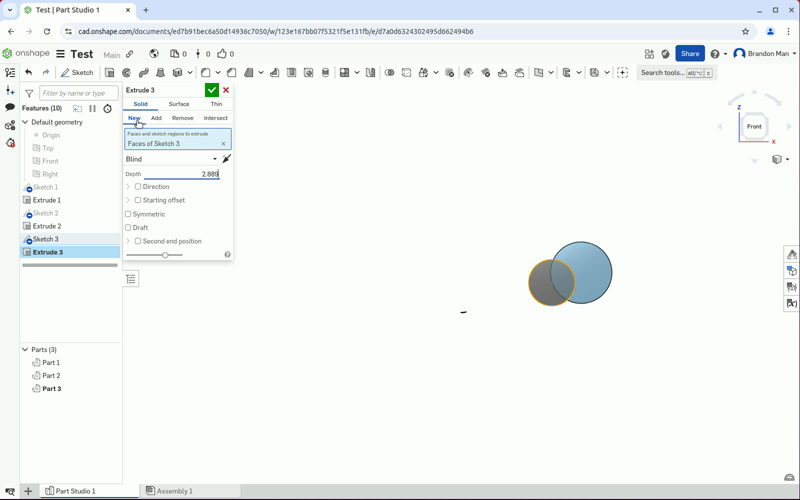
key(enter)
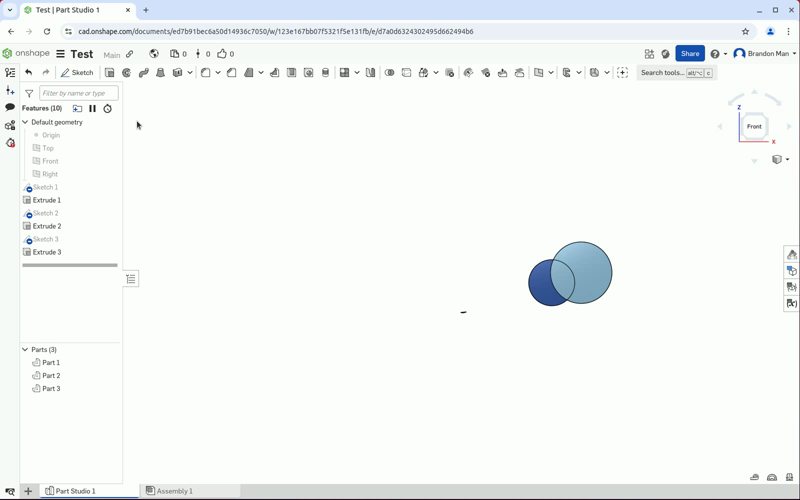
key(shift+h)
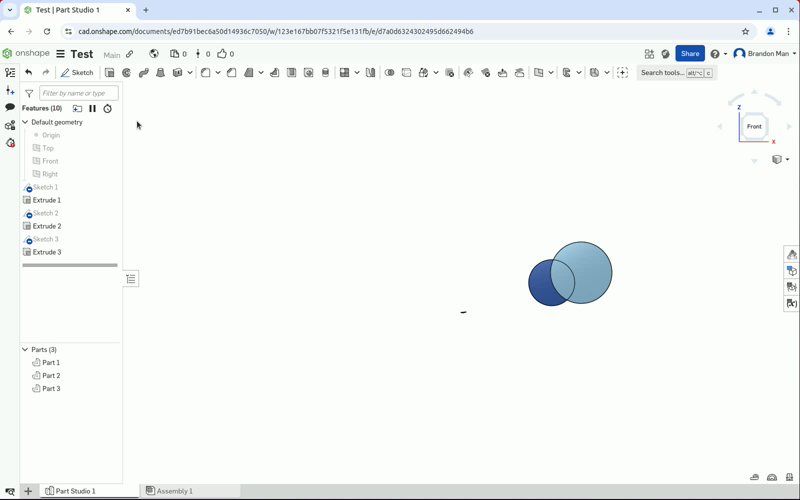
key(shift+h)
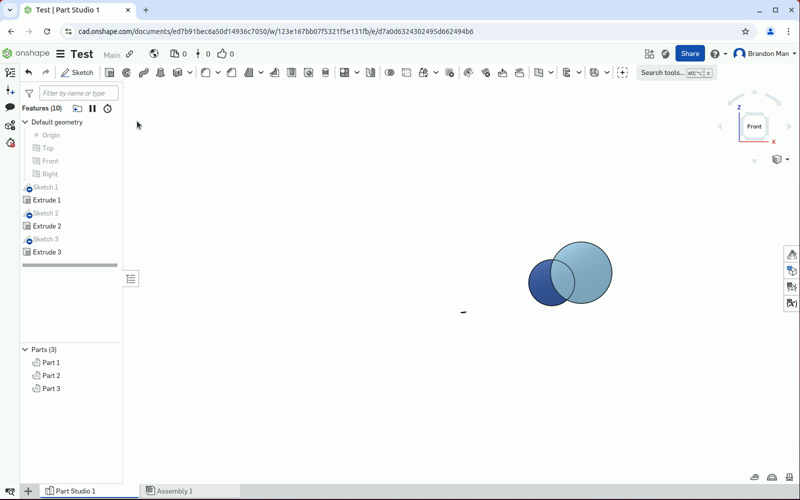
mouse_move(73, 189)
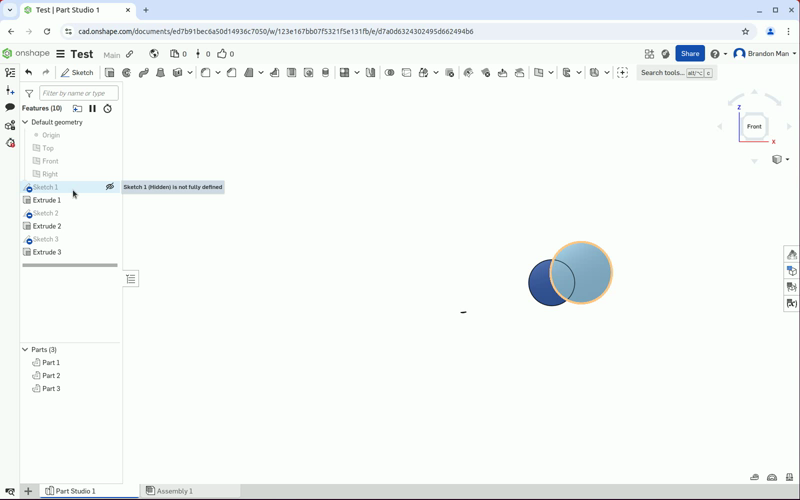
click(73, 189)
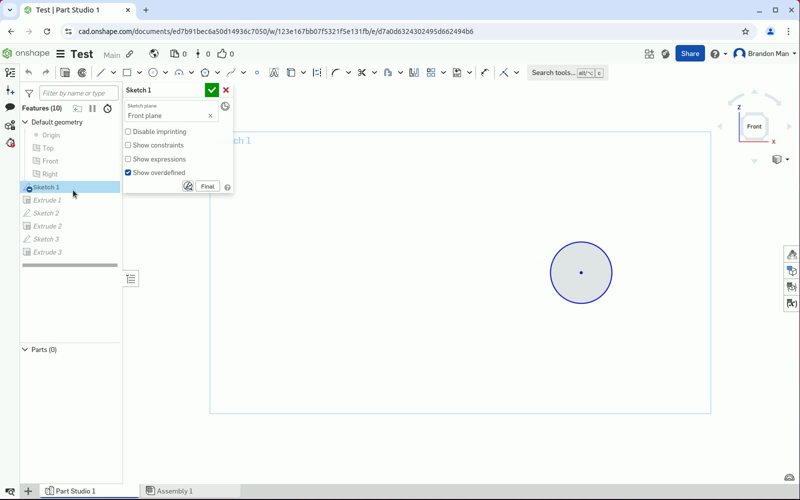
mouse_move(229, 92)
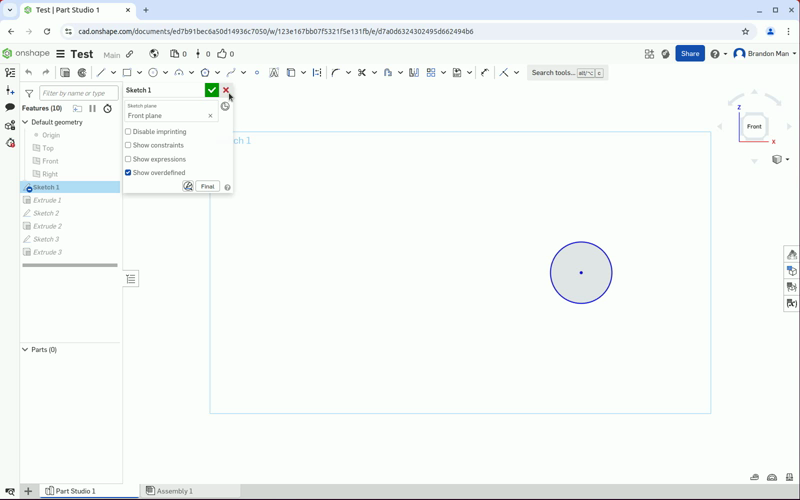
click(229, 92)
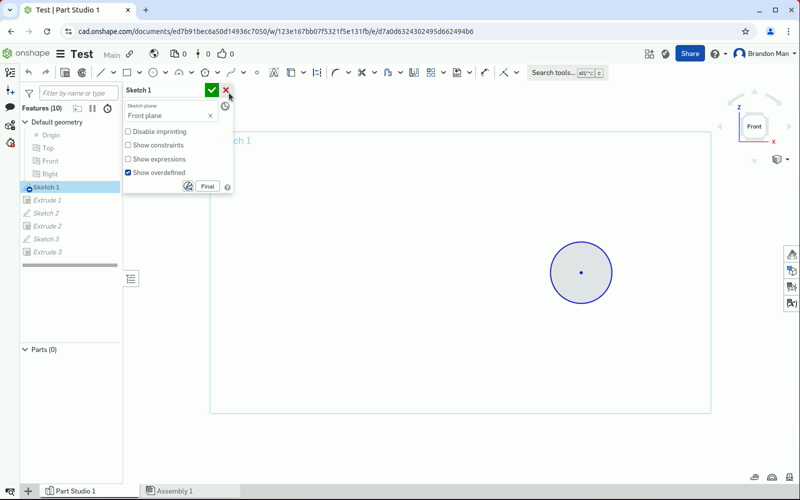
key(shift+s)
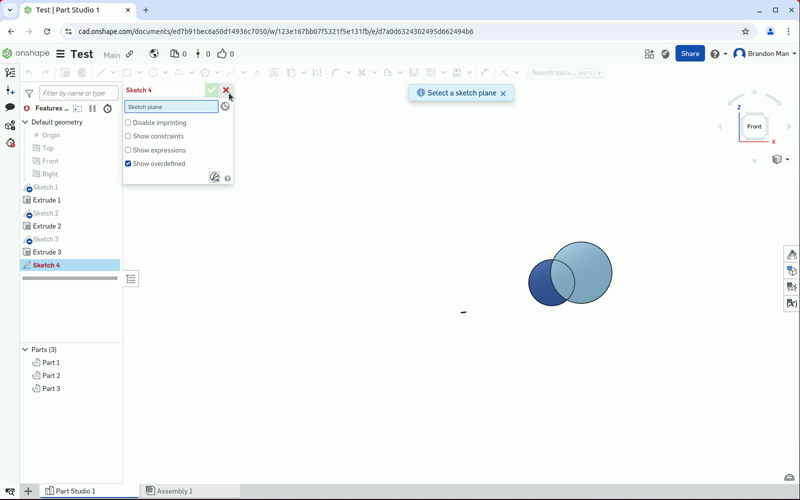
mouse_move(73, 163)
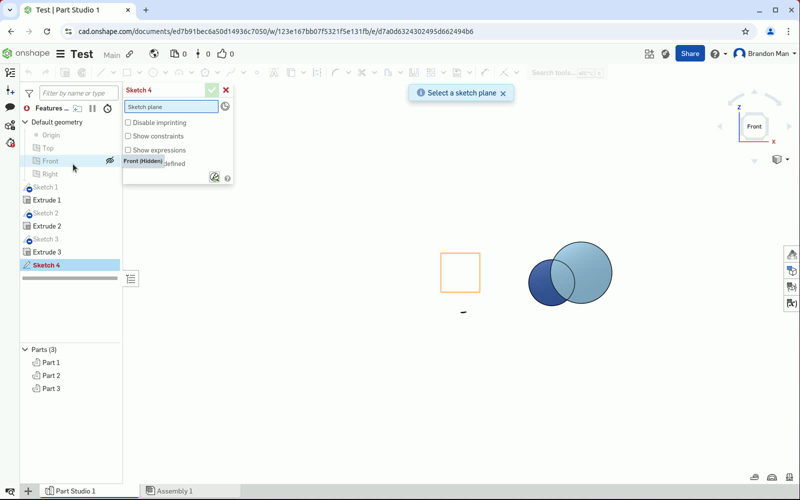
click(73, 163)
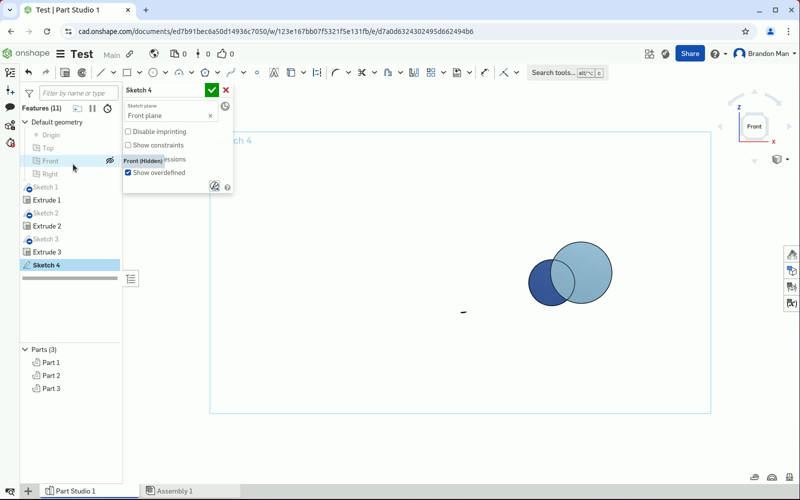
mouse_move(73, 352)
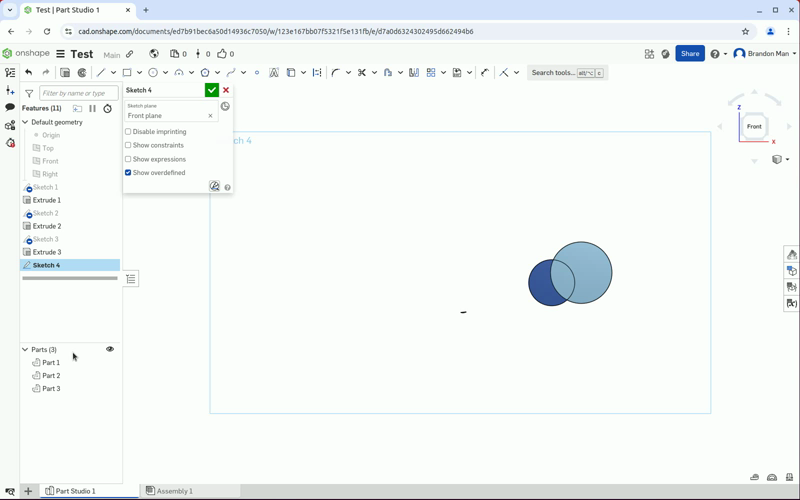
key(y)
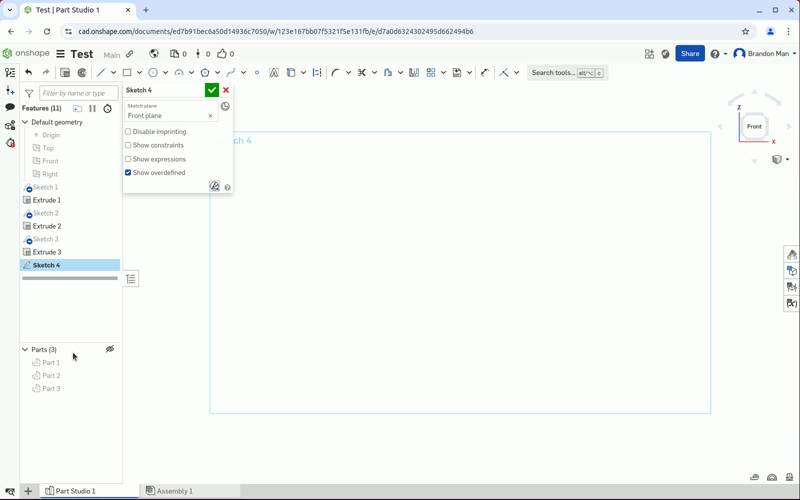
key(l)
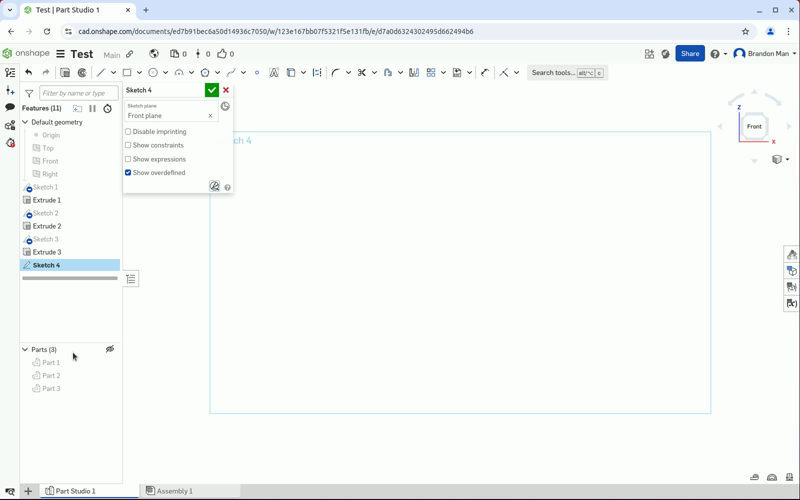
key_down(shift)
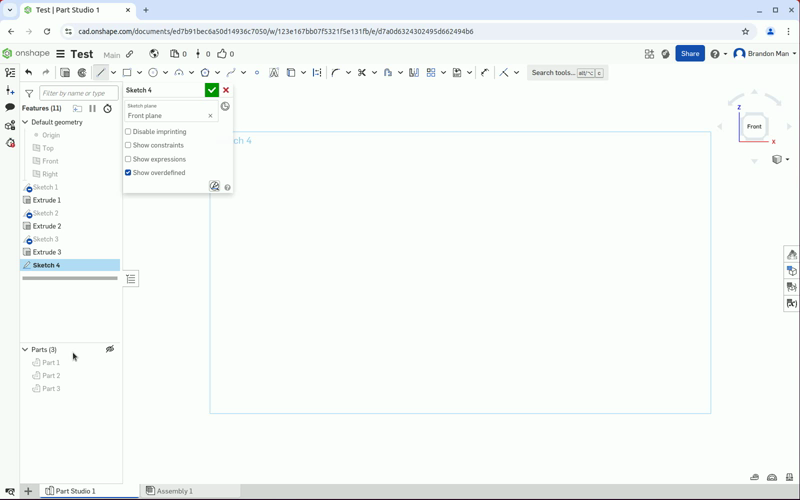
mouse_move(460, 312)
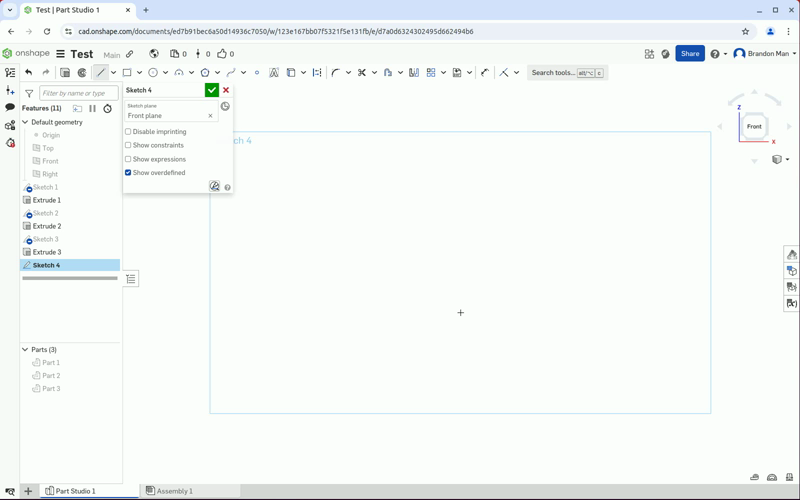
click(460, 312)
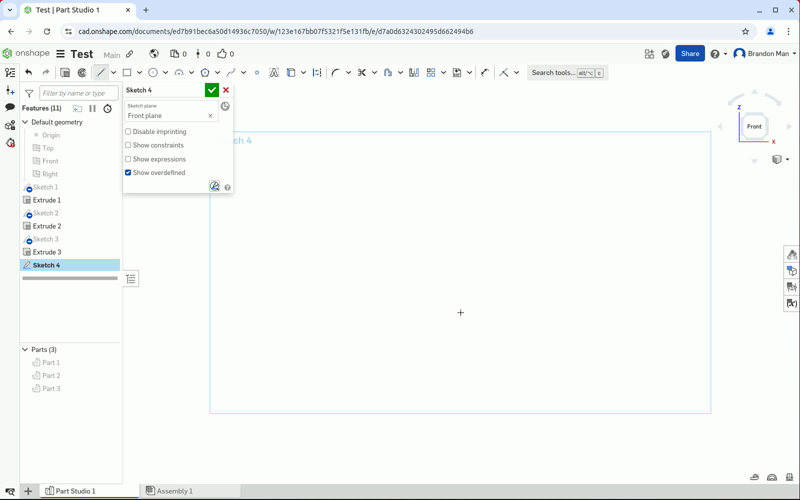
key_up(shift)
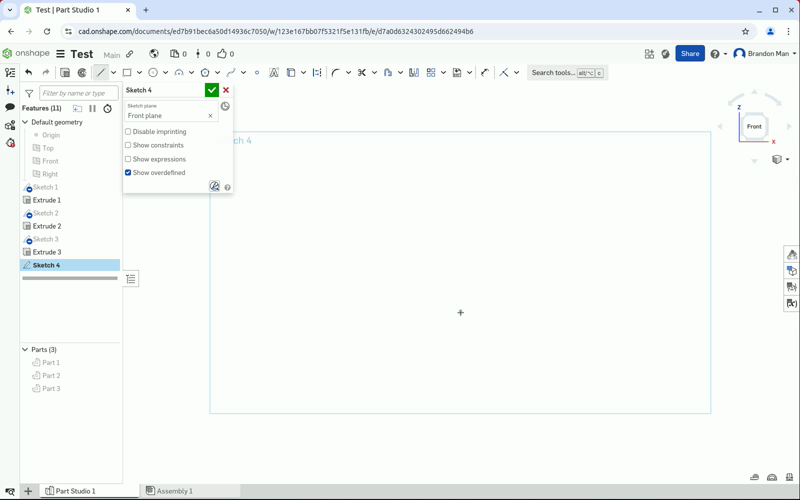
key_down(shift)
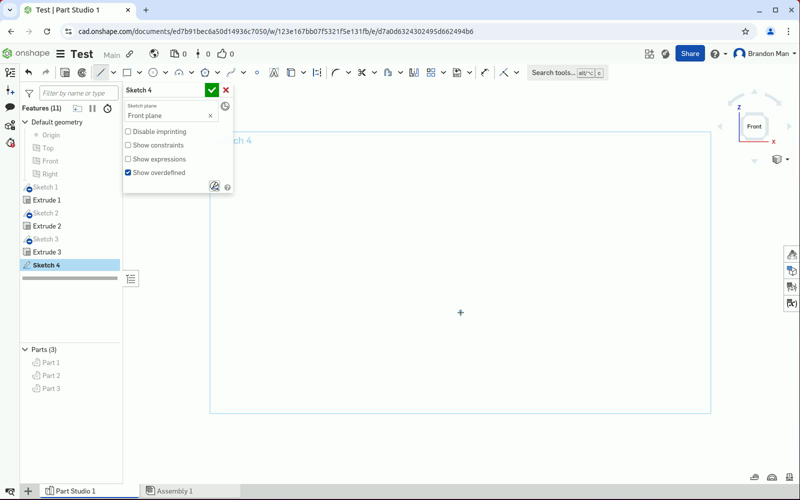
mouse_move(490, 312)
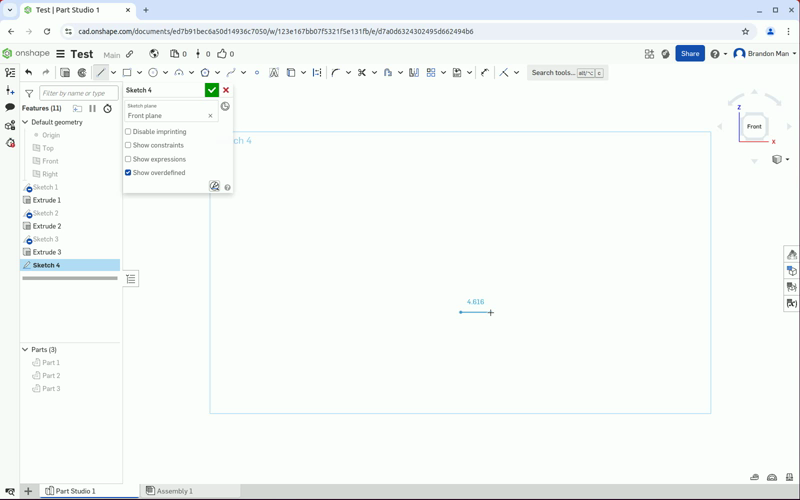
mouse_move(465, 311)
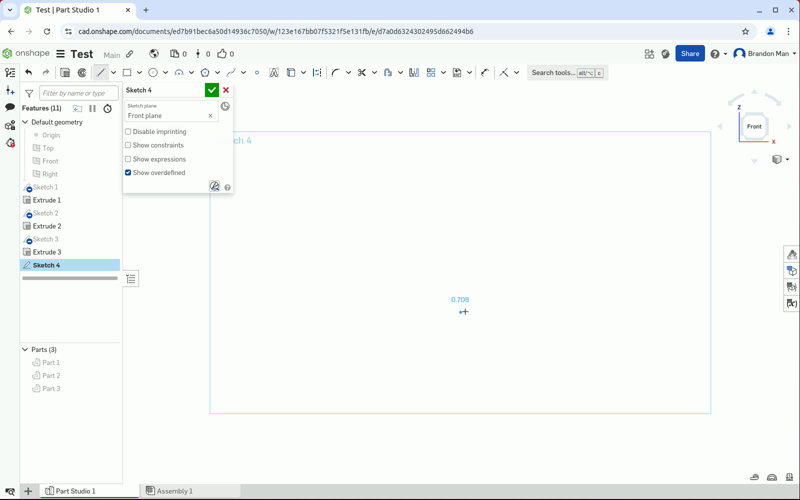
scroll(6)
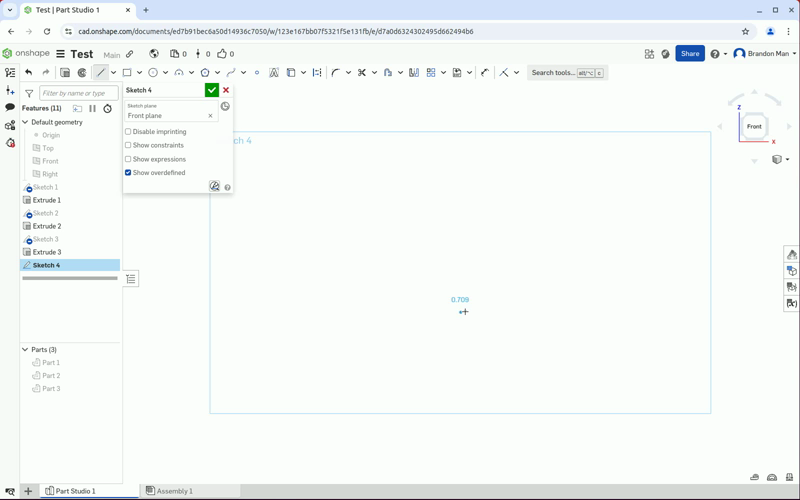
scroll(6)
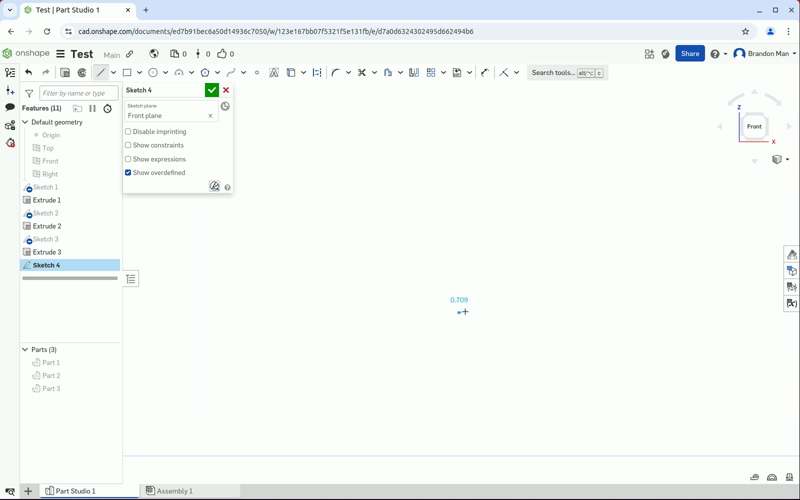
scroll(6)
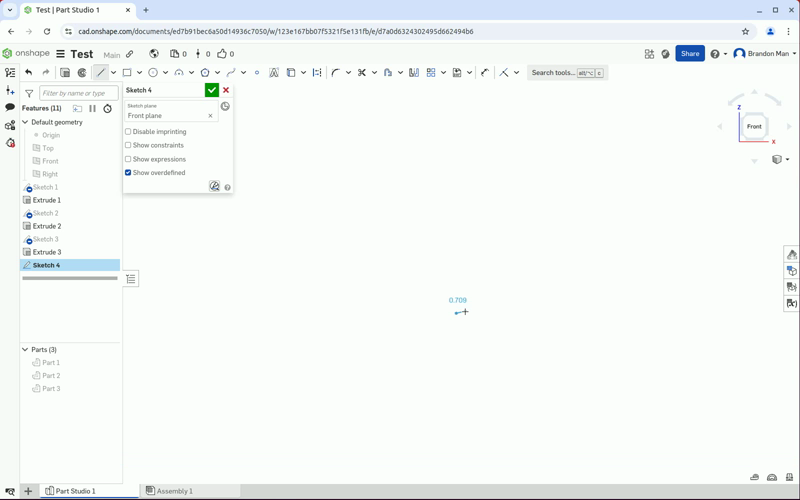
scroll(6)
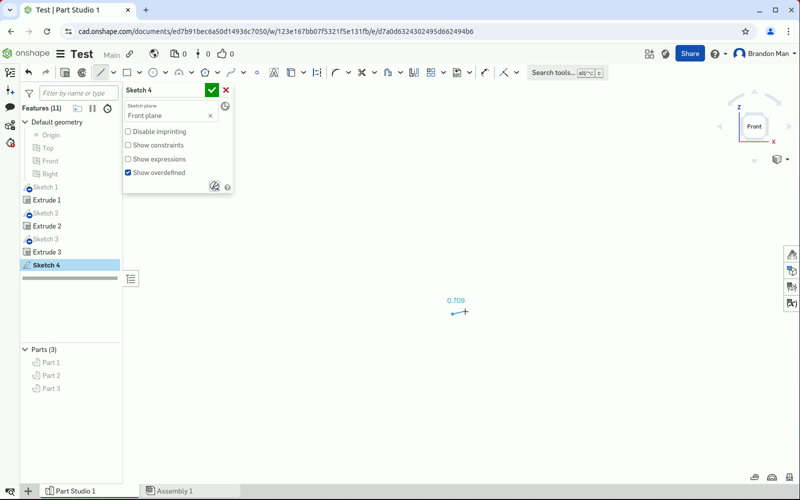
scroll(6)
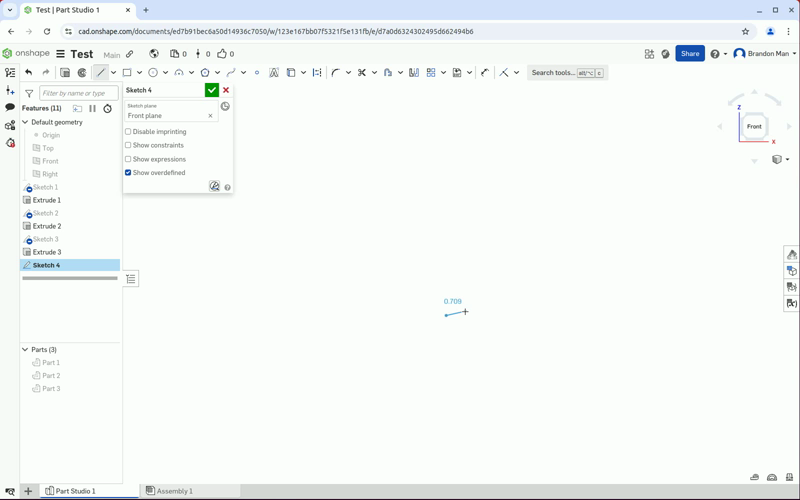
scroll(6)
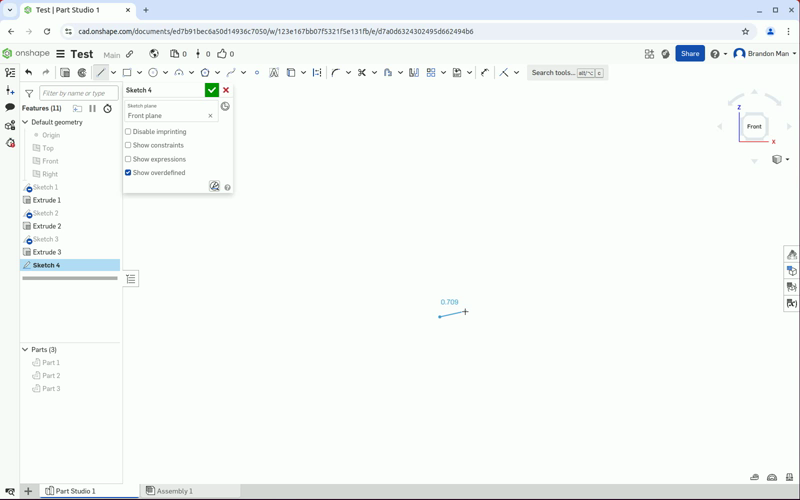
scroll(6)
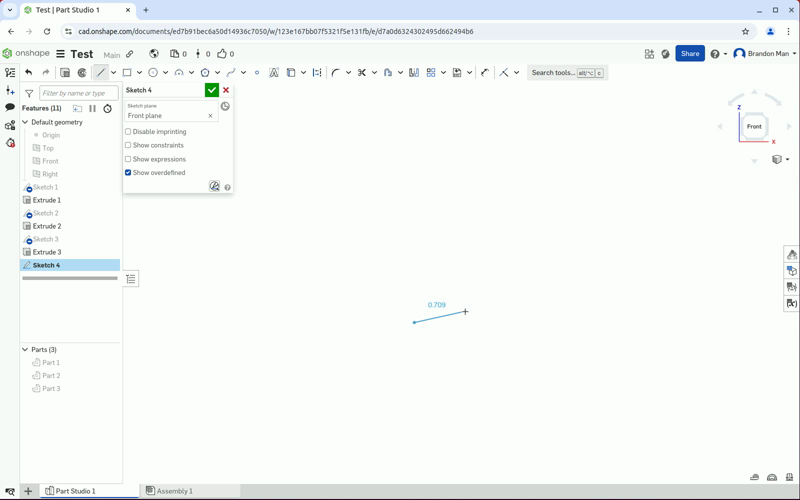
click(465, 311)
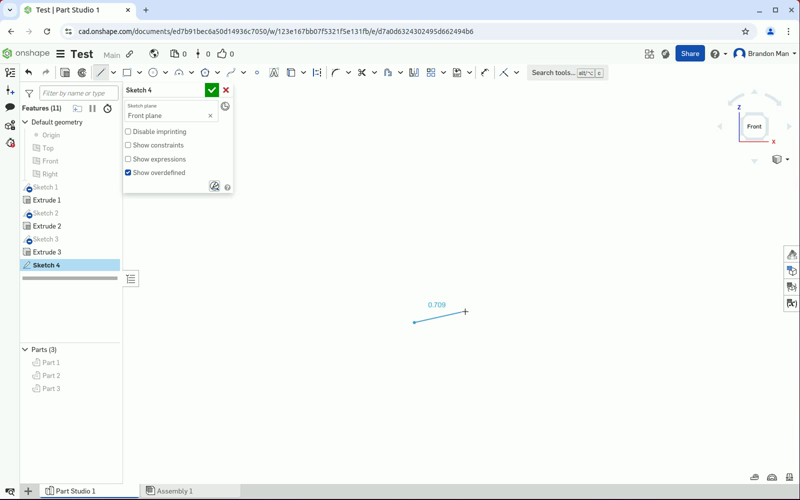
scroll(-6)
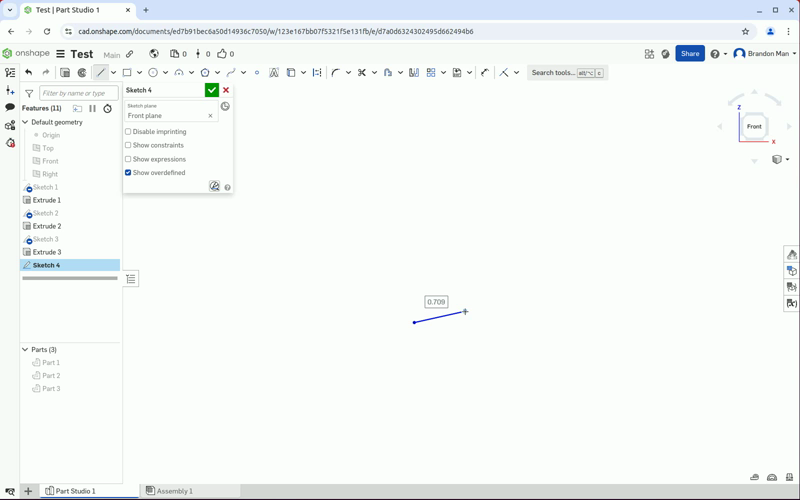
scroll(-6)
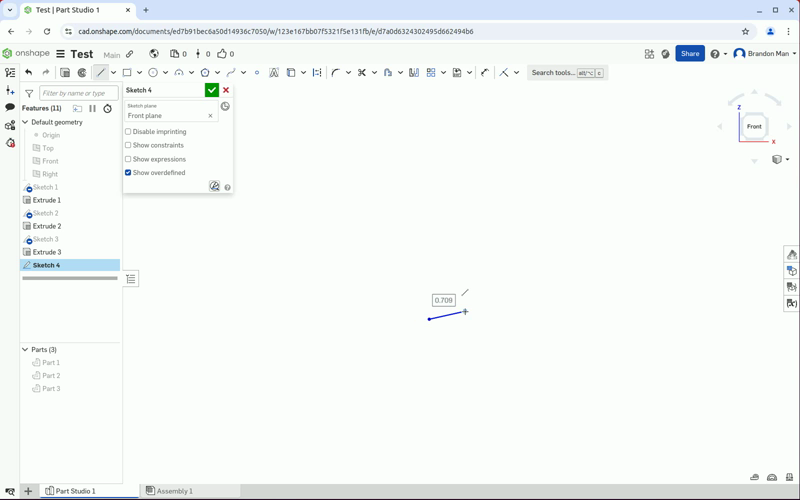
scroll(-6)
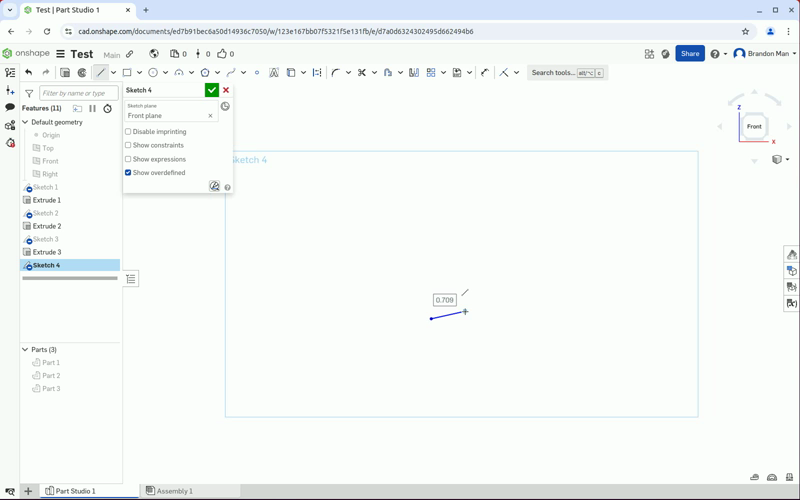
scroll(-6)
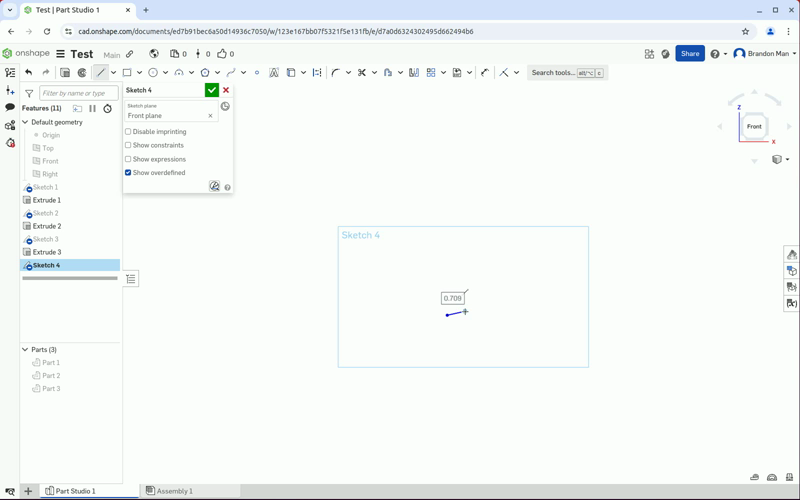
scroll(-6)
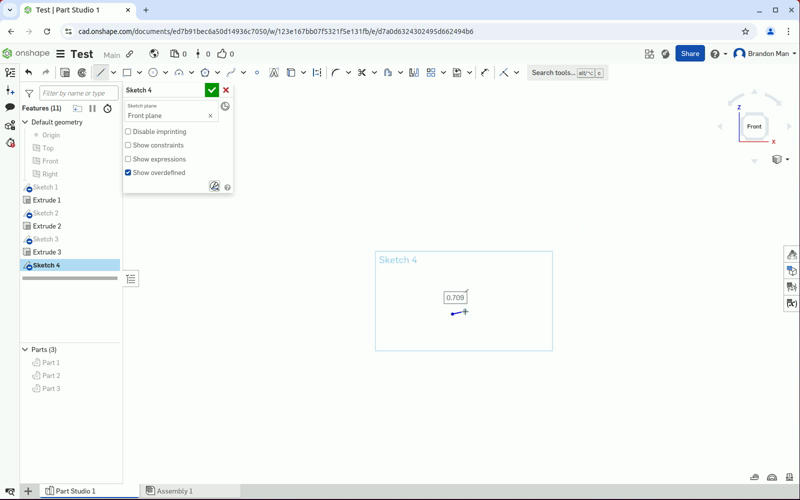
scroll(-6)
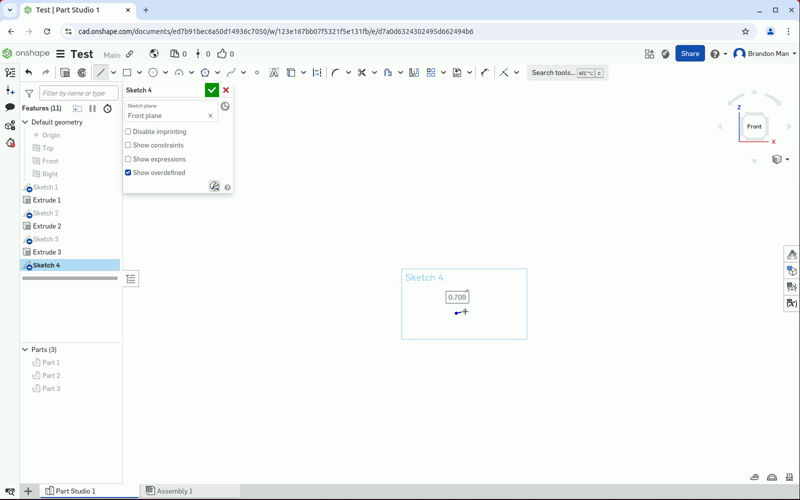
scroll(-6)
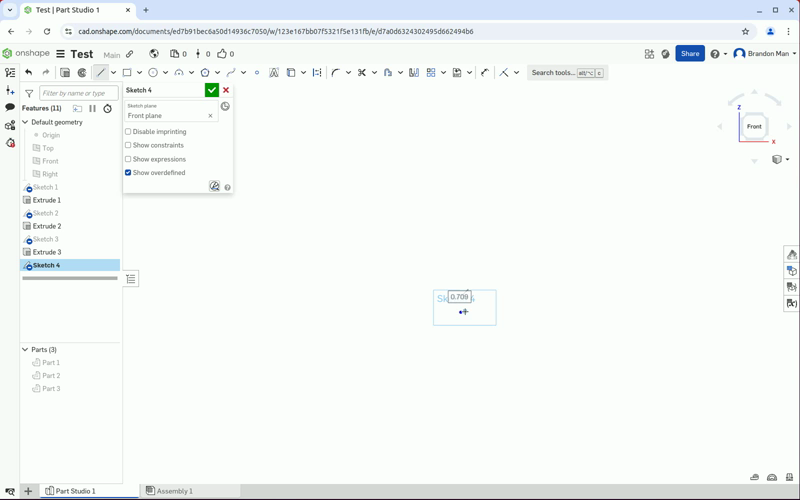
key_up(shift)
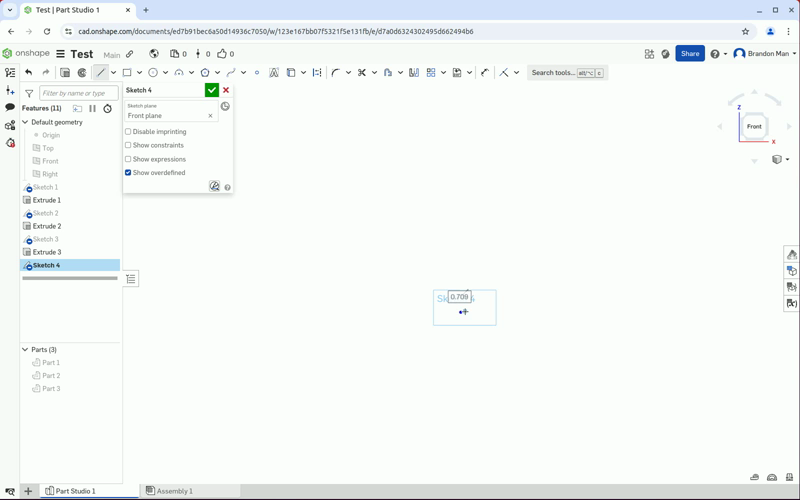
key(esc)
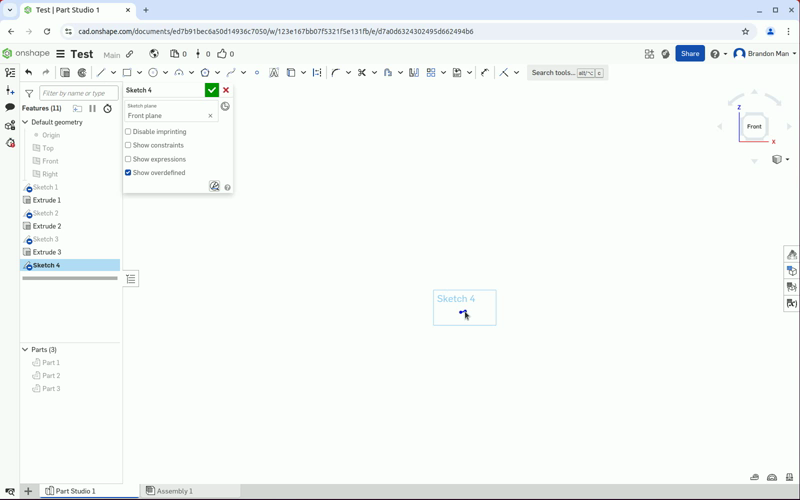
key(a)
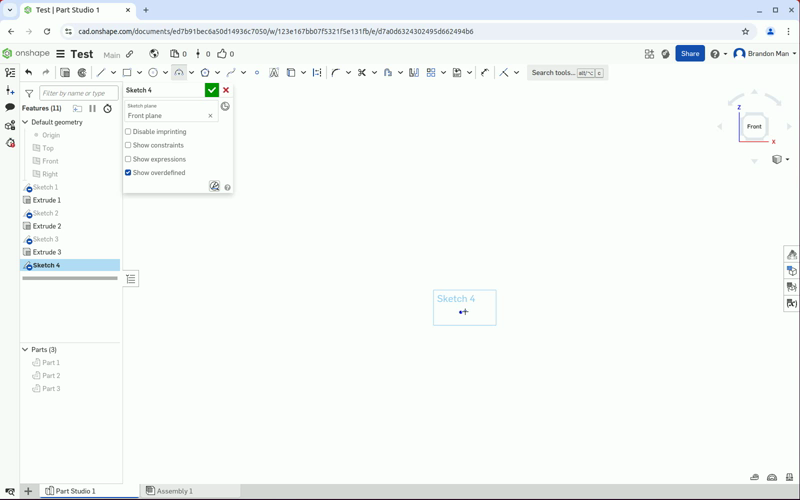
mouse_move(465, 311)
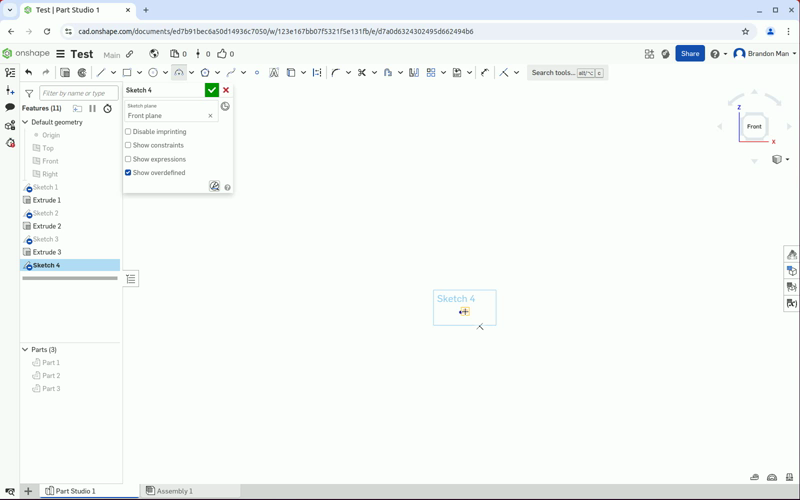
click(465, 311)
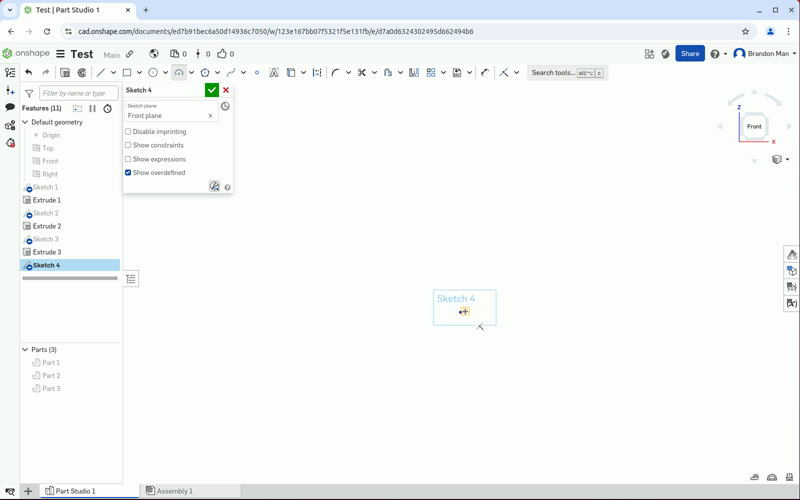
mouse_move(460, 312)
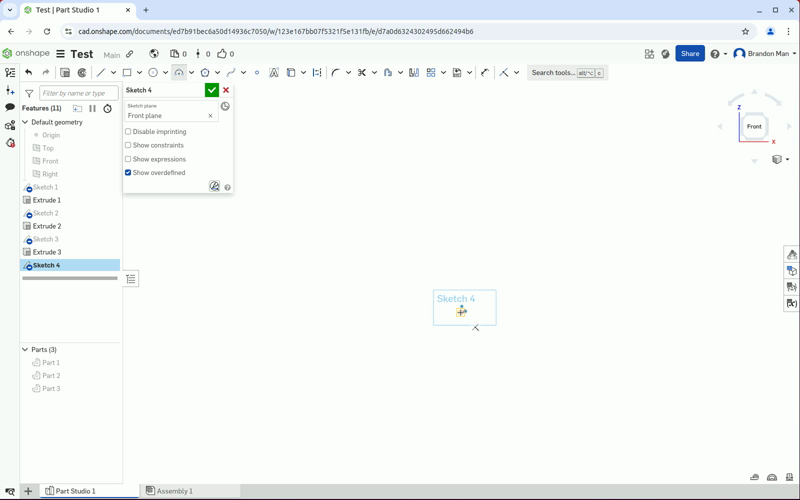
scroll(6)
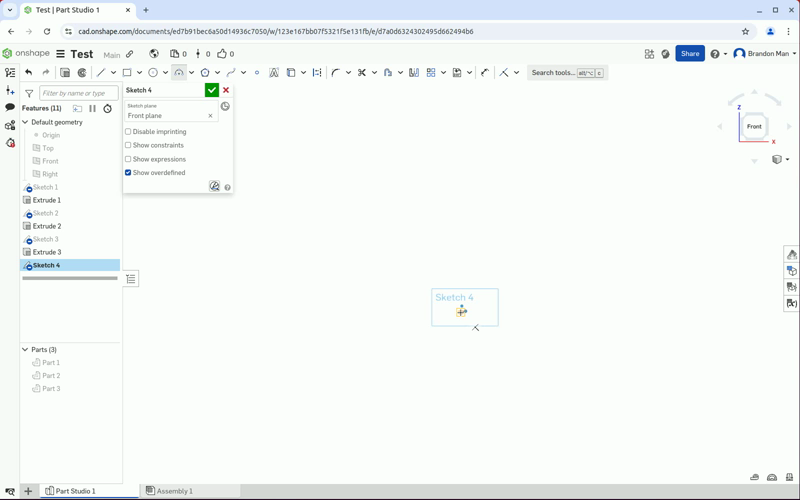
scroll(6)
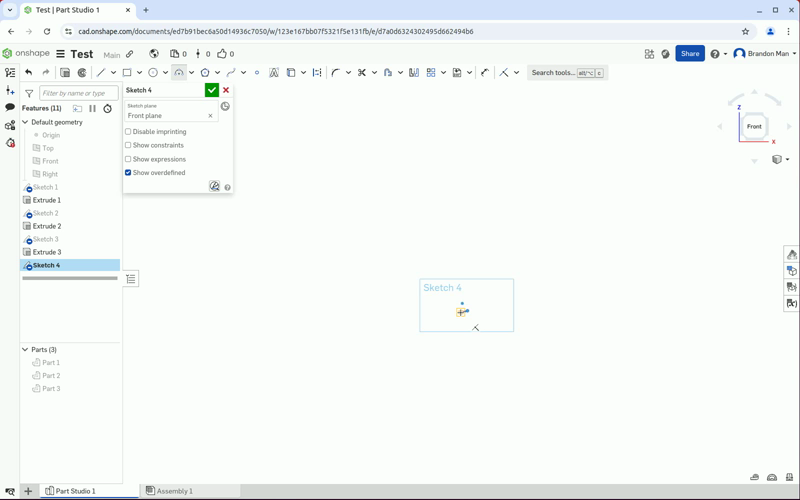
scroll(6)
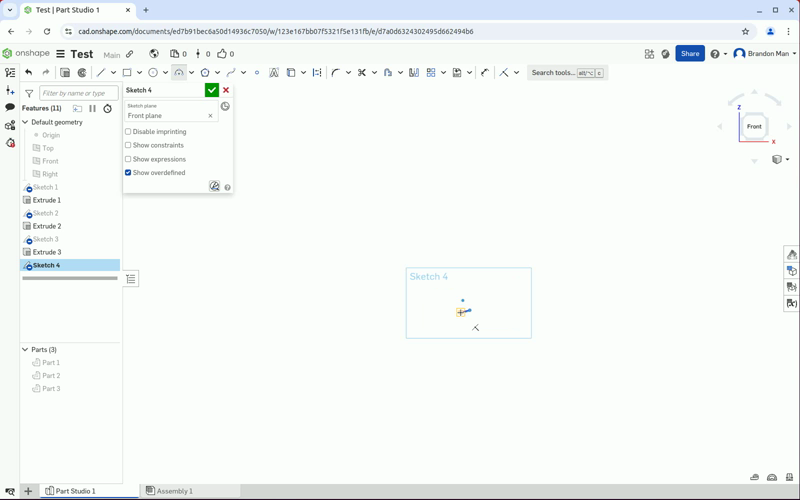
scroll(6)
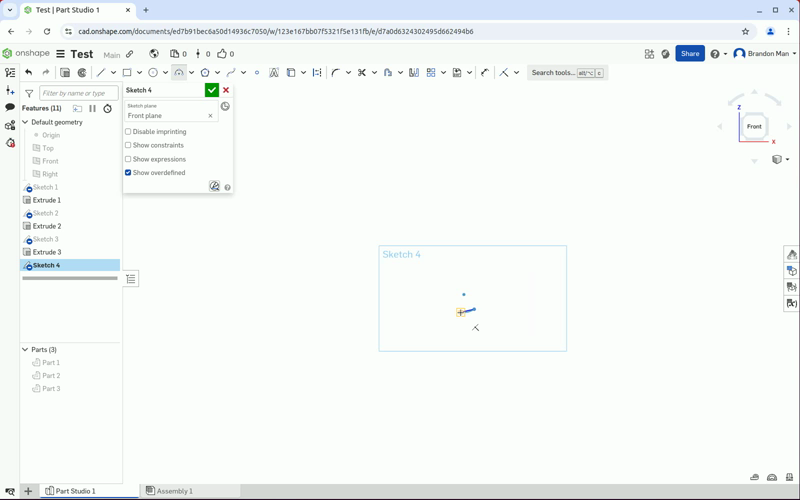
scroll(6)
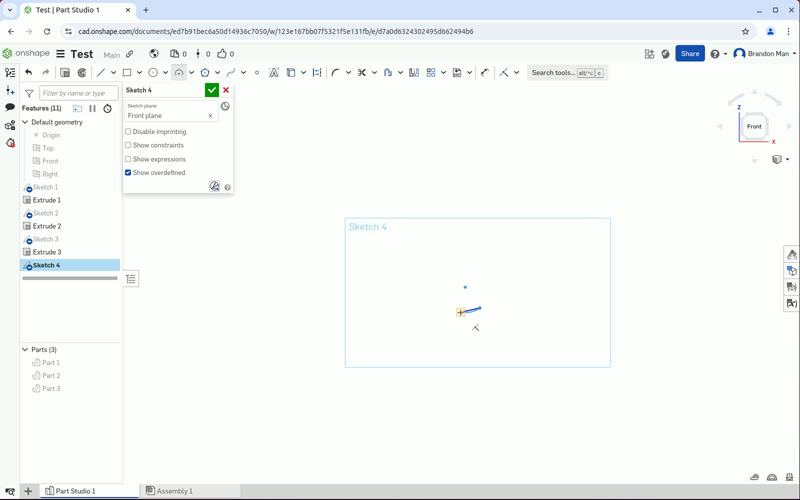
scroll(6)
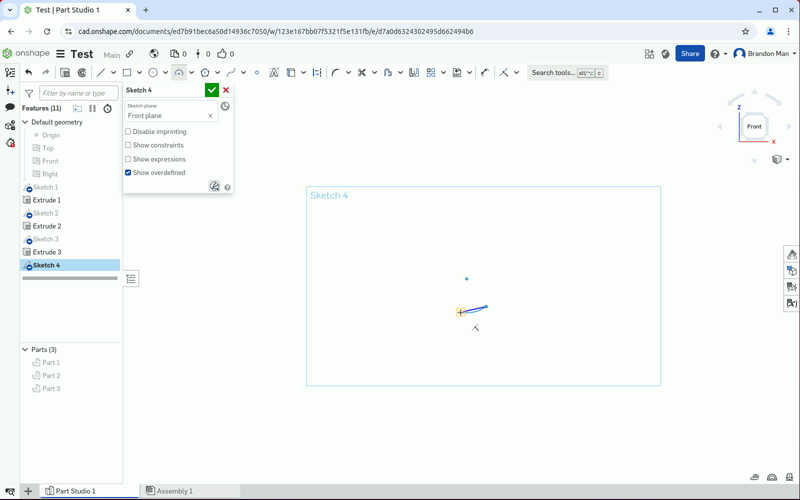
scroll(6)
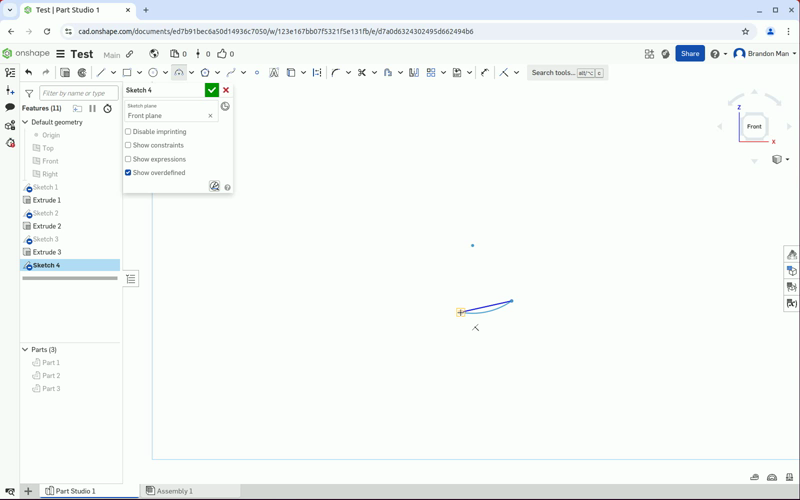
click(460, 312)
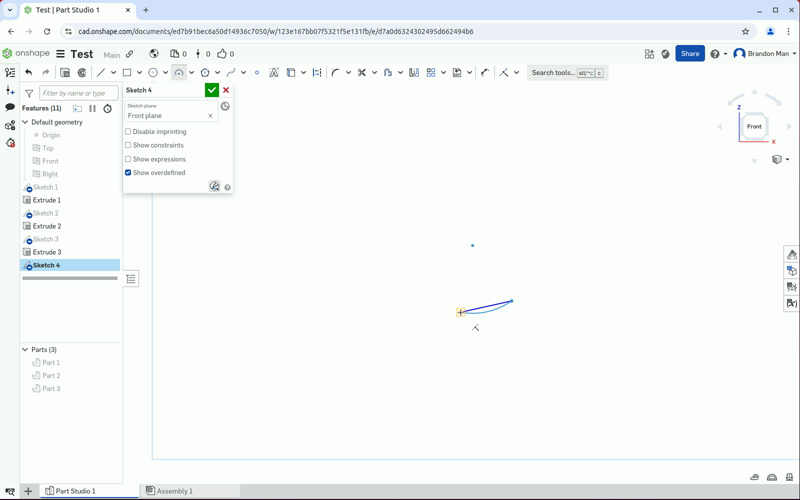
scroll(-6)
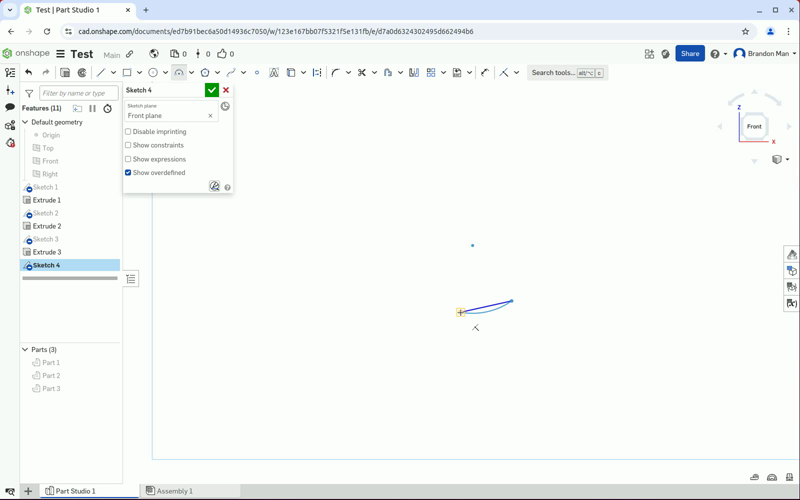
scroll(-6)
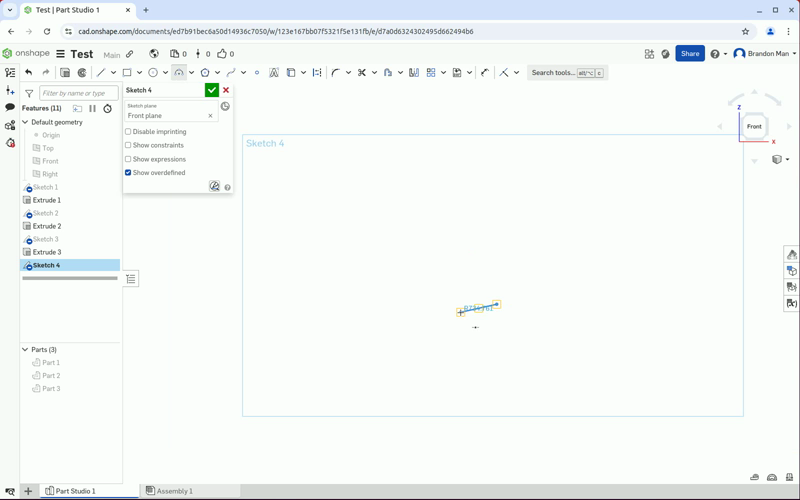
scroll(-6)
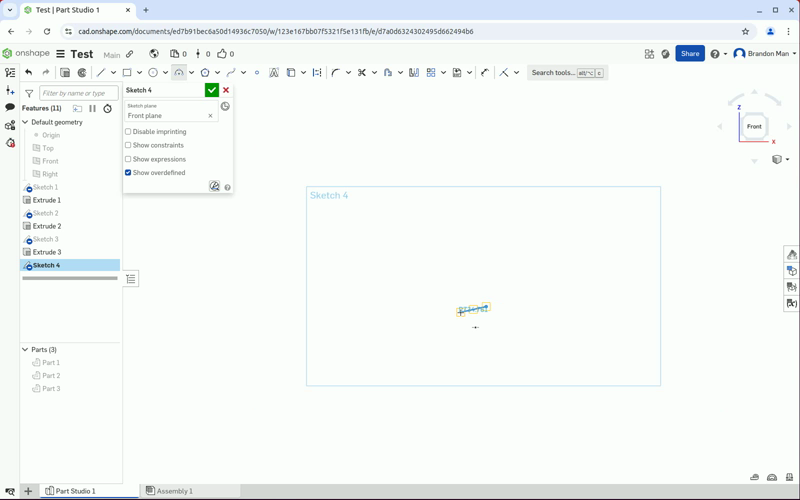
scroll(-6)
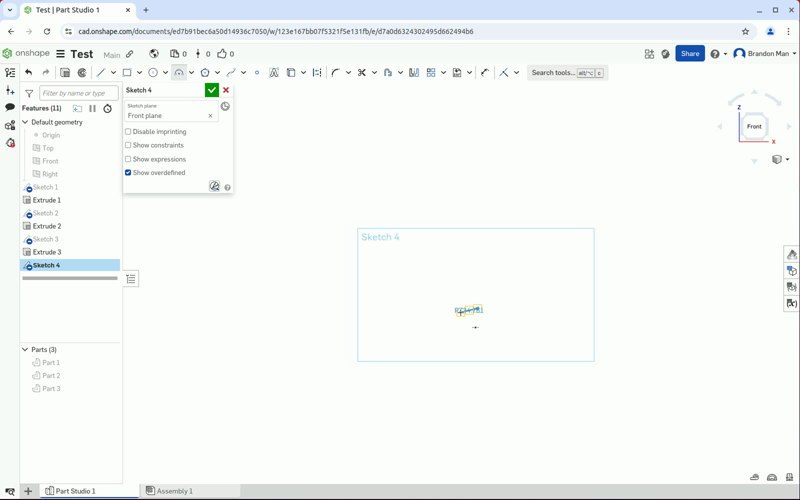
scroll(-6)
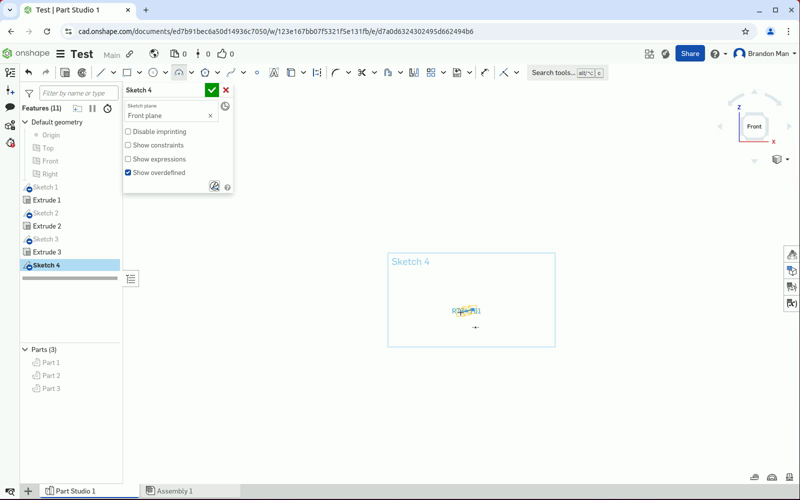
scroll(-6)
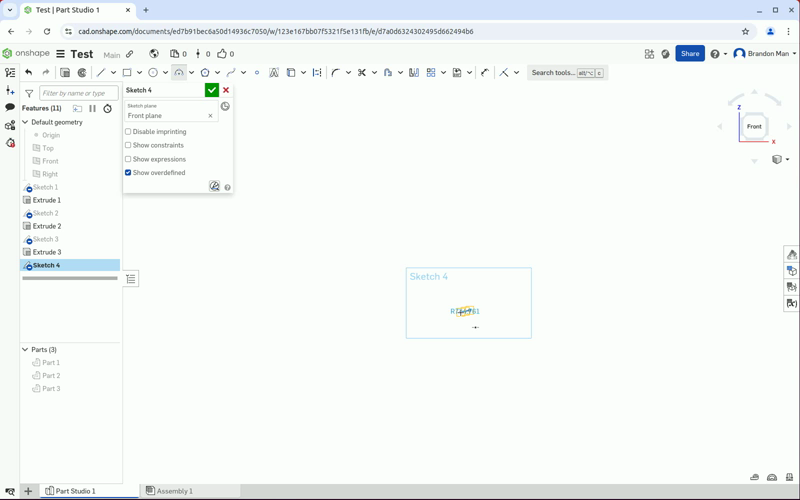
scroll(-6)
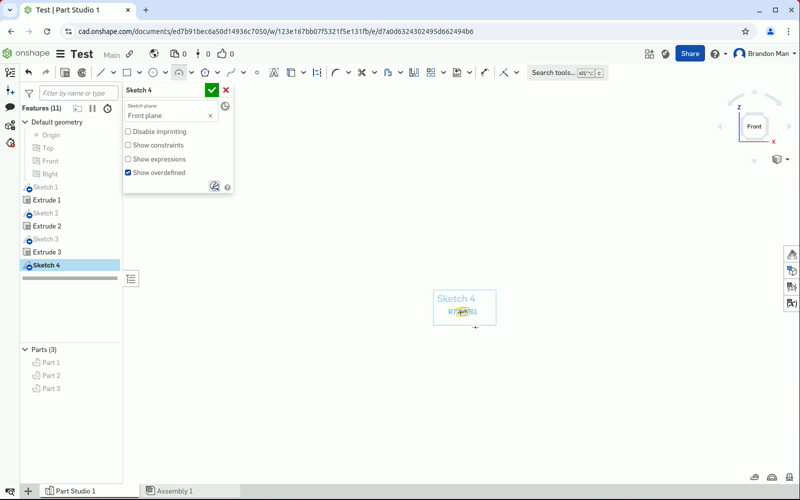
key_down(shift)
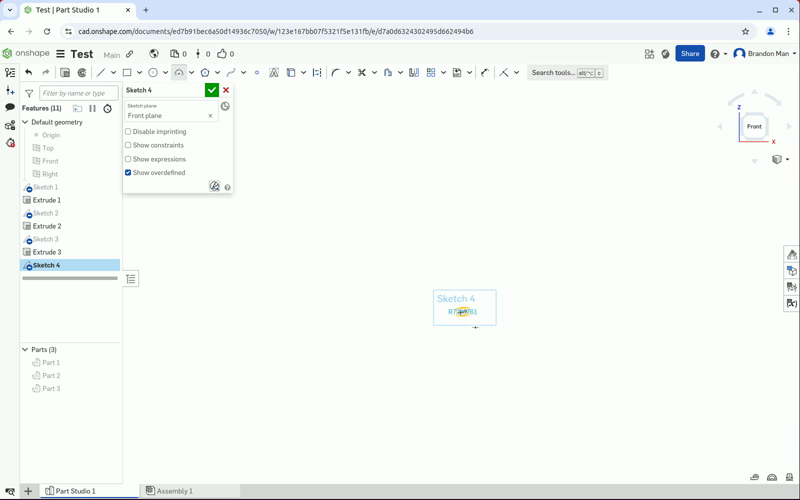
mouse_move(454, 252)
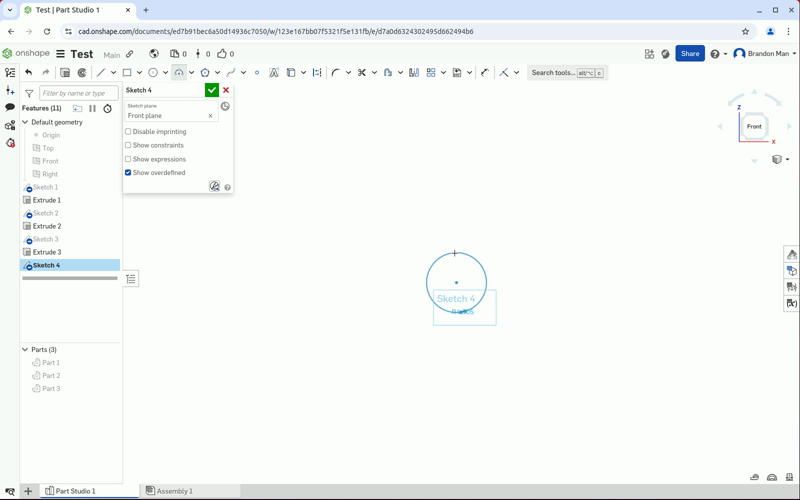
scroll(6)
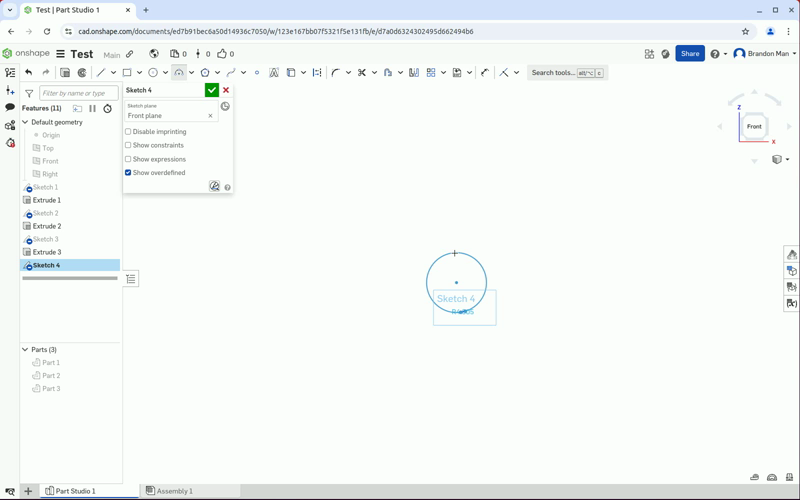
scroll(6)
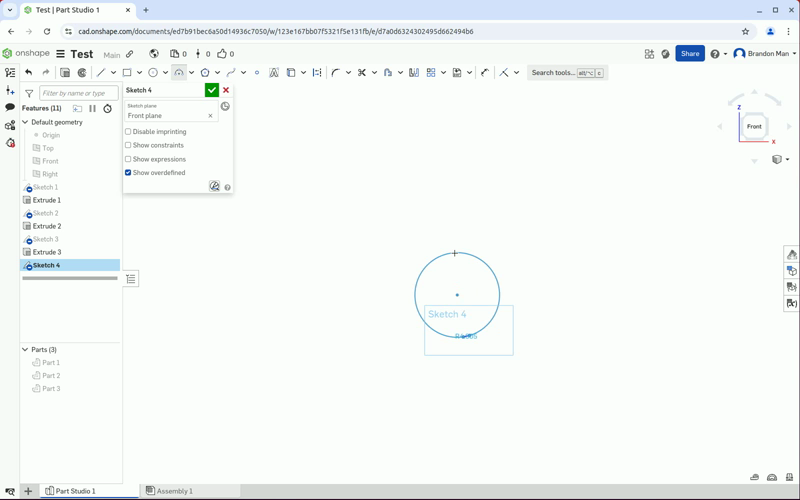
scroll(6)
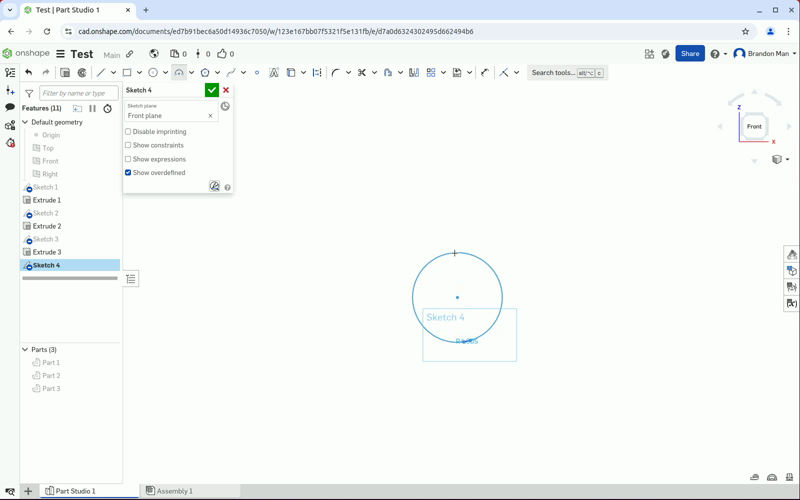
scroll(6)
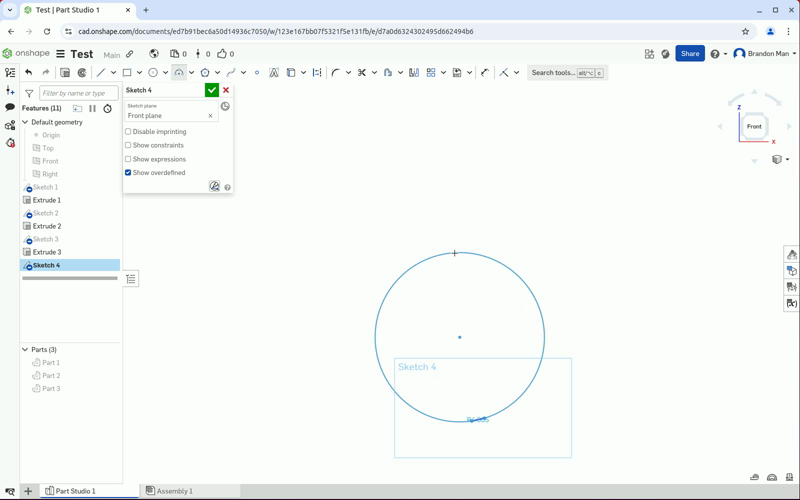
scroll(6)
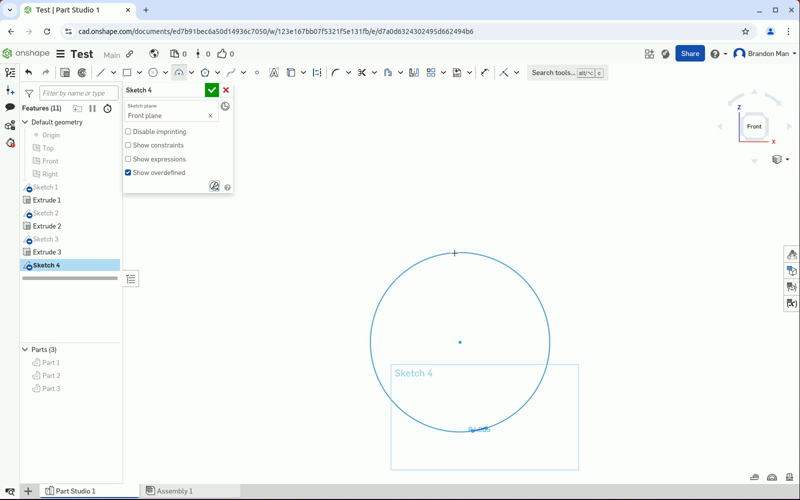
scroll(6)
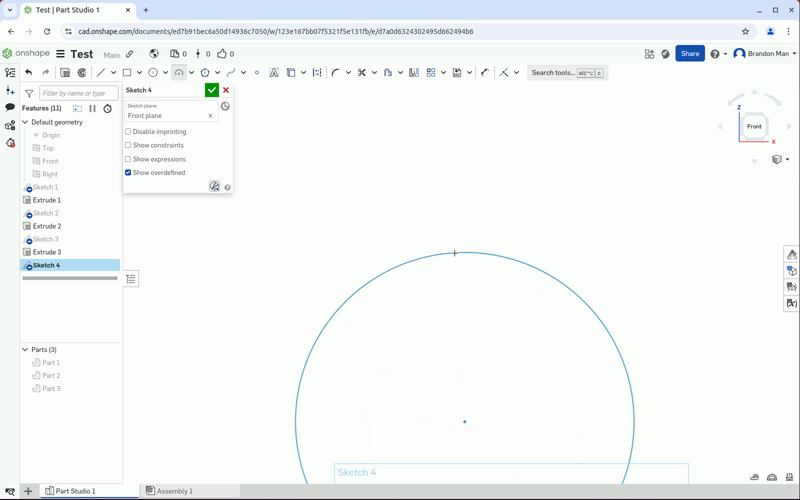
scroll(6)
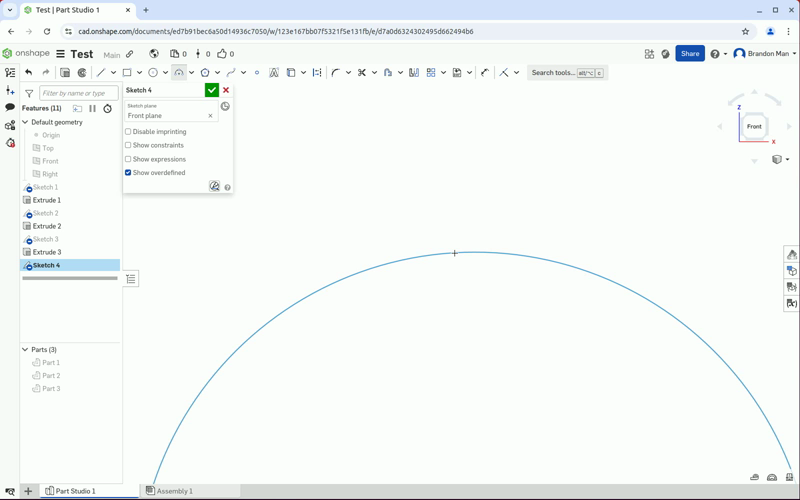
click(454, 252)
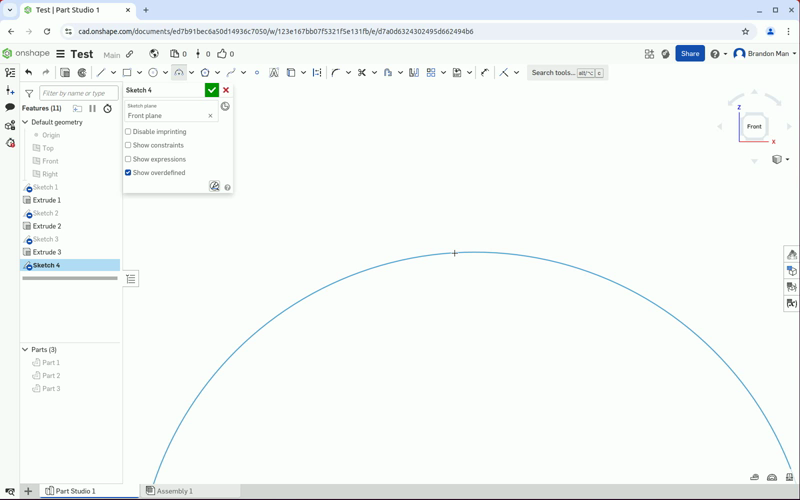
scroll(-6)
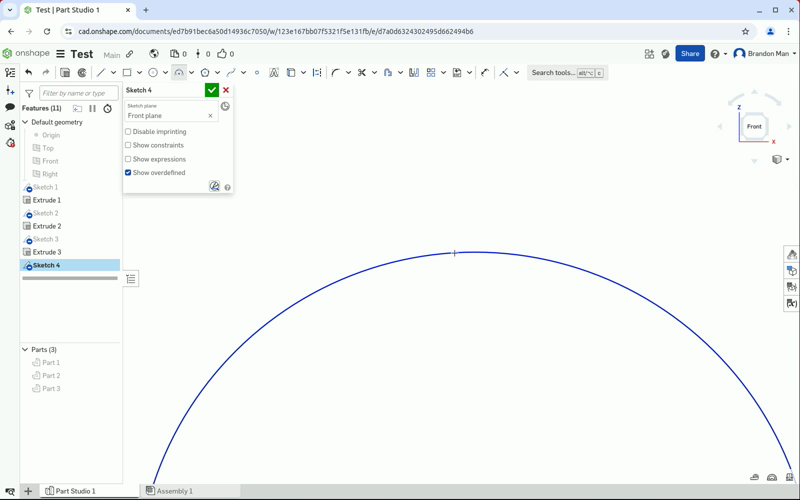
scroll(-6)
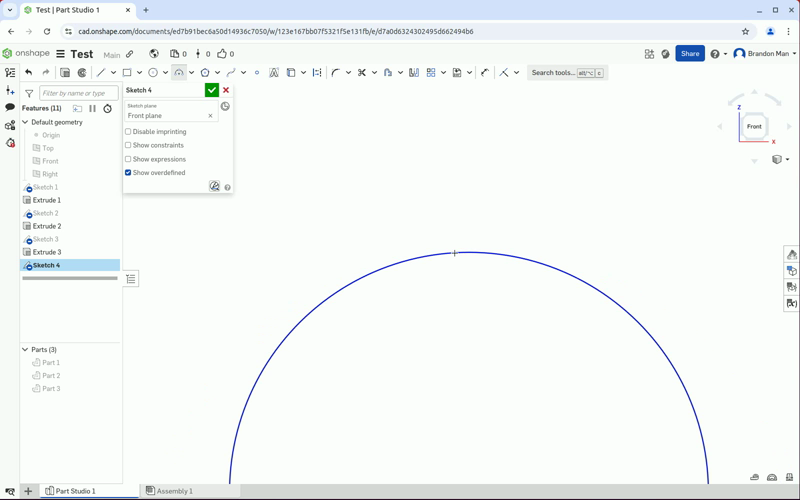
scroll(-6)
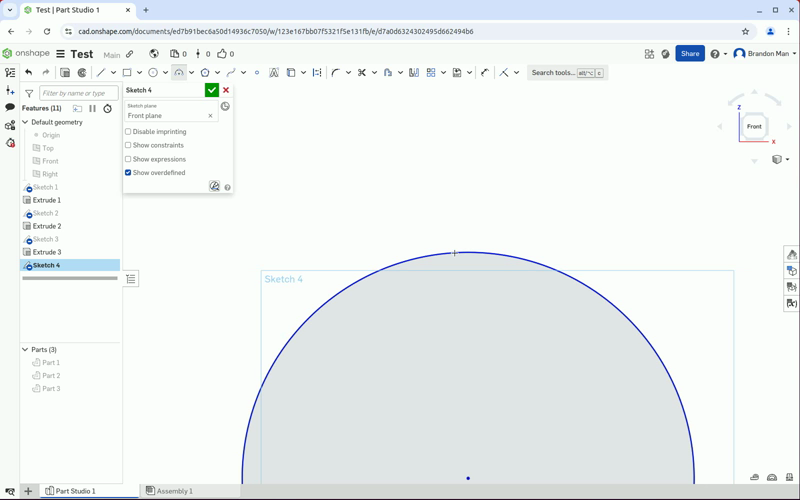
scroll(-6)
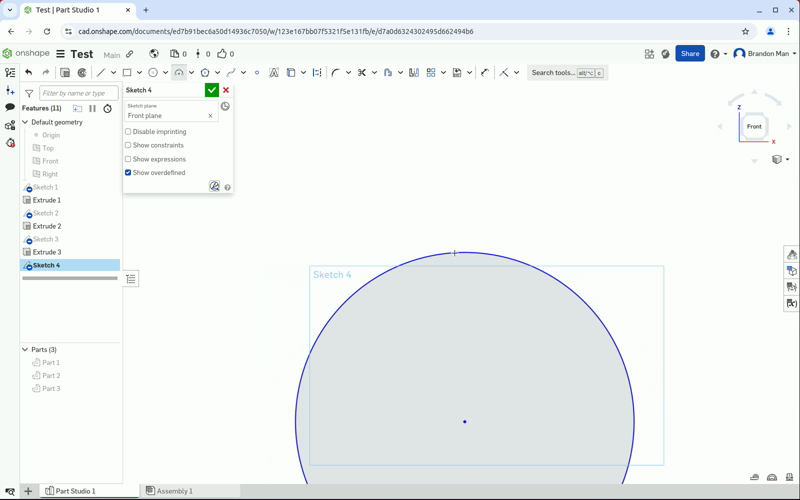
scroll(-6)
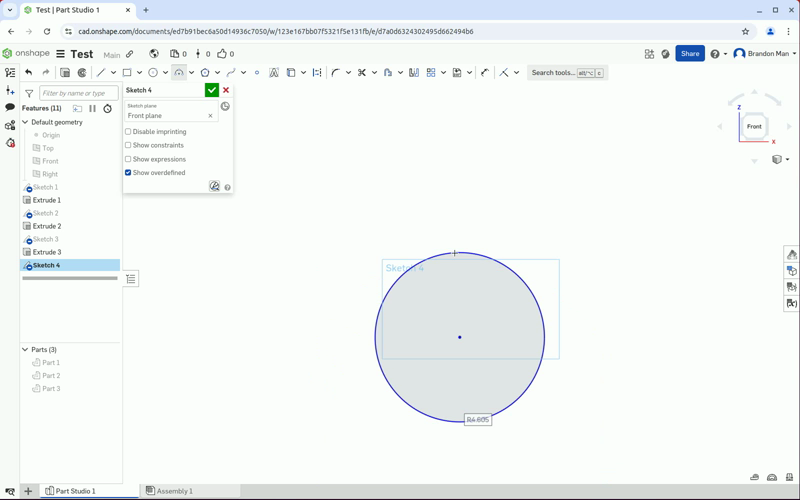
scroll(-6)
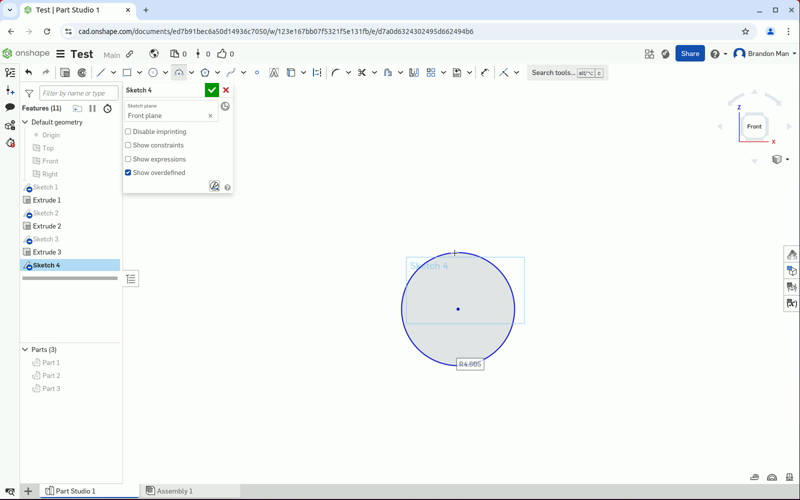
scroll(-6)
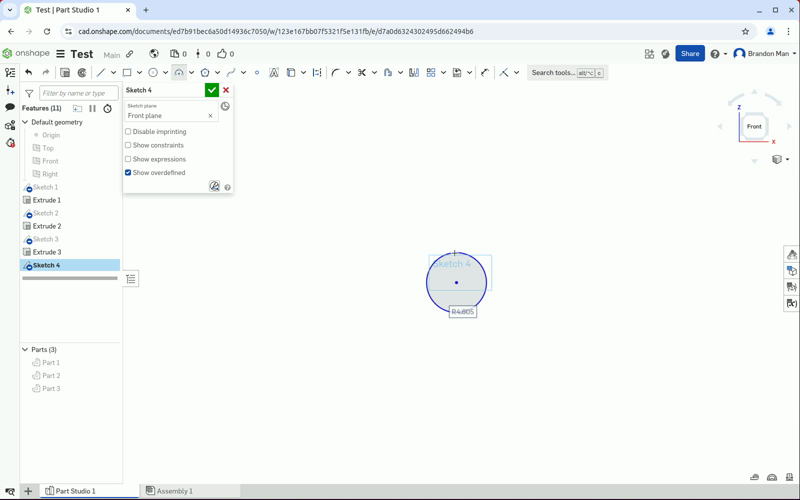
key_up(shift)
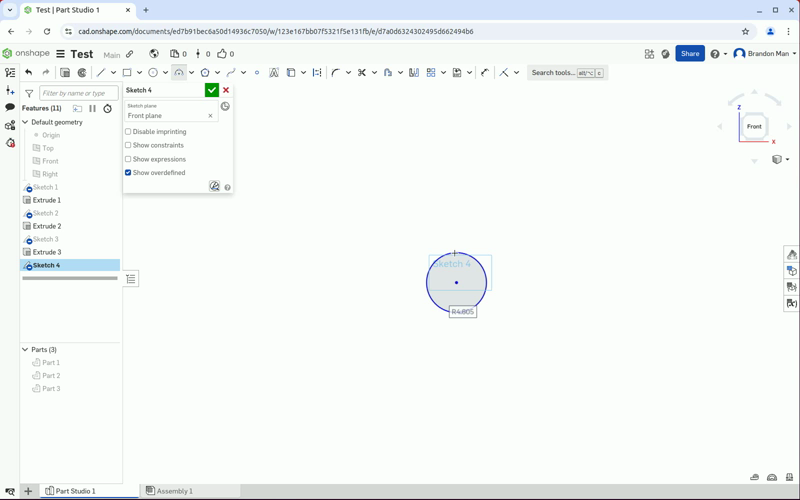
key(esc)
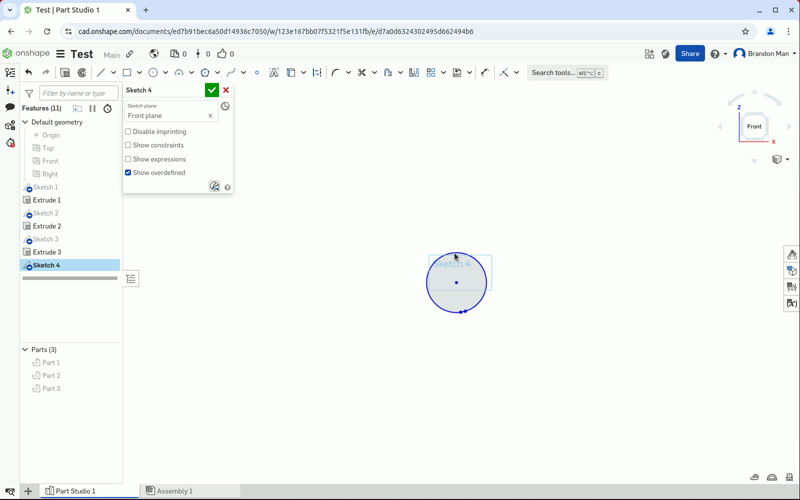
mouse_move(447, 304)
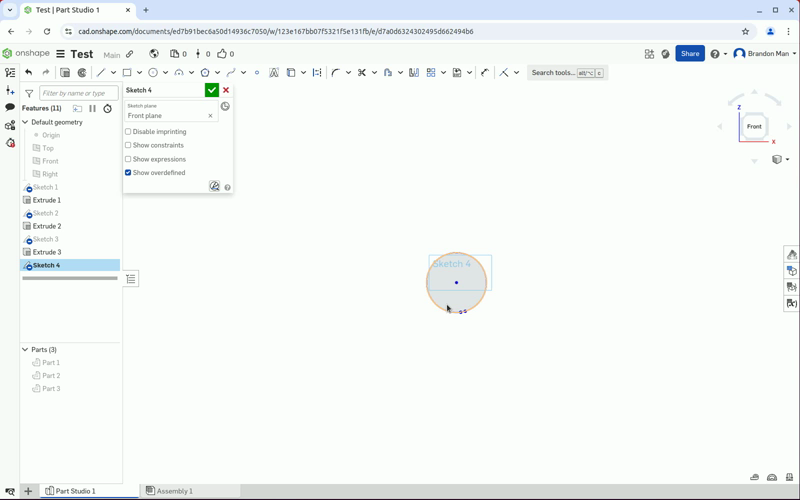
click(447, 304)
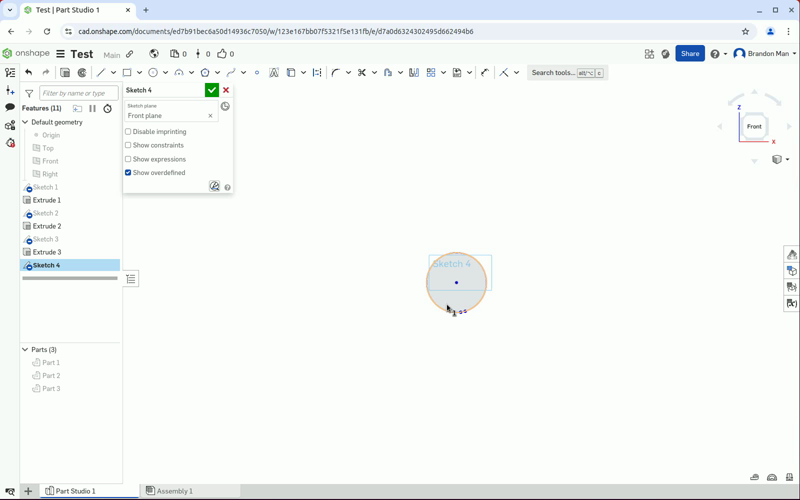
mouse_move(73, 352)
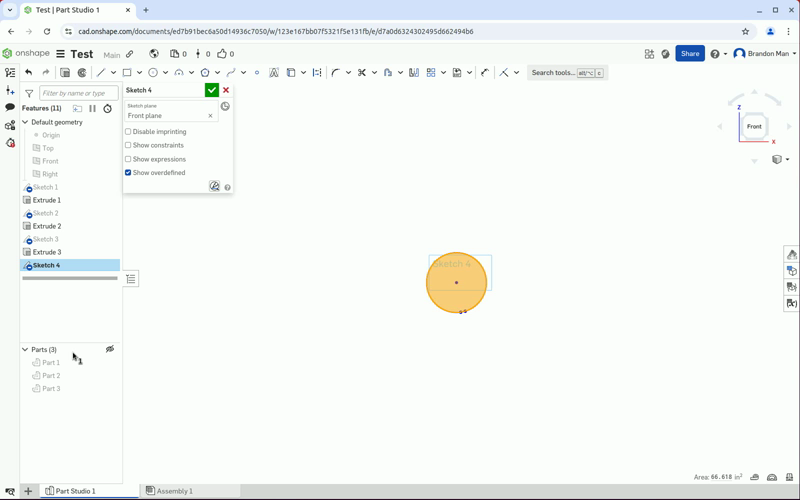
key(shift+y)
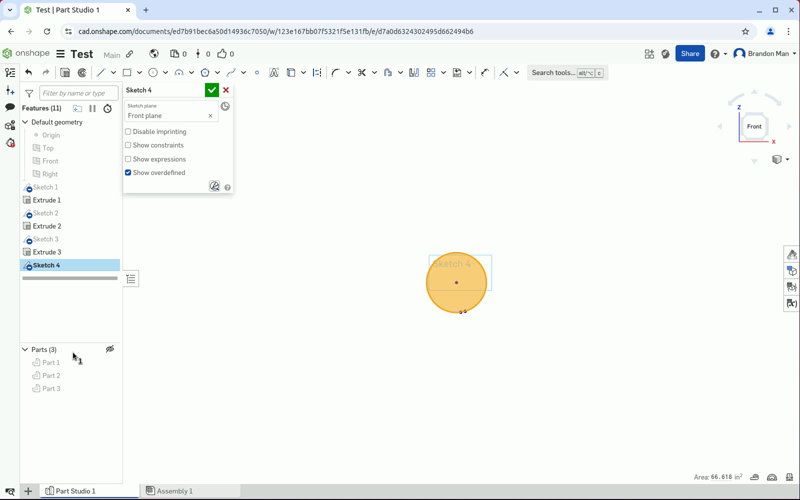
key(shift+e)
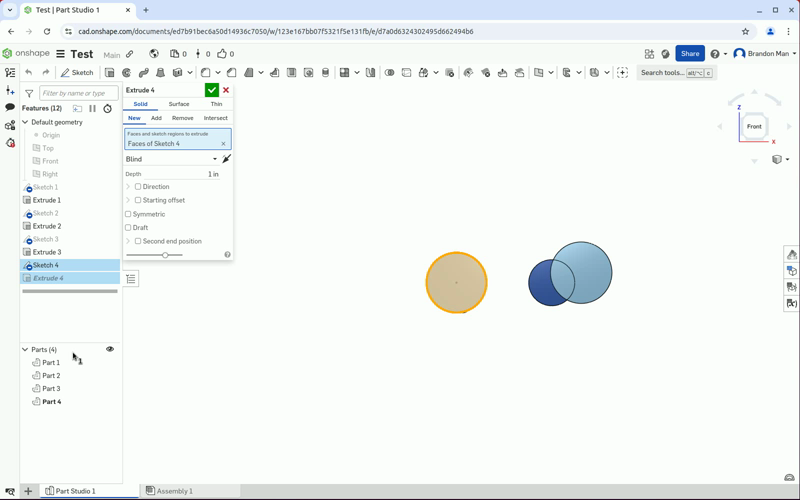
mouse_move(143, 106)
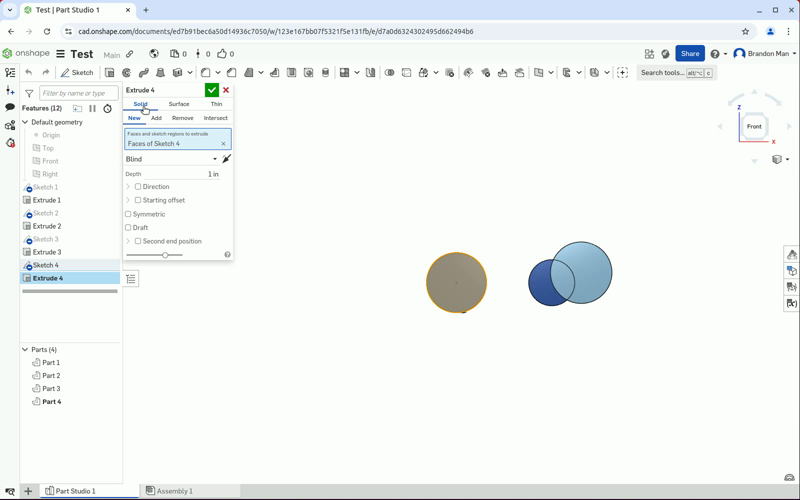
click(143, 106)
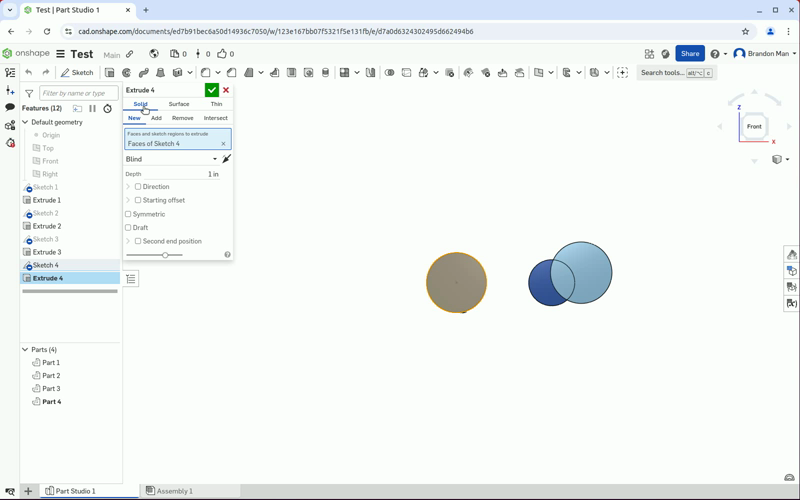
mouse_move(137, 120)
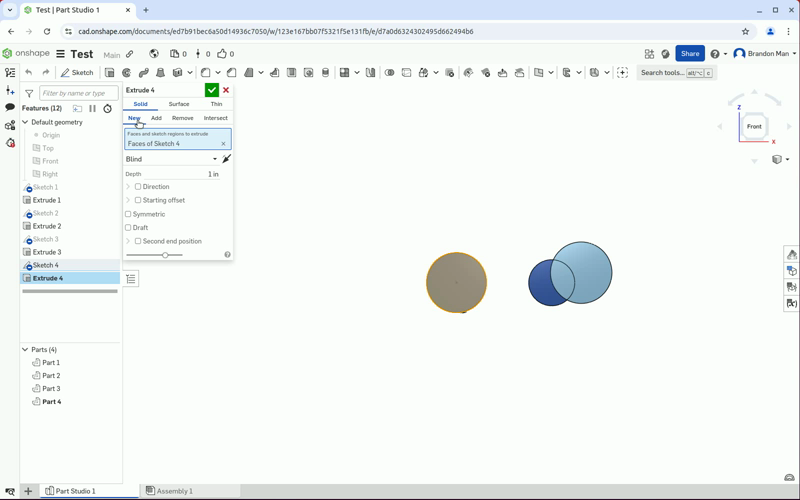
click(137, 120)
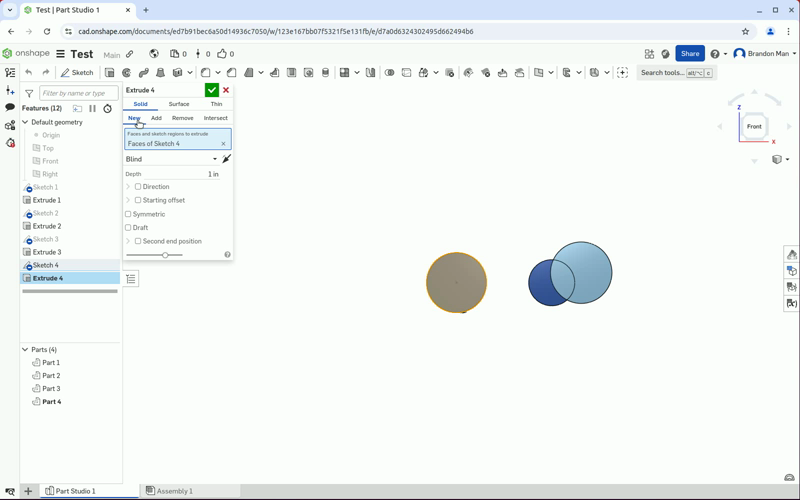
key(tab, 4)
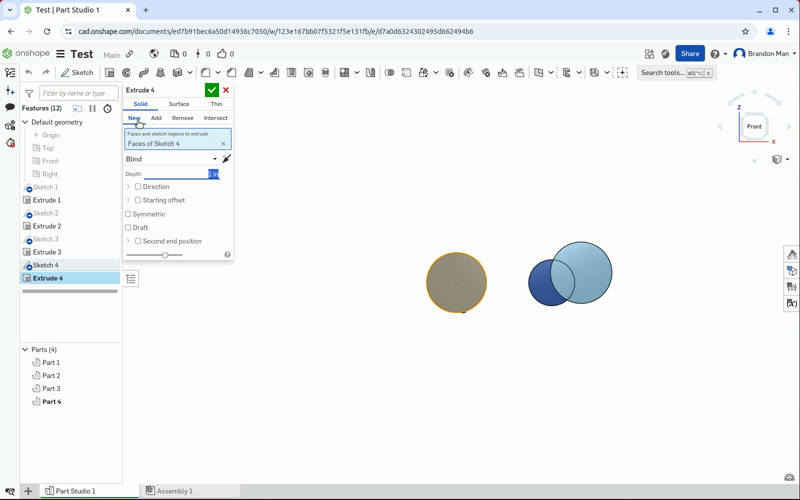
text(2.889)
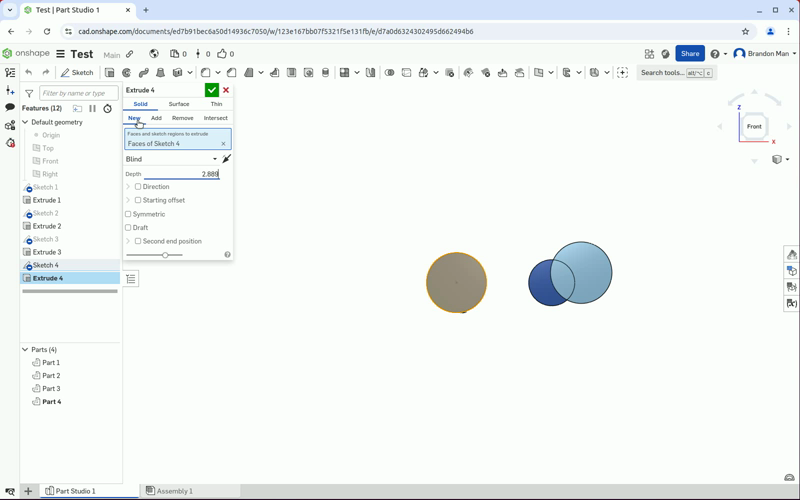
key(enter)
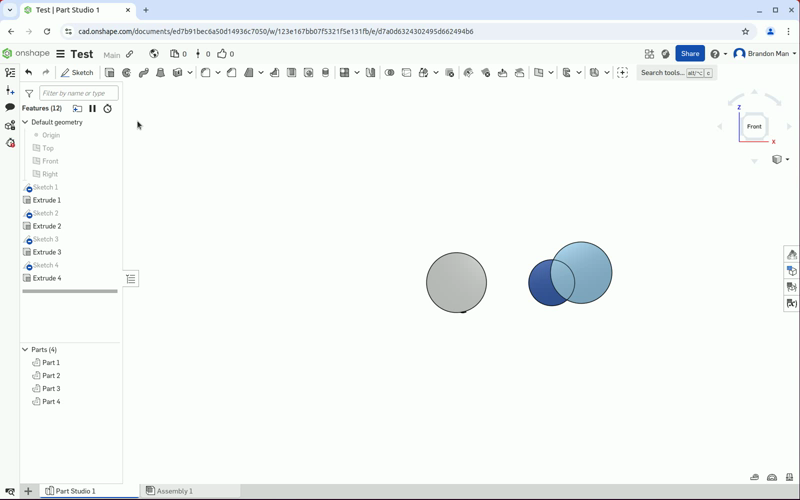
key(shift+h)
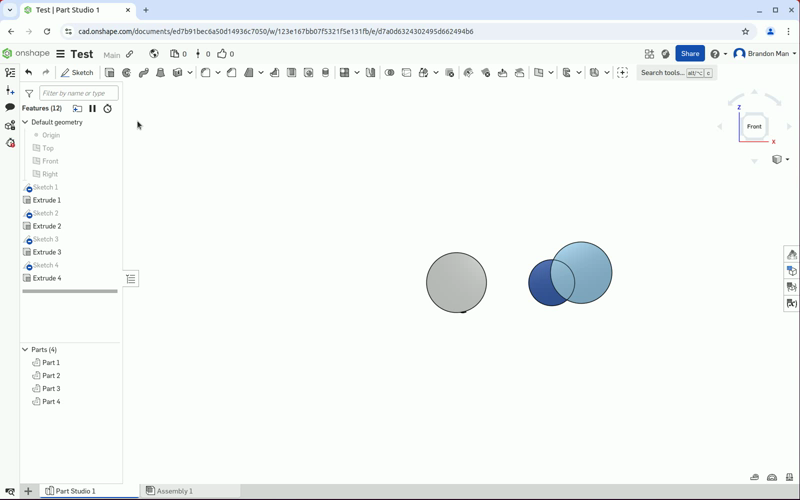
key(shift+h)
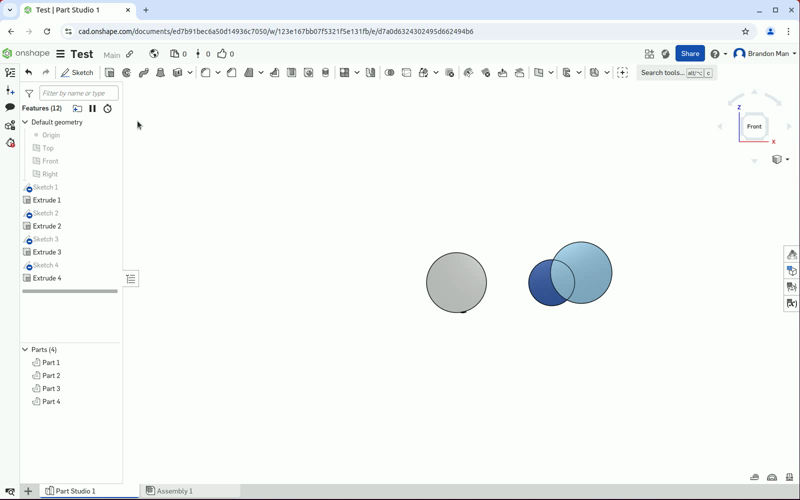
mouse_move(73, 189)
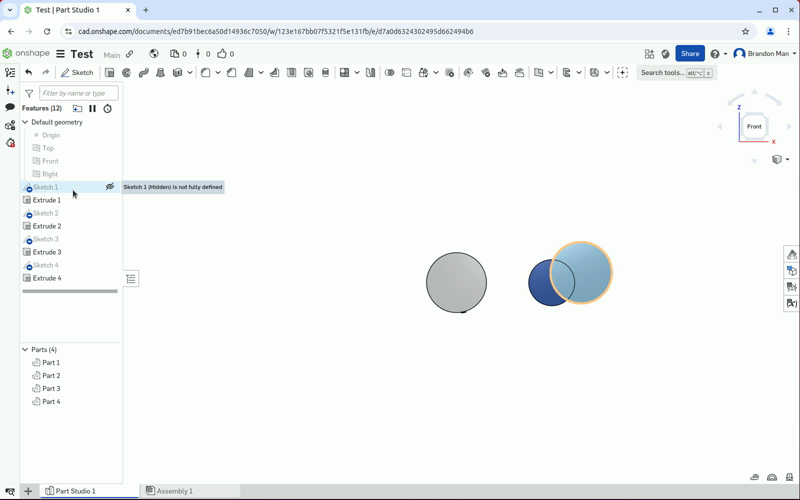
click(73, 189)
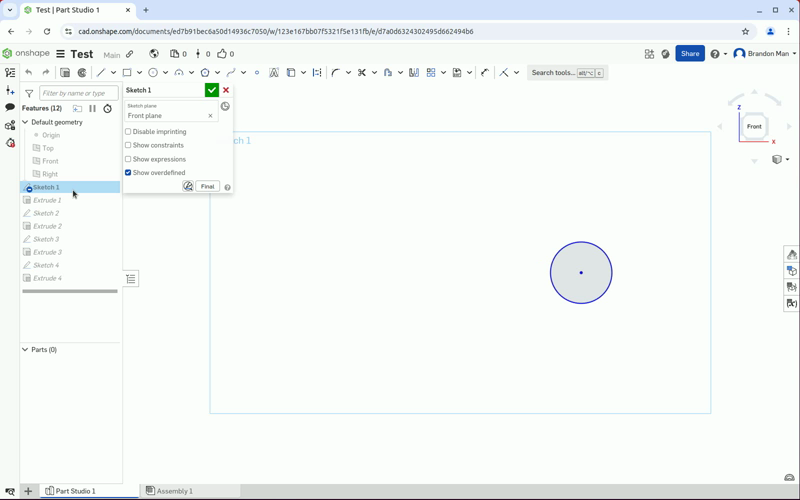
mouse_move(229, 92)
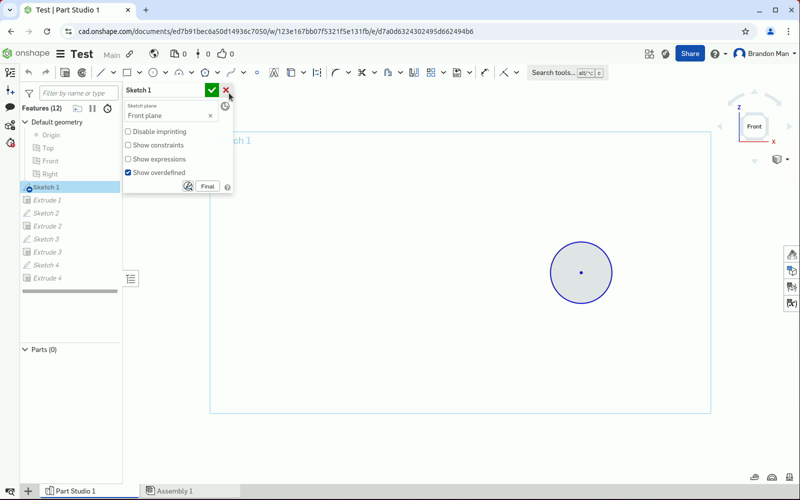
click(229, 92)
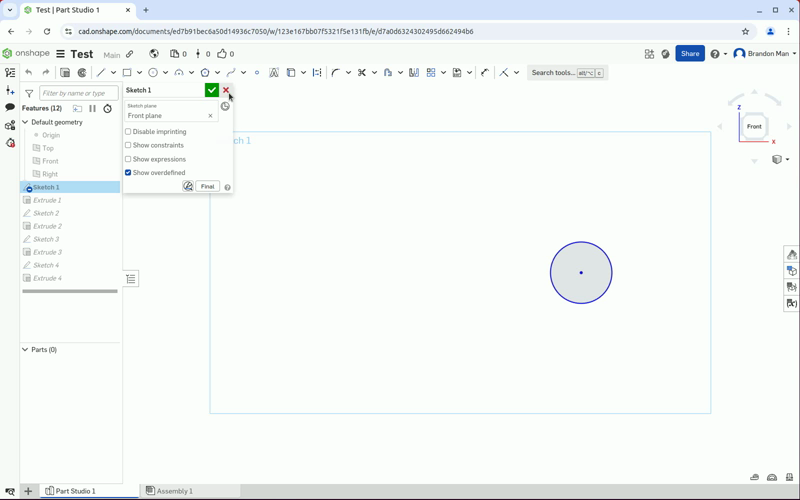
key(shift+s)
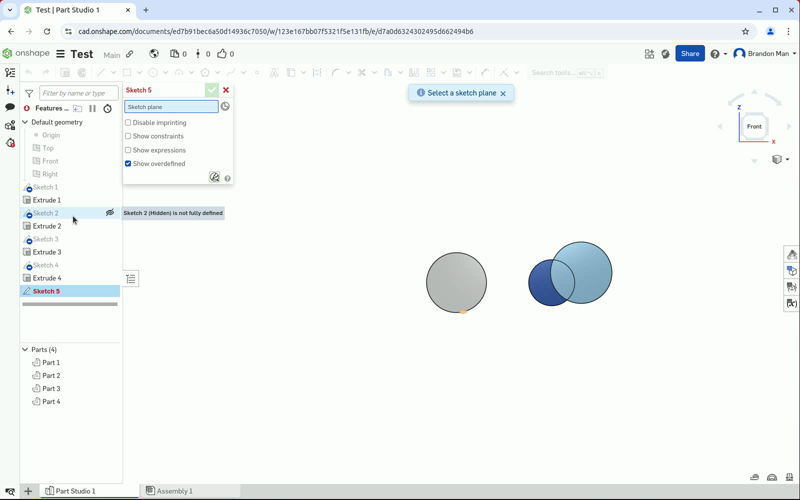
scroll(3)
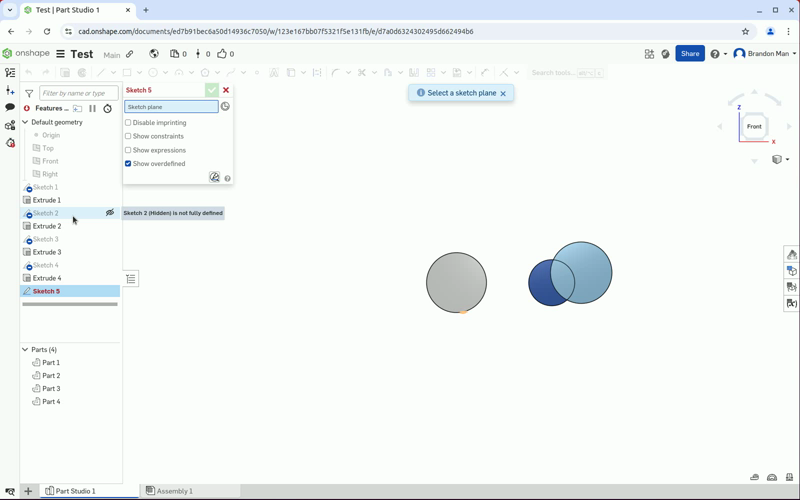
mouse_move(73, 163)
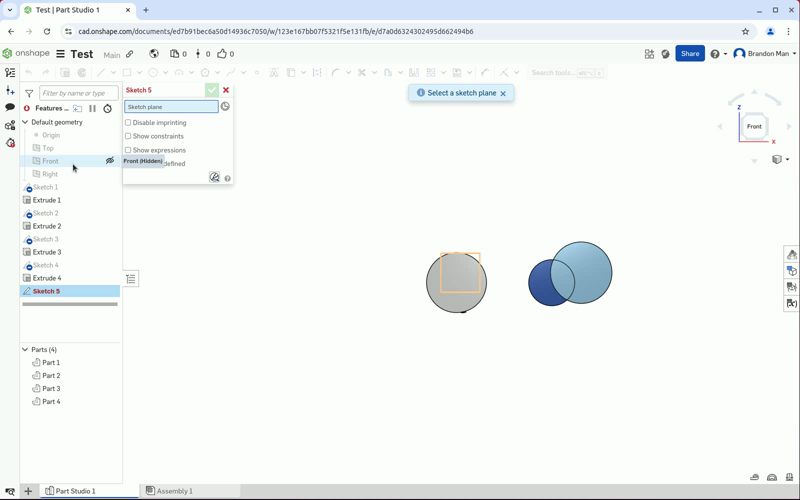
click(73, 163)
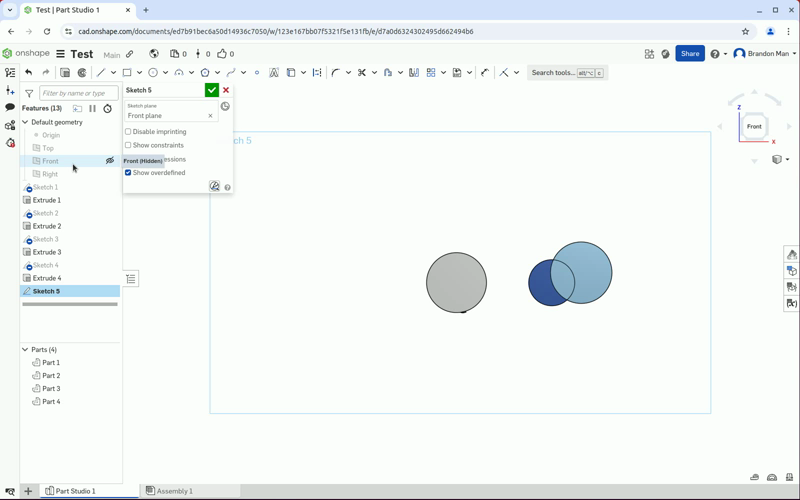
mouse_move(73, 352)
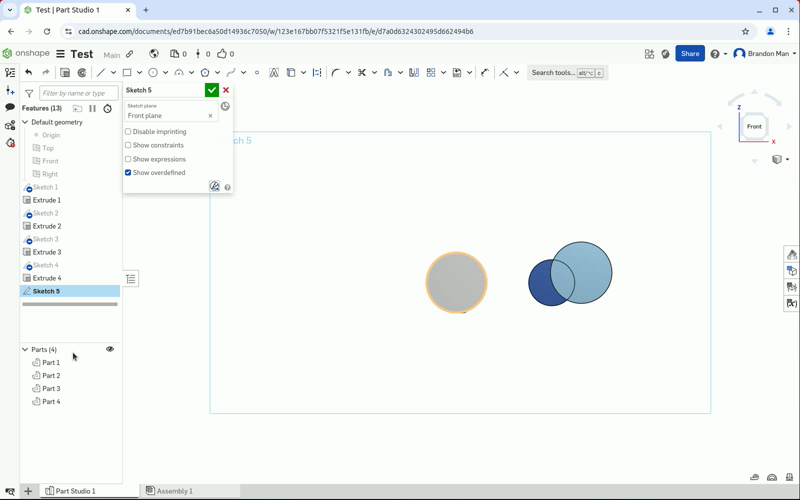
key(y)
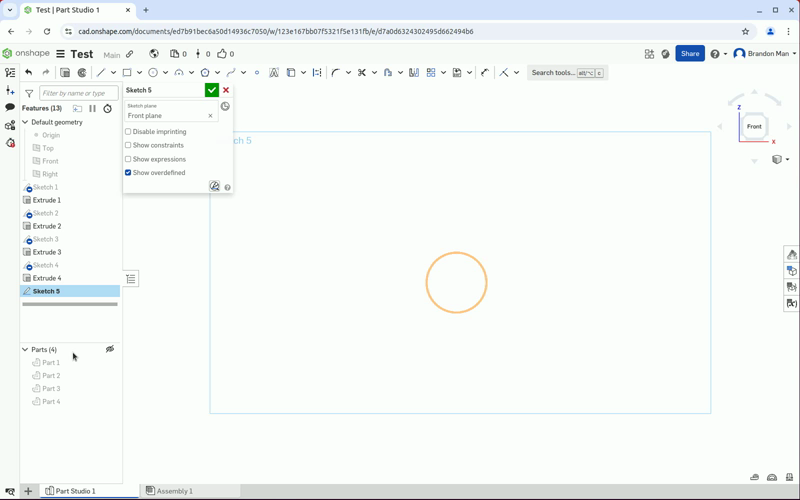
key(a)
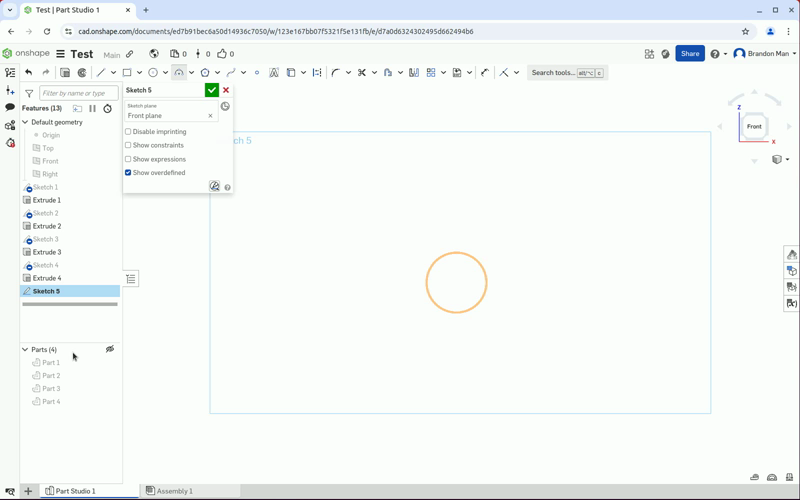
key_down(shift)
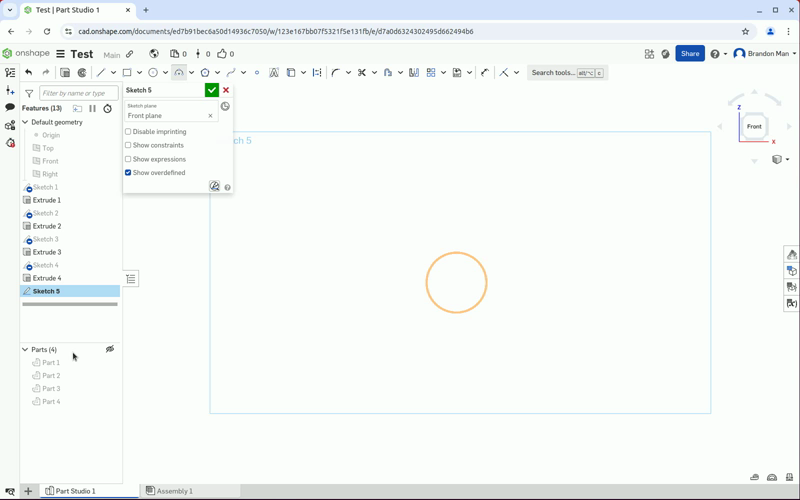
mouse_move(463, 253)
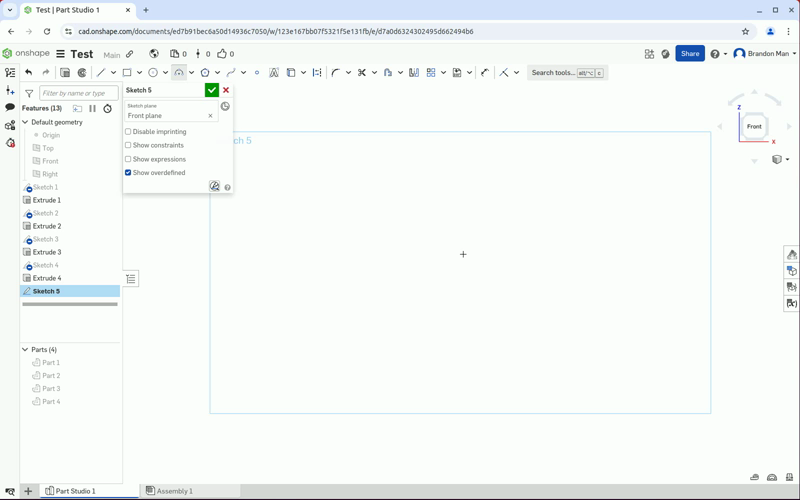
click(463, 253)
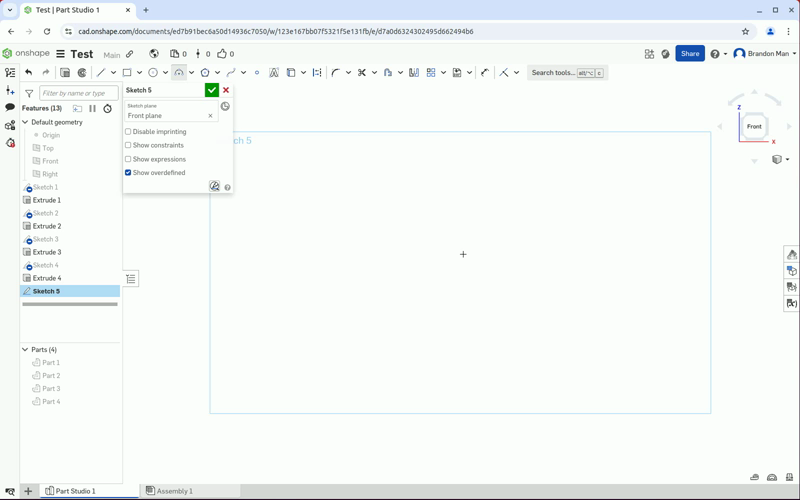
key_up(shift)
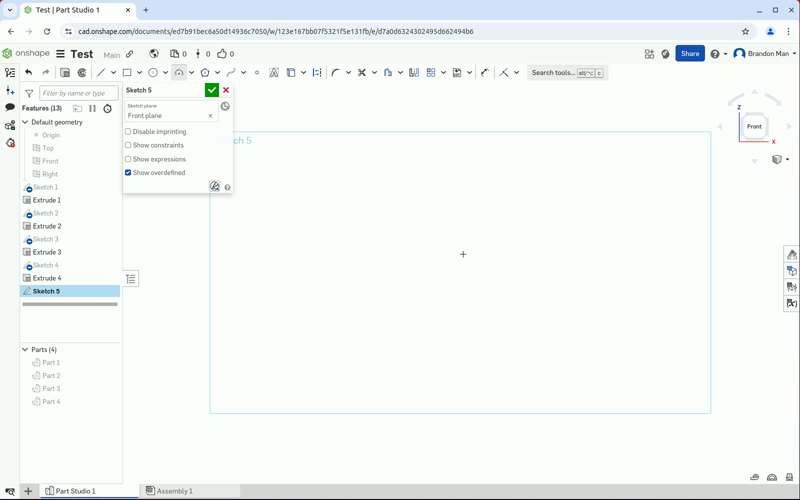
key_down(shift)
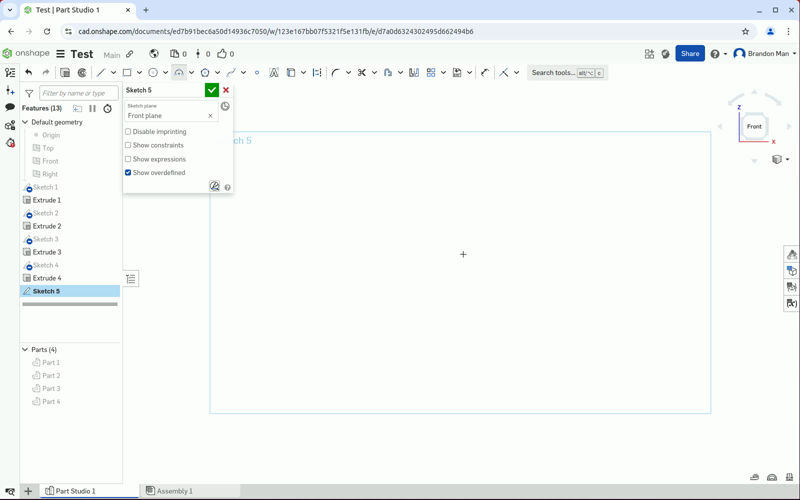
mouse_move(464, 312)
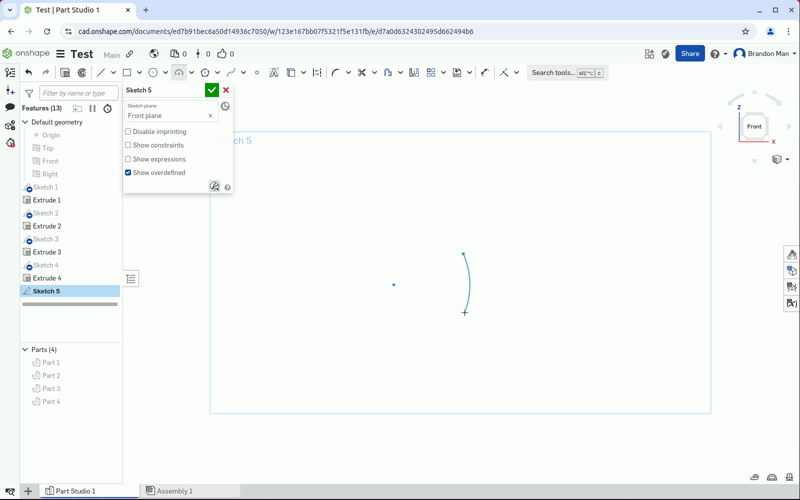
click(464, 312)
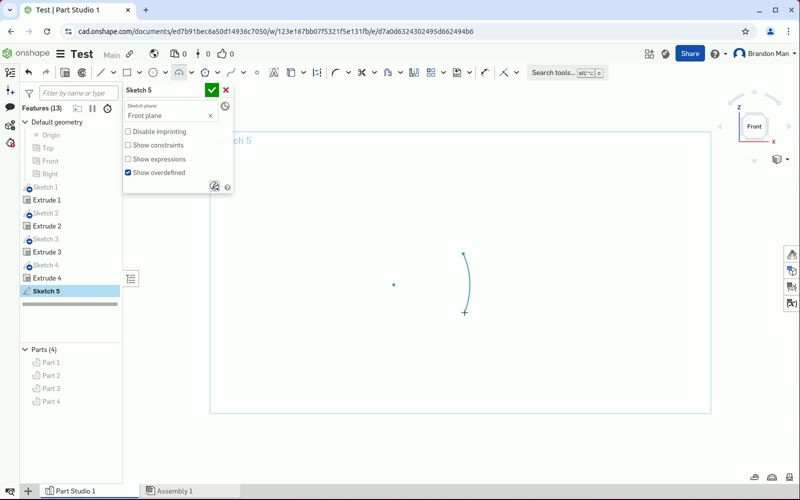
mouse_move(489, 282)
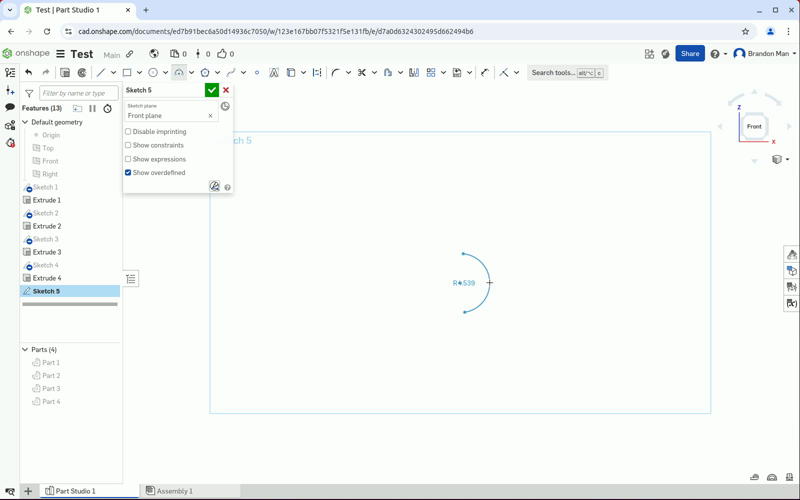
click(489, 282)
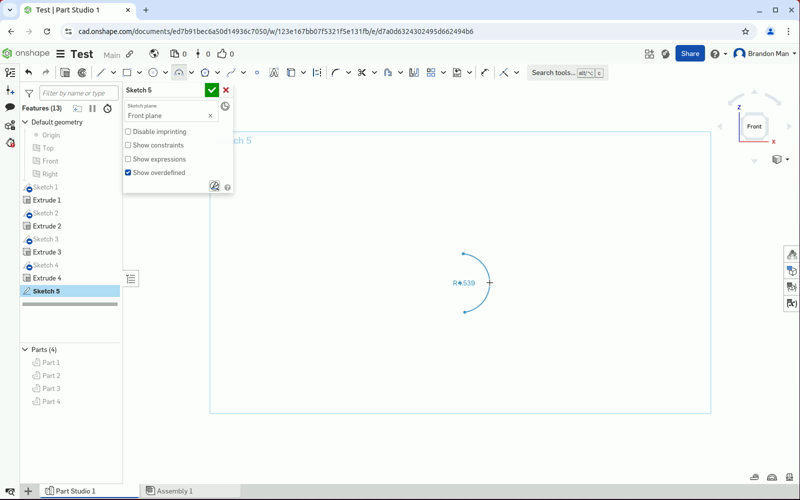
key_up(shift)
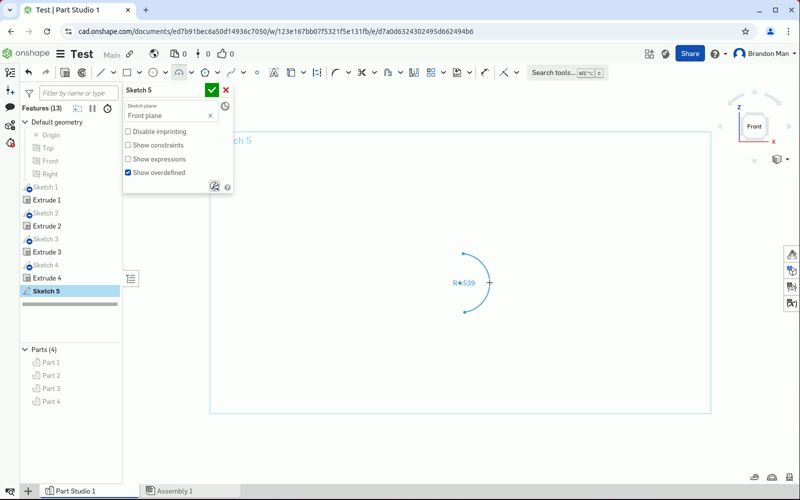
key(esc)
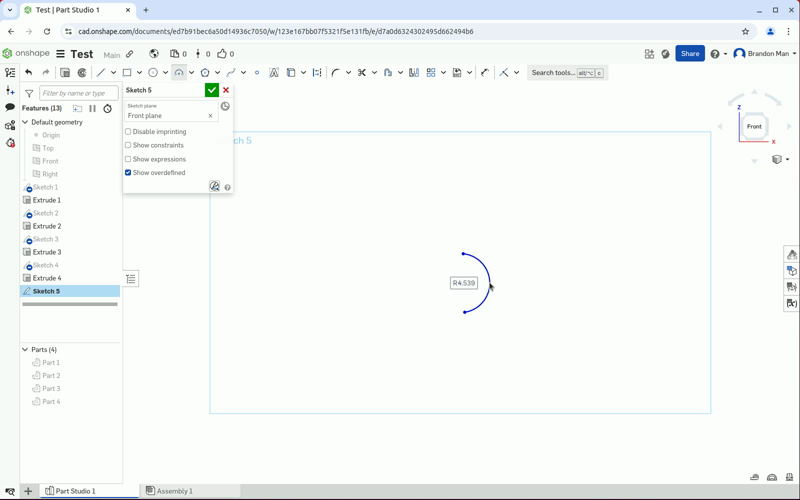
key(l)
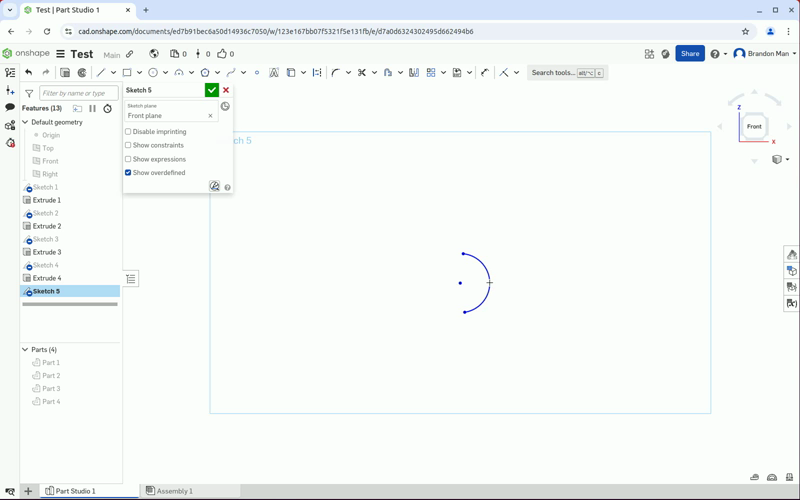
mouse_move(464, 312)
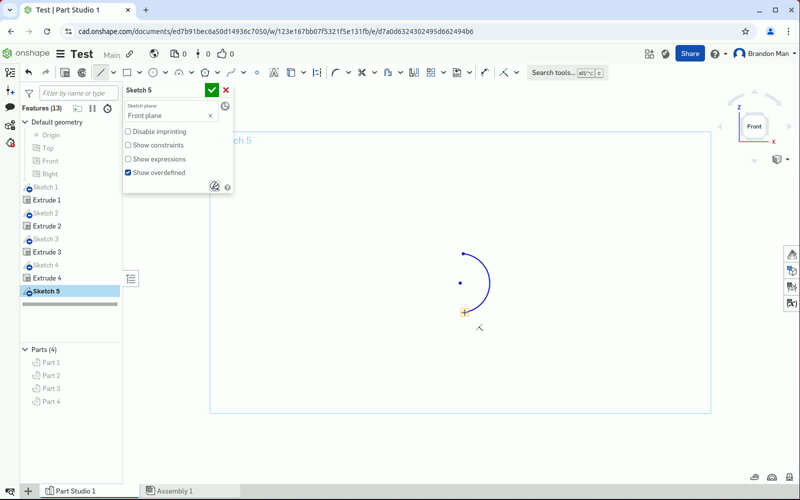
click(464, 312)
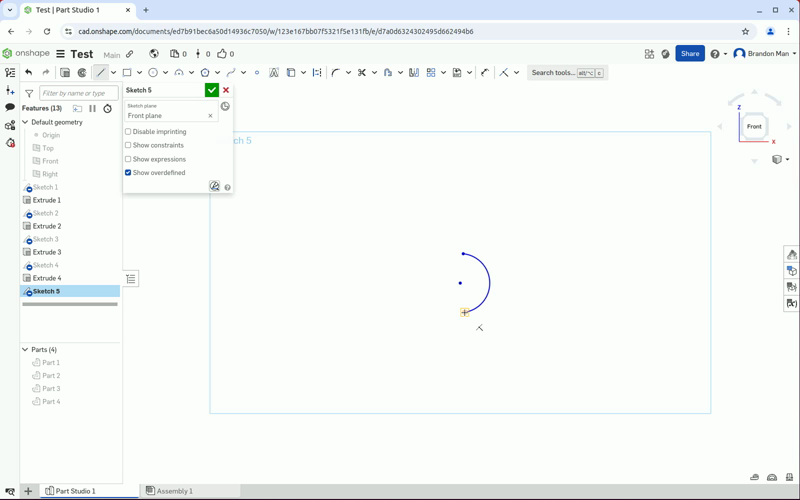
key_down(shift)
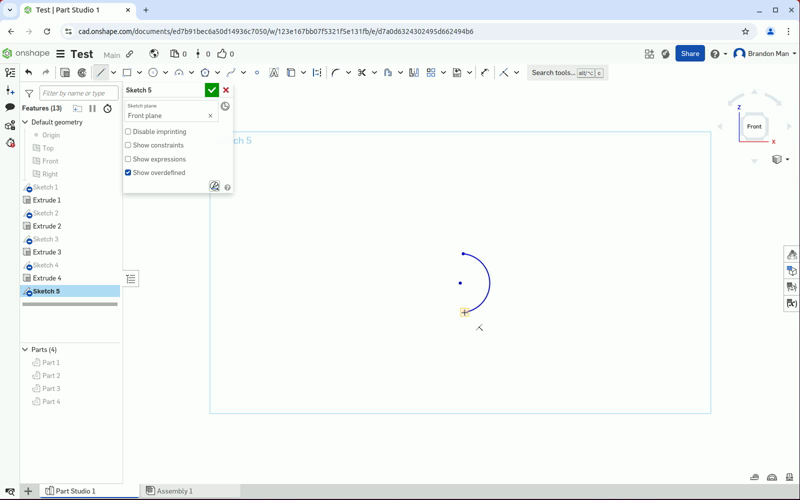
mouse_move(552, 305)
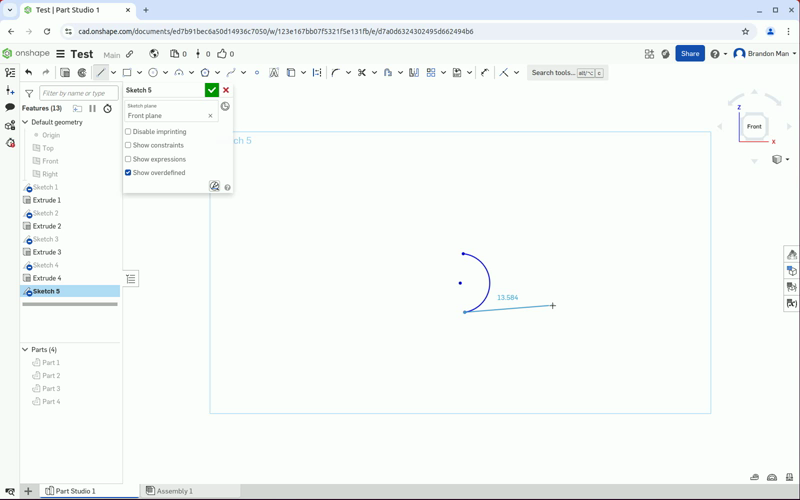
click(552, 305)
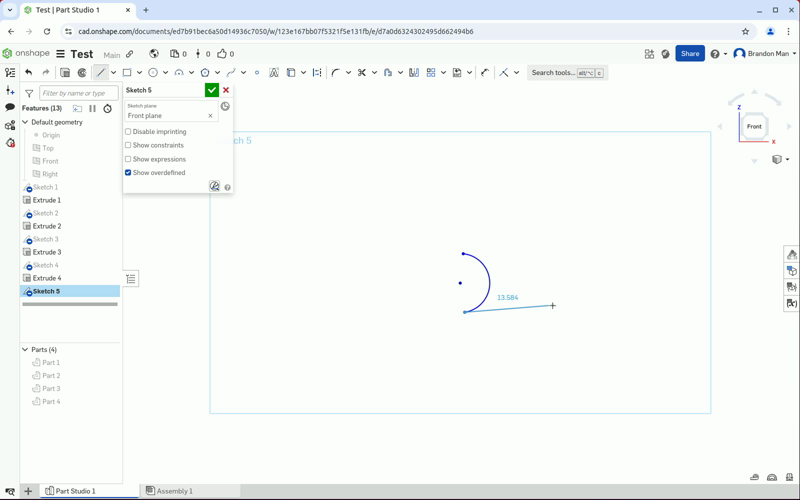
key_up(shift)
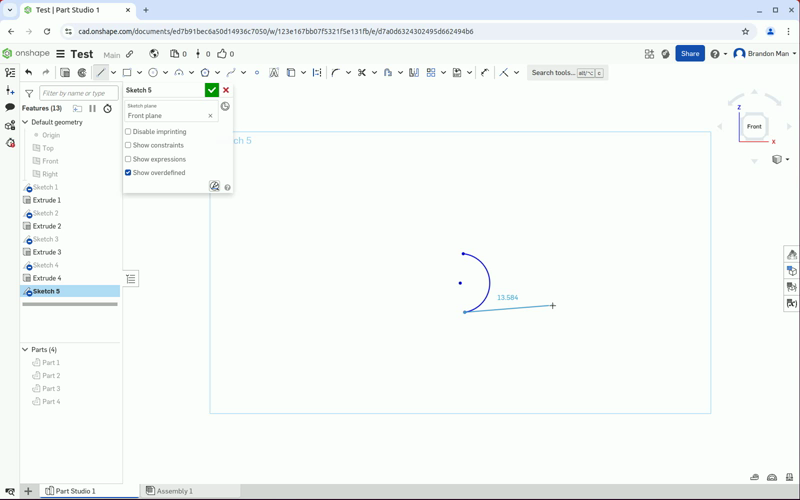
key(esc)
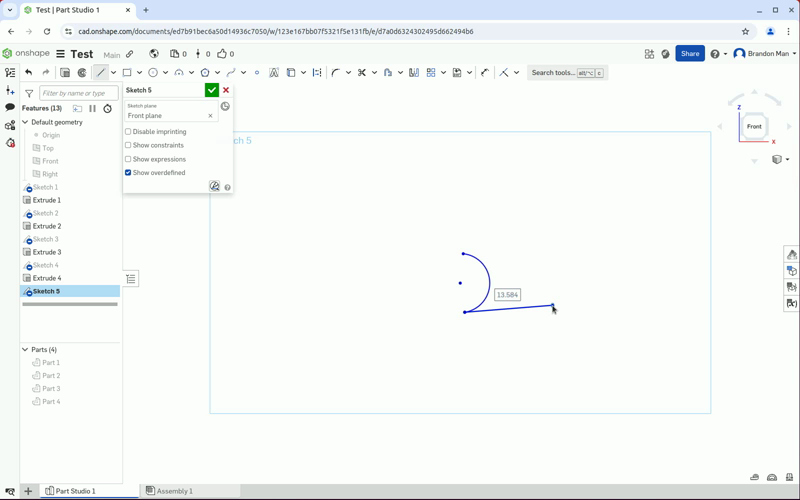
key(a)
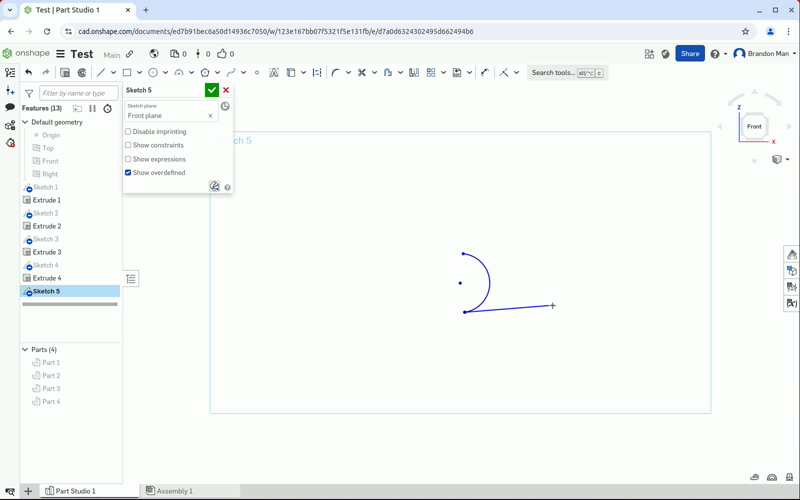
mouse_move(552, 305)
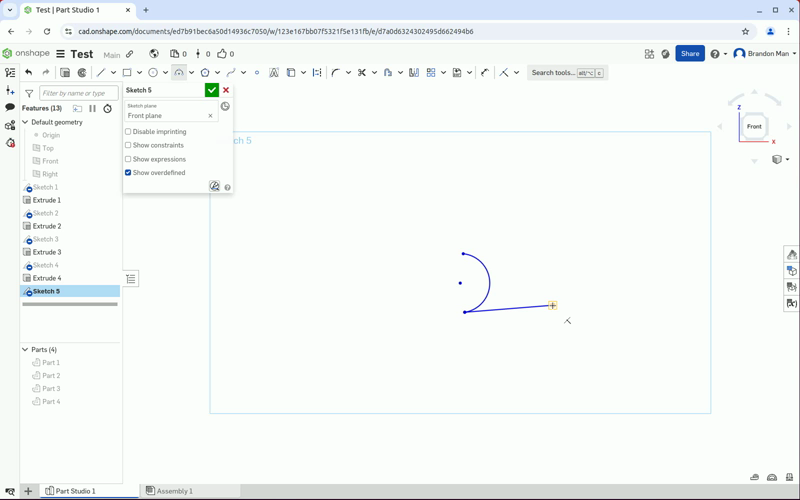
click(552, 305)
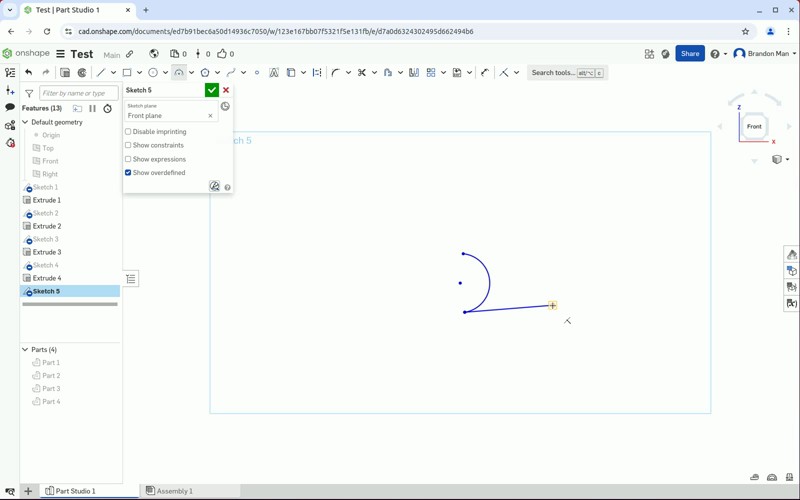
key_down(shift)
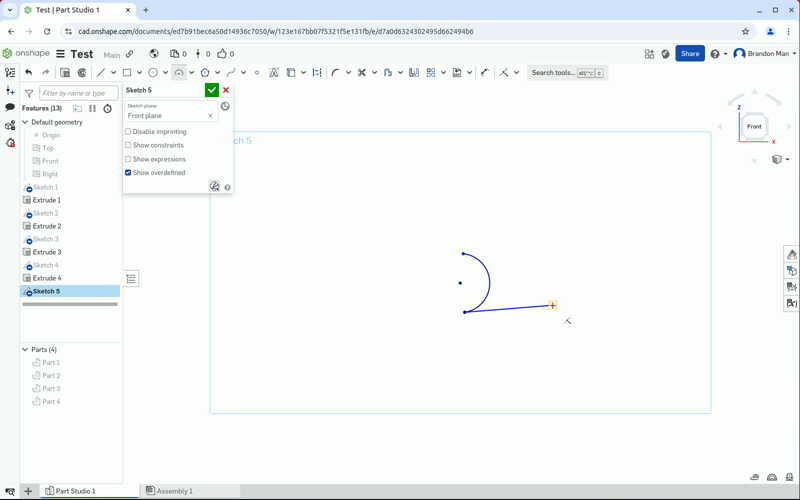
mouse_move(551, 260)
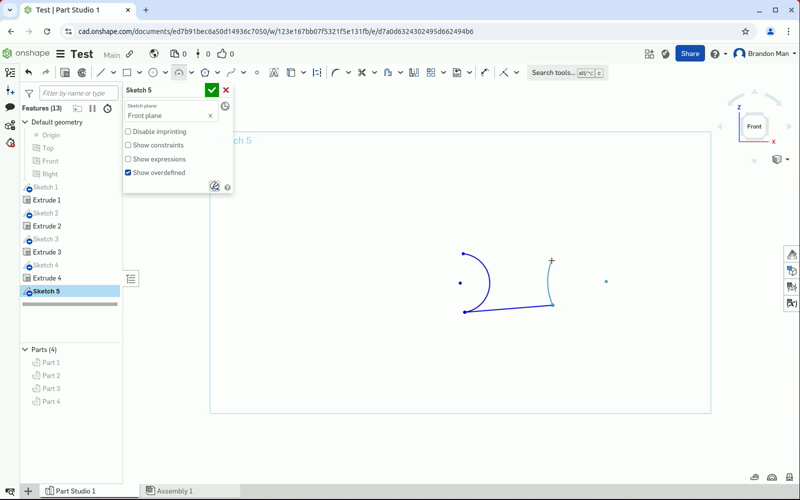
click(551, 260)
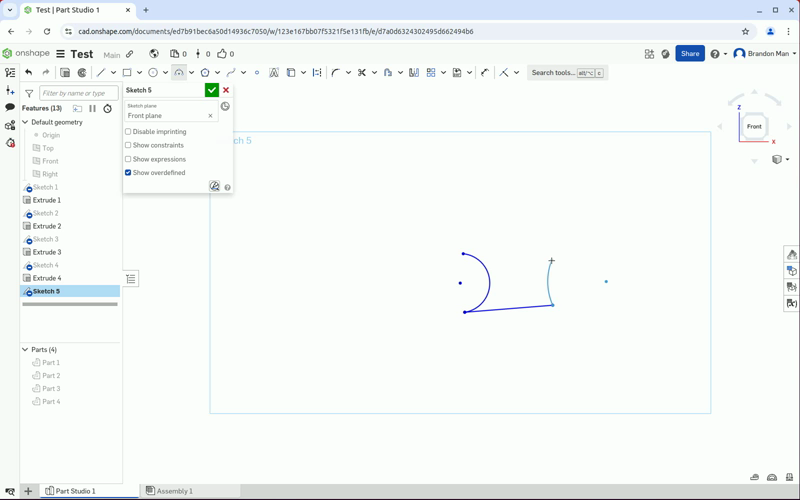
mouse_move(528, 283)
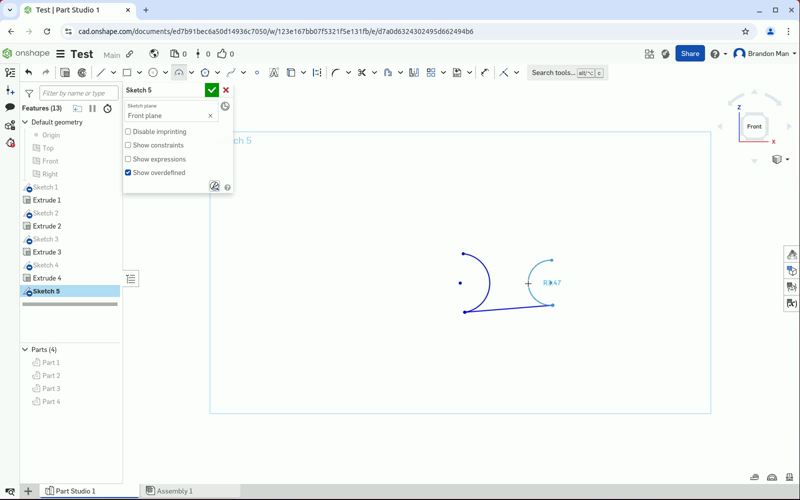
click(528, 283)
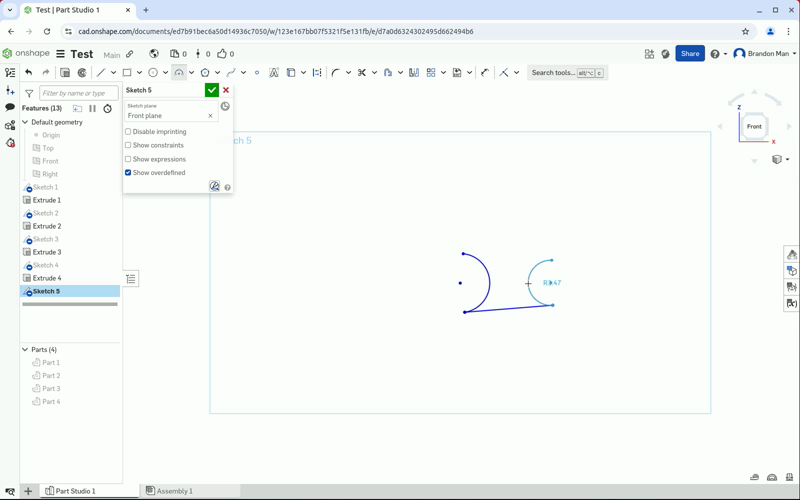
key_up(shift)
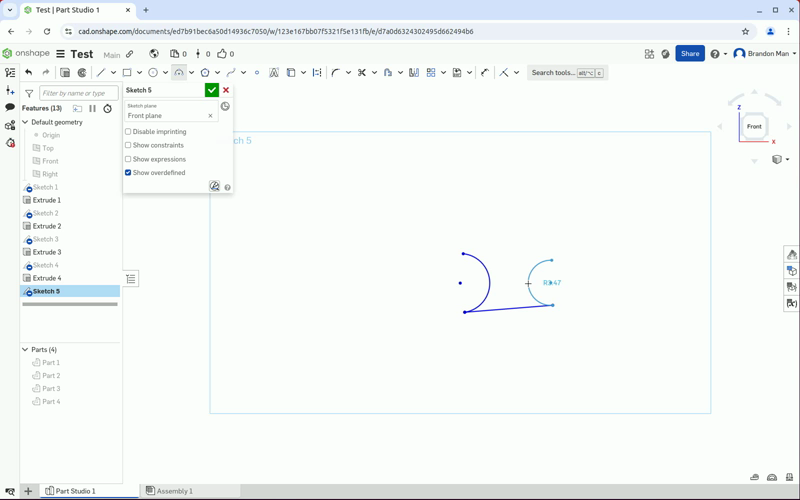
key(esc)
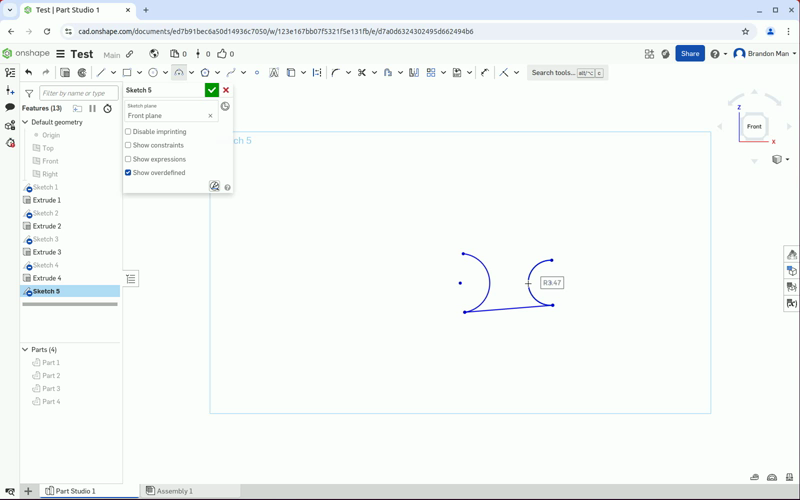
key(l)
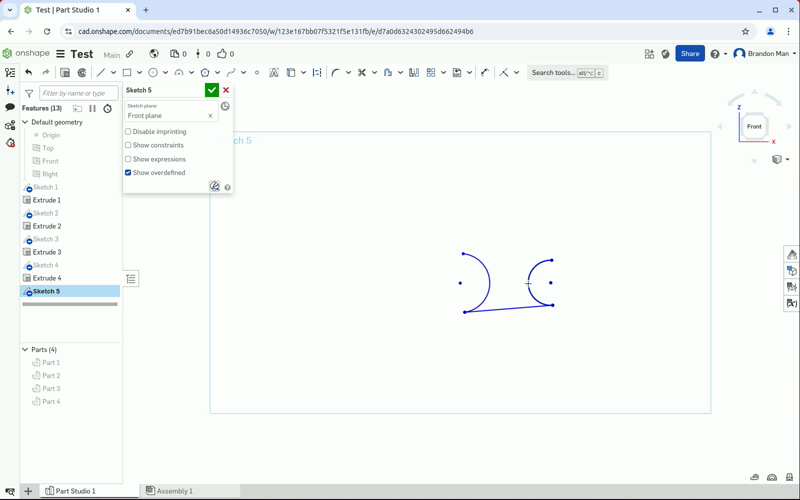
mouse_move(551, 260)
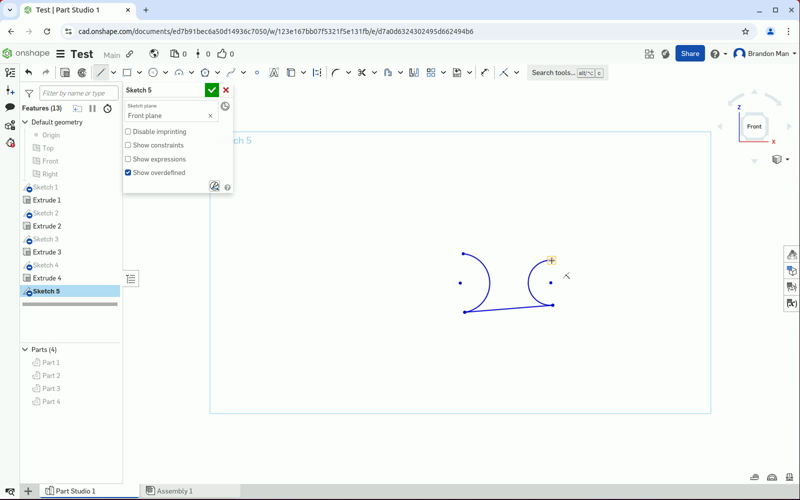
click(551, 260)
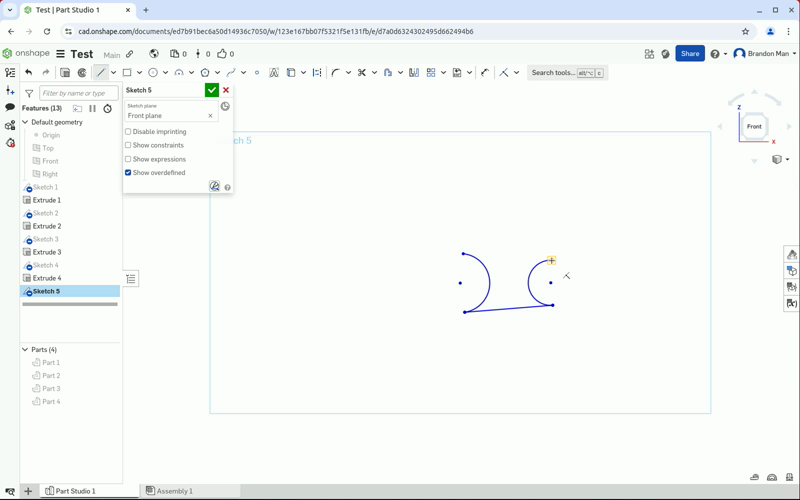
key_down(shift)
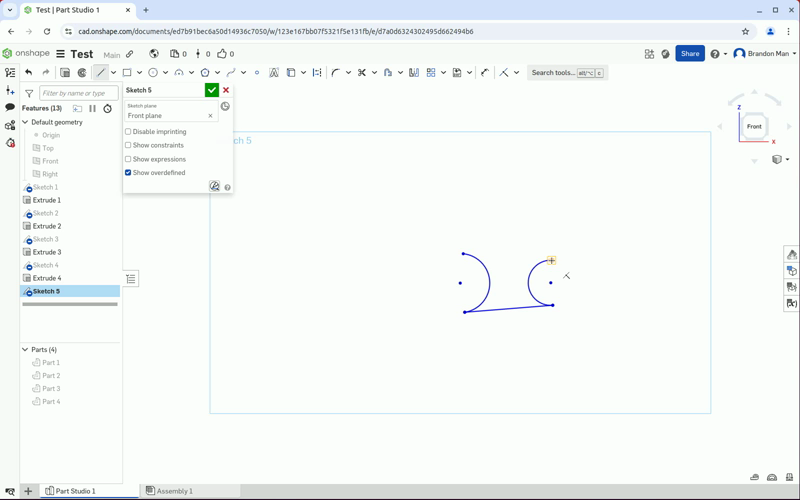
mouse_move(463, 253)
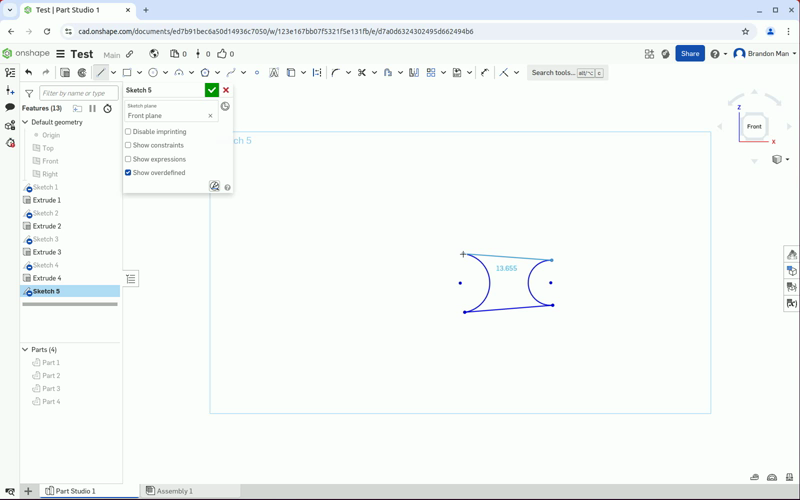
key_up(shift)
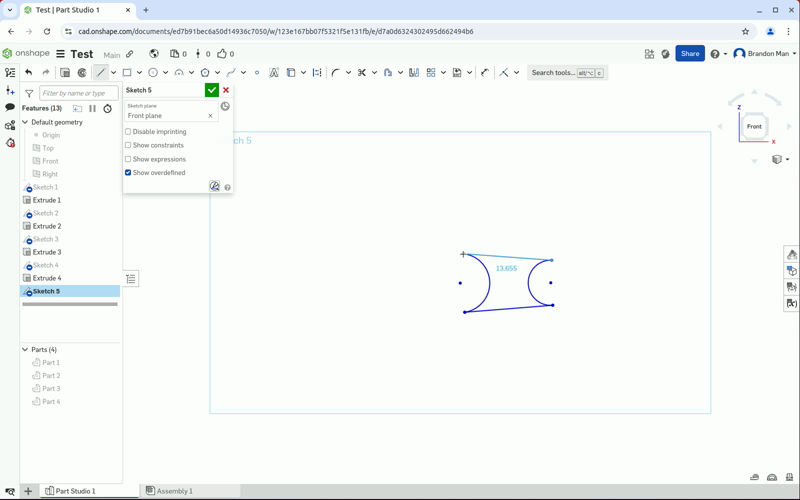
click(463, 253)
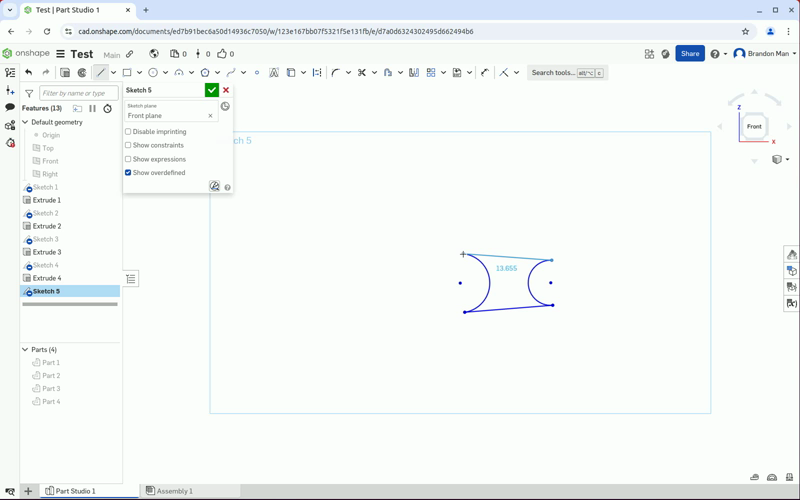
key(esc)
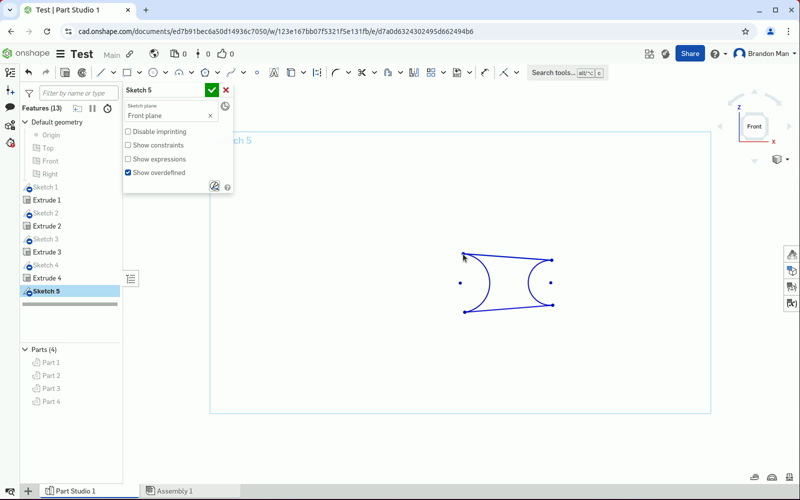
mouse_move(524, 304)
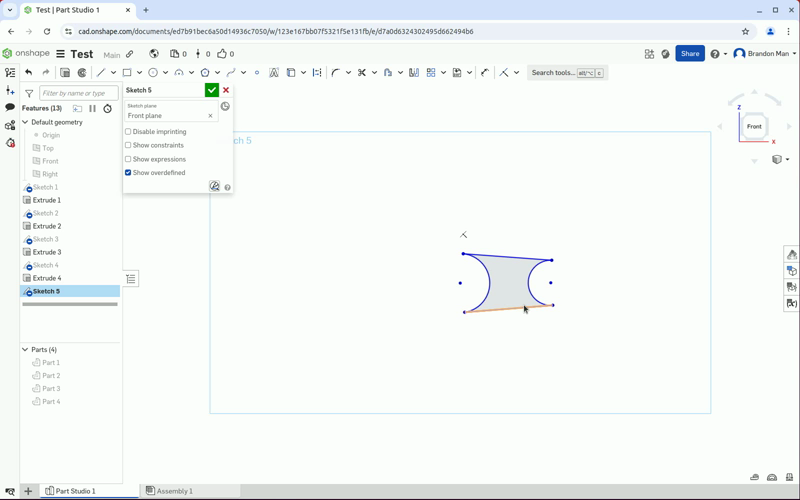
click(524, 304)
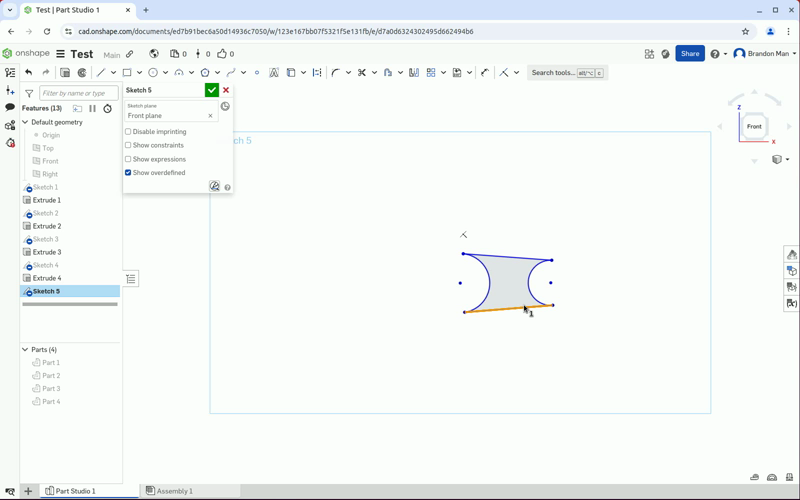
mouse_move(73, 352)
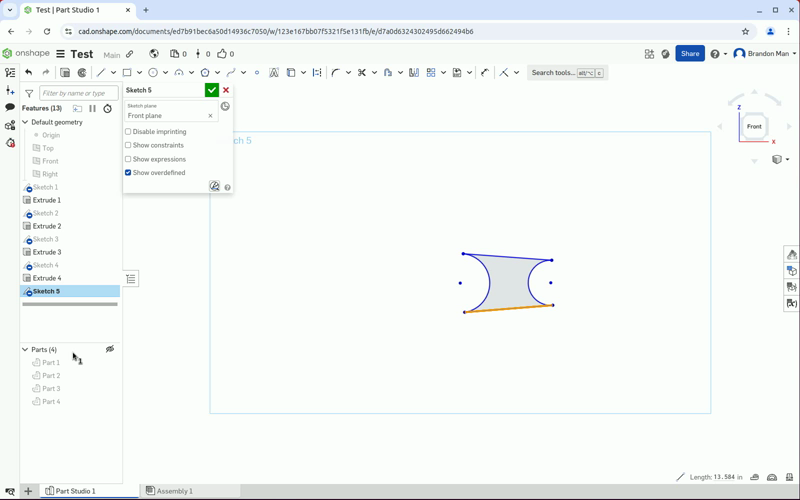
key(shift+y)
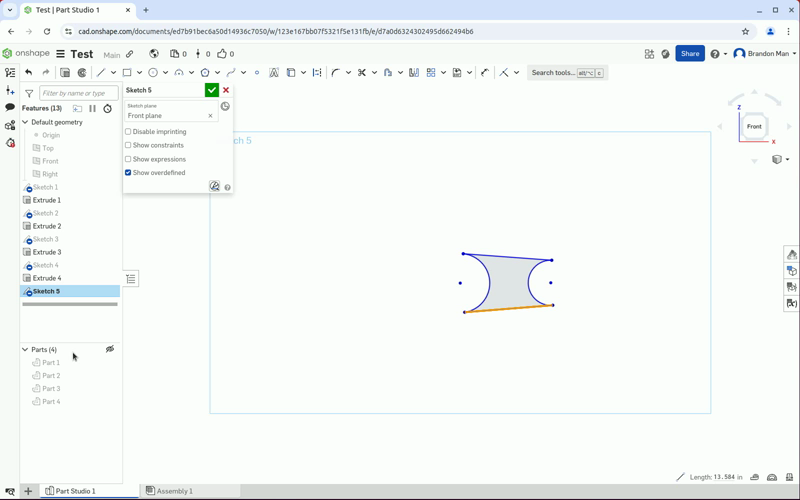
key(shift+e)
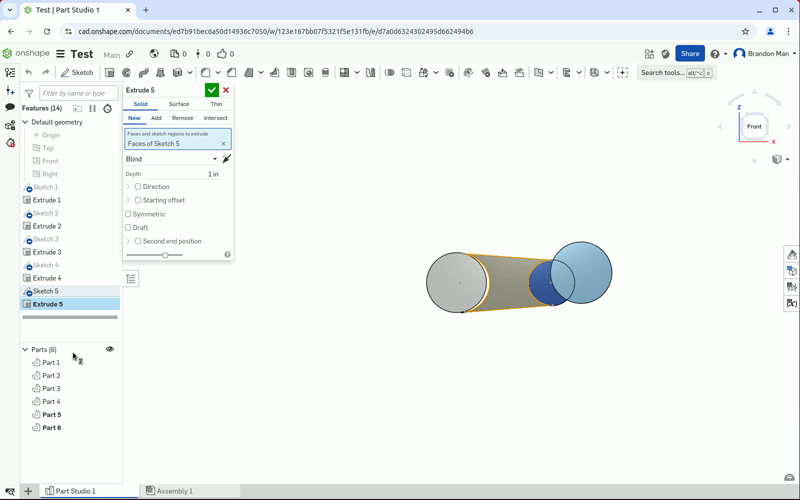
mouse_move(143, 106)
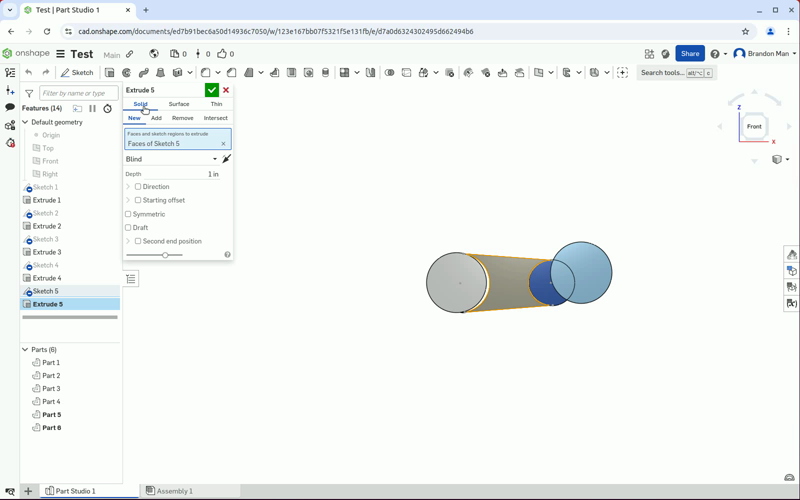
click(143, 106)
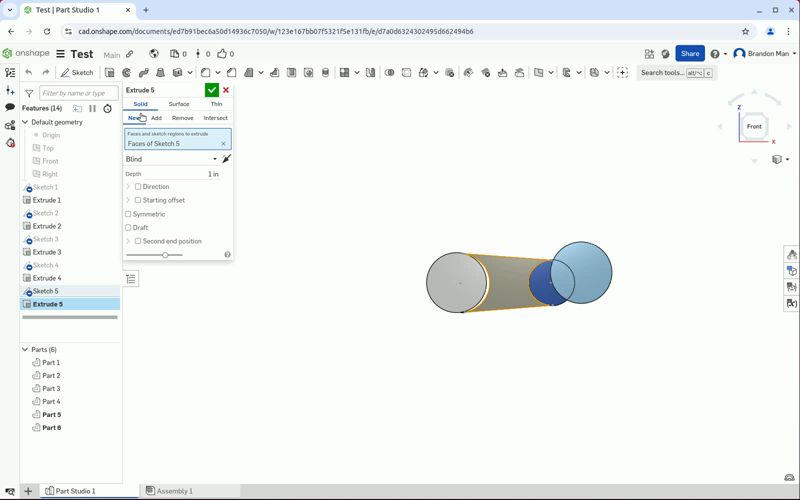
mouse_move(137, 120)
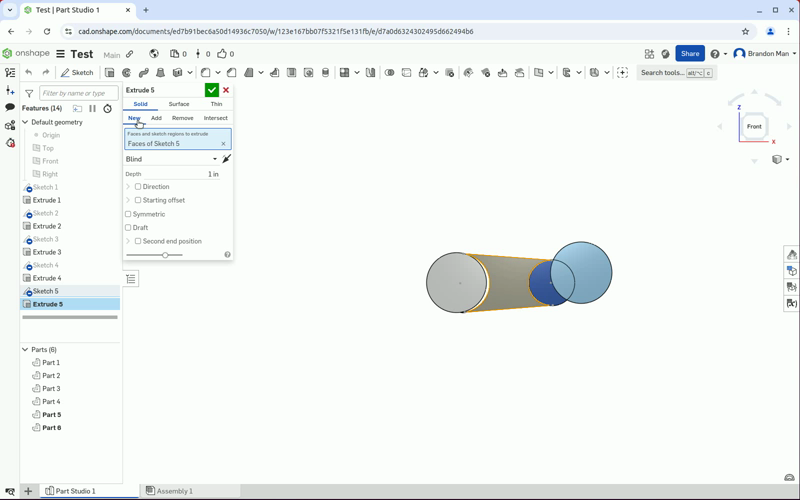
click(137, 120)
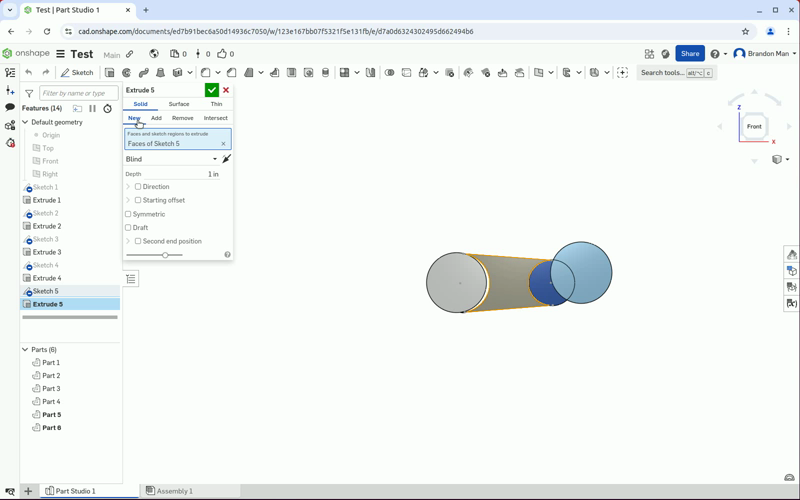
key(tab, 4)
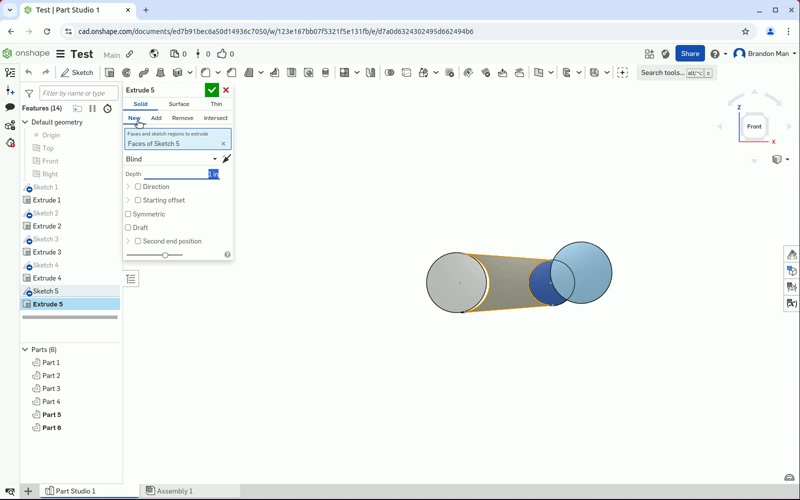
text(2.889)
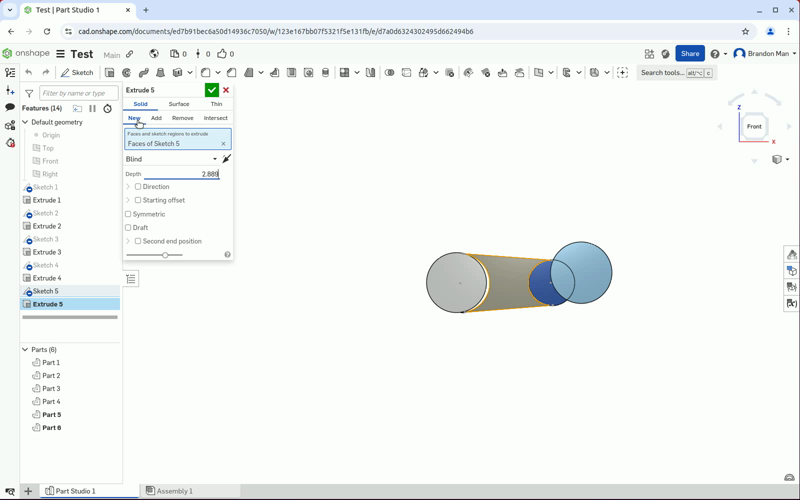
key(enter)
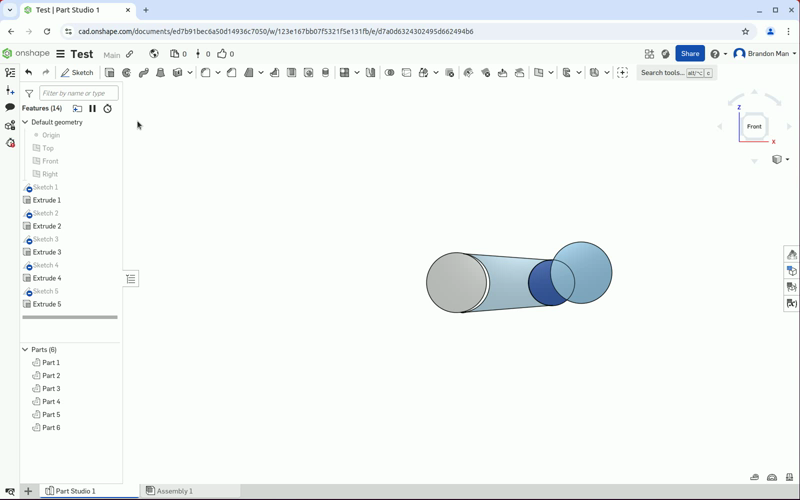
key(shift+h)
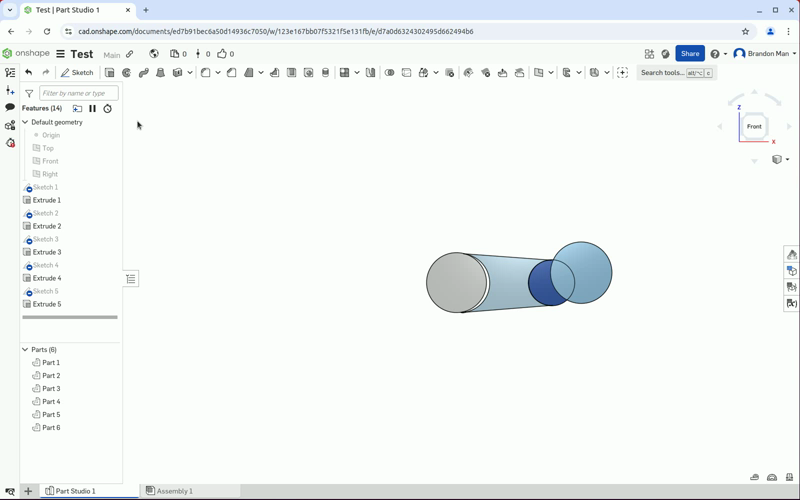
key(shift+h)
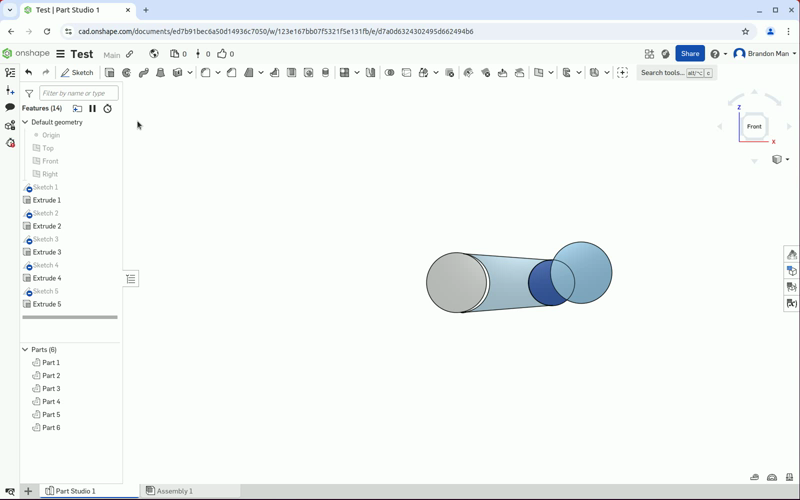
mouse_move(73, 189)
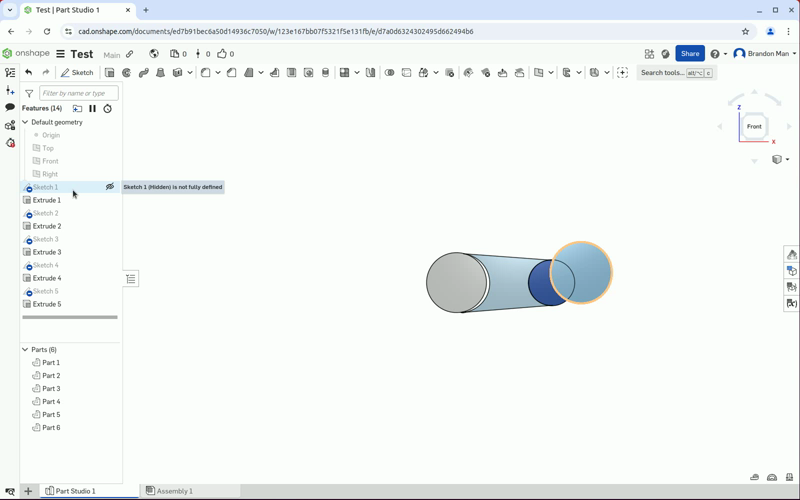
click(73, 189)
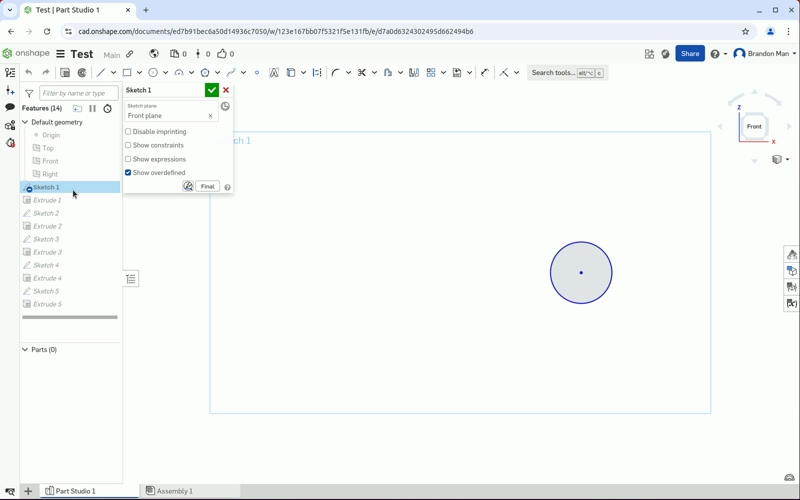
mouse_move(229, 92)
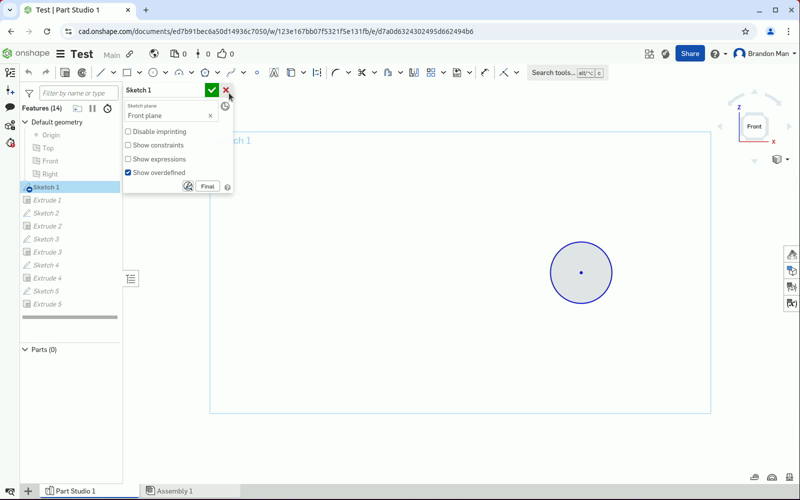
click(229, 92)
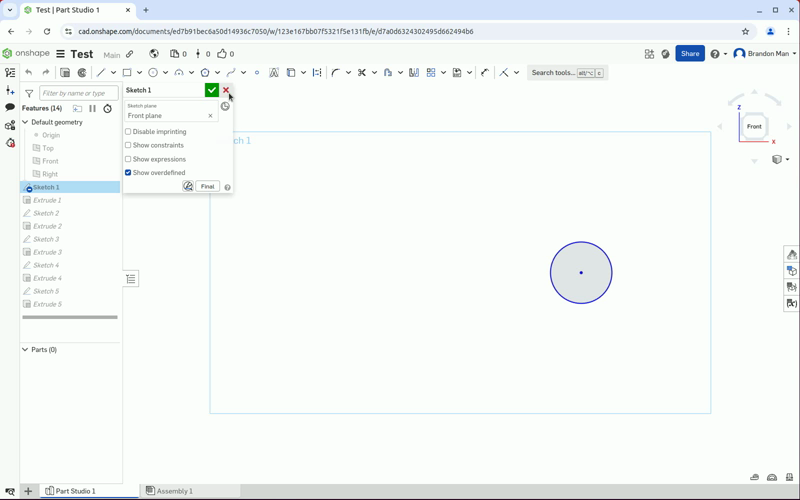
key(shift+s)
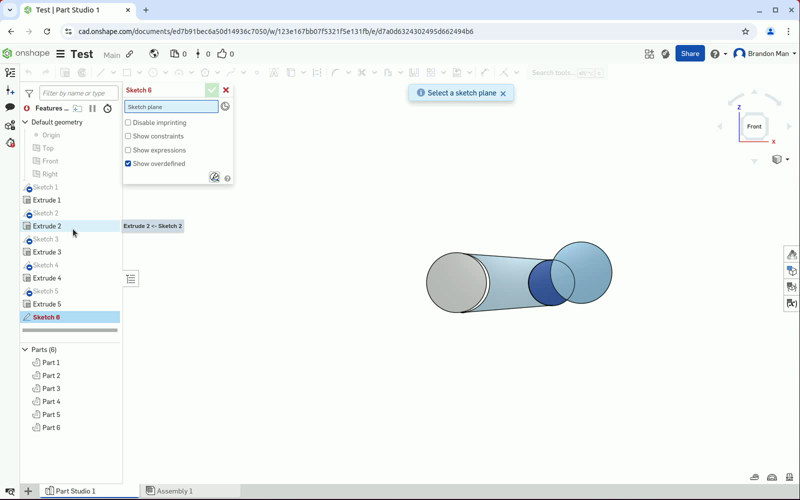
scroll(3)
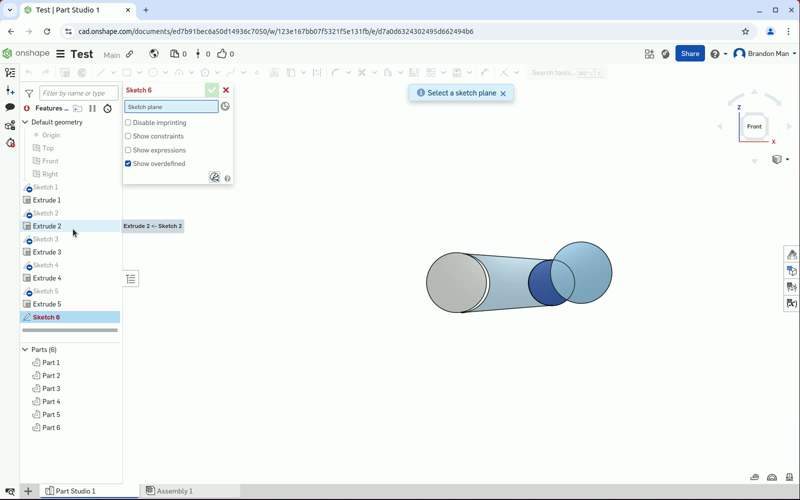
mouse_move(73, 163)
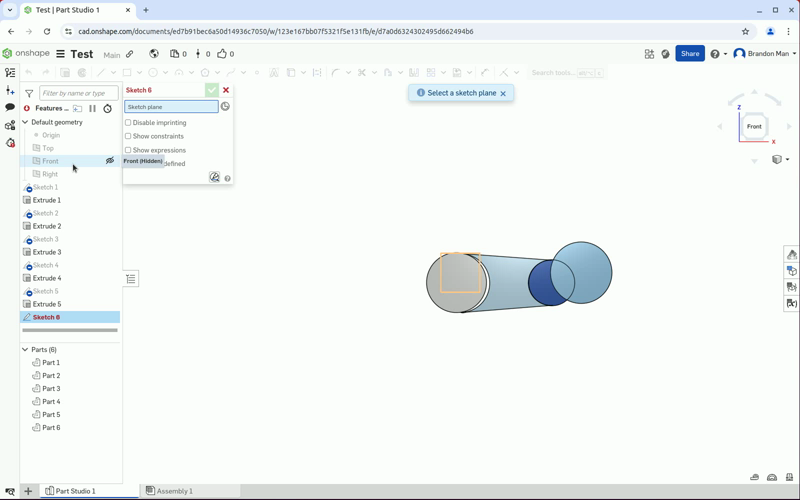
click(73, 163)
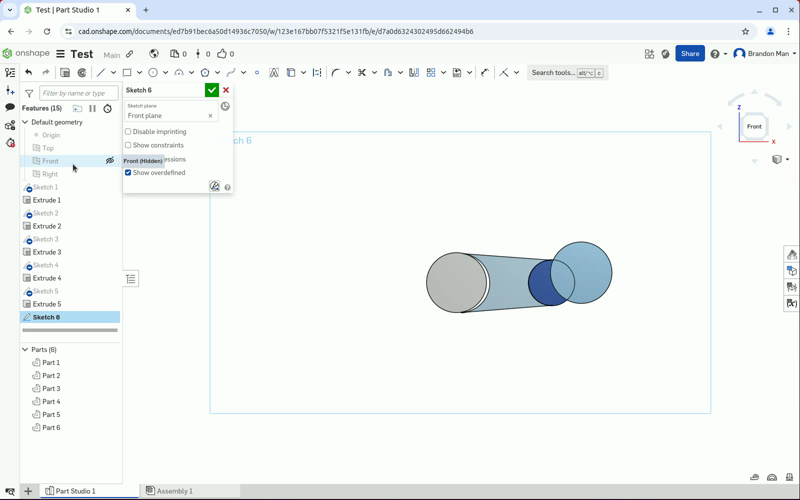
mouse_move(73, 352)
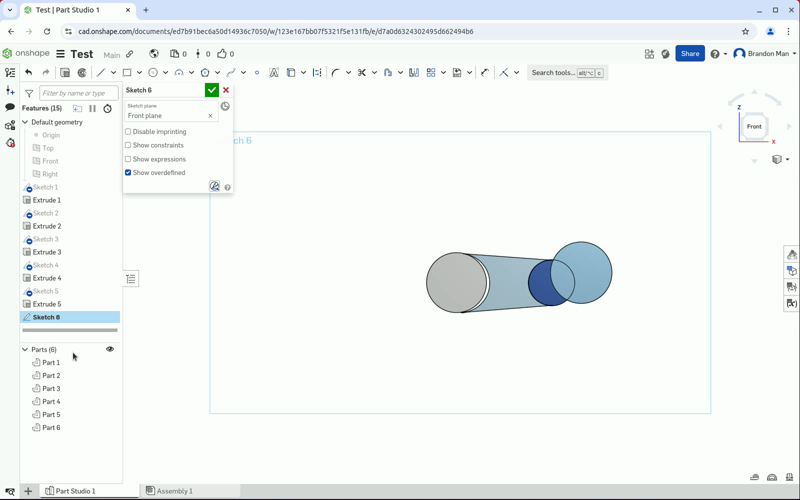
key(y)
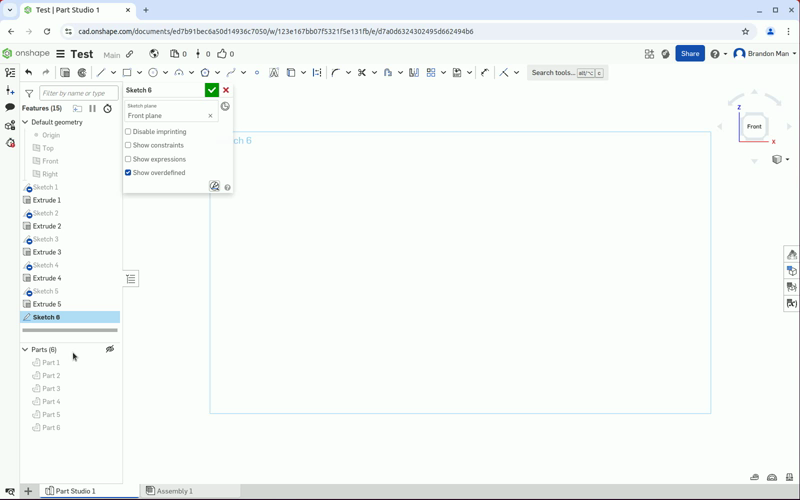
key(c)
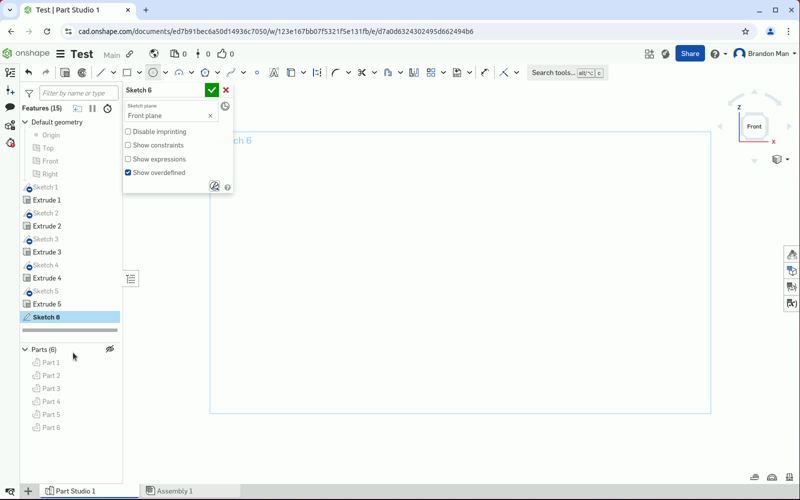
key_down(shift)
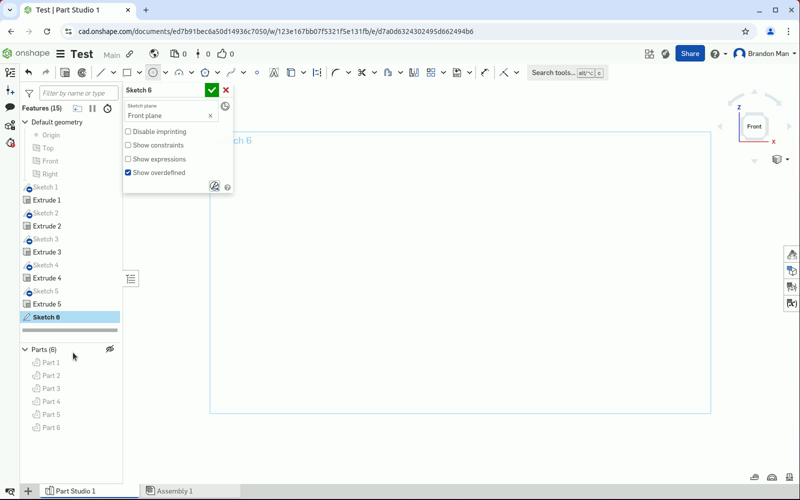
mouse_move(551, 282)
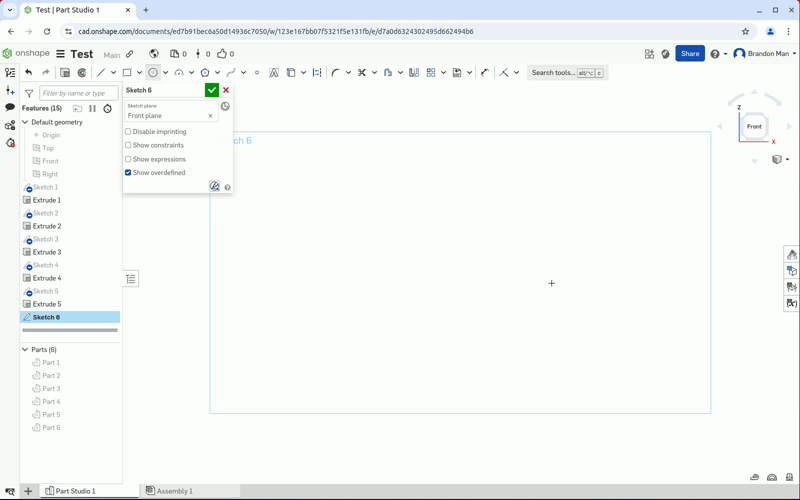
click(551, 282)
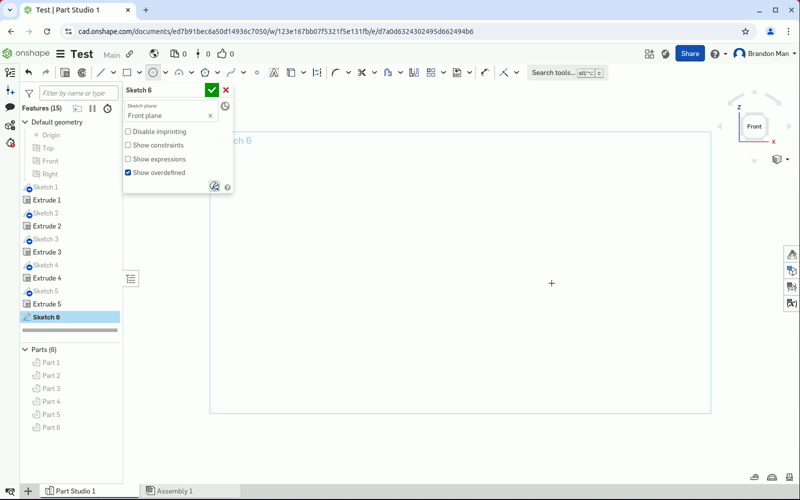
key_up(shift)
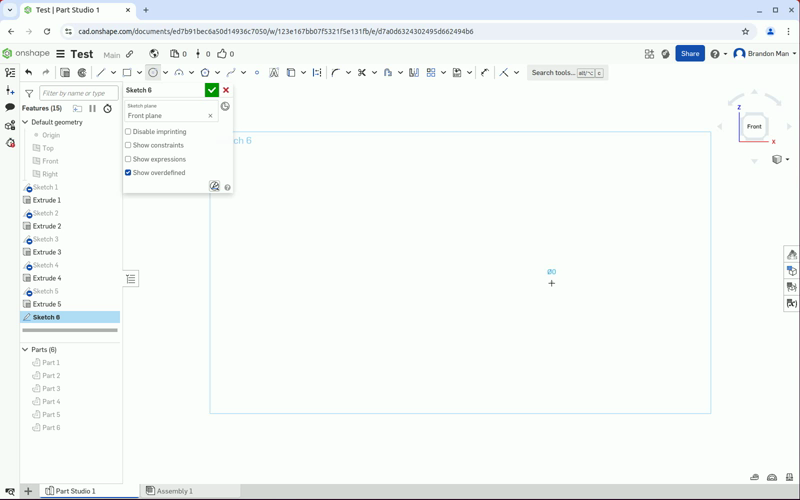
mouse_move(562, 282)
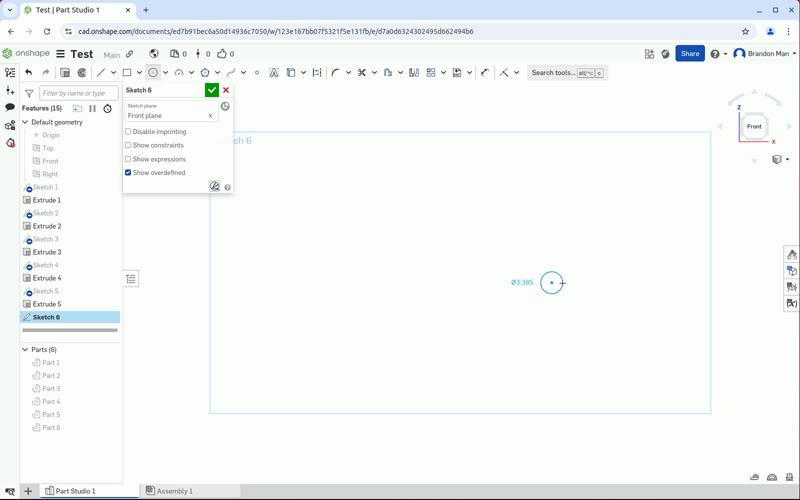
click(562, 282)
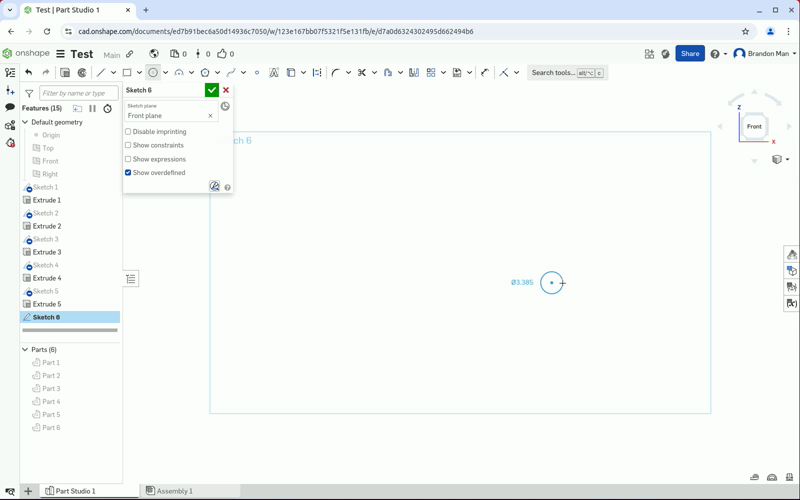
key(esc)
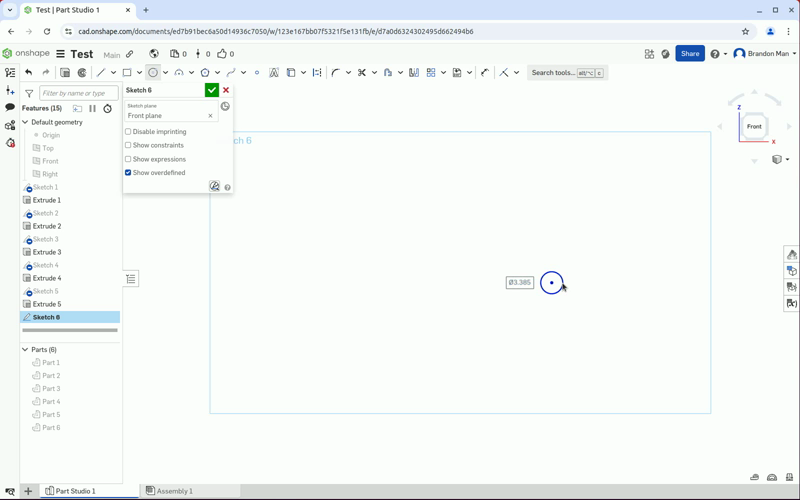
mouse_move(550, 283)
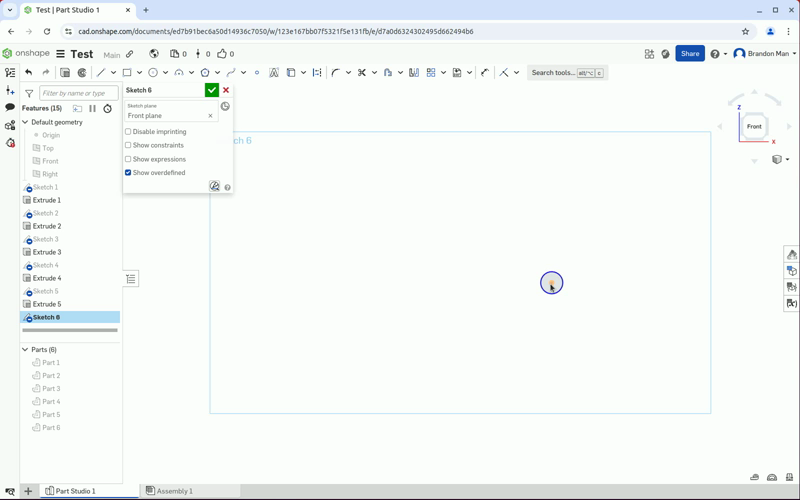
scroll(6)
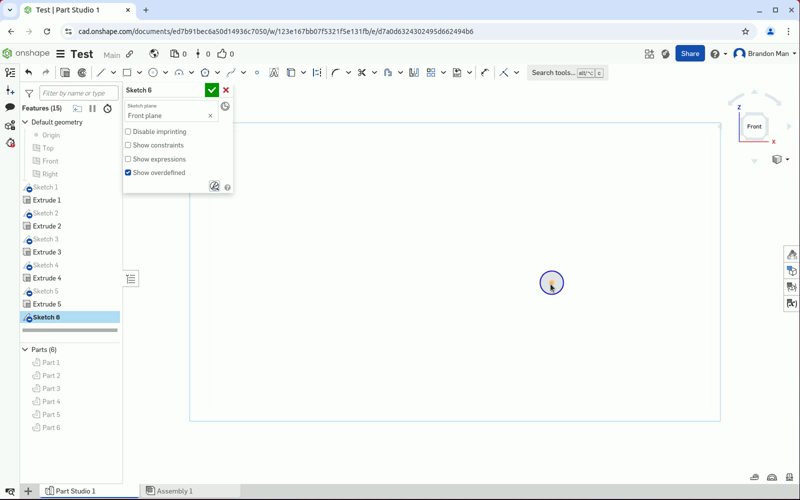
scroll(6)
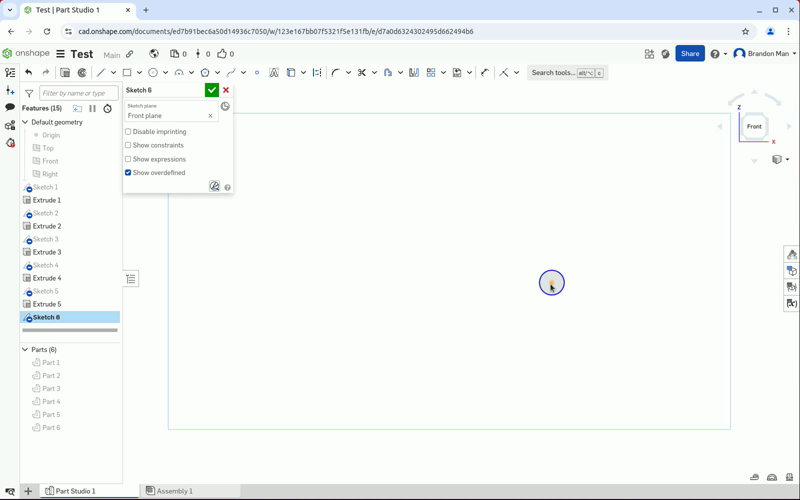
scroll(6)
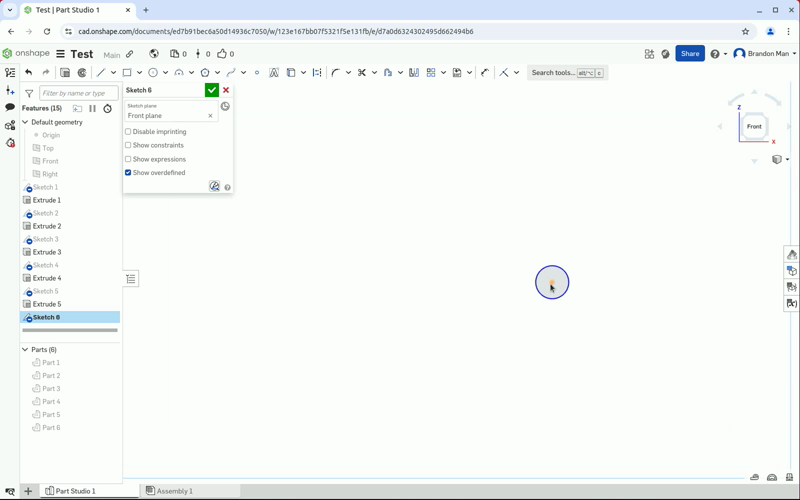
scroll(6)
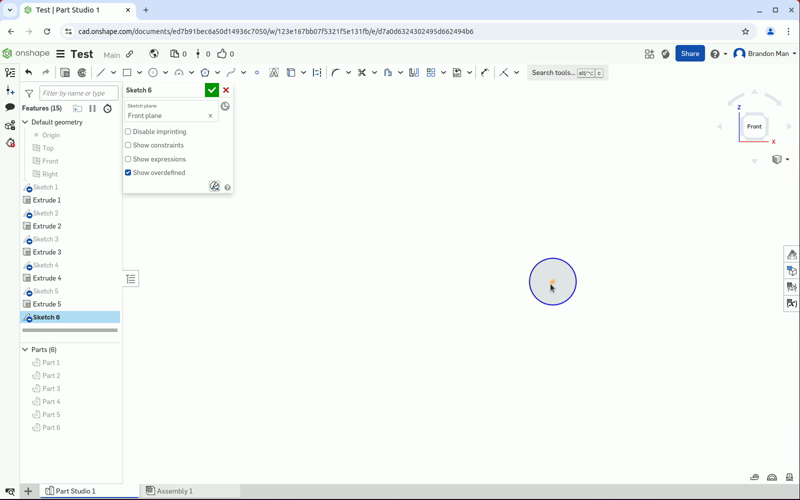
scroll(6)
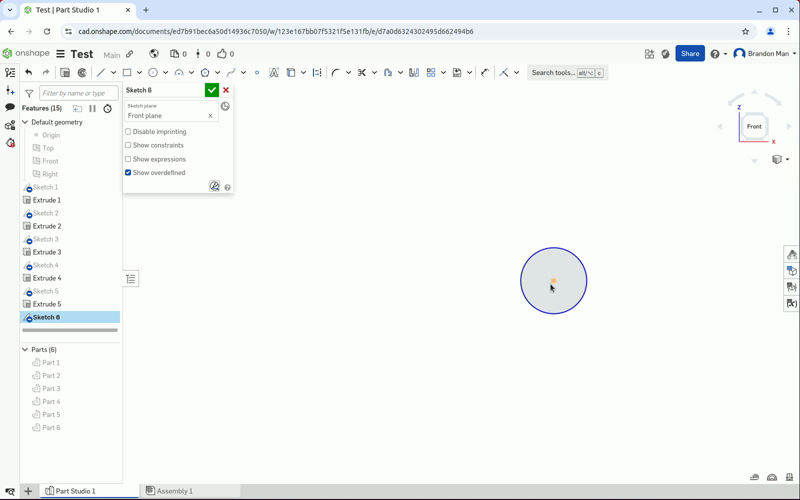
scroll(6)
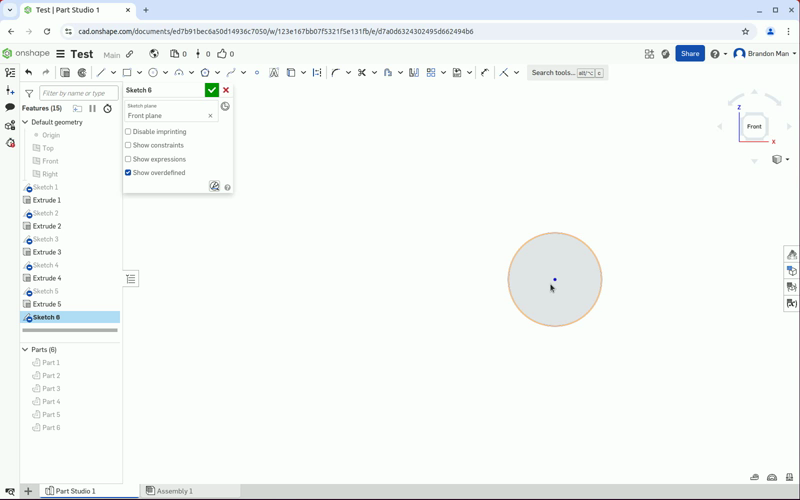
scroll(6)
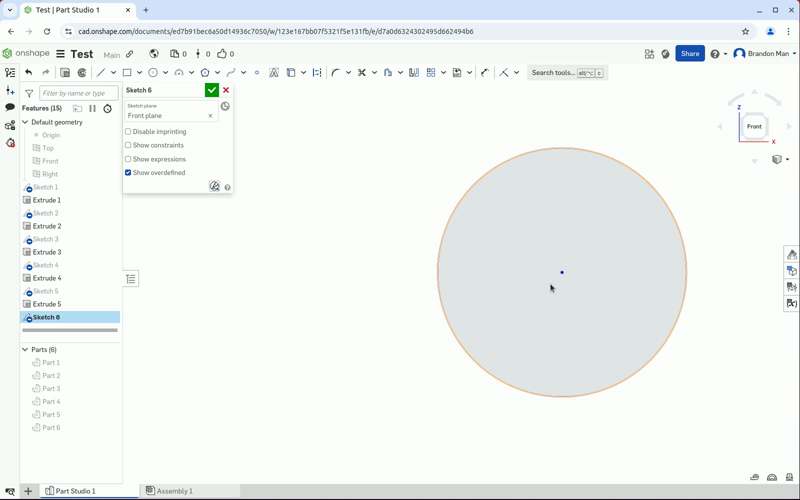
click(550, 283)
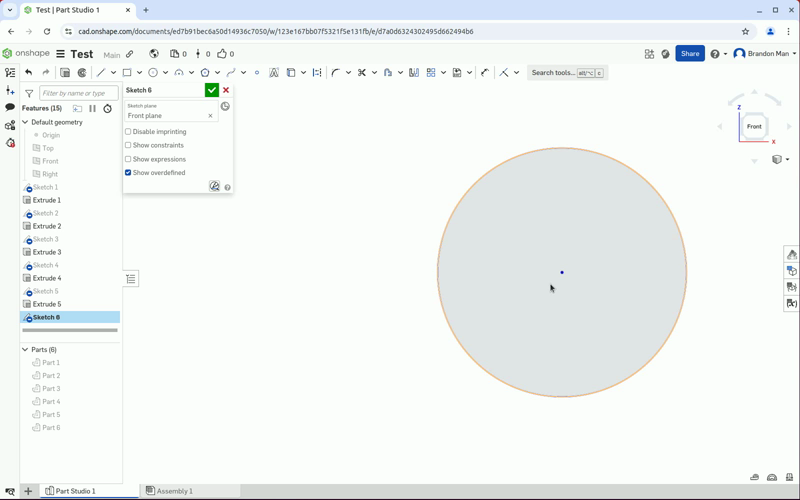
scroll(-6)
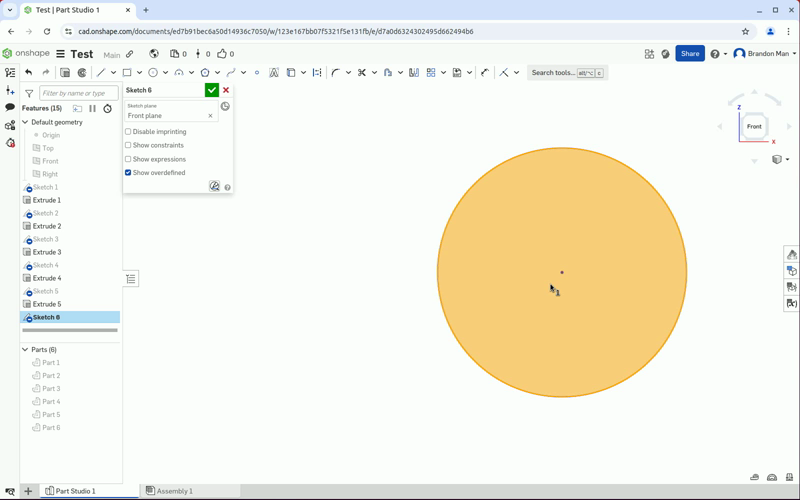
scroll(-6)
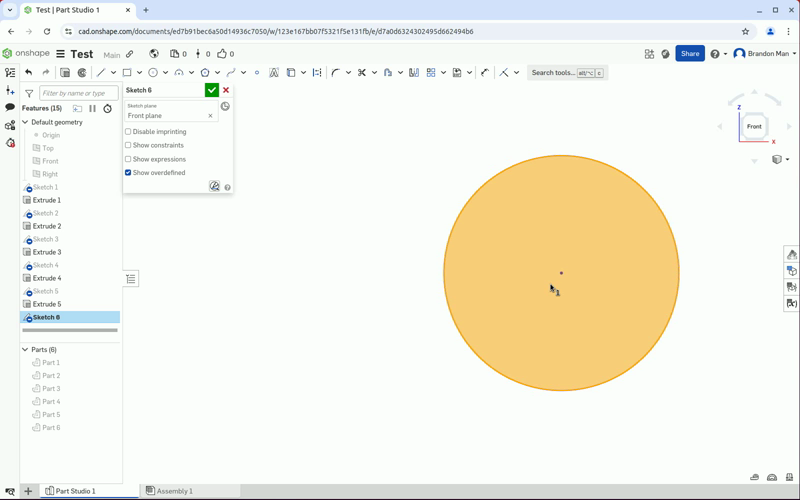
scroll(-6)
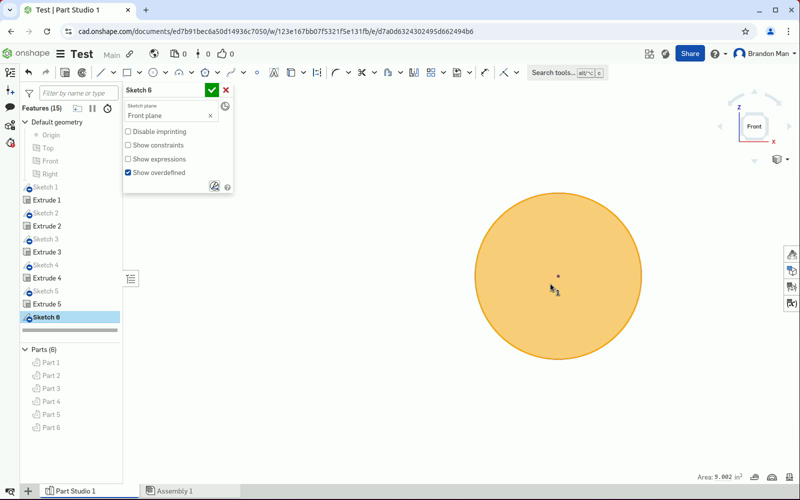
scroll(-6)
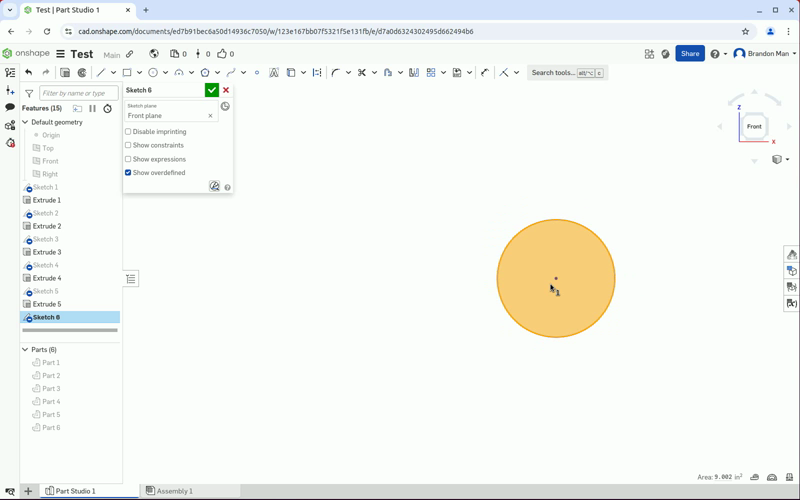
scroll(-6)
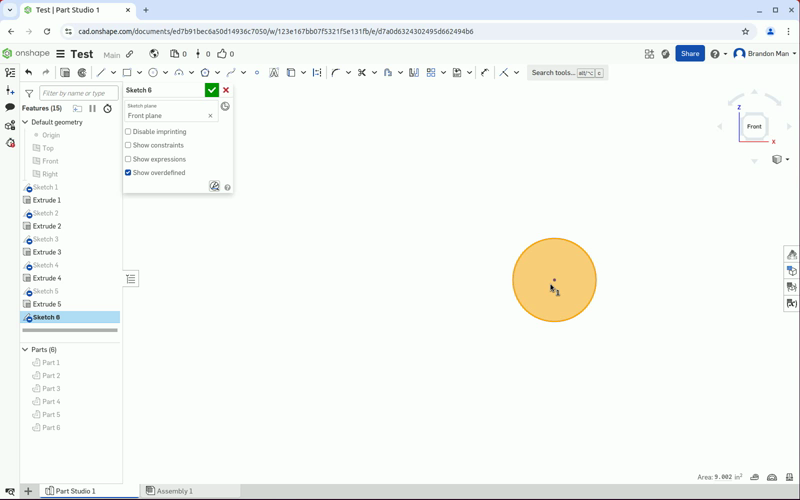
scroll(-6)
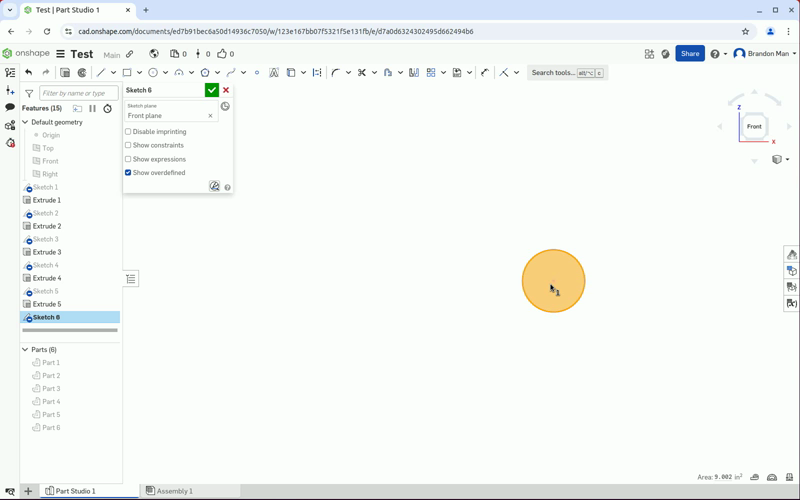
scroll(-6)
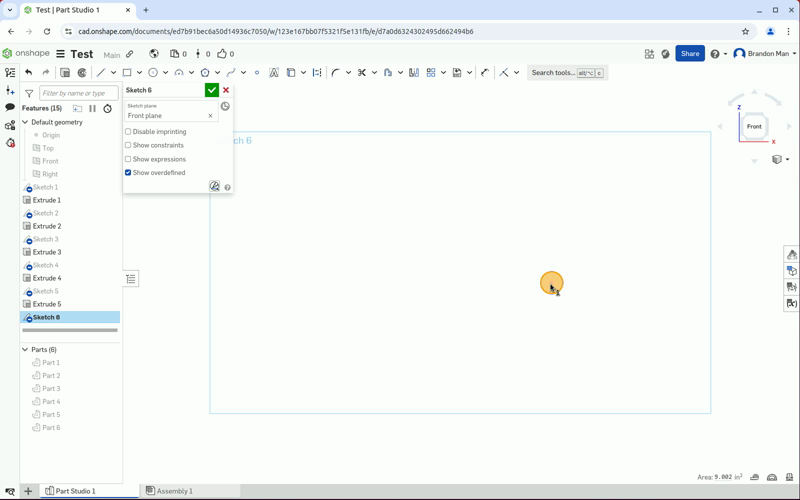
mouse_move(73, 352)
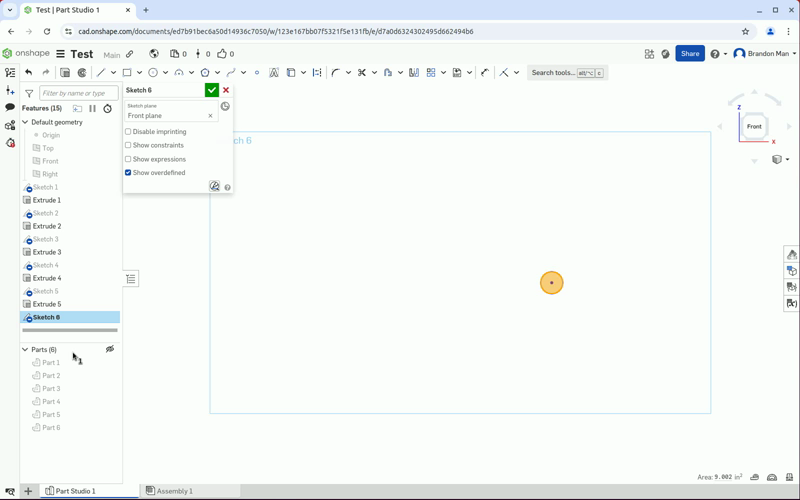
key(shift+y)
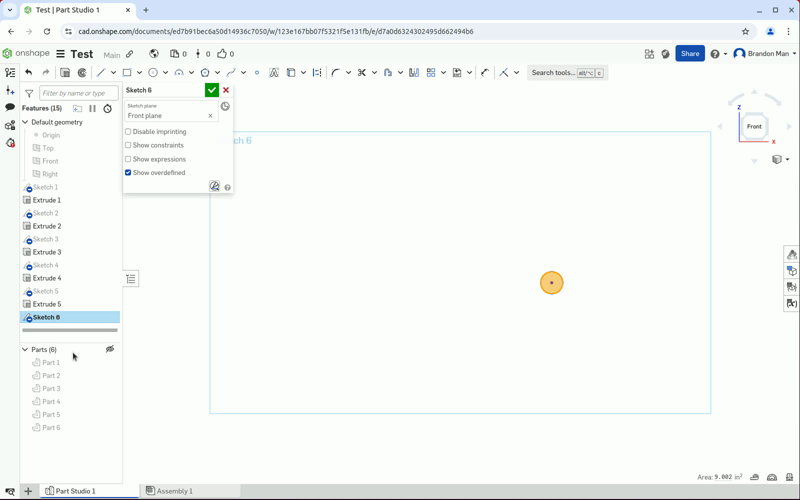
key(shift+e)
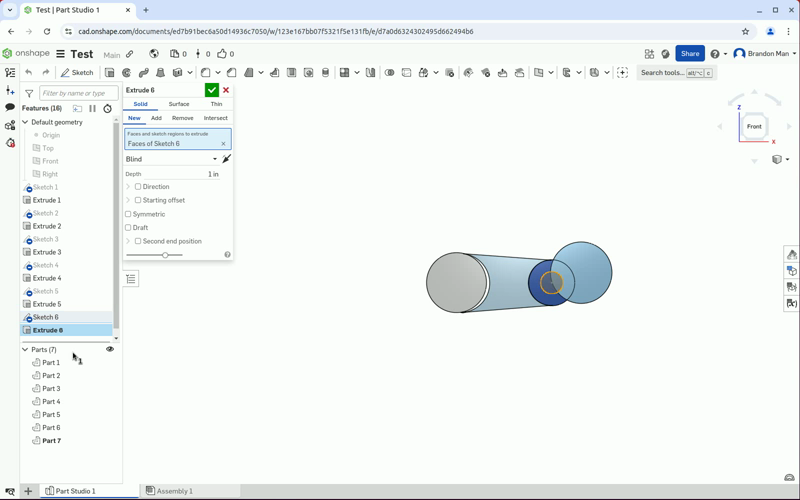
mouse_move(143, 106)
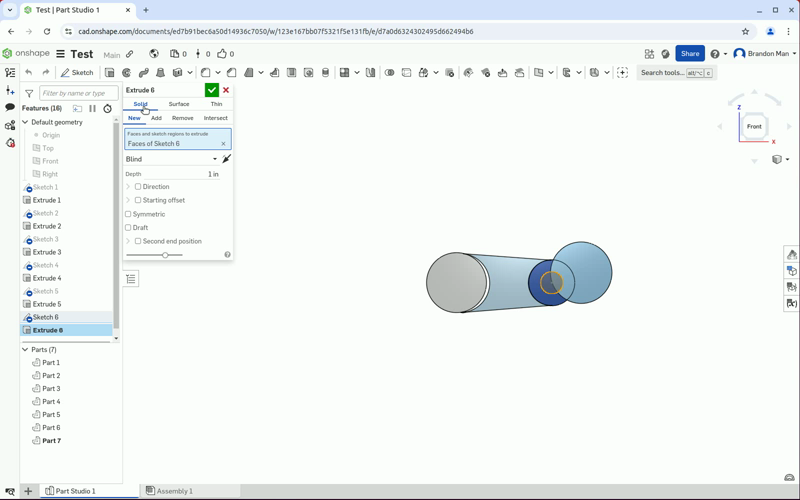
click(143, 106)
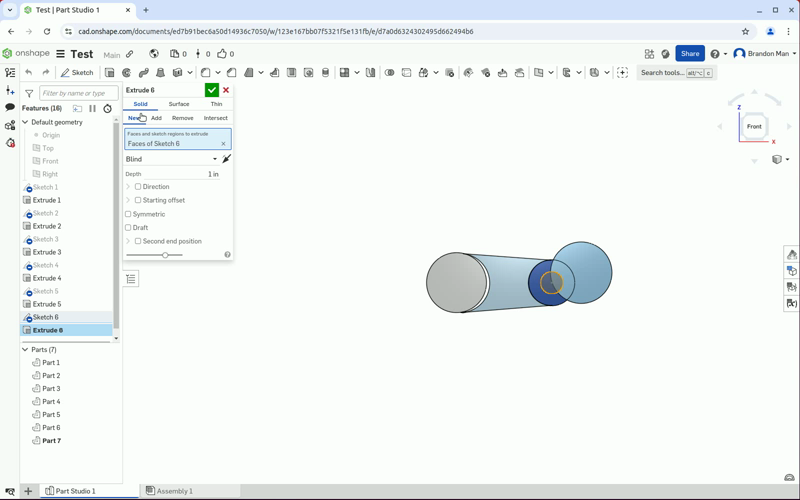
mouse_move(137, 120)
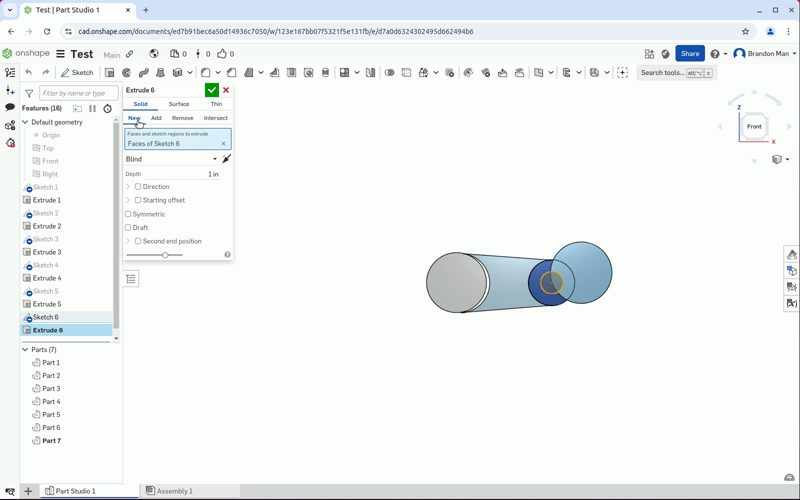
click(137, 120)
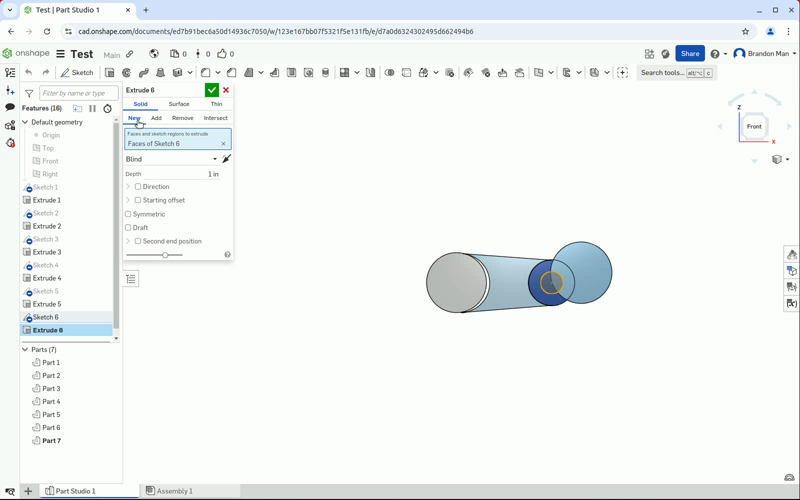
key(tab, 4)
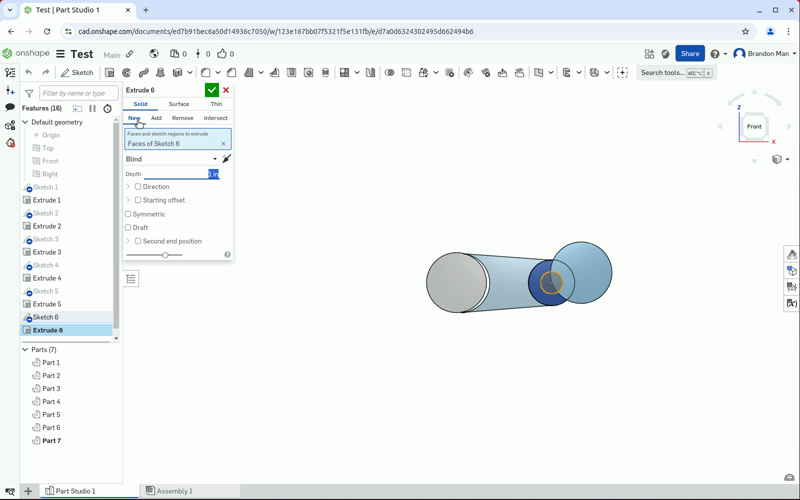
text(2.889)
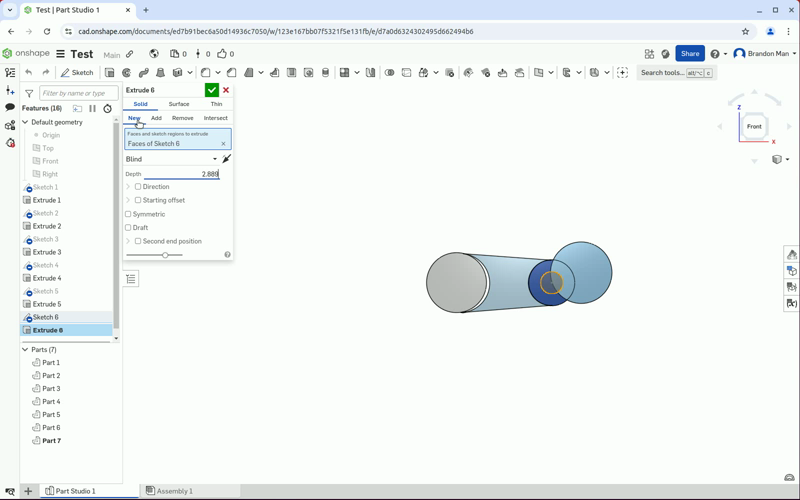
key(enter)
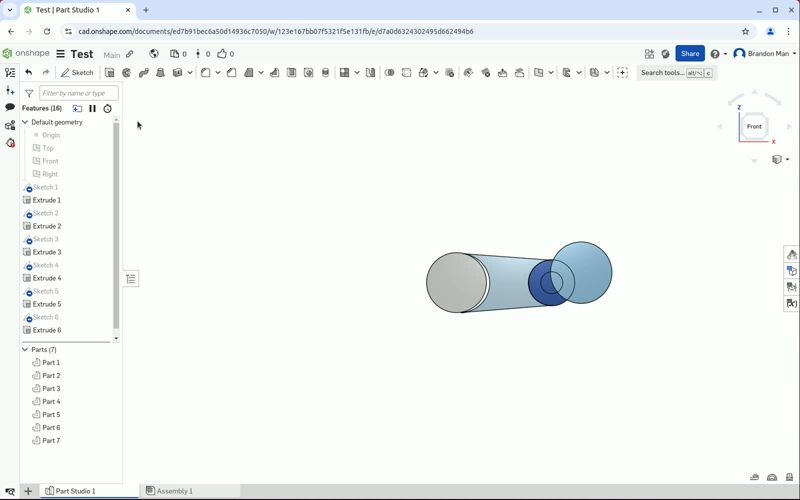
key(shift+h)
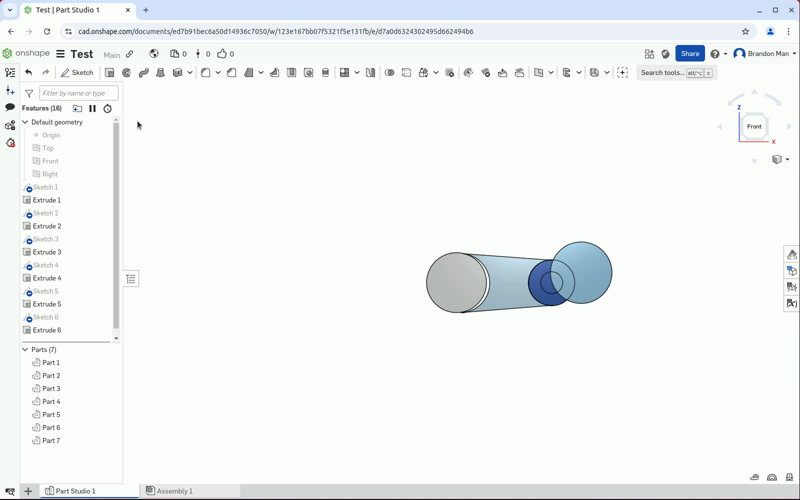
key(shift+h)
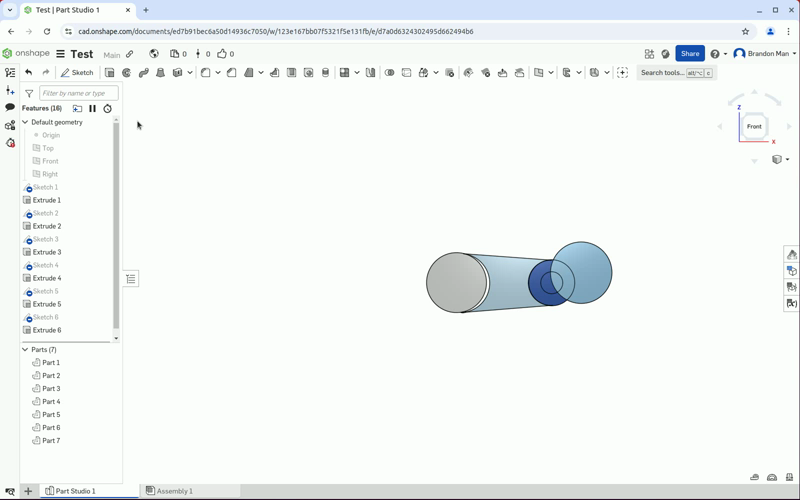
mouse_move(69, 189)
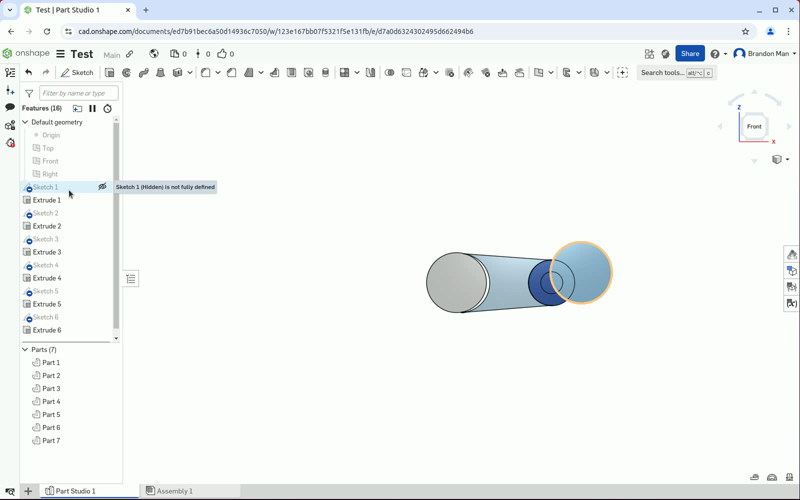
click(69, 189)
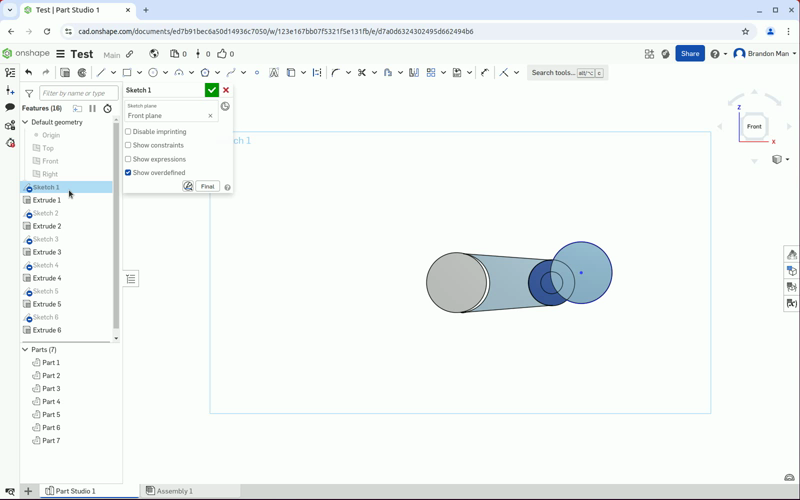
mouse_move(229, 92)
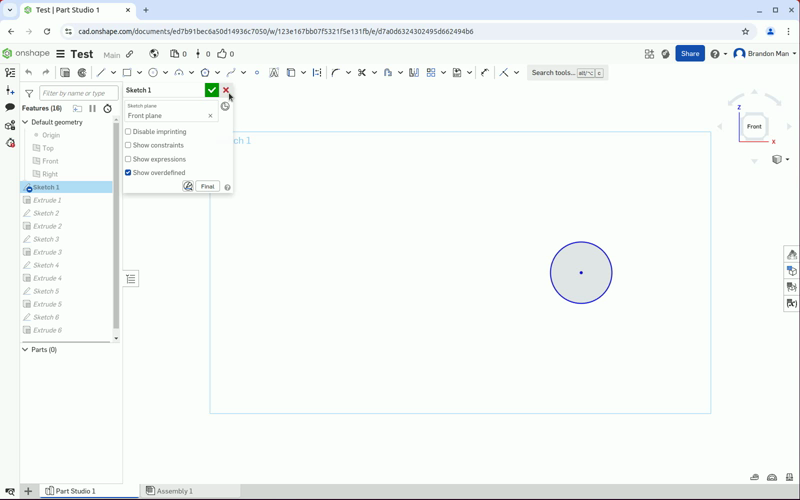
click(229, 92)
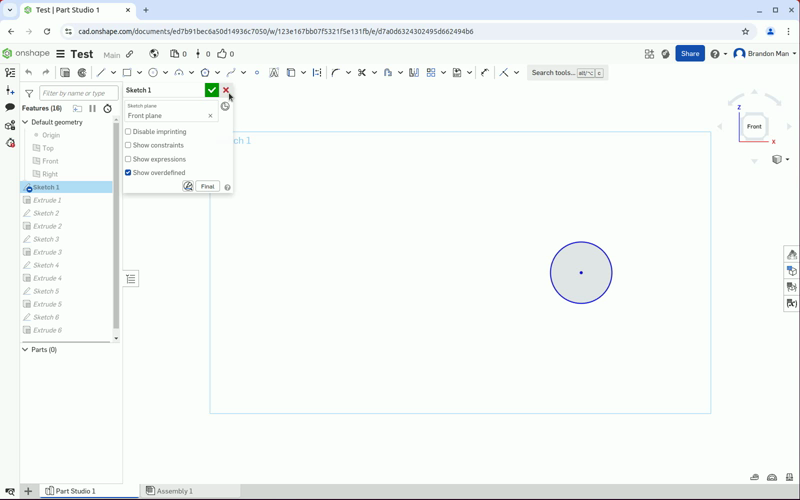
key(shift+s)
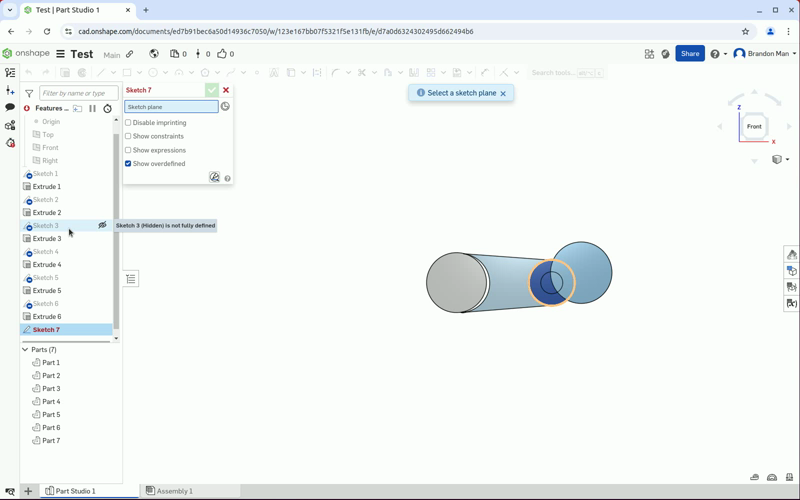
scroll(3)
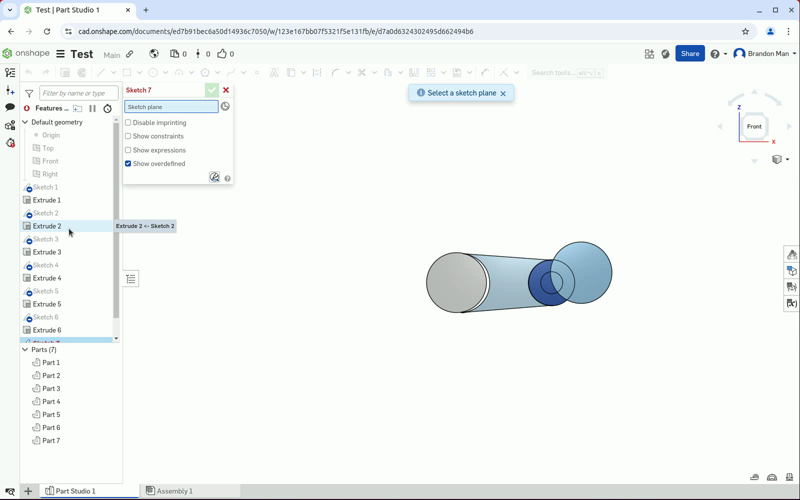
mouse_move(69, 163)
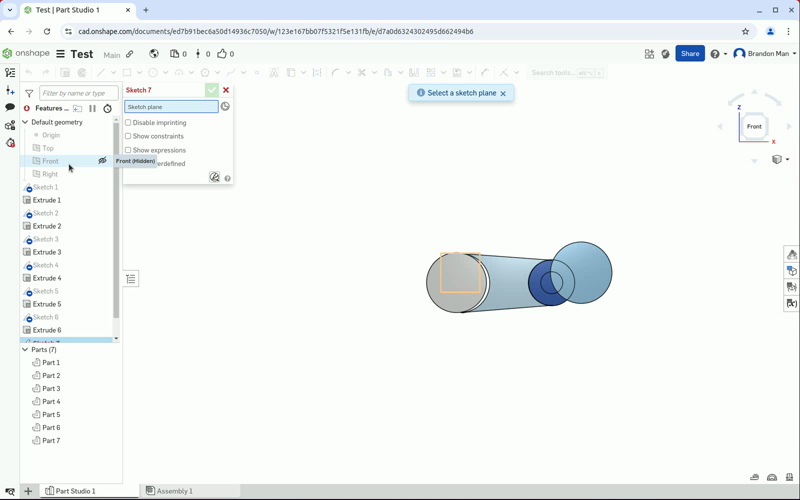
click(69, 163)
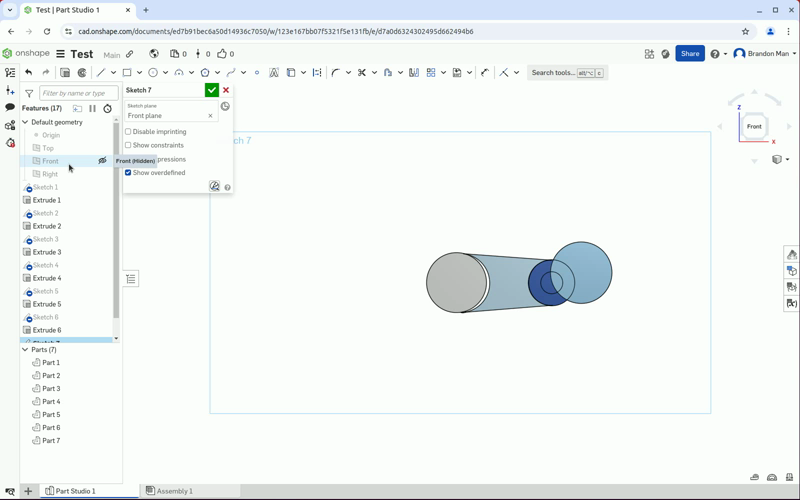
mouse_move(73, 352)
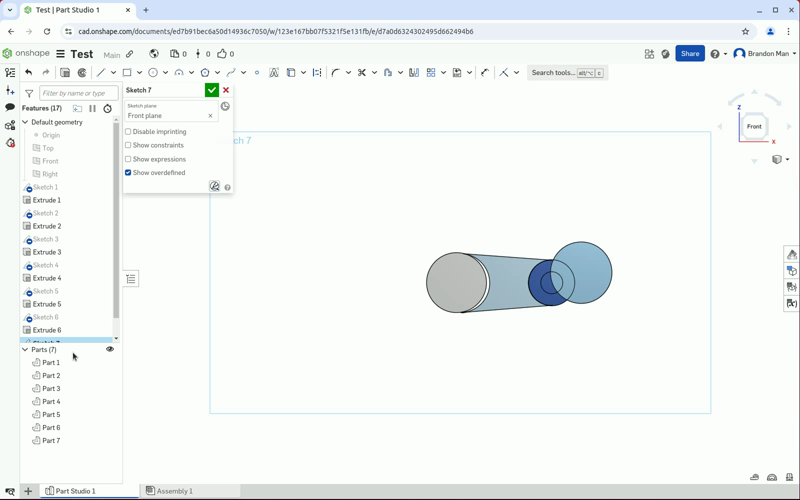
key(y)
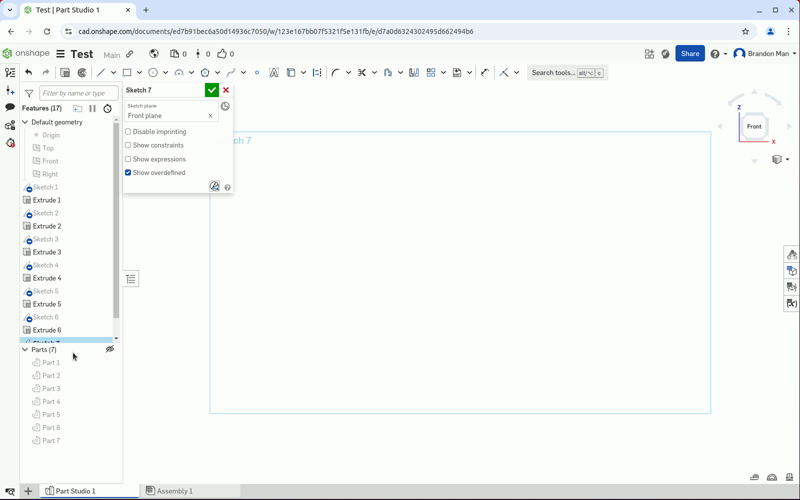
key(c)
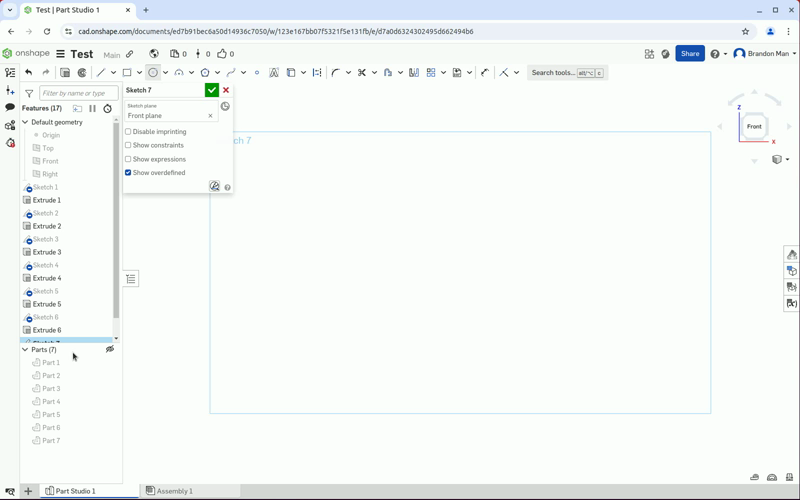
key_down(shift)
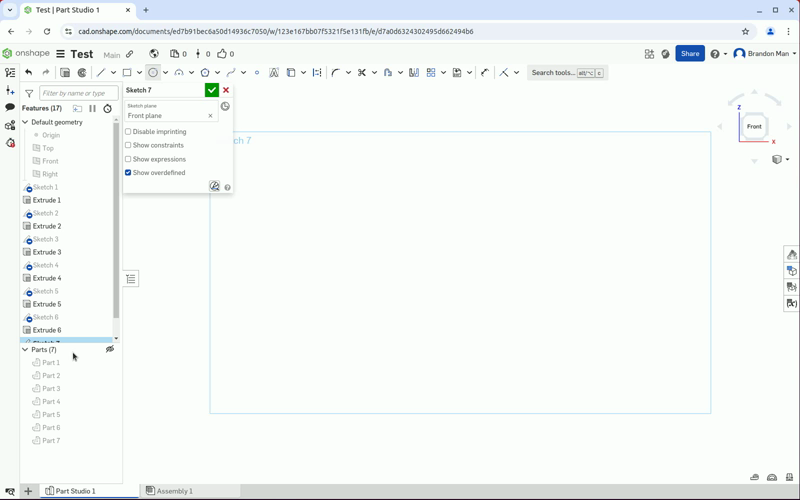
mouse_move(461, 282)
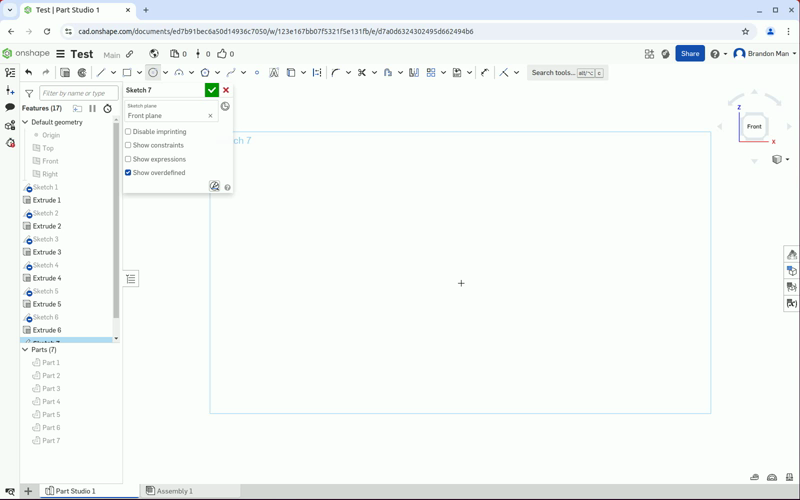
click(461, 282)
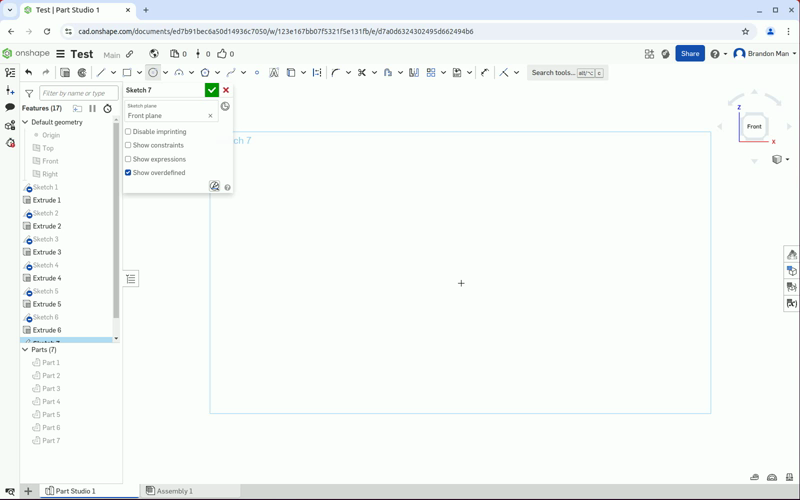
key_up(shift)
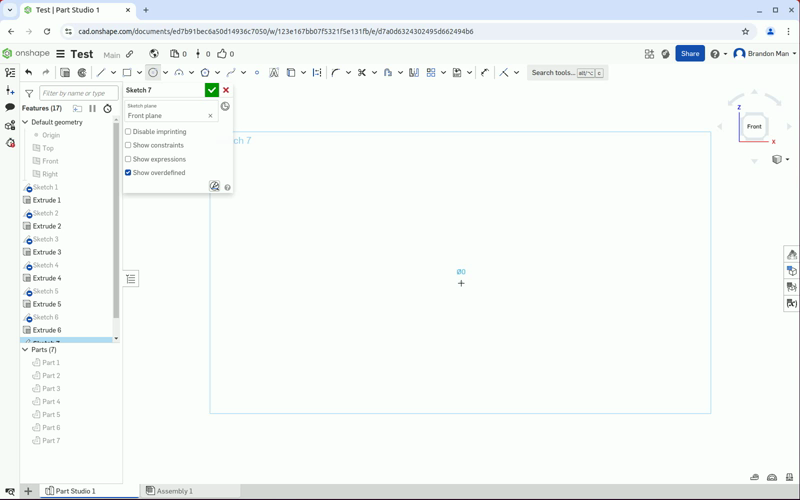
mouse_move(480, 282)
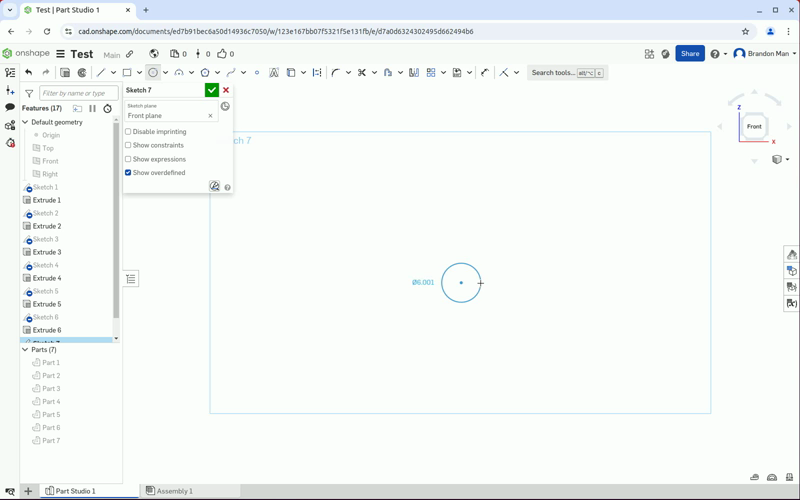
click(480, 282)
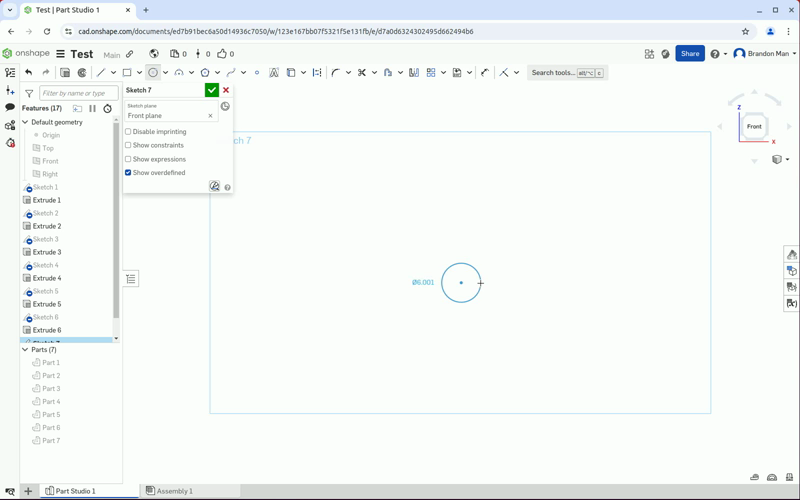
key(esc)
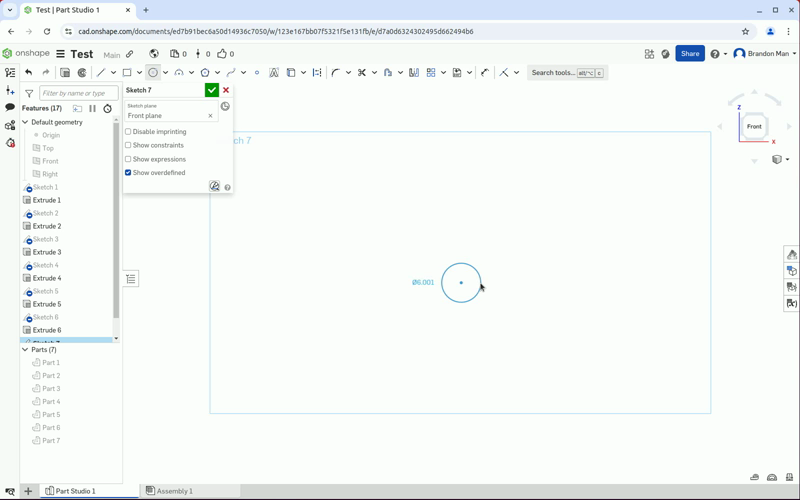
mouse_move(452, 284)
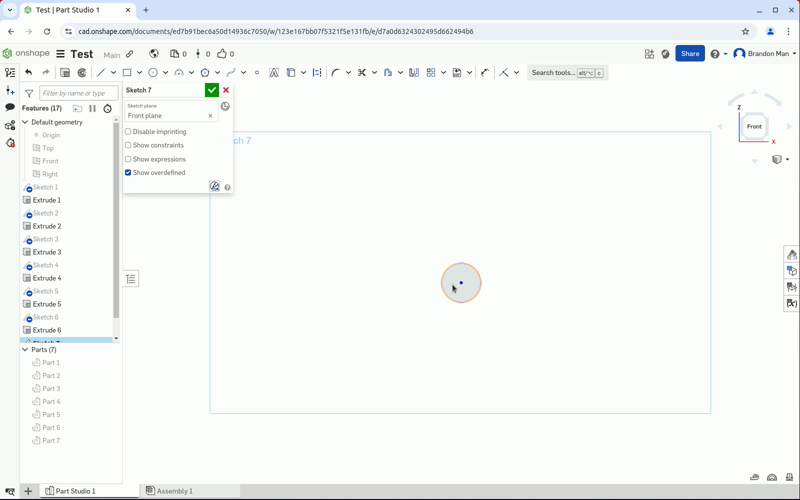
scroll(6)
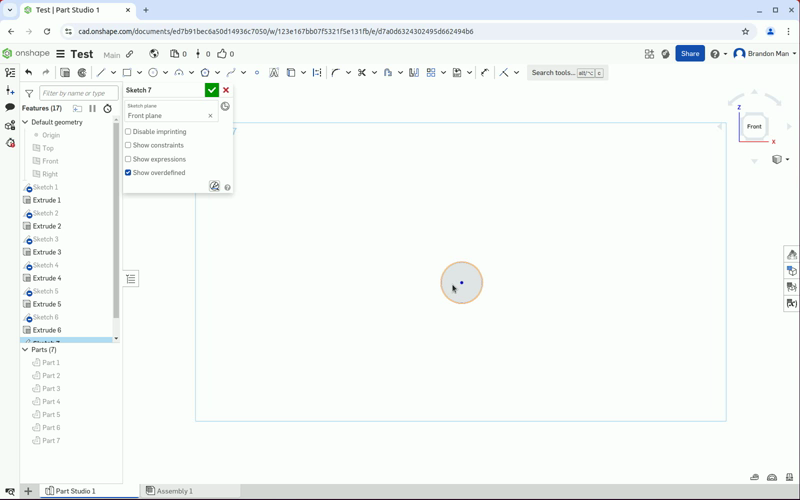
scroll(6)
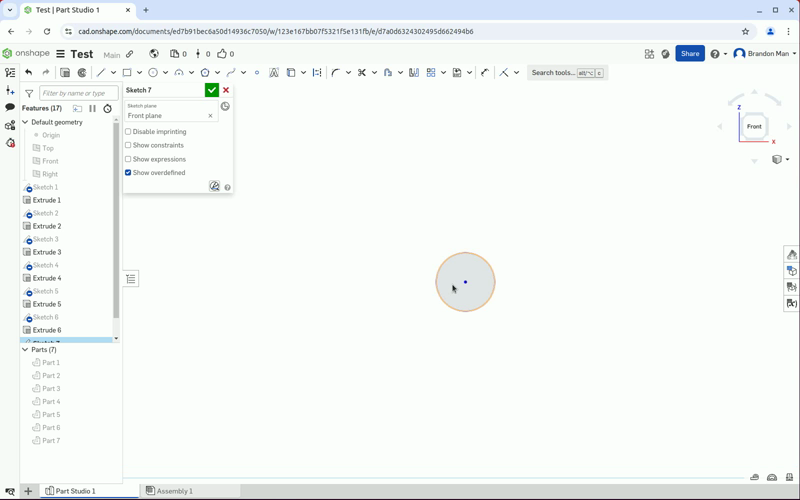
scroll(6)
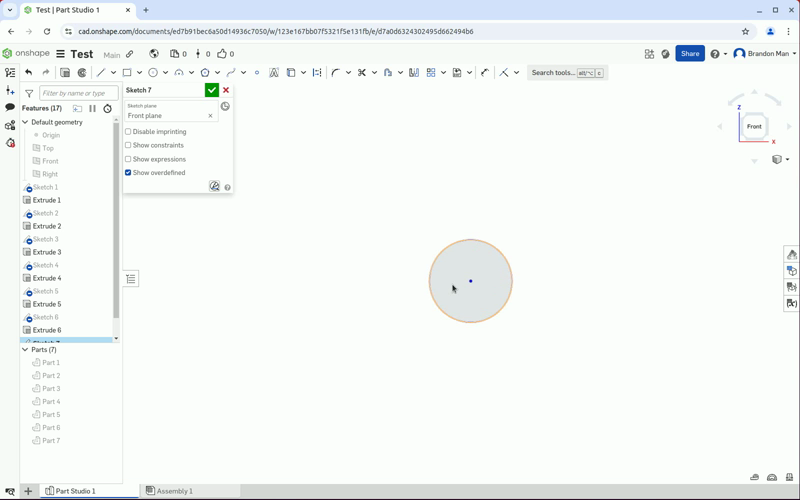
scroll(6)
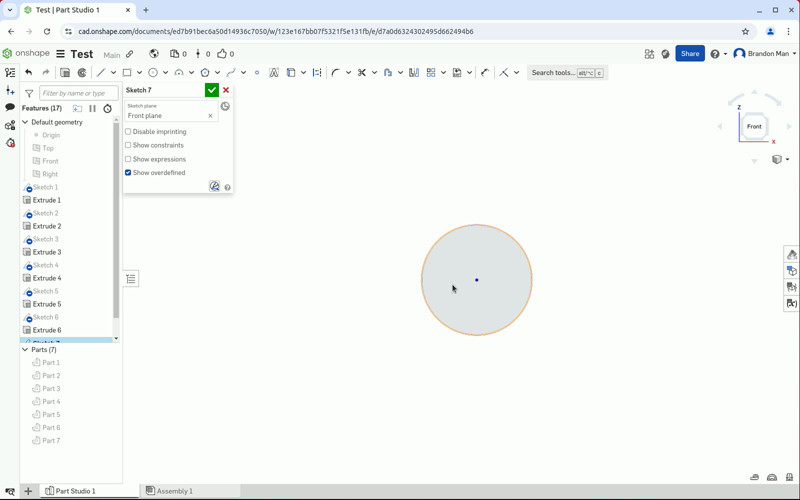
scroll(6)
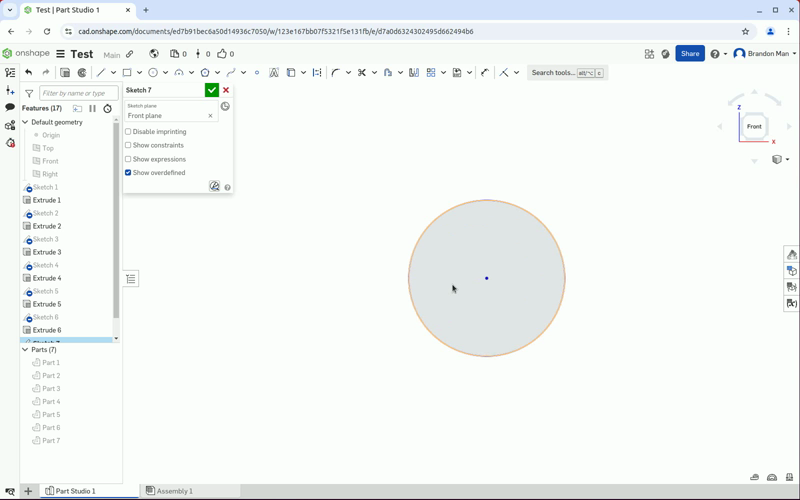
scroll(6)
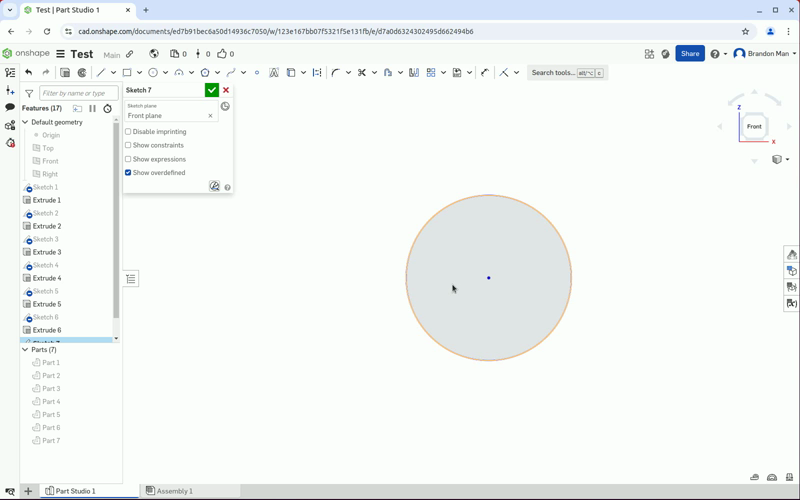
scroll(6)
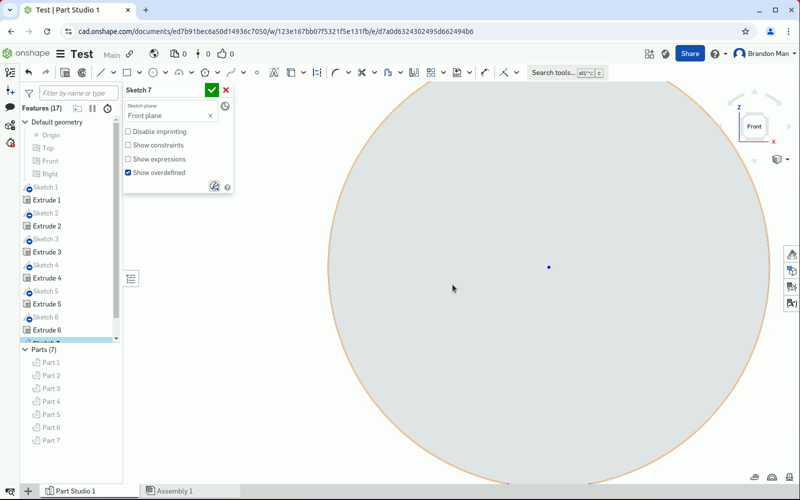
click(452, 284)
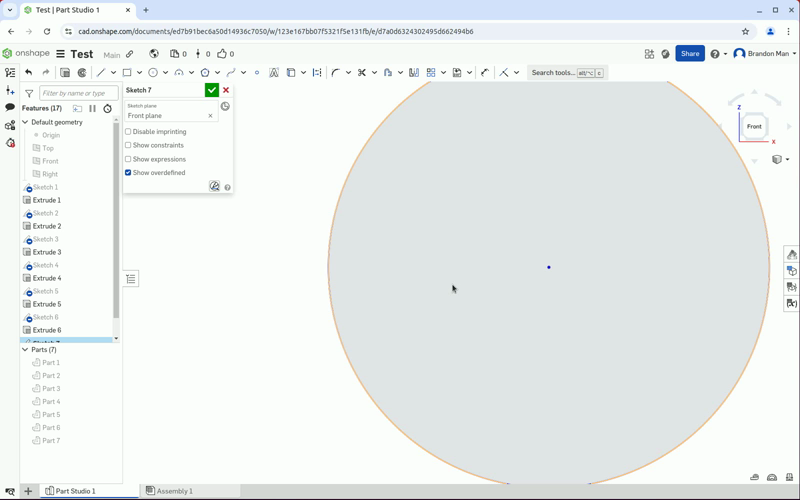
scroll(-6)
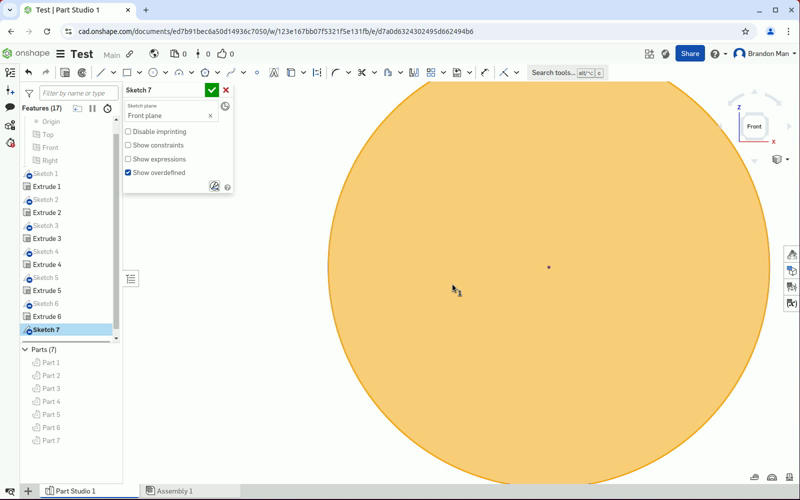
scroll(-6)
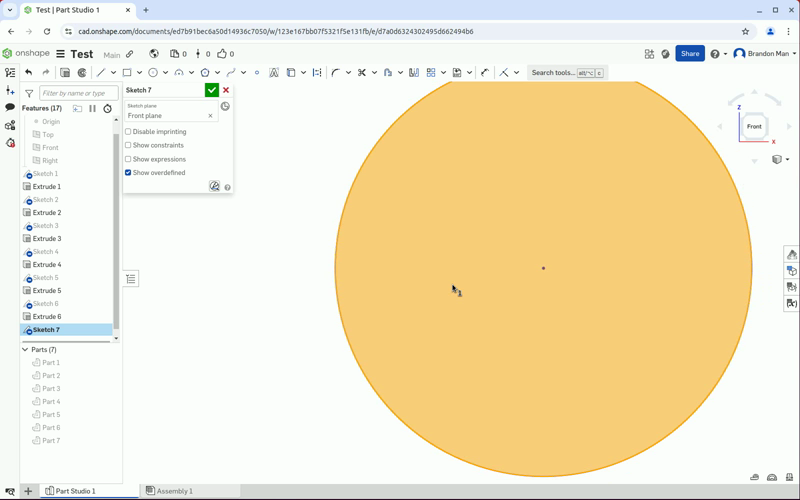
scroll(-6)
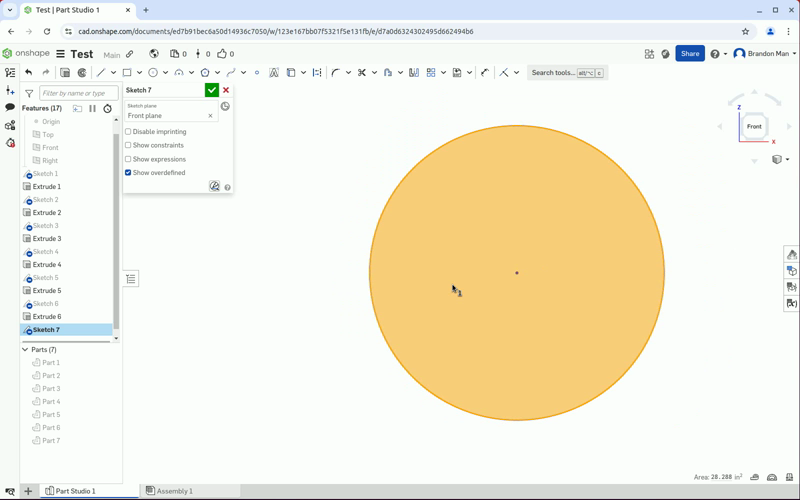
scroll(-6)
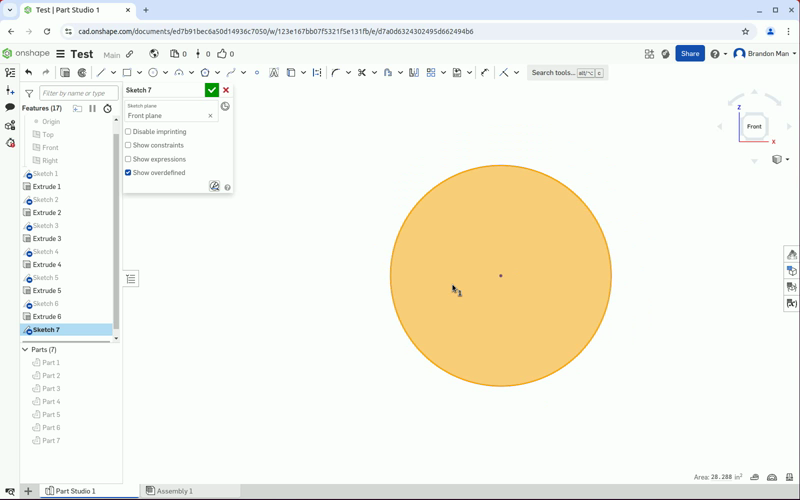
scroll(-6)
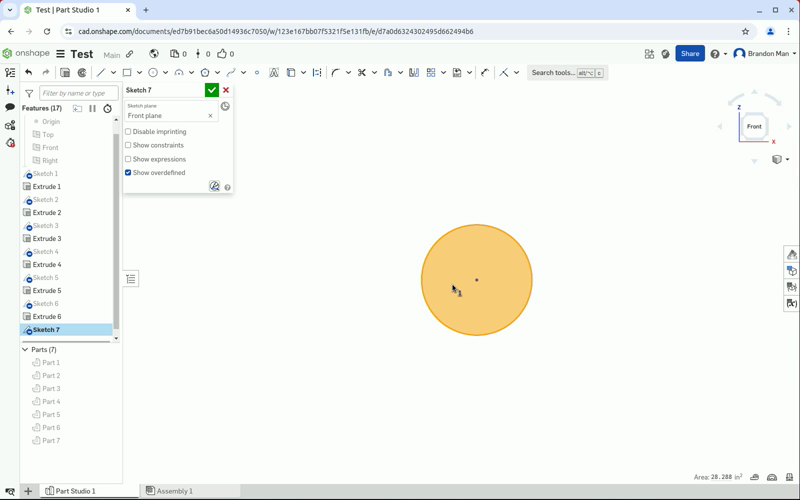
scroll(-6)
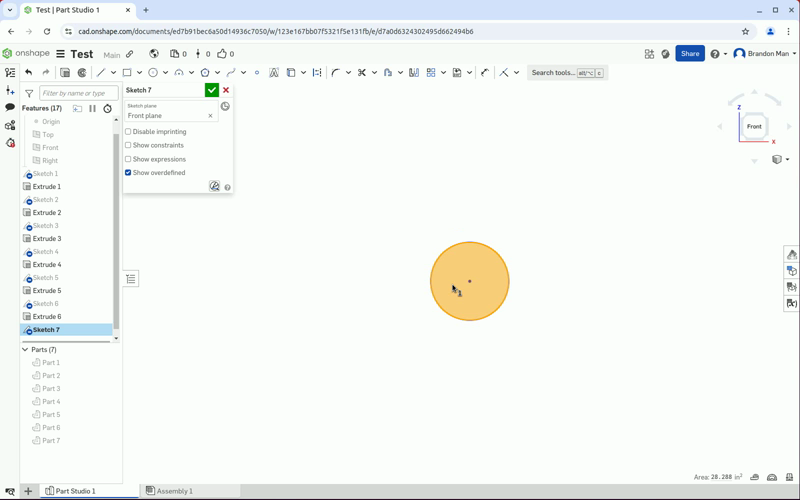
scroll(-6)
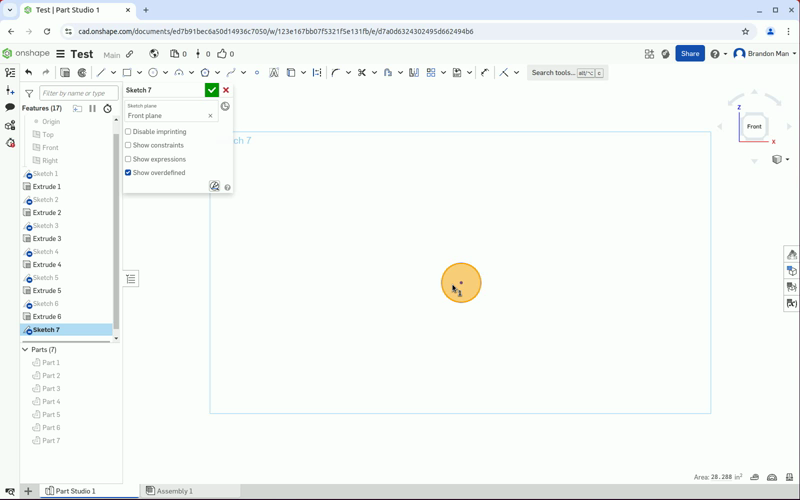
mouse_move(73, 352)
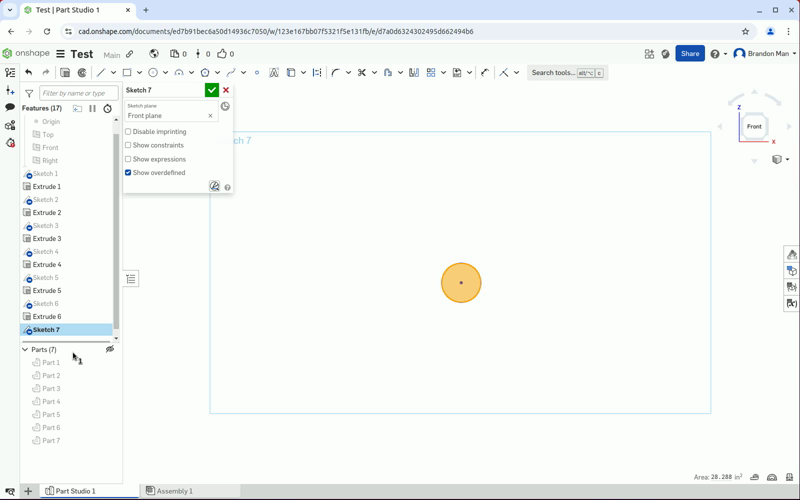
key(shift+y)
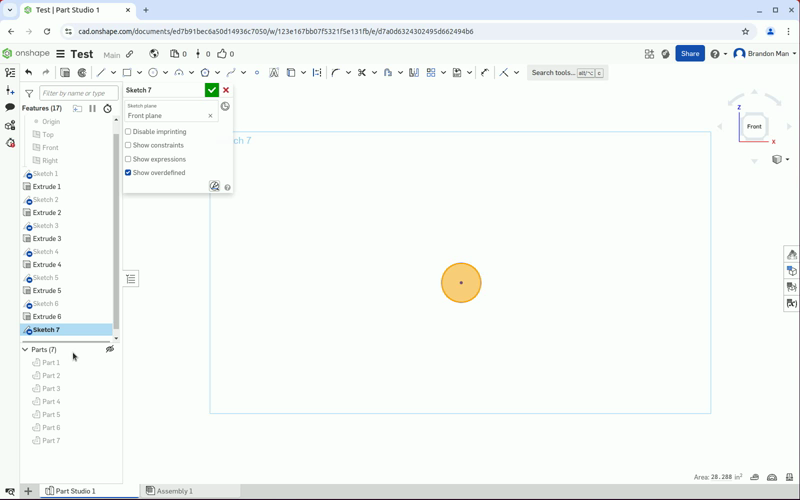
key(shift+e)
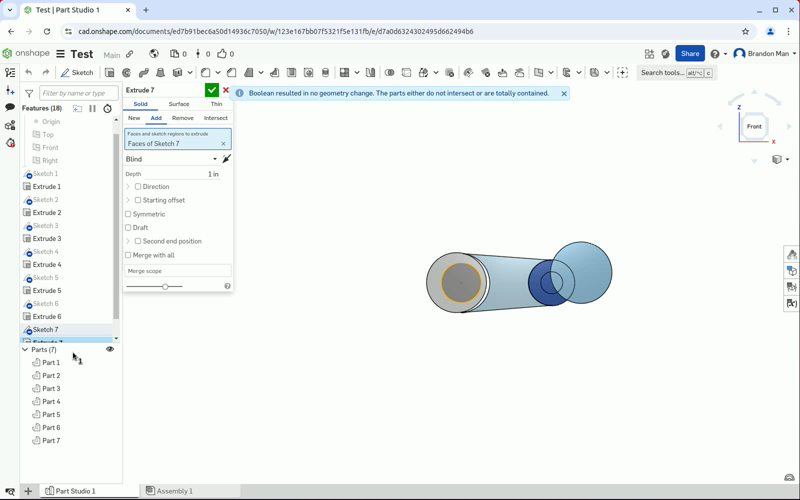
mouse_move(143, 106)
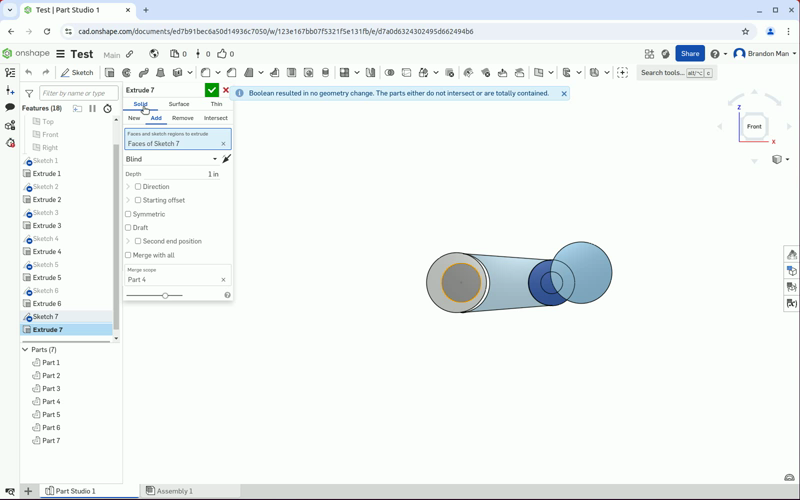
click(143, 106)
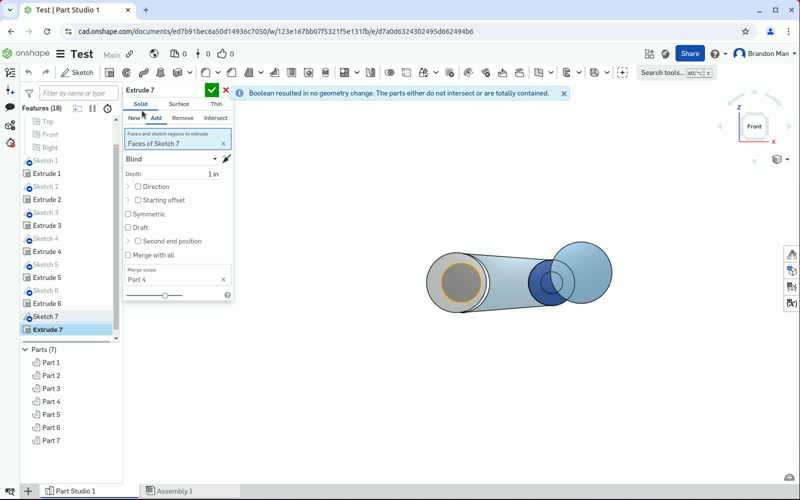
mouse_move(137, 120)
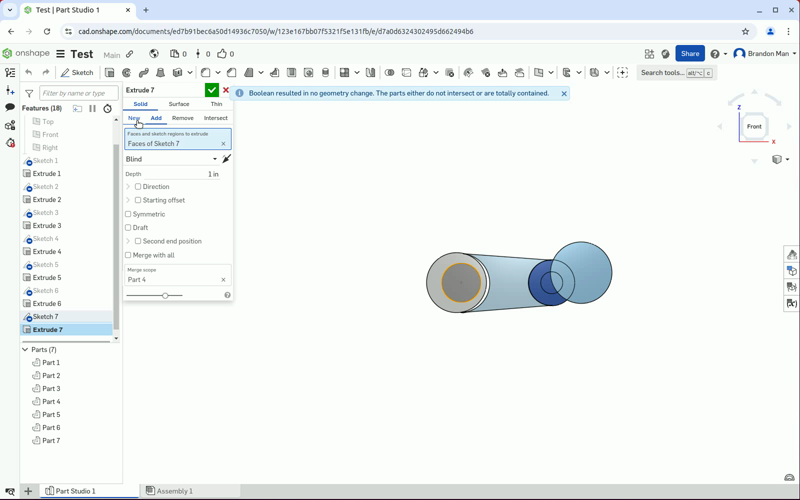
click(137, 120)
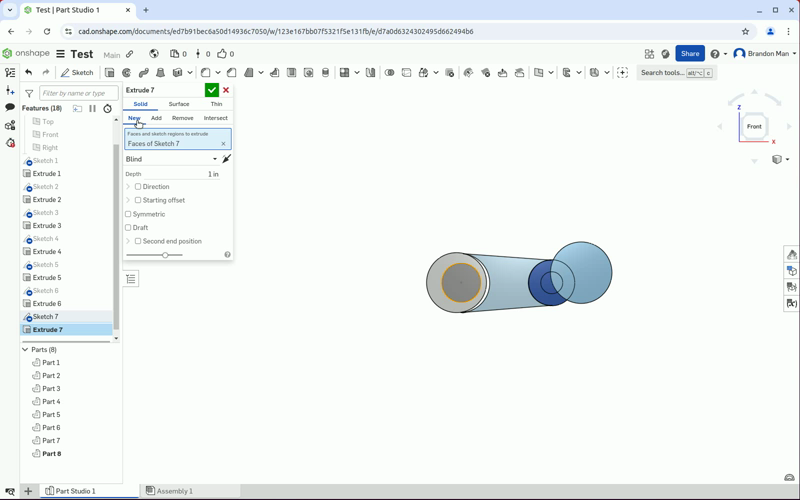
key(tab, 4)
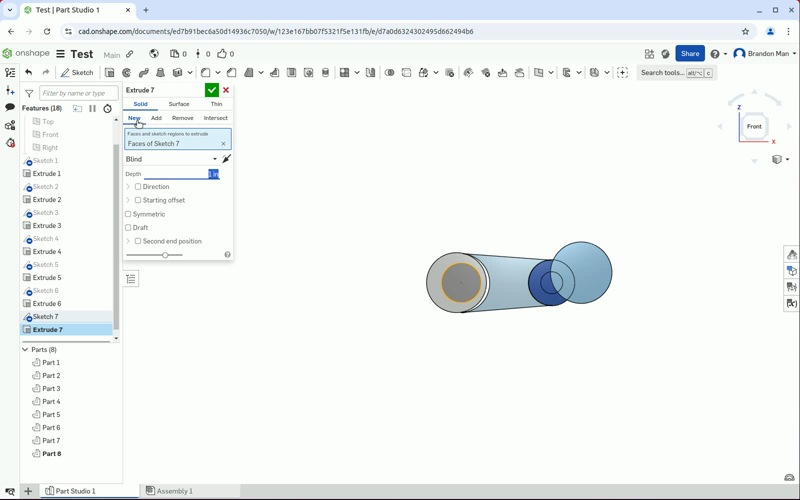
text(2.889)
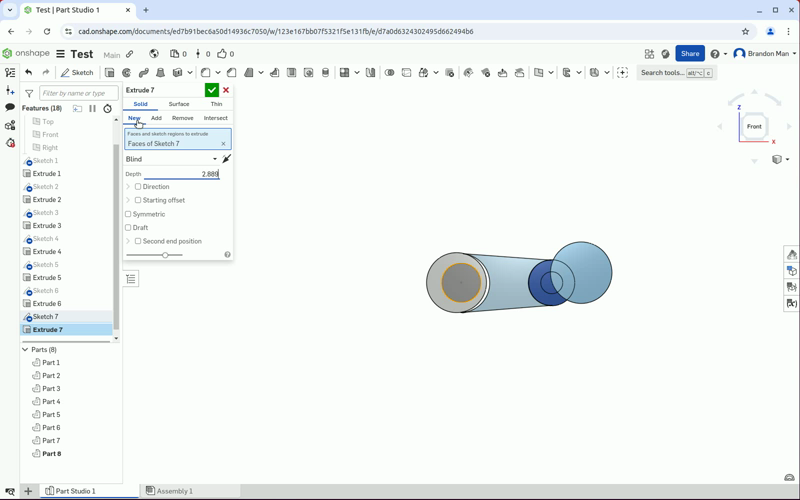
key(enter)
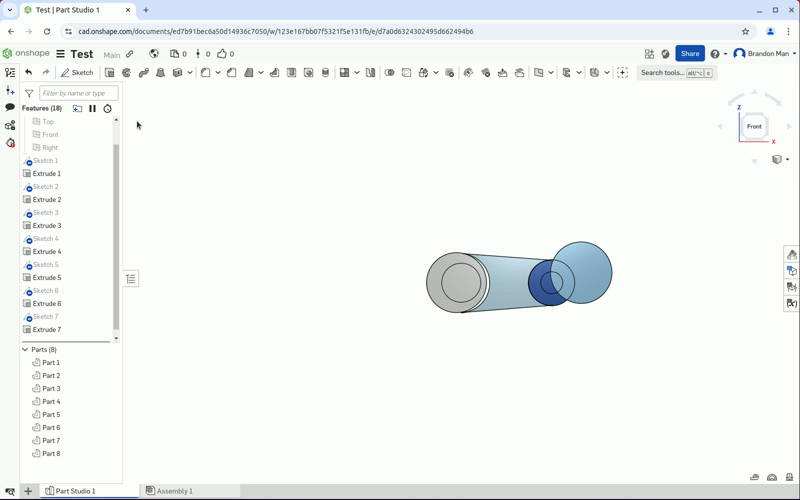
key(shift+h)
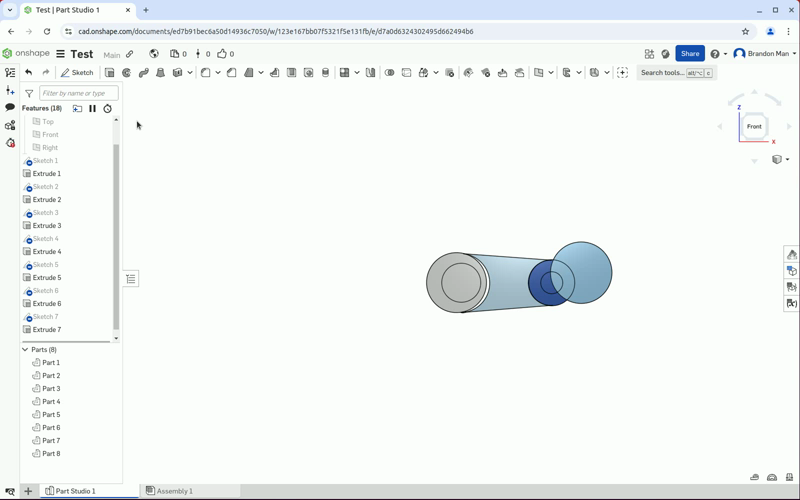
key(shift+h)
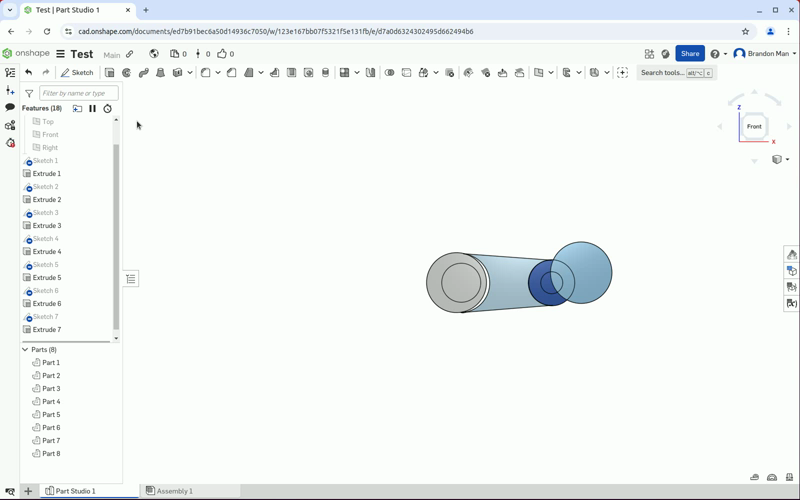
mouse_move(69, 163)
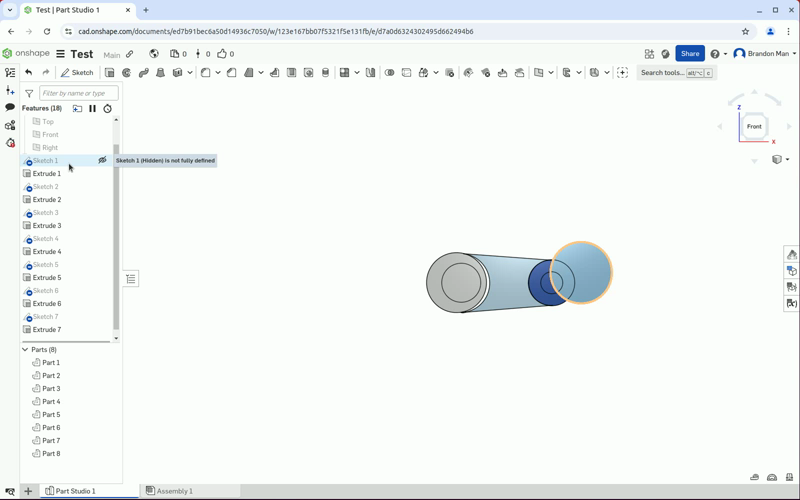
click(69, 163)
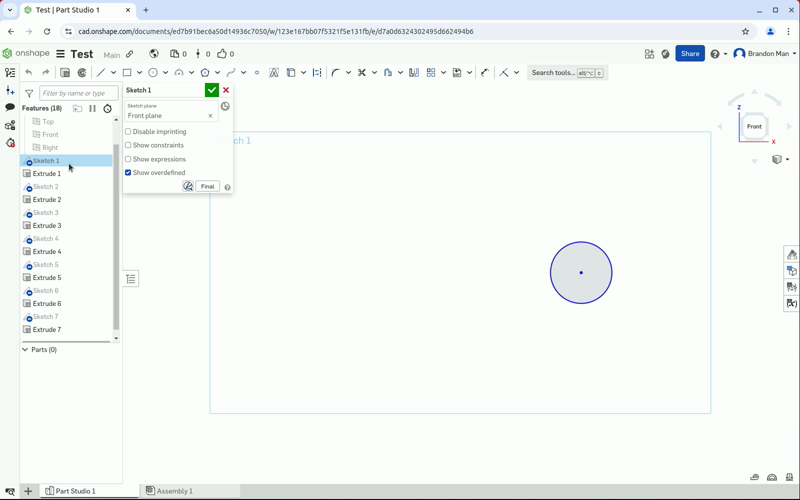
mouse_move(229, 92)
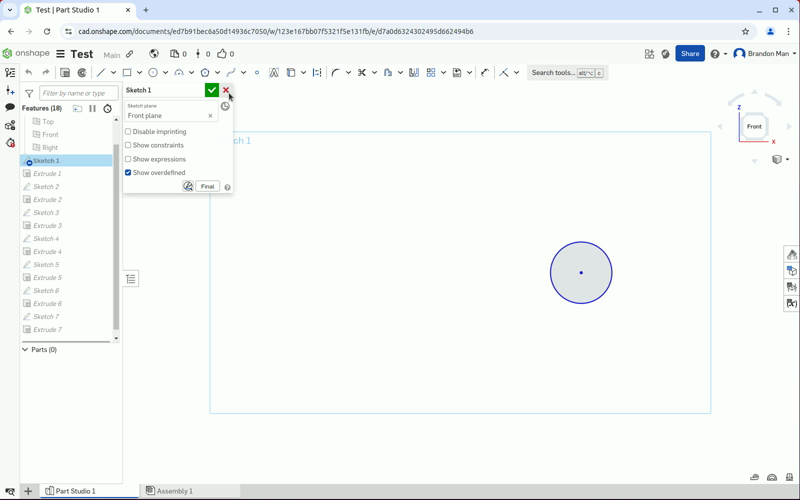
click(229, 92)
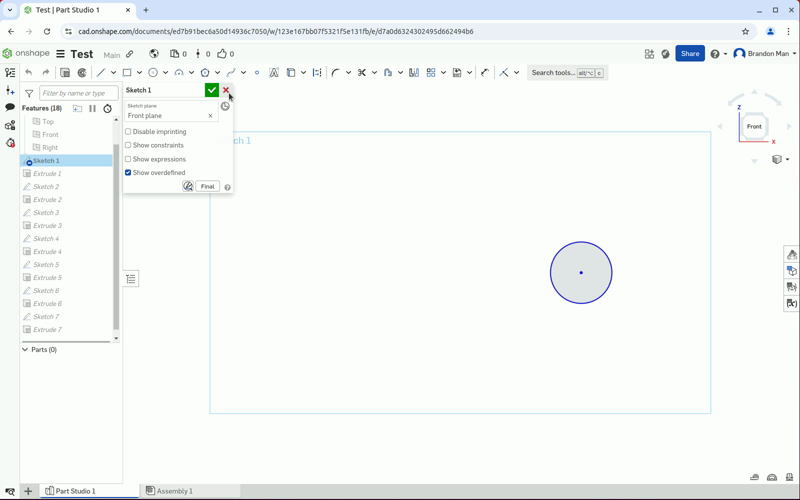
key(shift+s)
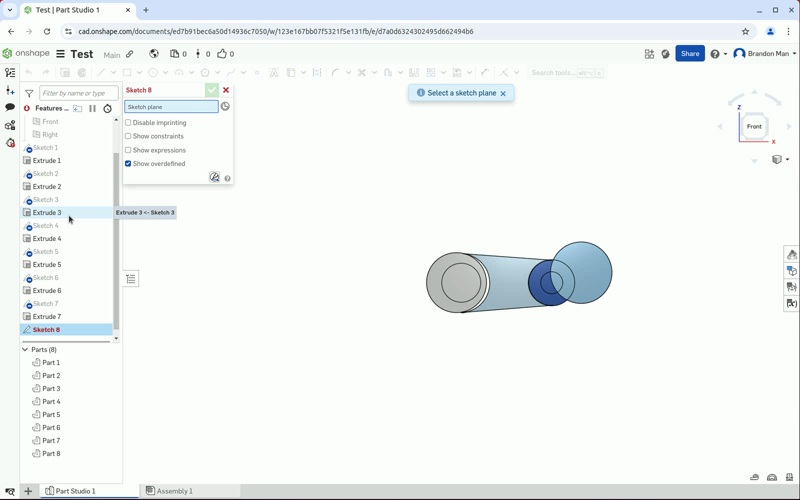
scroll(3)
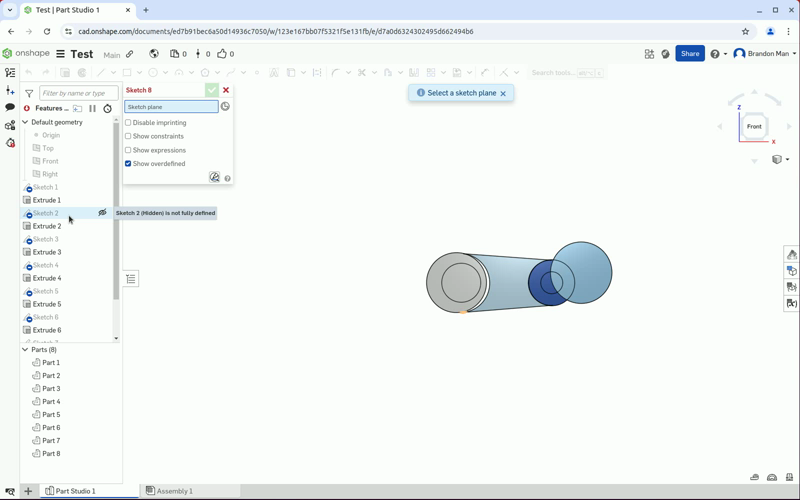
mouse_move(69, 163)
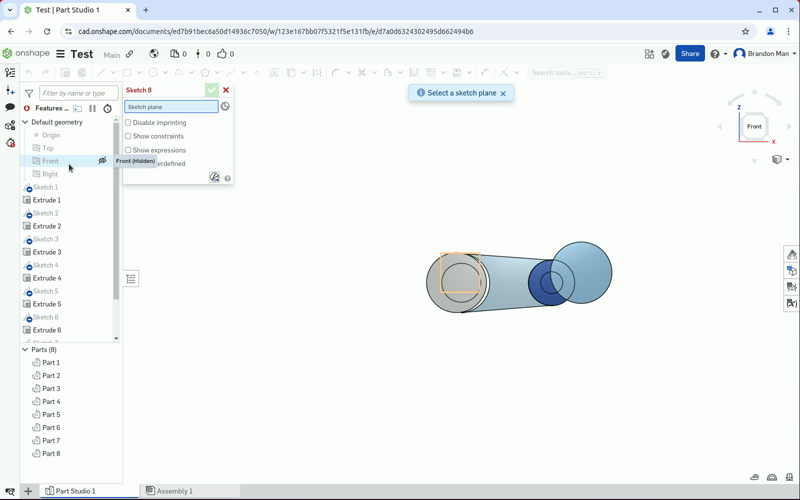
click(69, 163)
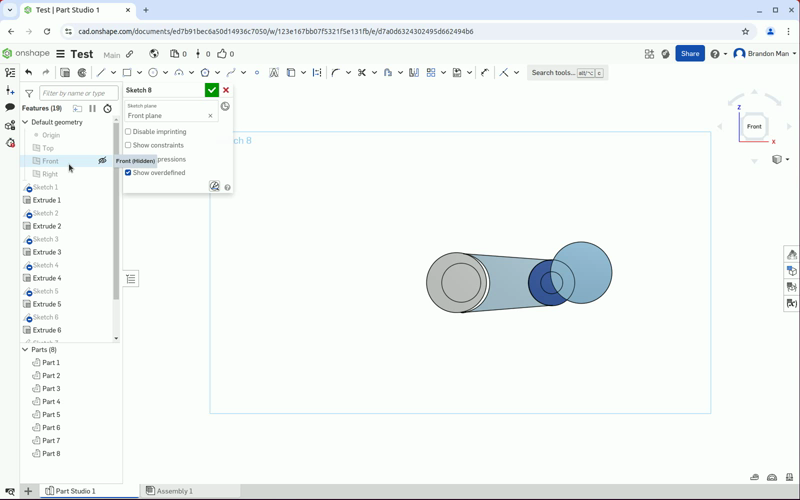
mouse_move(73, 352)
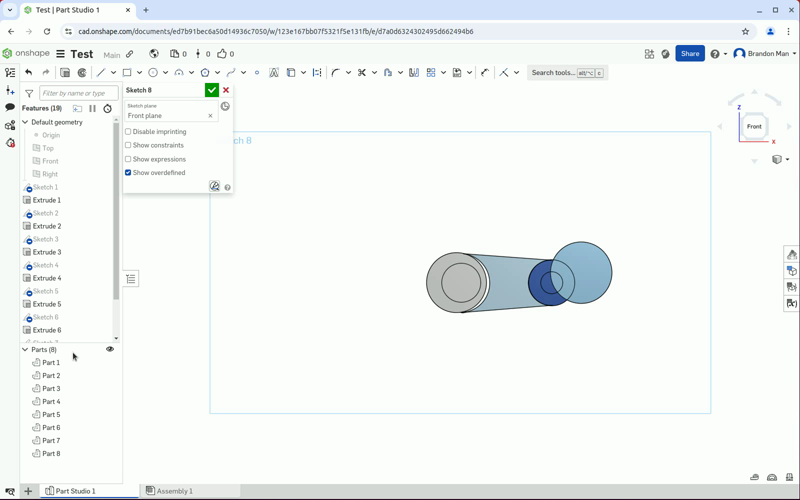
key(y)
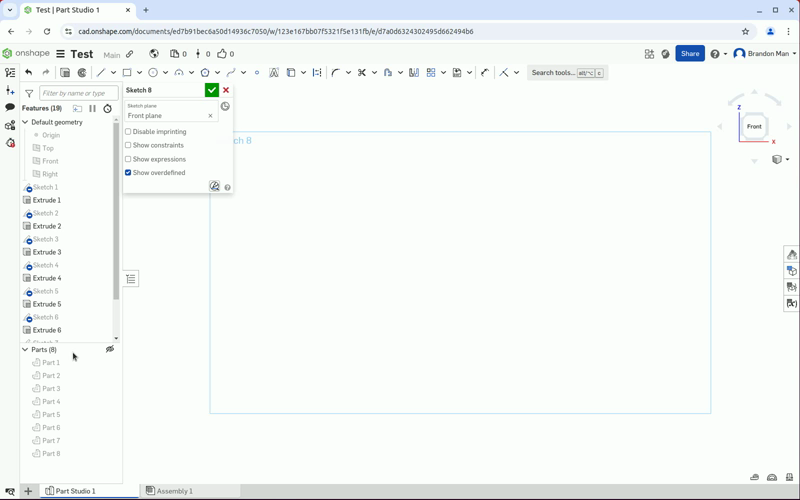
key(a)
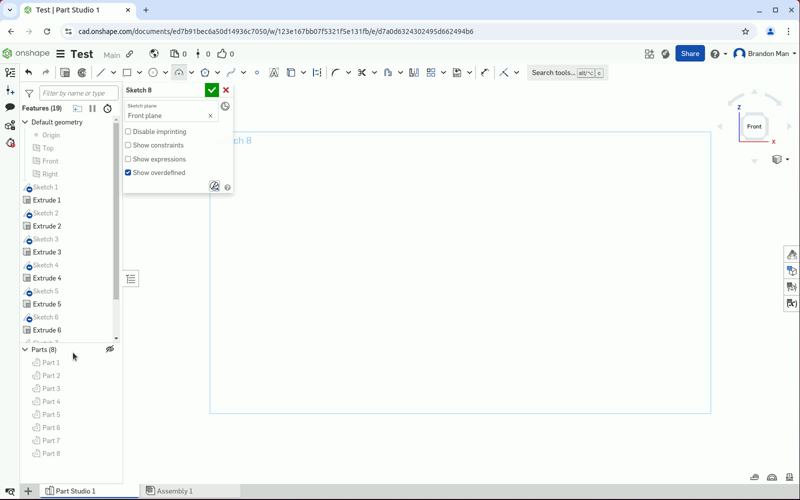
key_down(shift)
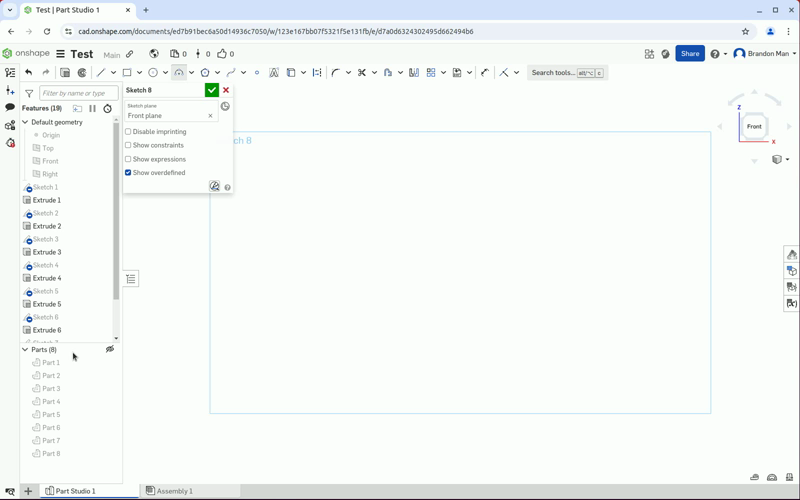
mouse_move(463, 253)
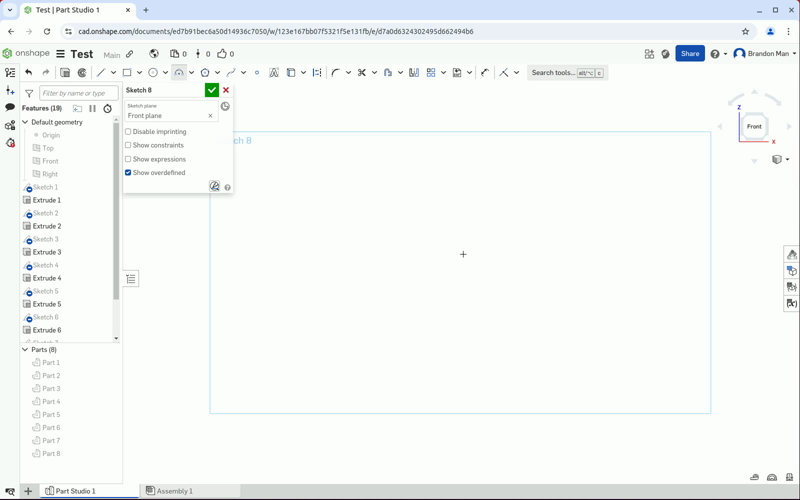
click(463, 253)
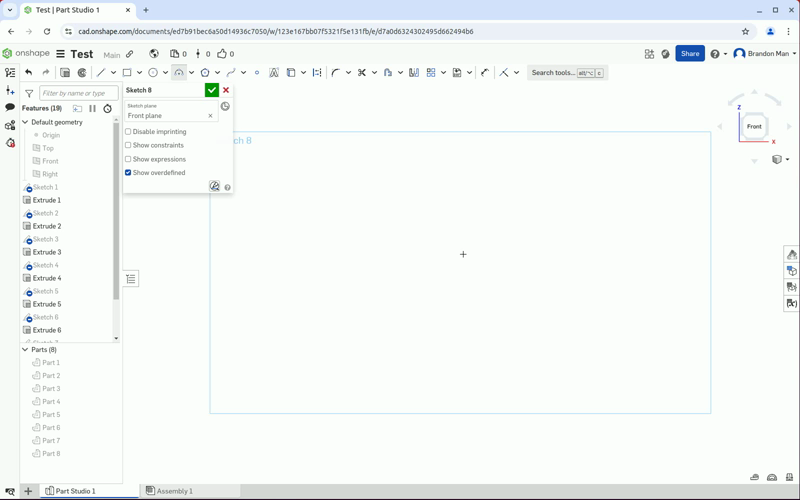
key_up(shift)
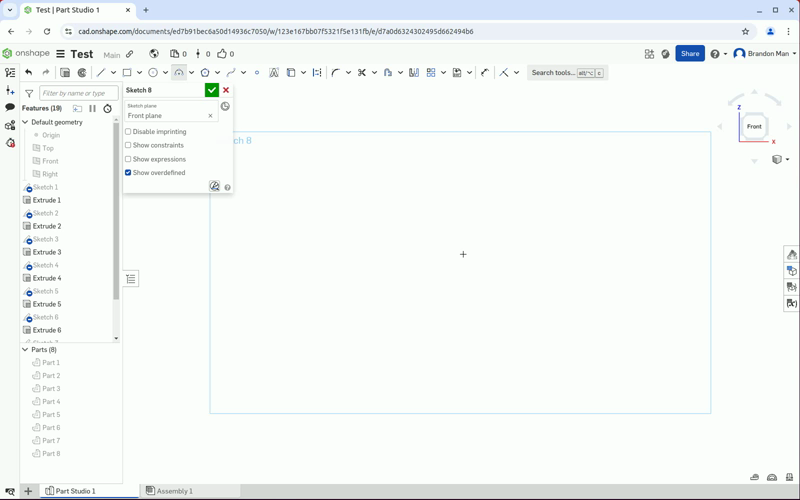
key_down(shift)
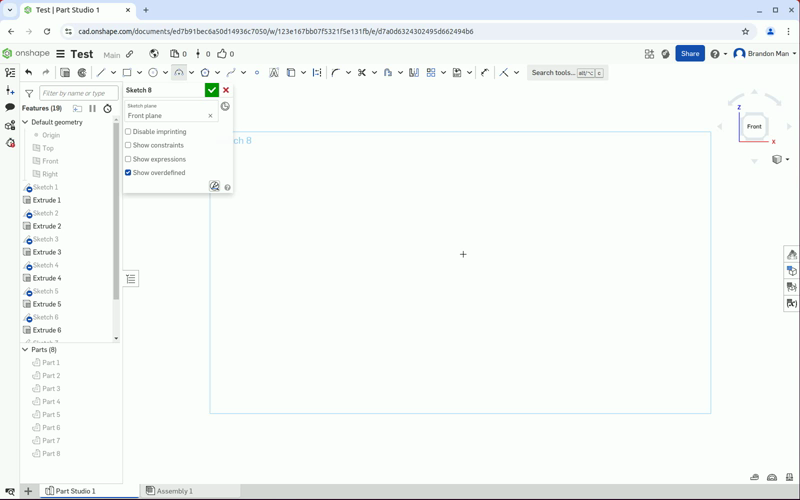
mouse_move(464, 312)
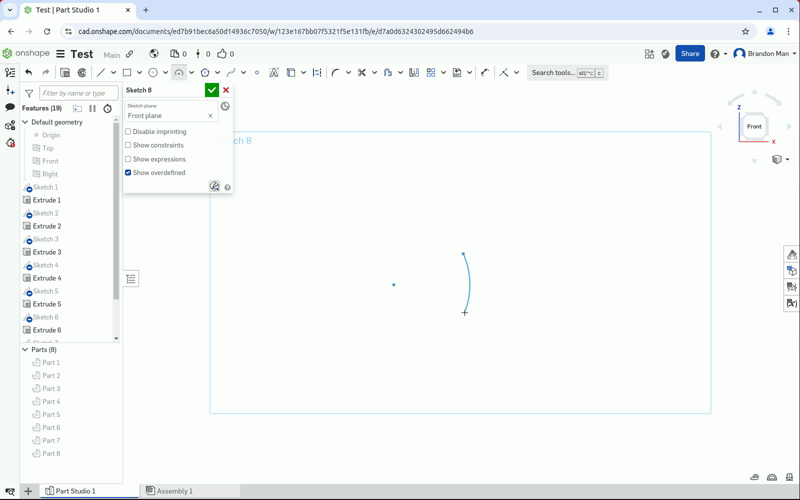
click(464, 312)
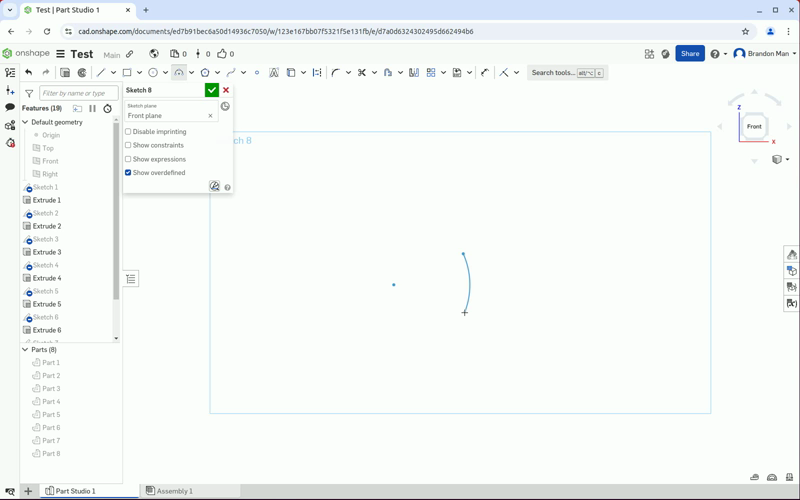
mouse_move(489, 282)
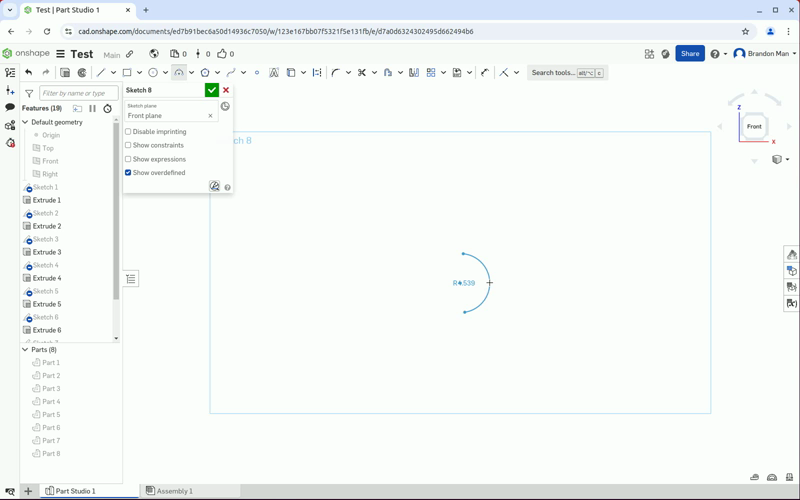
click(489, 282)
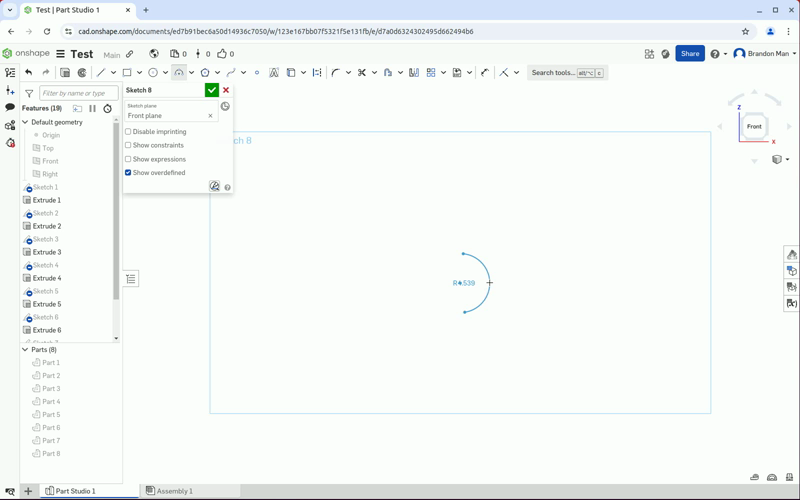
key_up(shift)
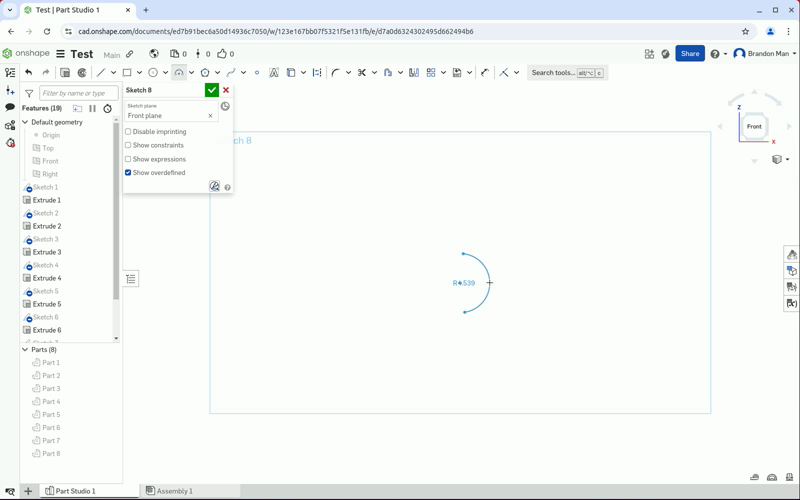
key(esc)
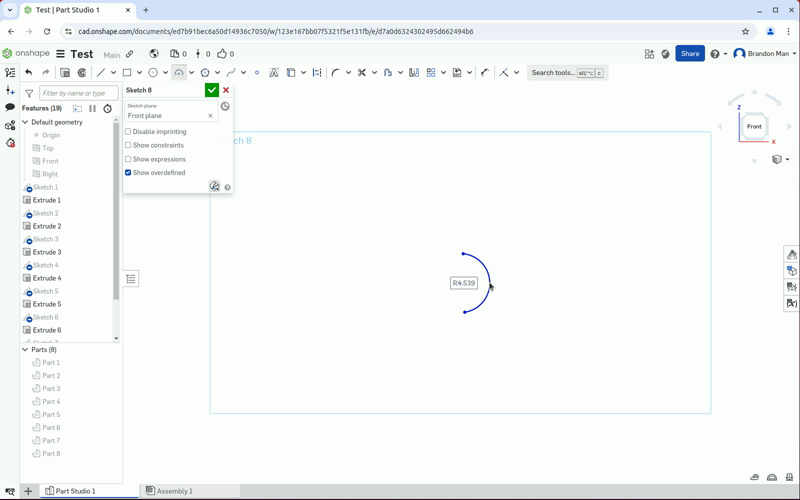
key(l)
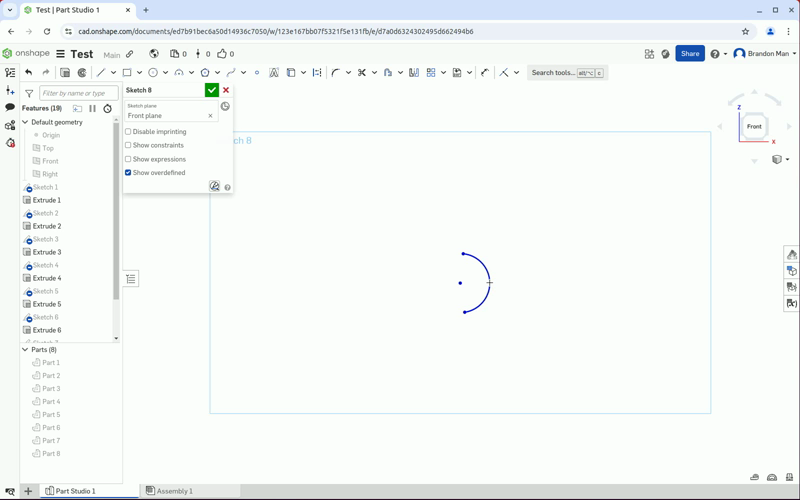
mouse_move(464, 312)
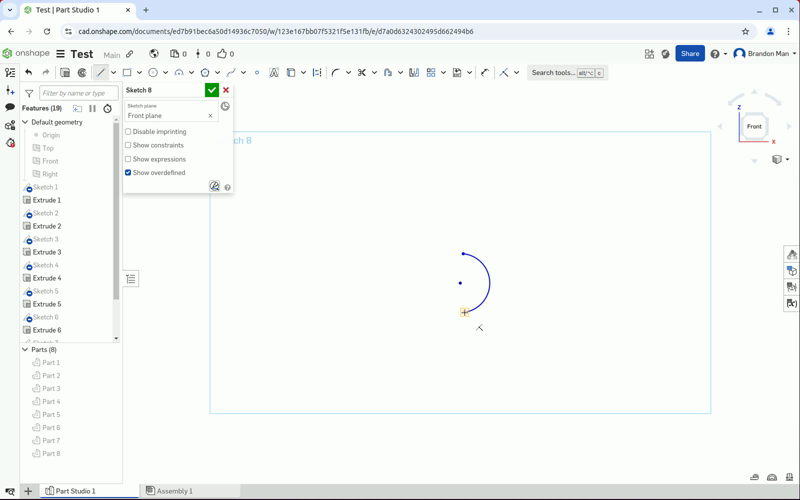
click(464, 312)
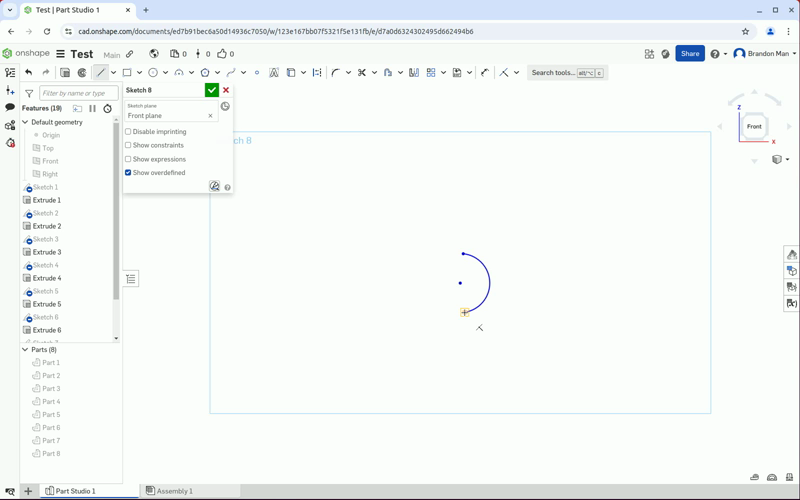
key_down(shift)
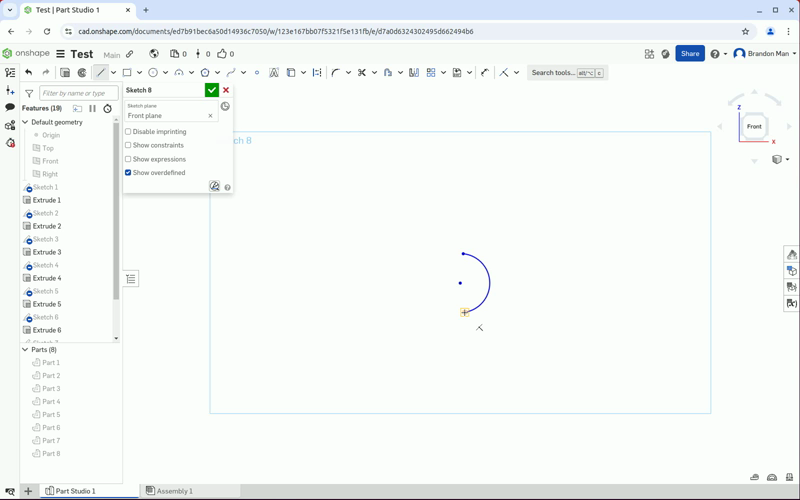
mouse_move(552, 305)
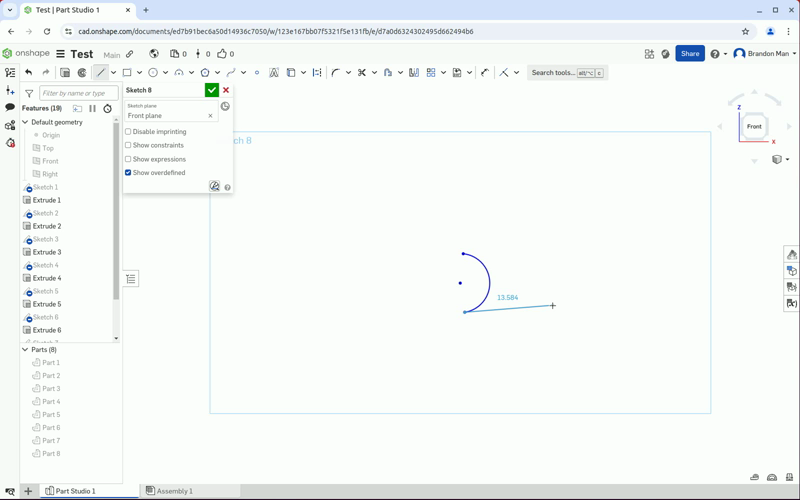
click(552, 305)
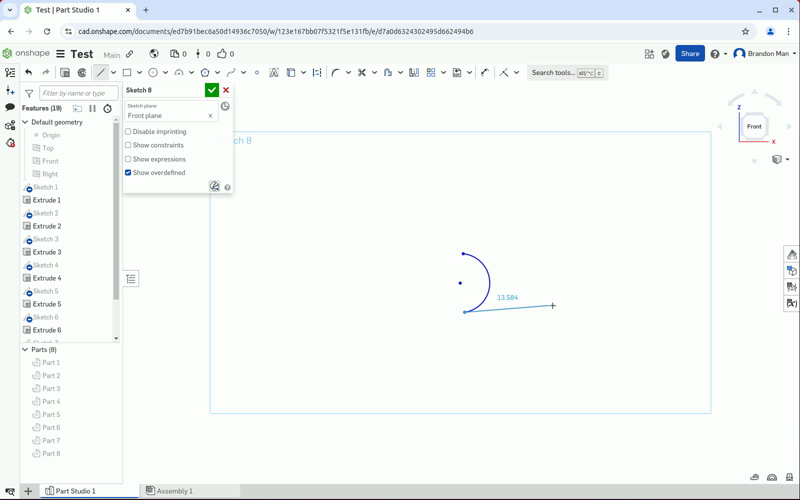
key_up(shift)
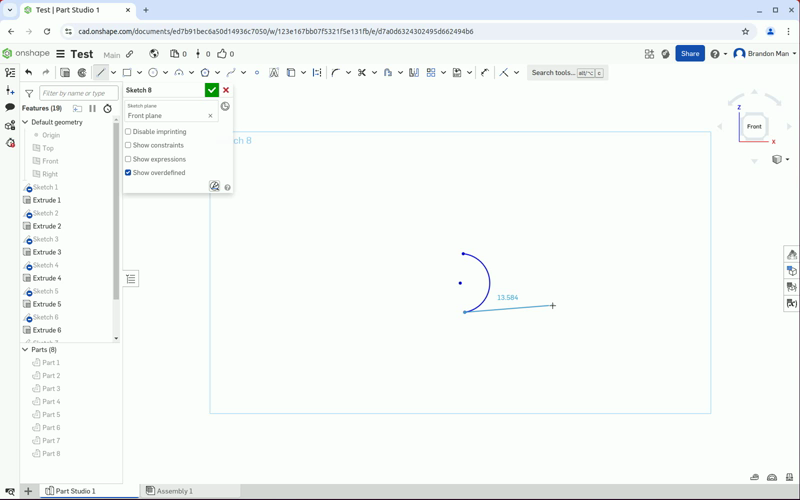
key(esc)
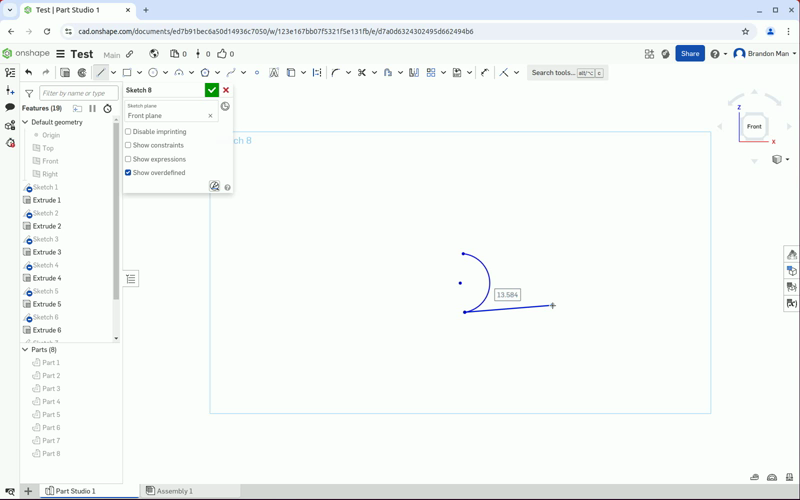
key(a)
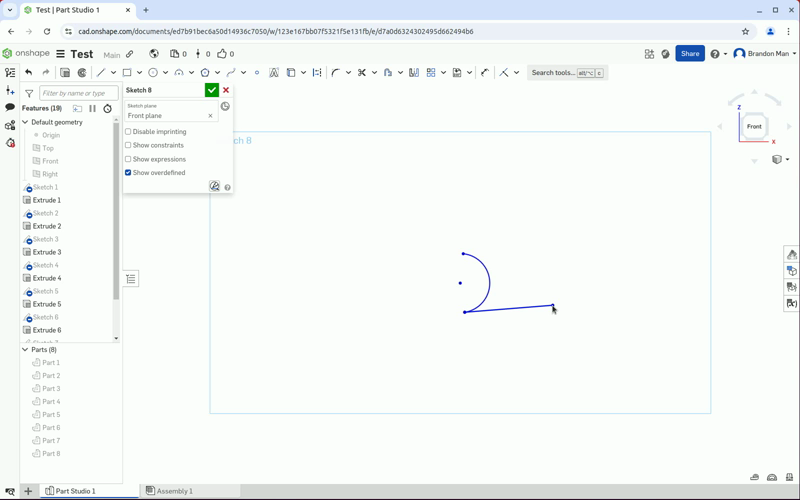
mouse_move(552, 305)
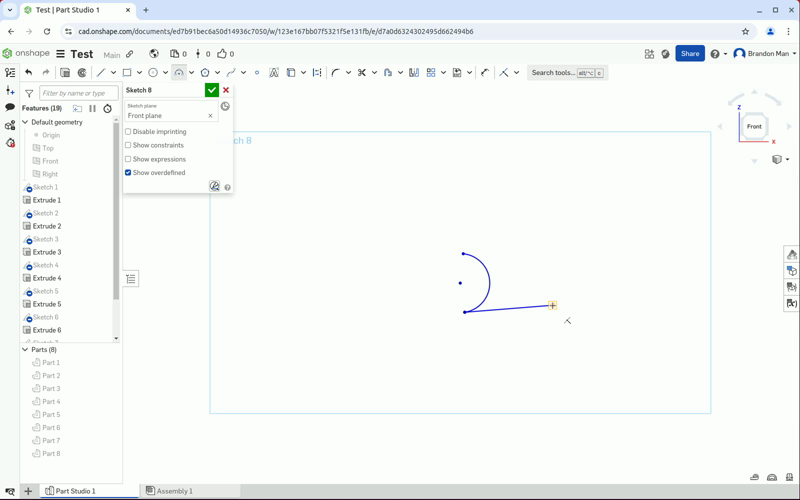
click(552, 305)
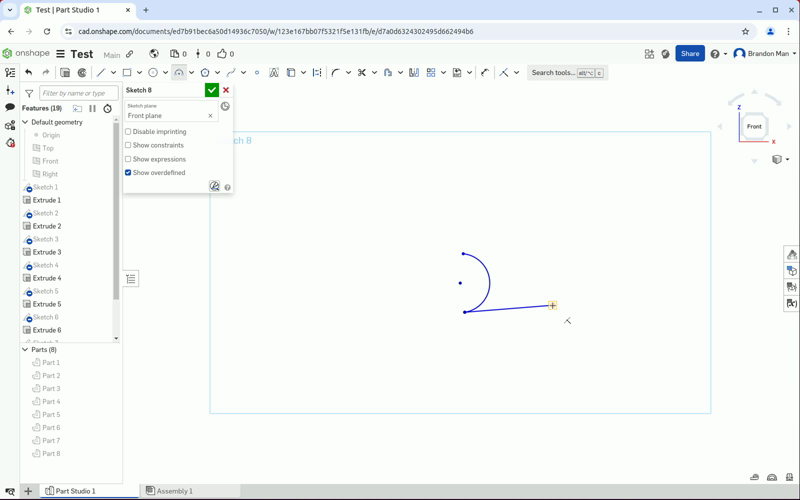
key_down(shift)
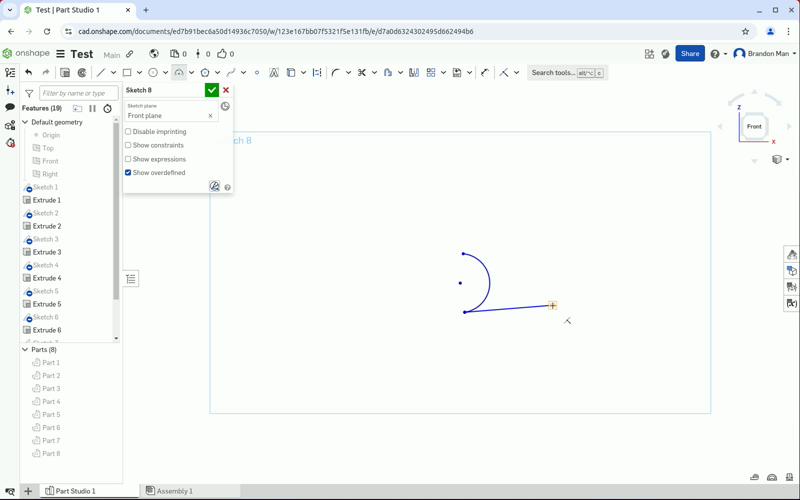
mouse_move(551, 260)
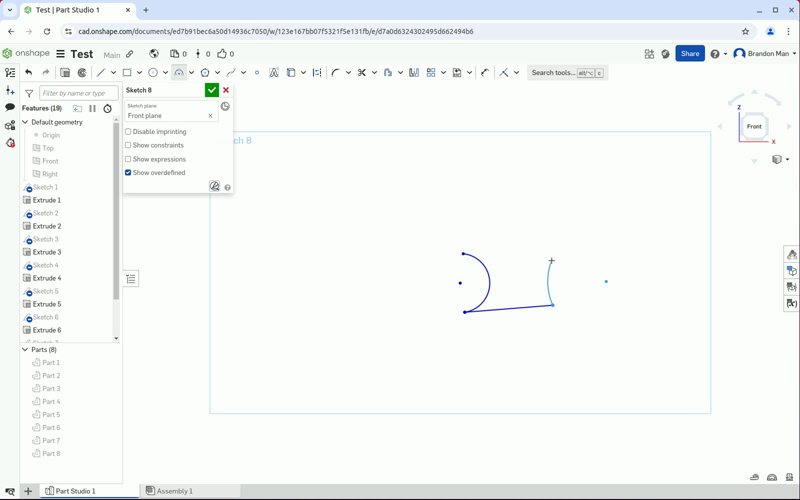
click(551, 260)
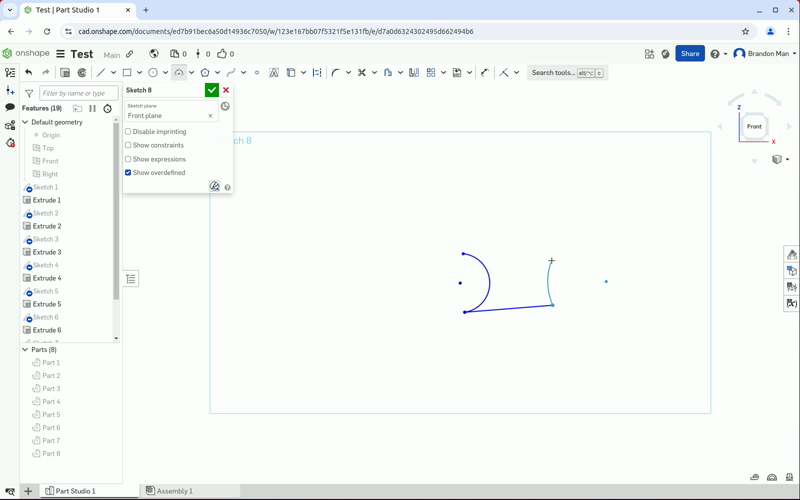
mouse_move(528, 283)
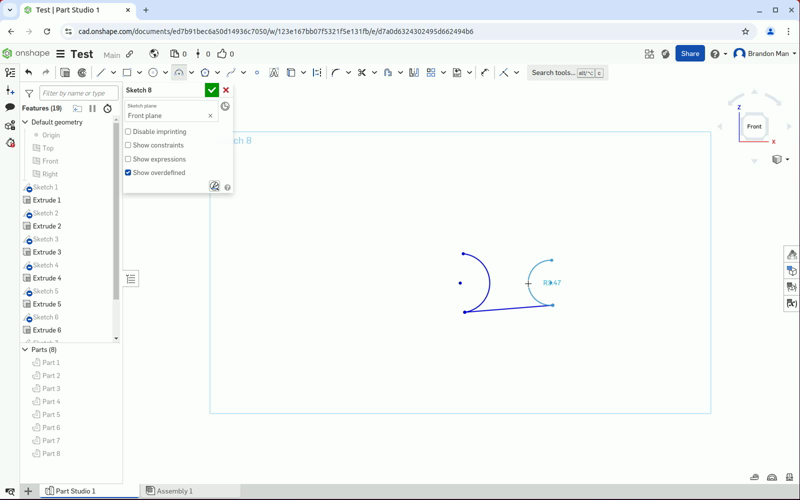
click(528, 283)
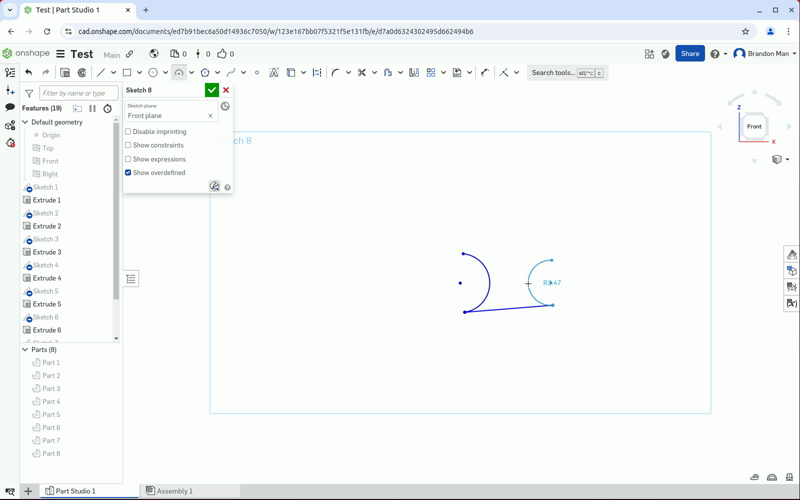
key_up(shift)
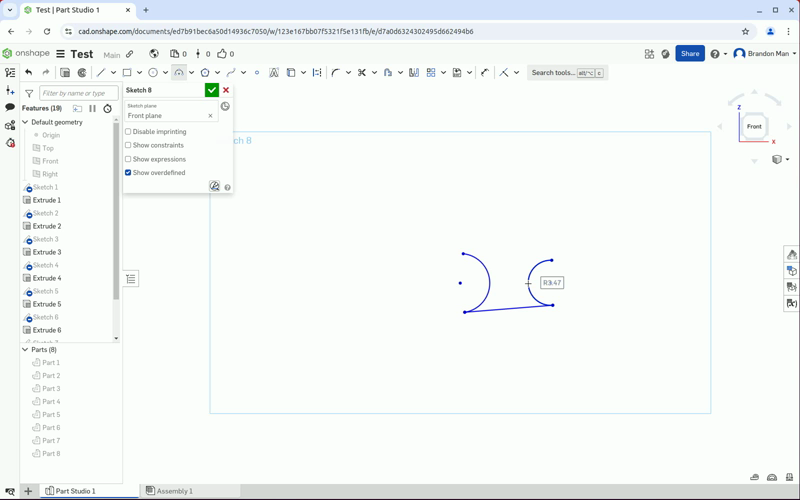
key(esc)
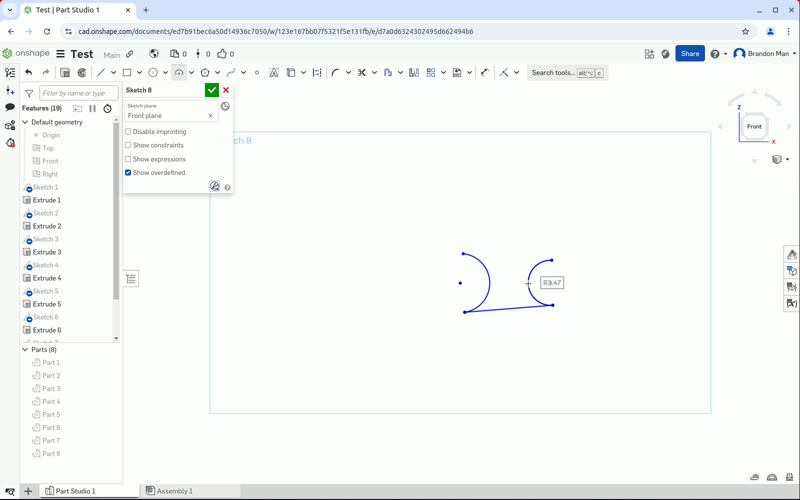
key(l)
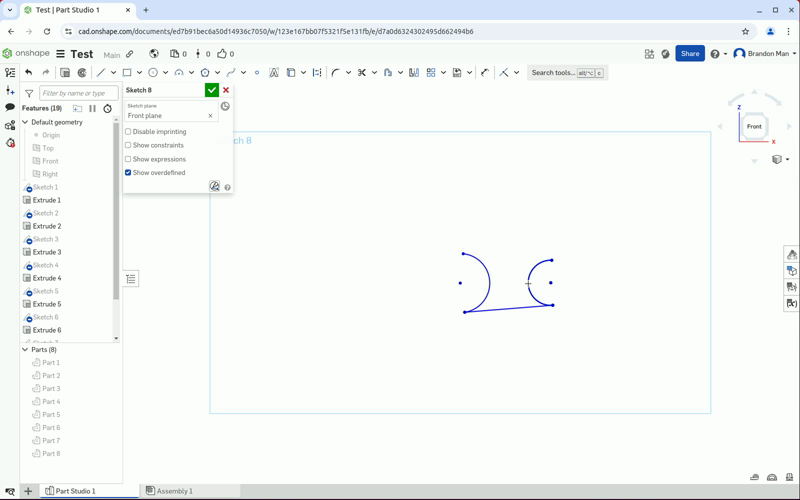
mouse_move(551, 260)
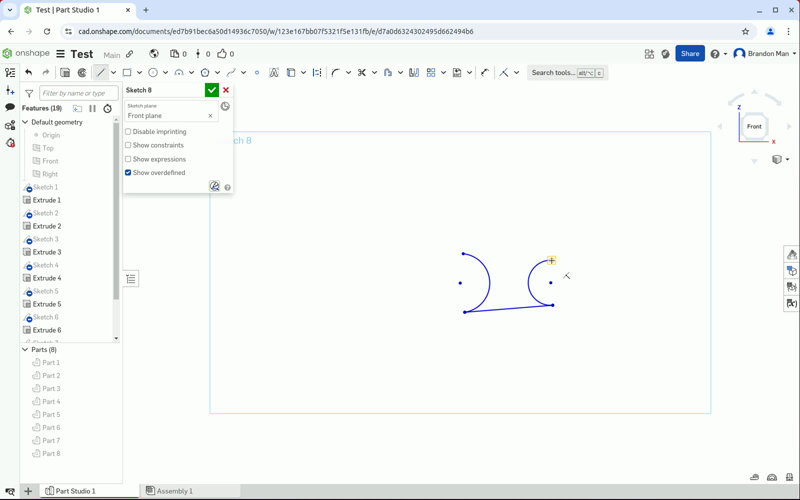
click(551, 260)
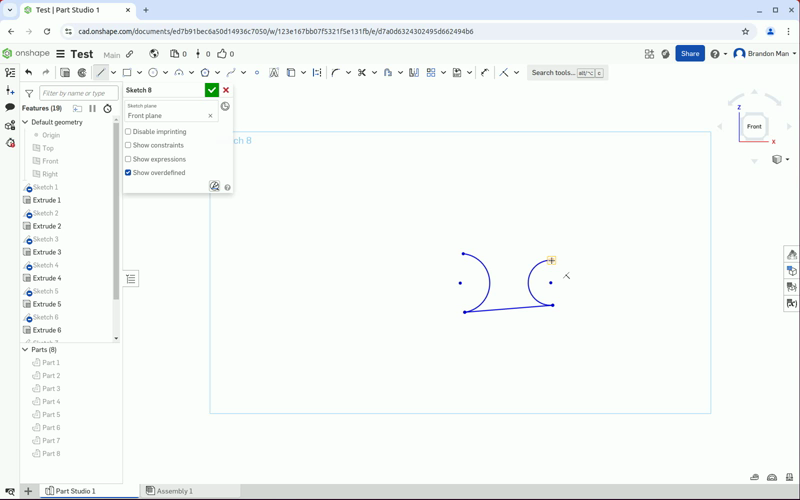
key_down(shift)
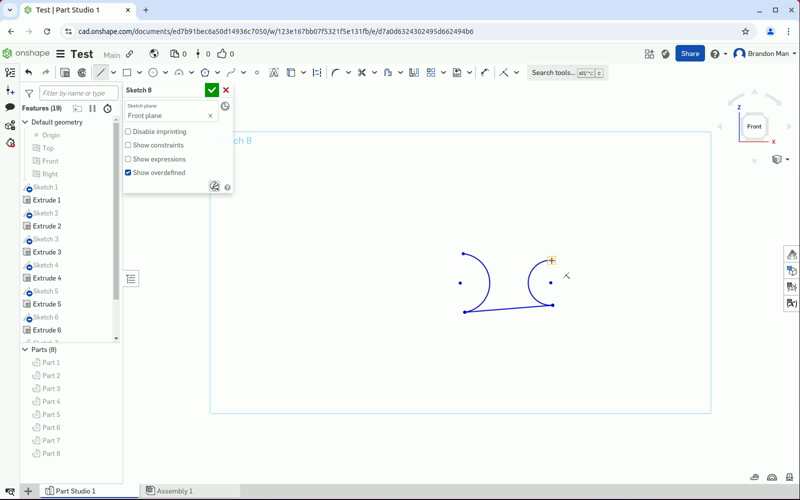
mouse_move(463, 253)
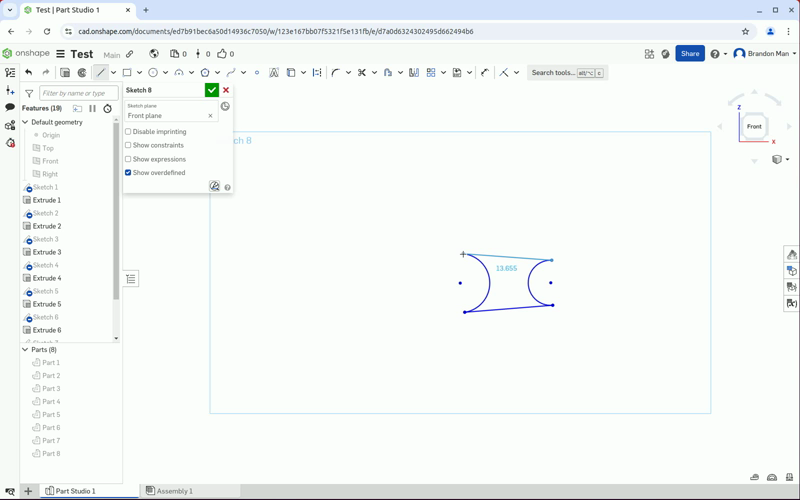
key_up(shift)
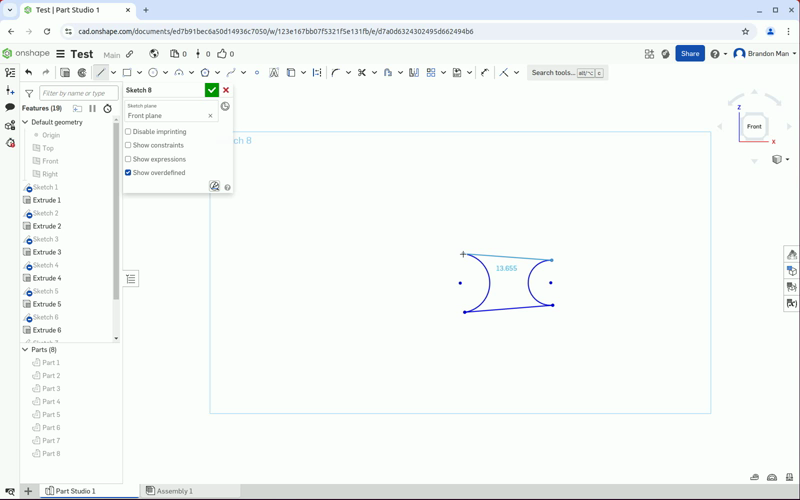
click(463, 253)
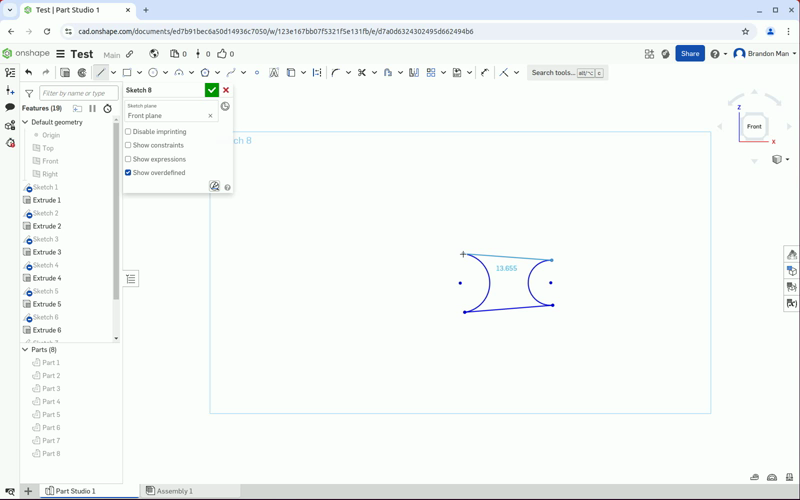
key(esc)
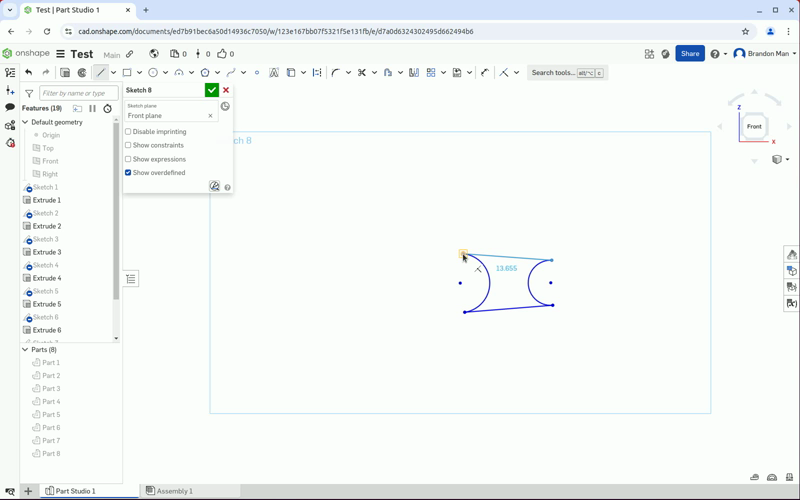
mouse_move(533, 263)
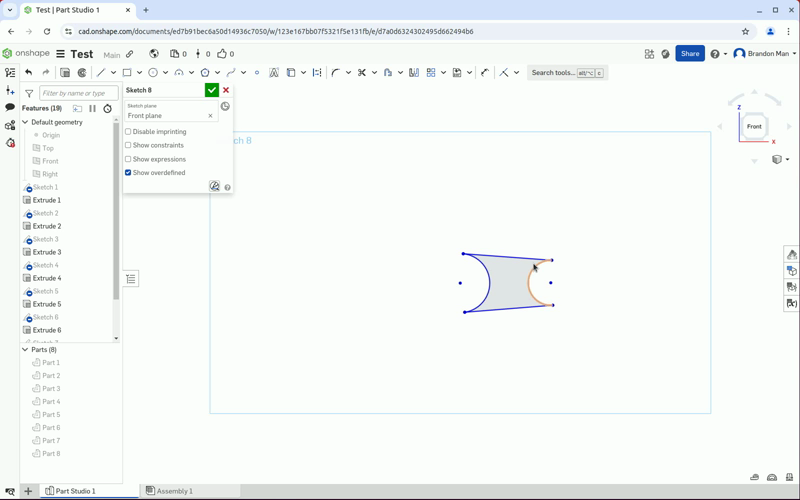
click(533, 263)
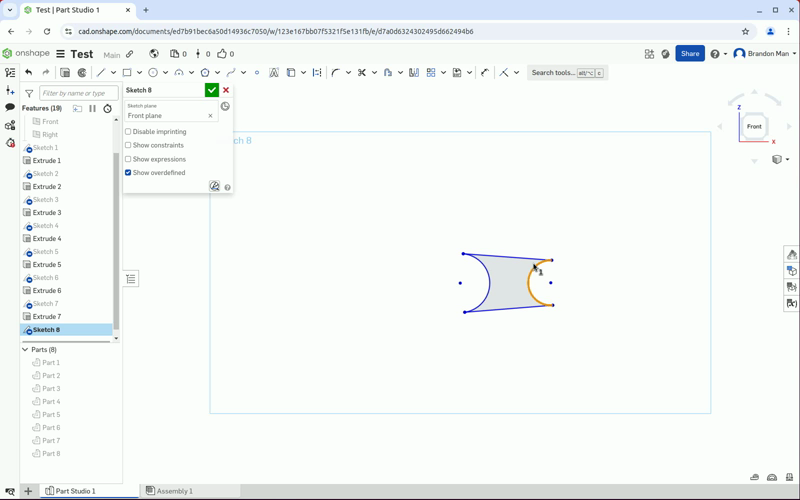
mouse_move(73, 352)
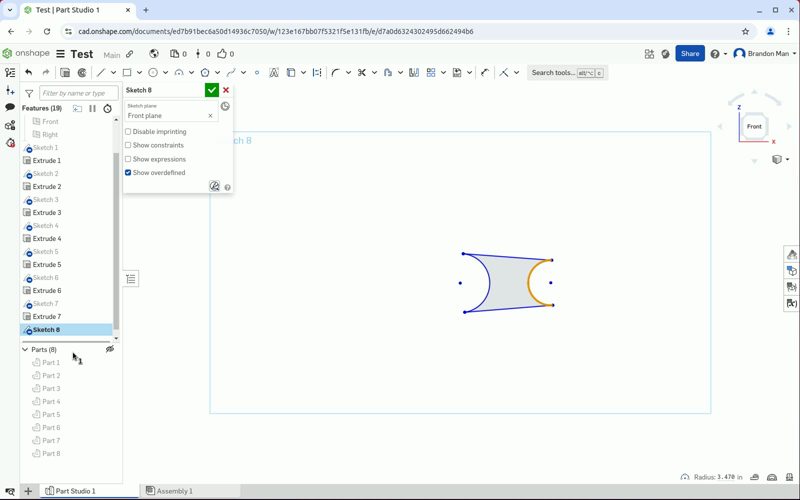
key(shift+y)
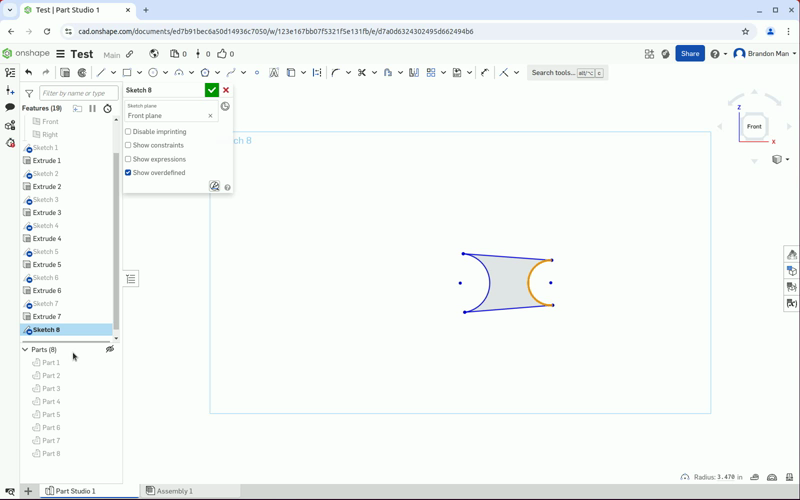
key(shift+e)
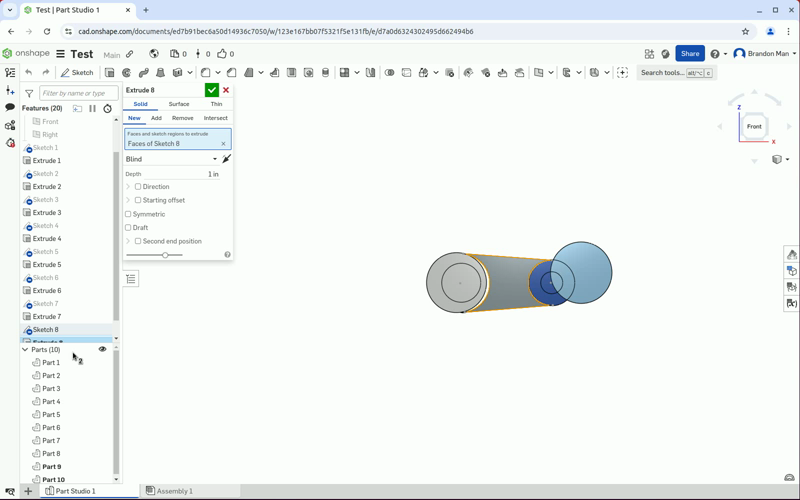
mouse_move(143, 106)
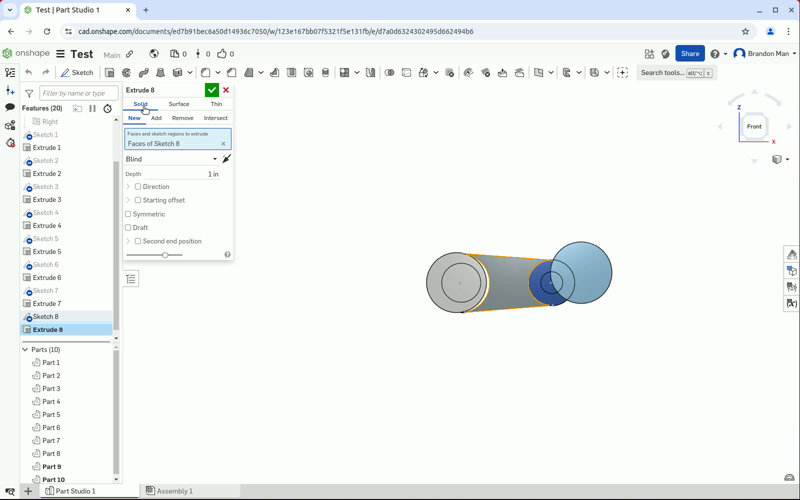
click(143, 106)
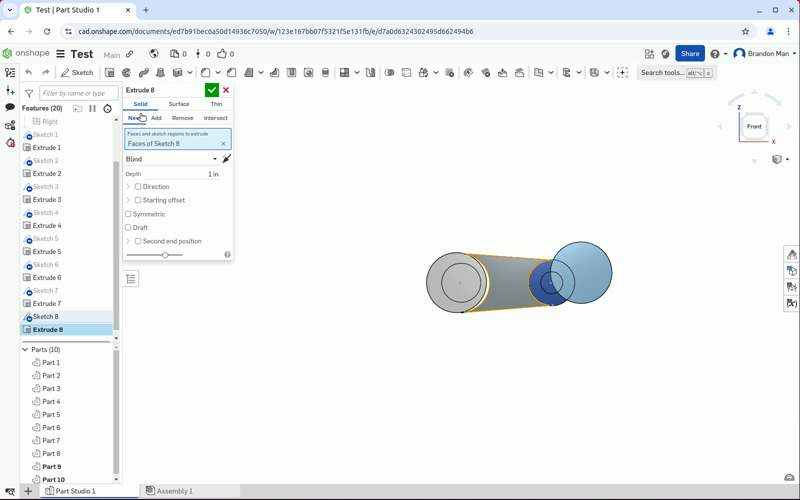
mouse_move(137, 120)
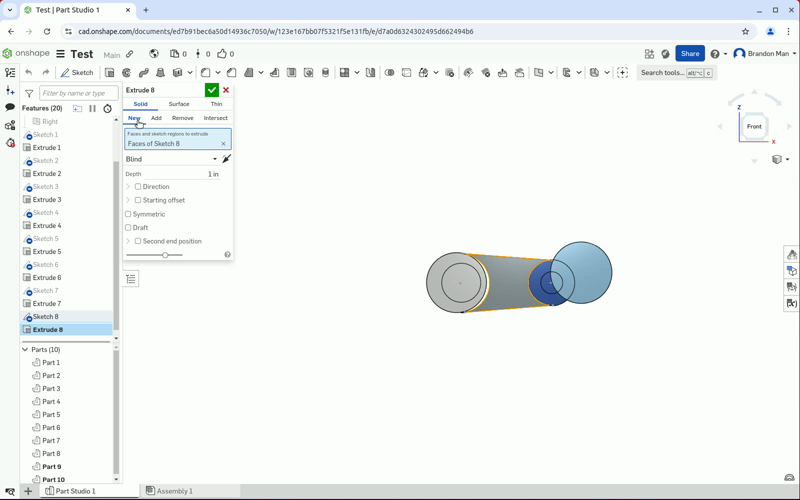
click(137, 120)
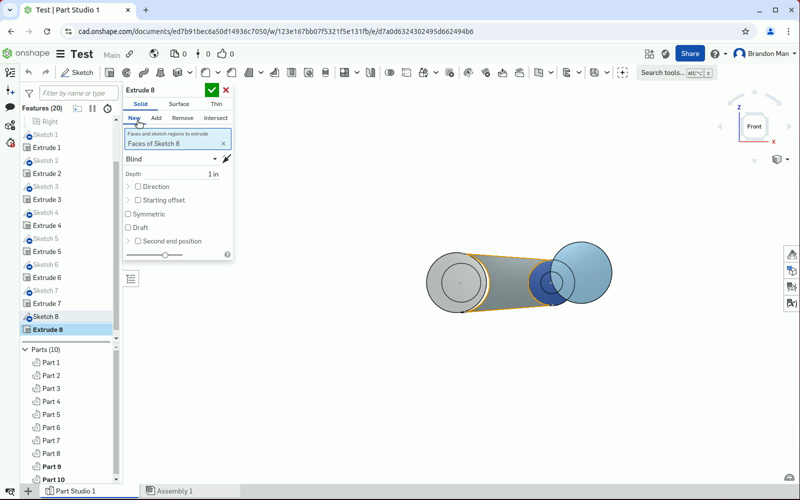
key(tab, 4)
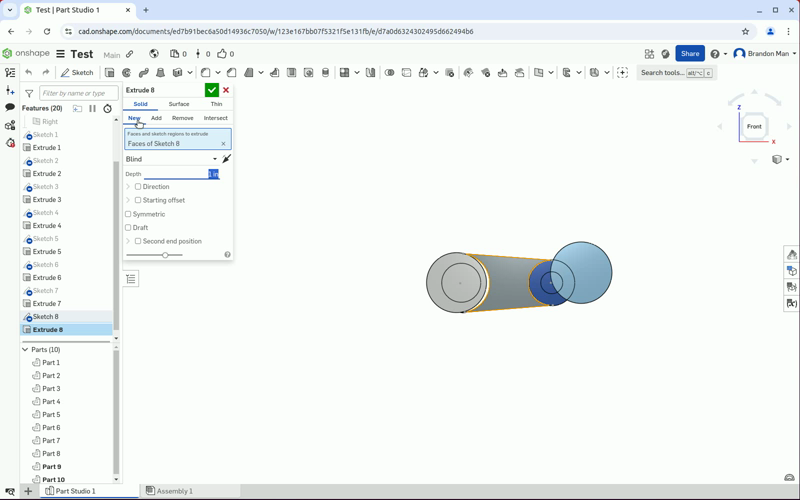
text(2.889)
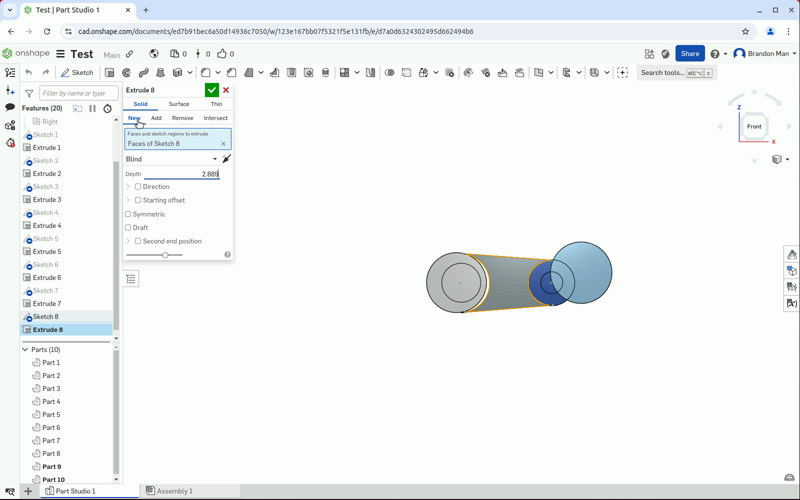
key(enter)
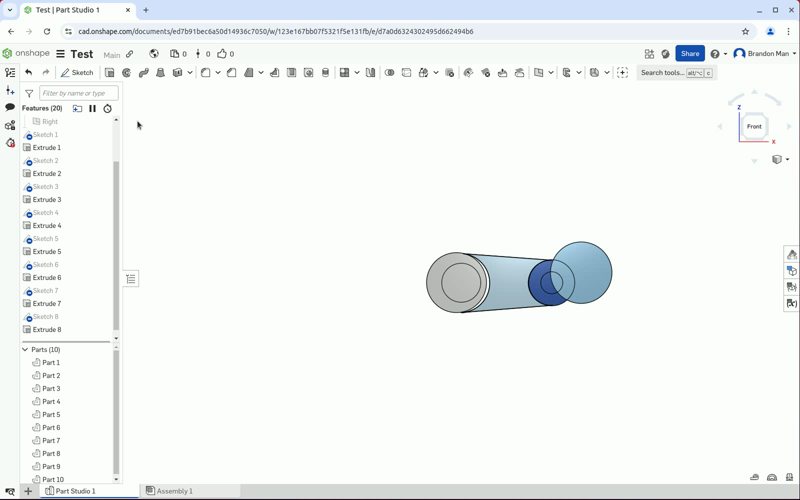
key(shift+h)
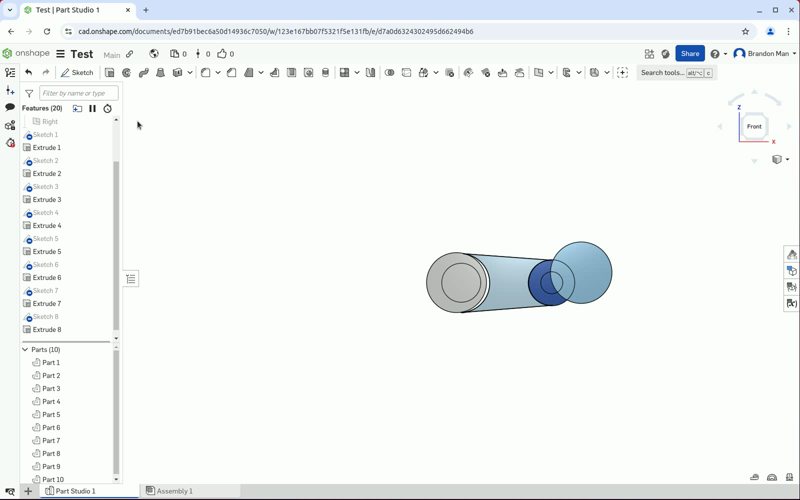
key(shift+h)
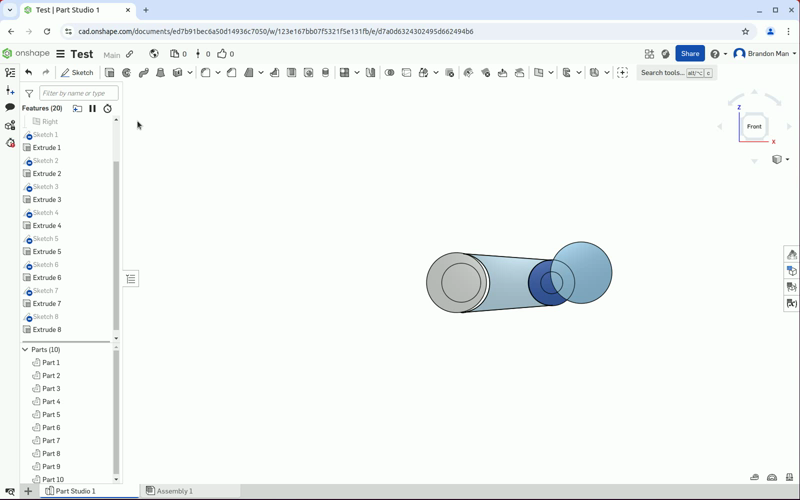
mouse_move(69, 137)
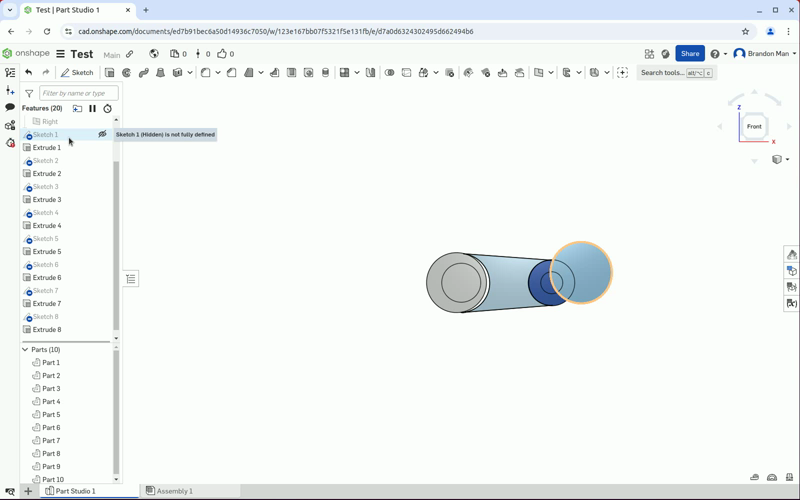
click(69, 137)
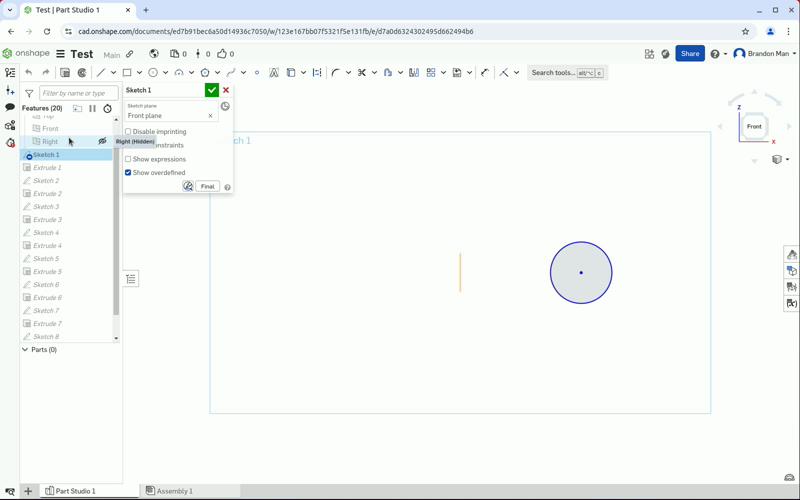
mouse_move(229, 92)
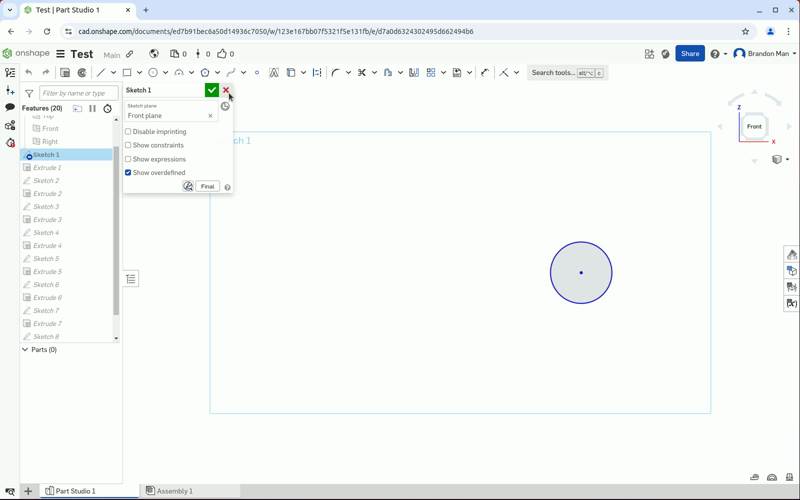
click(229, 92)
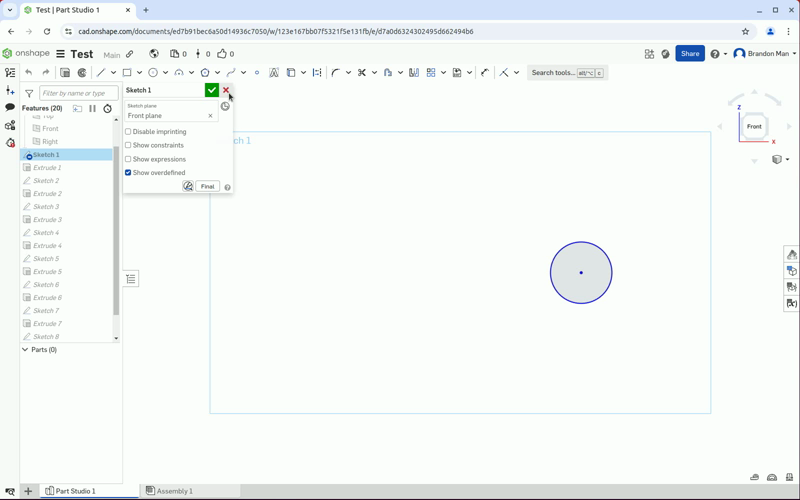
key(shift+s)
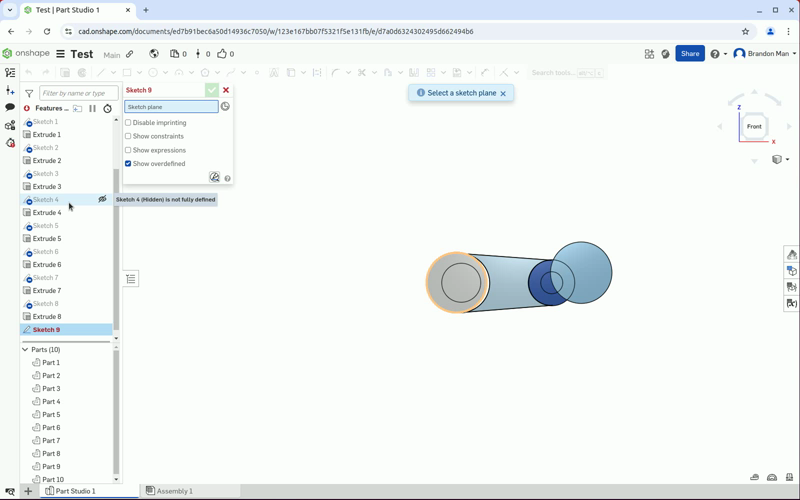
scroll(3)
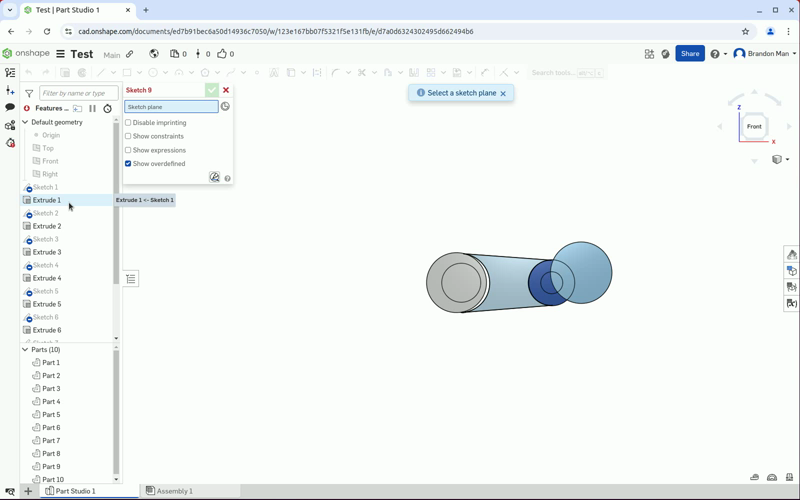
mouse_move(69, 163)
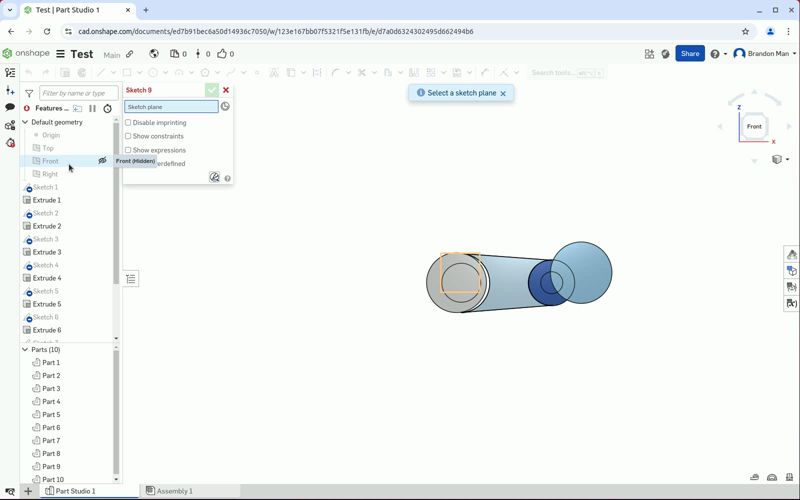
click(69, 163)
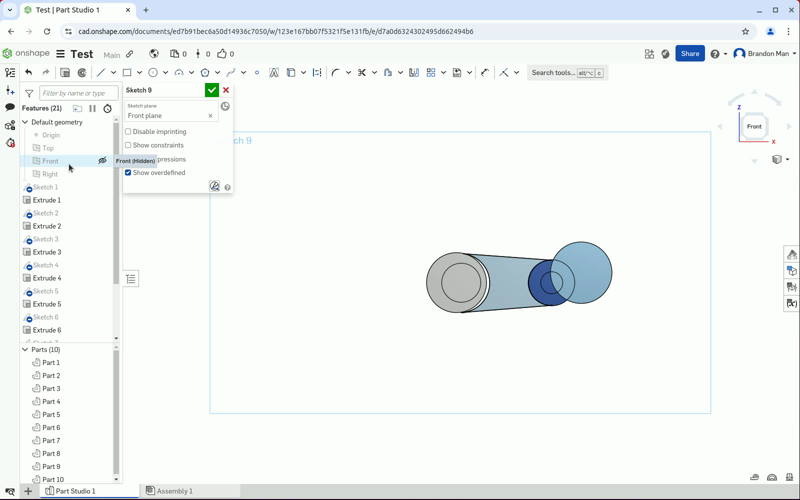
mouse_move(69, 352)
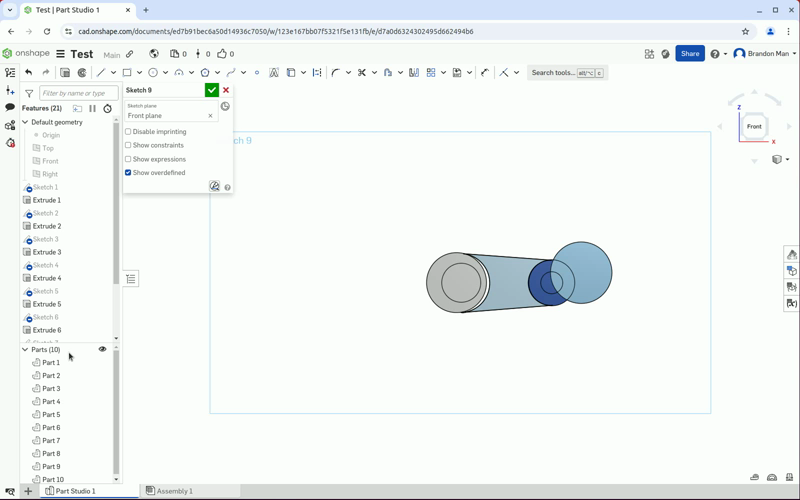
key(y)
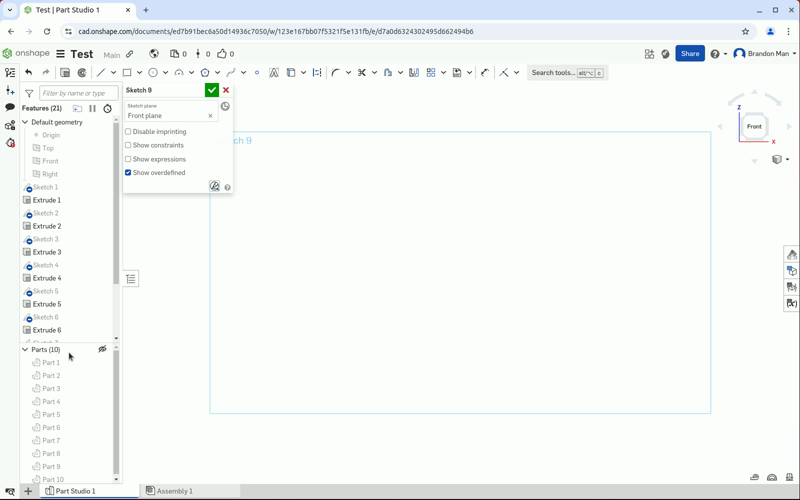
key(l)
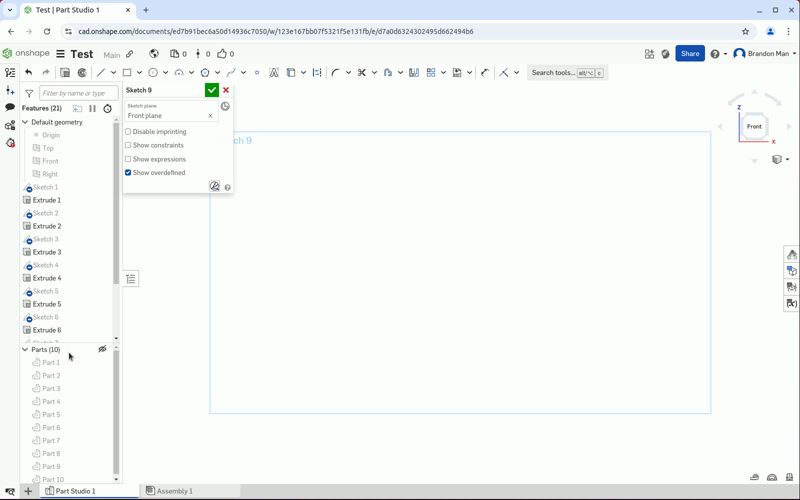
key_down(shift)
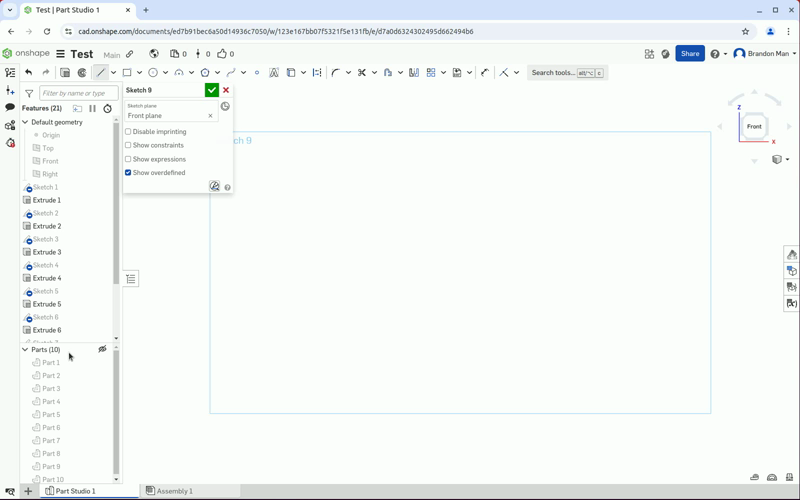
mouse_move(460, 312)
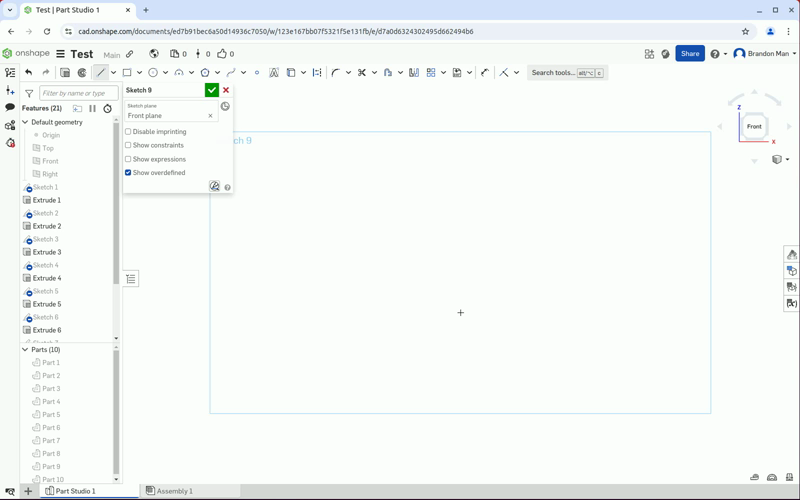
click(460, 312)
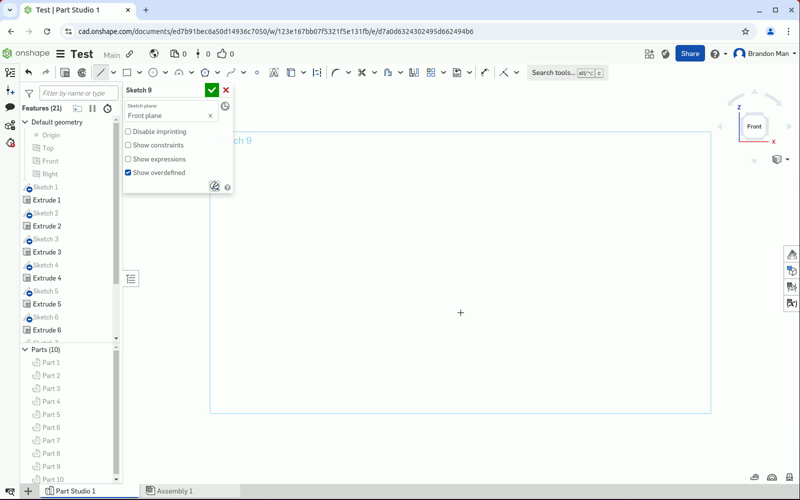
key_up(shift)
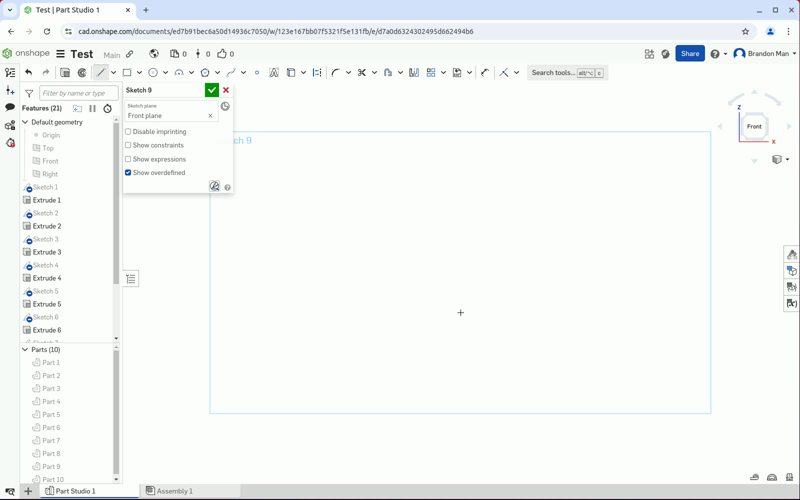
key_down(shift)
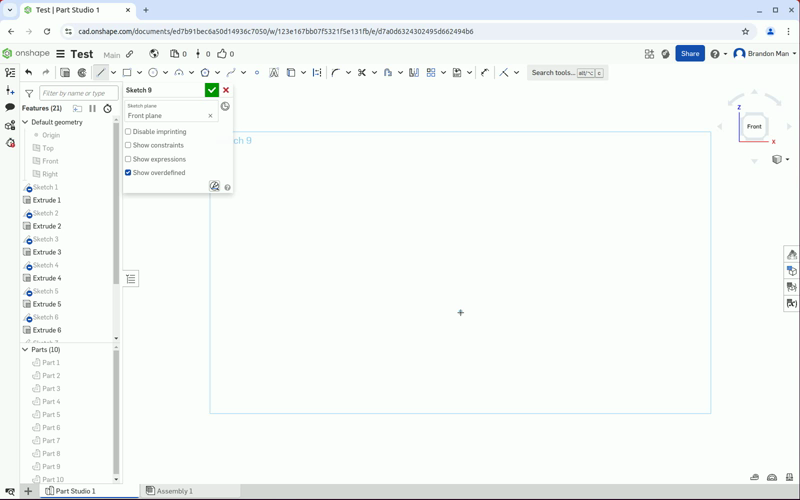
mouse_move(490, 312)
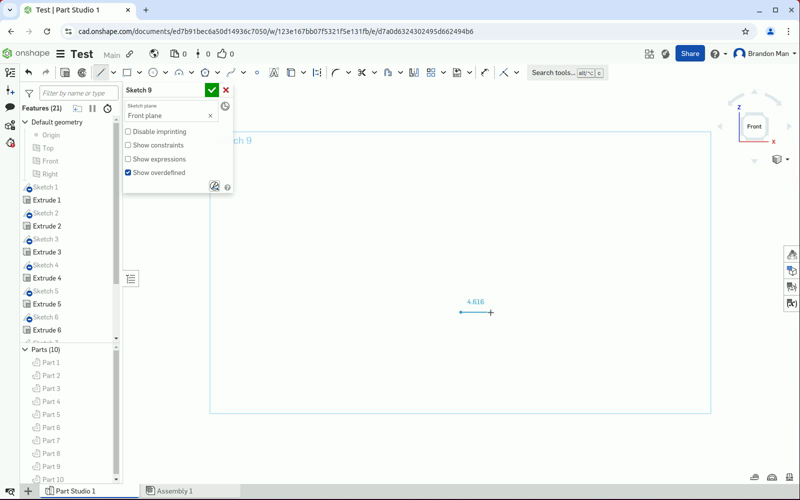
mouse_move(465, 311)
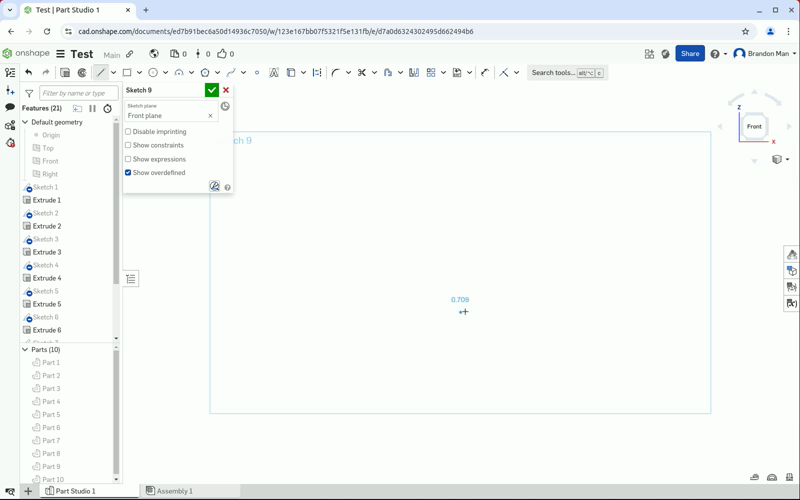
scroll(6)
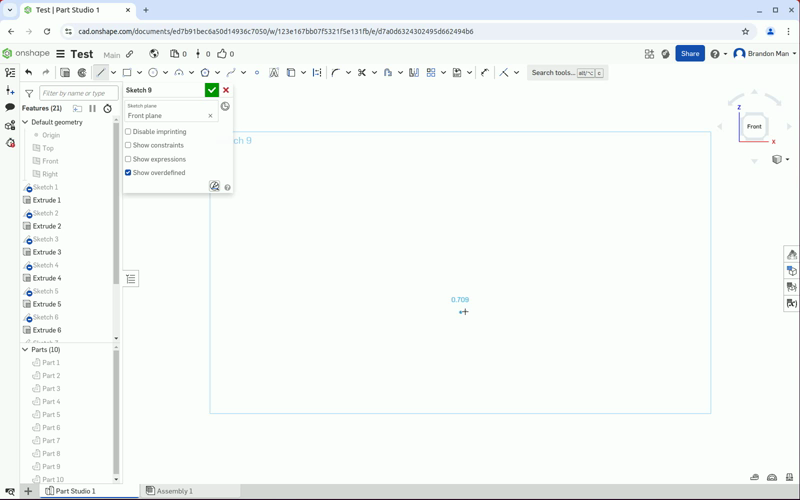
scroll(6)
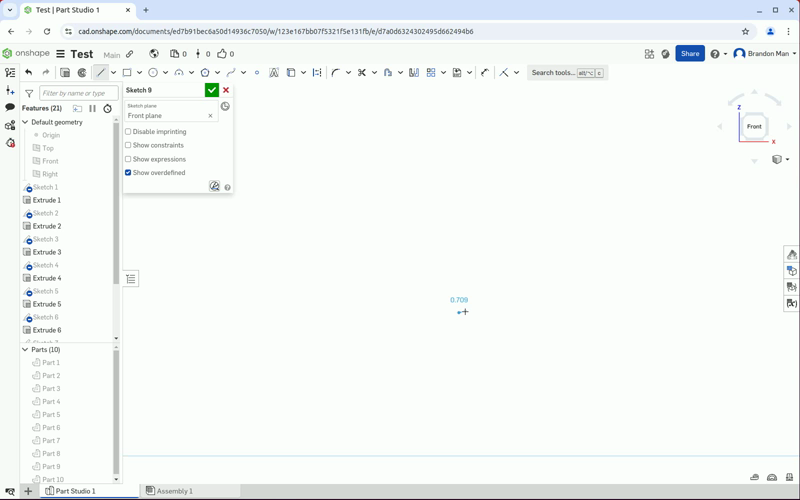
scroll(6)
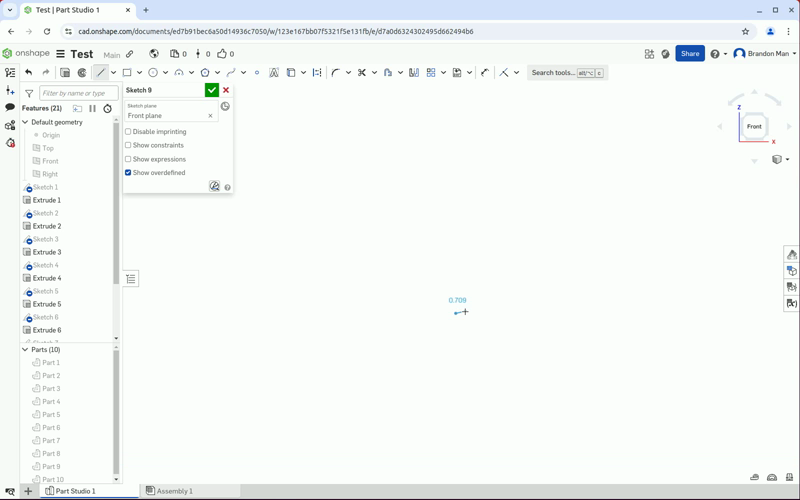
scroll(6)
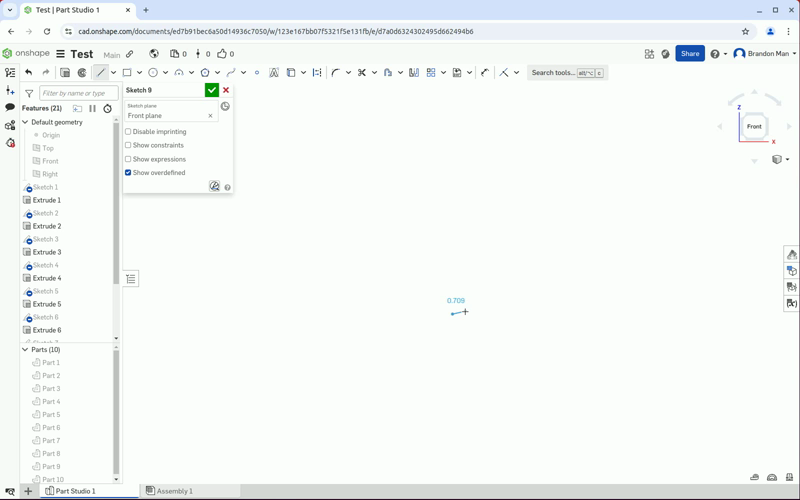
scroll(6)
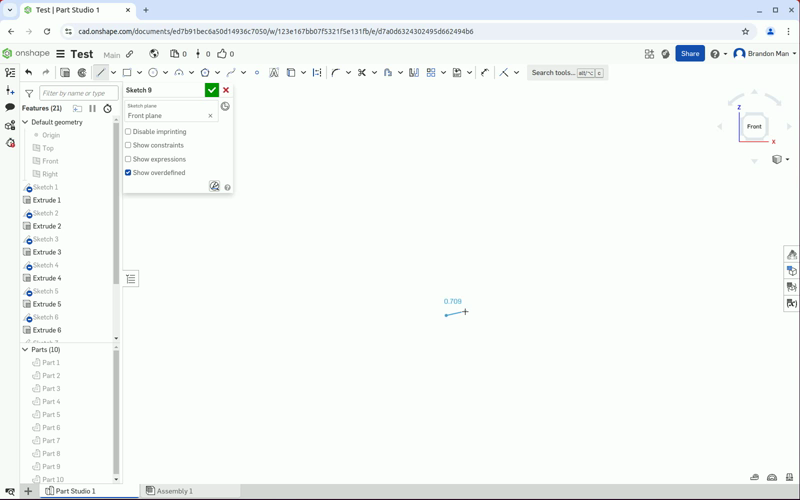
scroll(6)
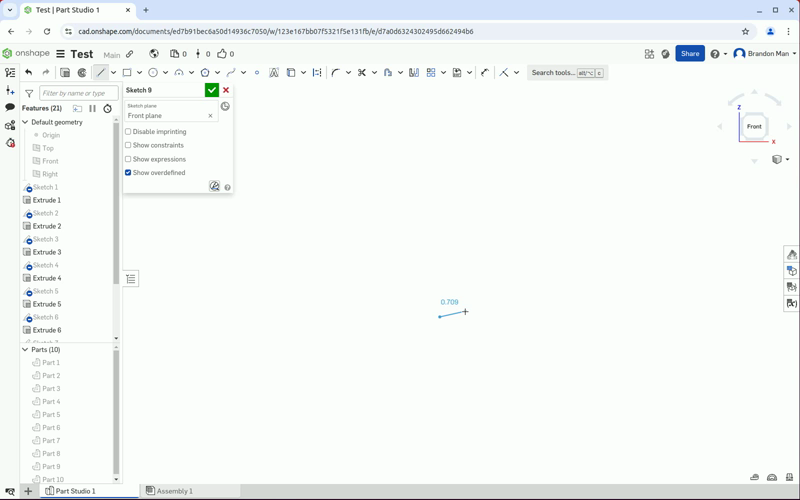
scroll(6)
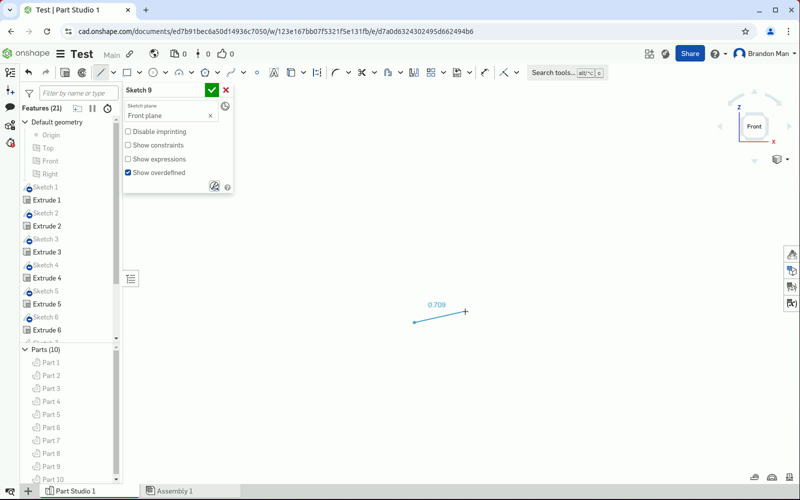
click(465, 311)
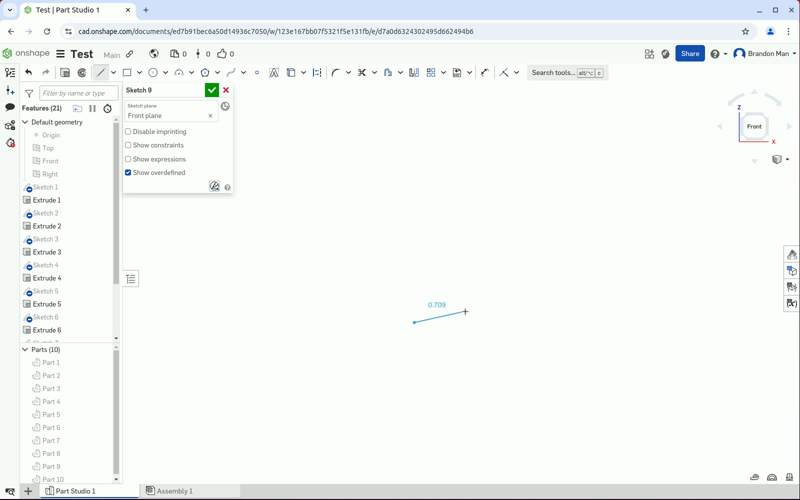
scroll(-6)
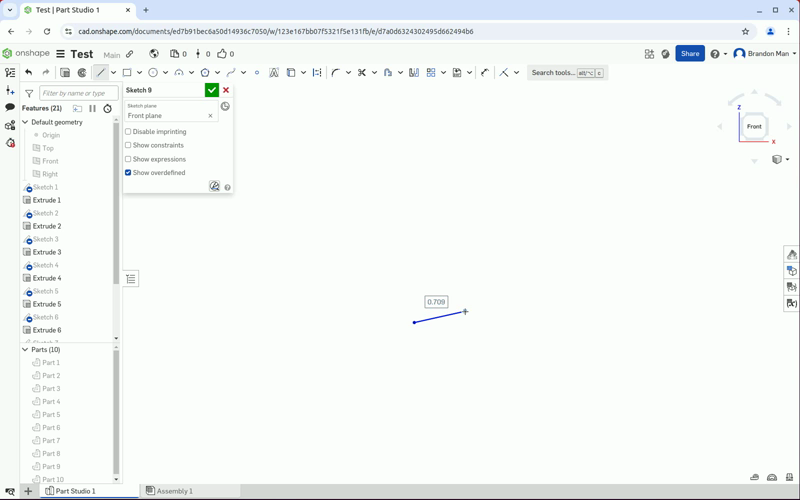
scroll(-6)
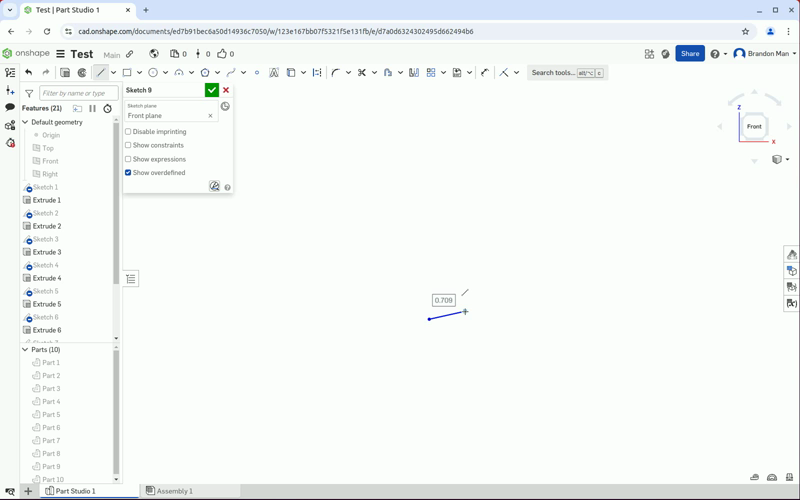
scroll(-6)
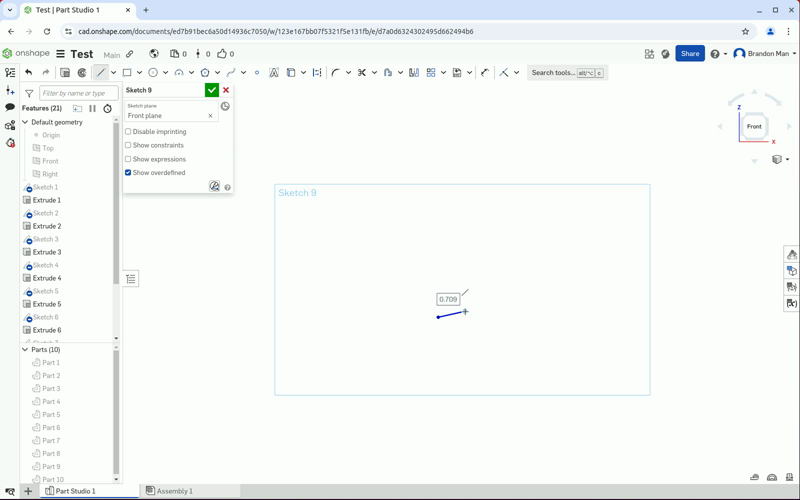
scroll(-6)
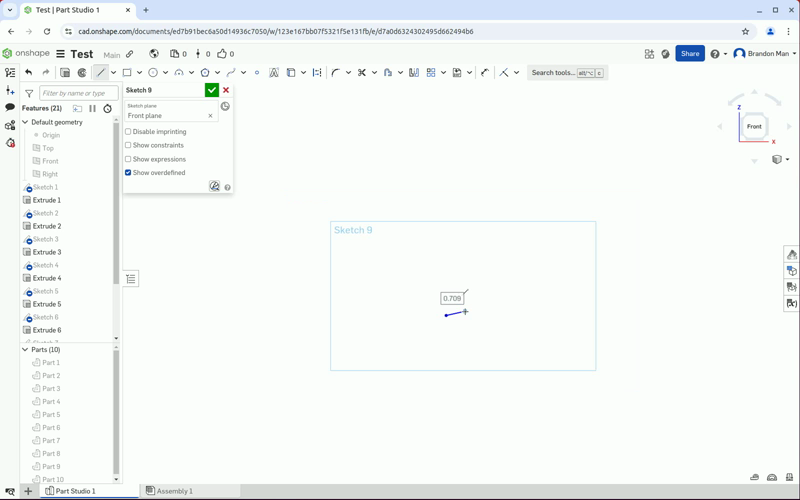
scroll(-6)
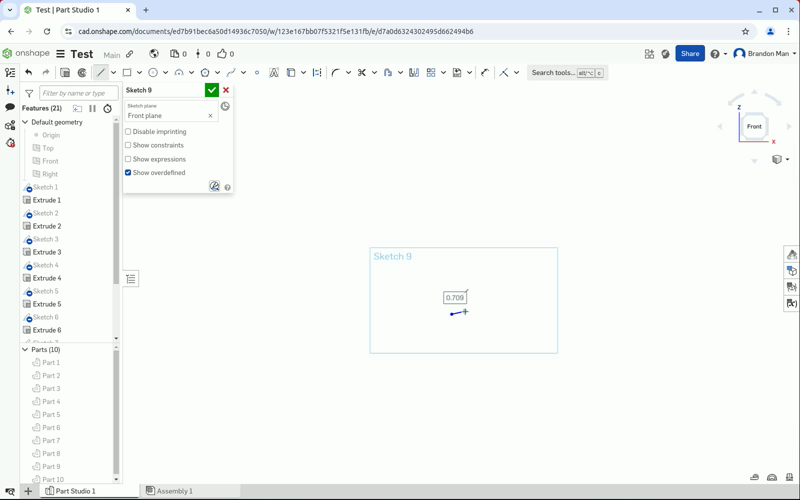
scroll(-6)
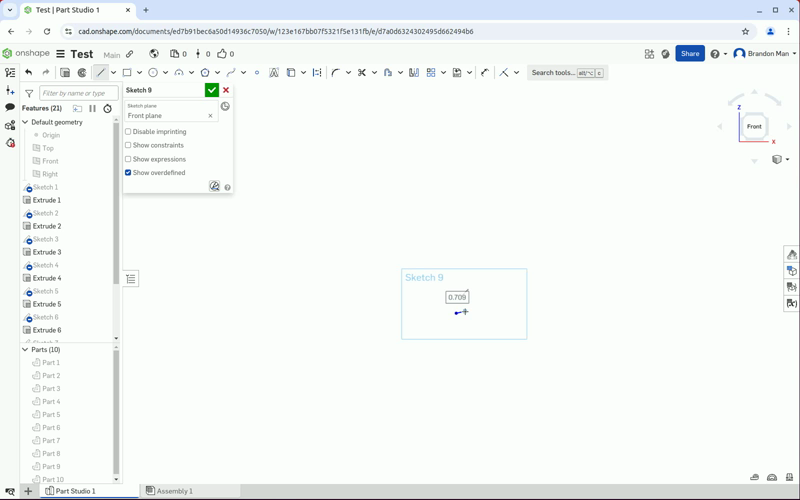
scroll(-6)
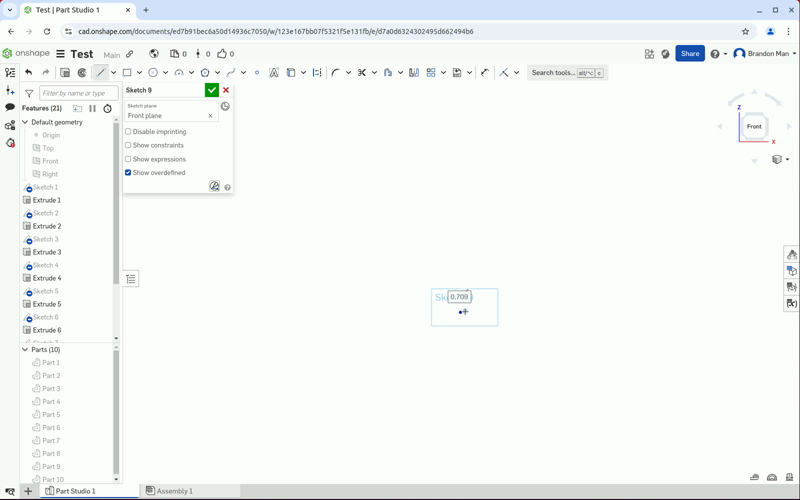
key_up(shift)
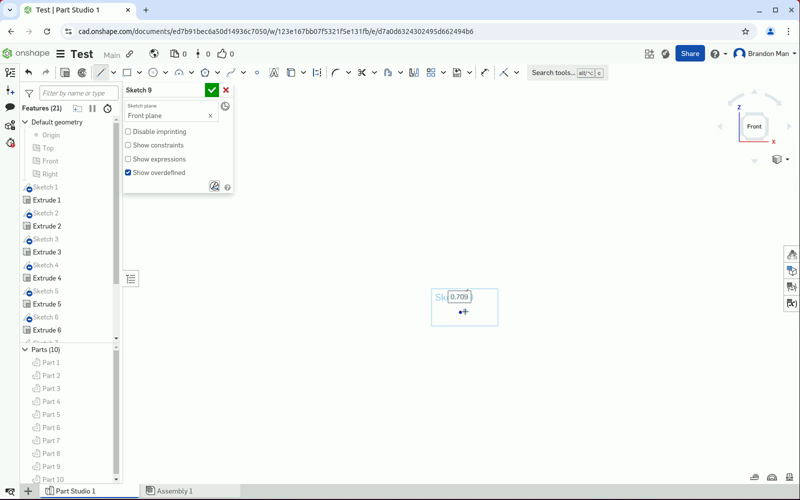
key(esc)
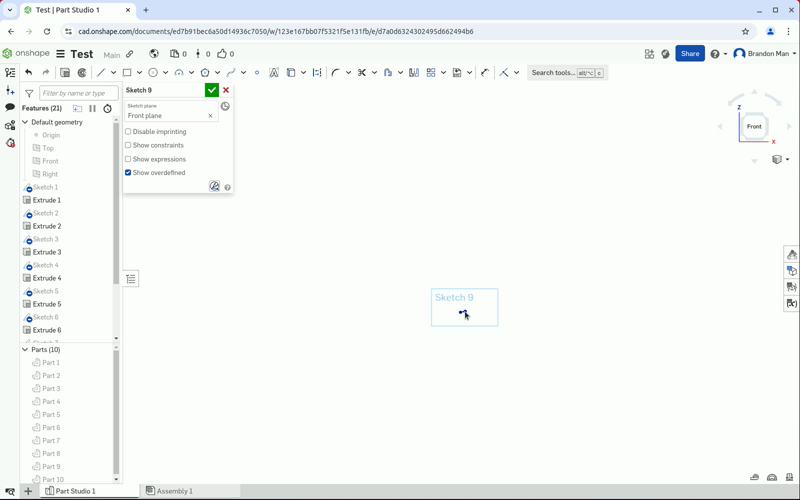
key(a)
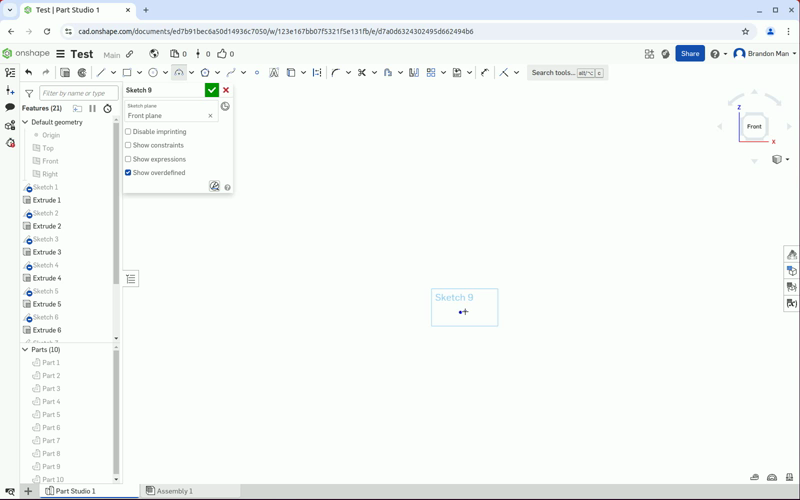
mouse_move(465, 311)
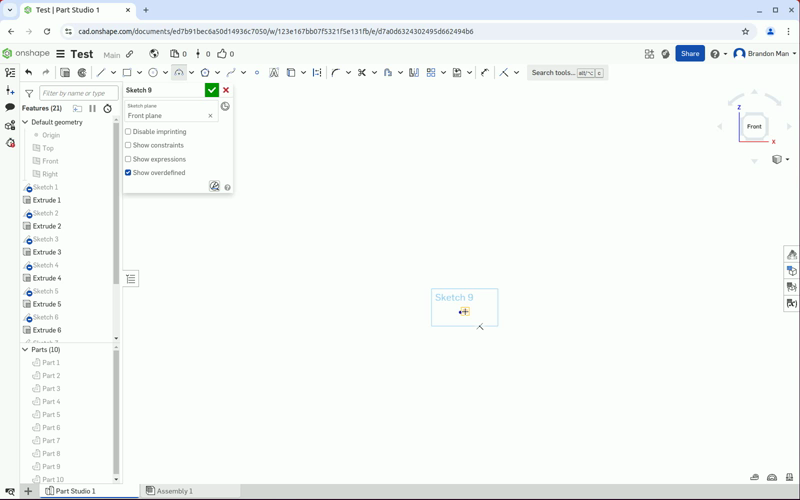
click(465, 311)
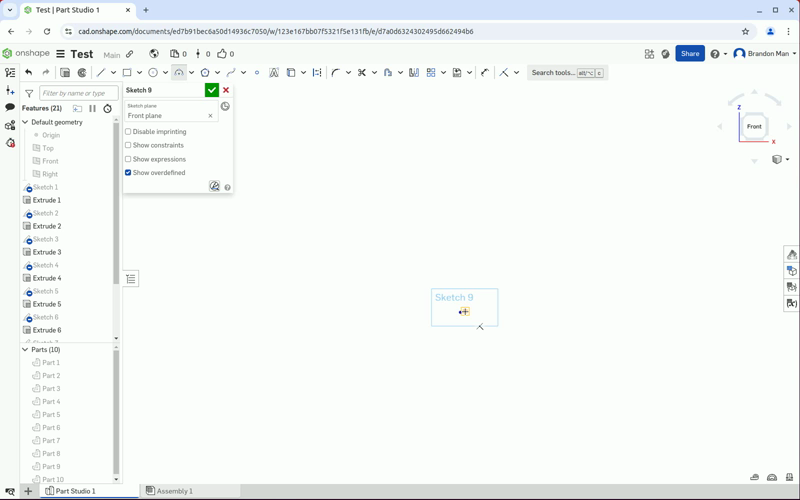
mouse_move(460, 312)
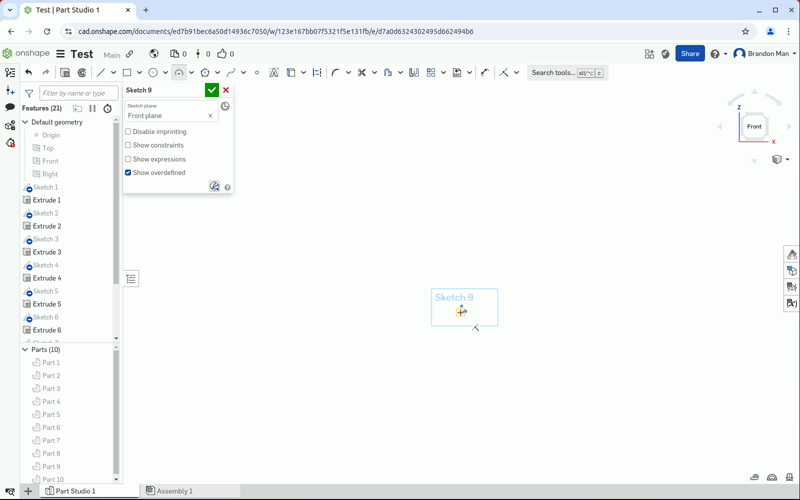
scroll(6)
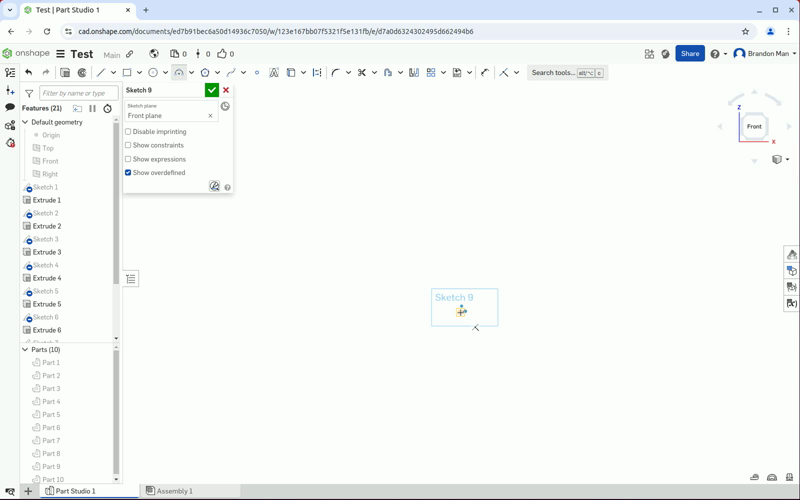
scroll(6)
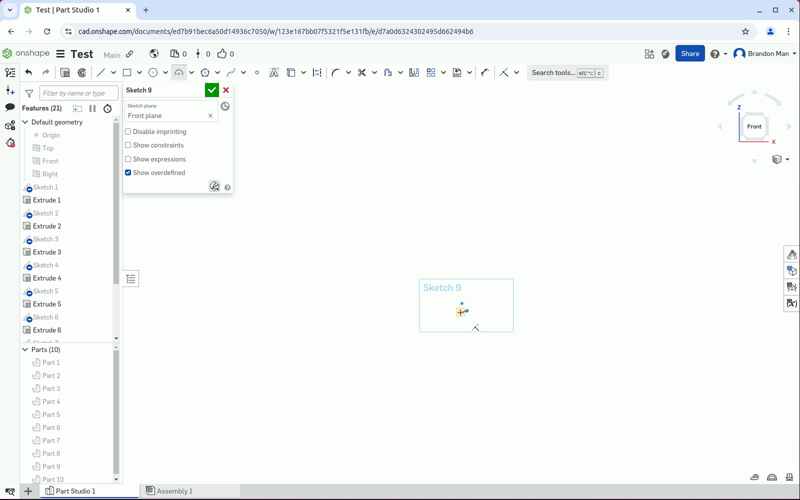
scroll(6)
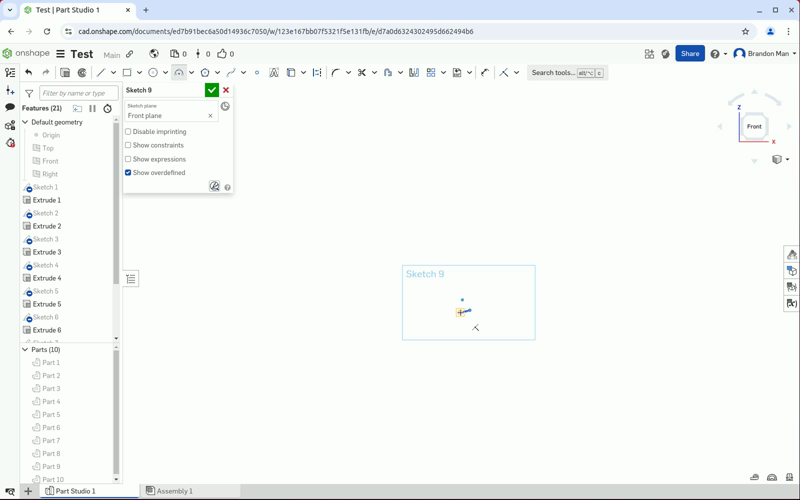
scroll(6)
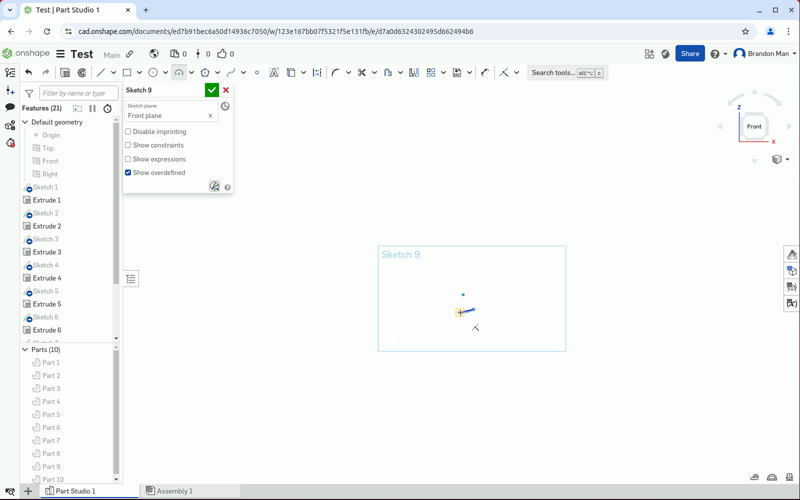
scroll(6)
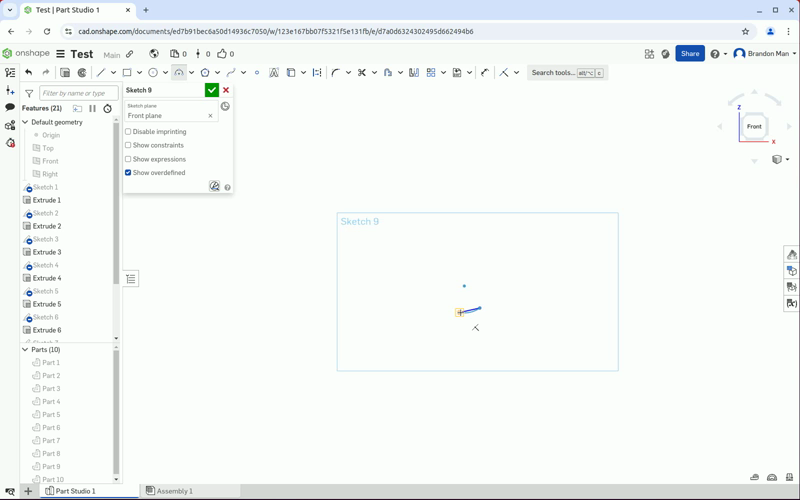
scroll(6)
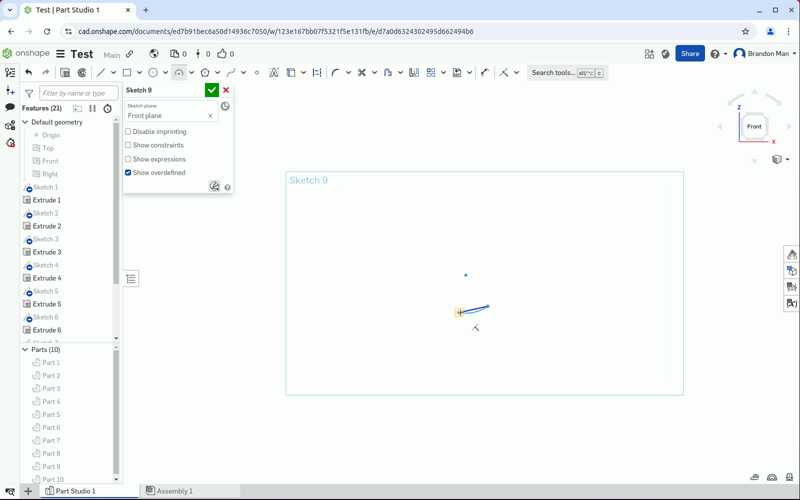
scroll(6)
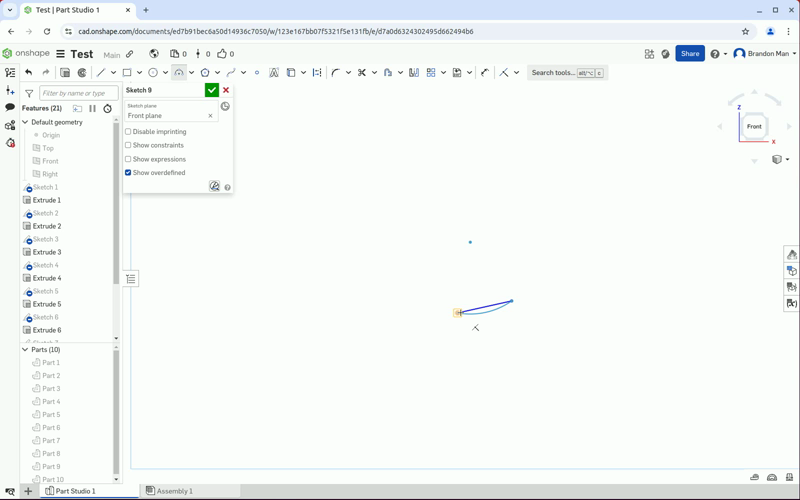
click(460, 312)
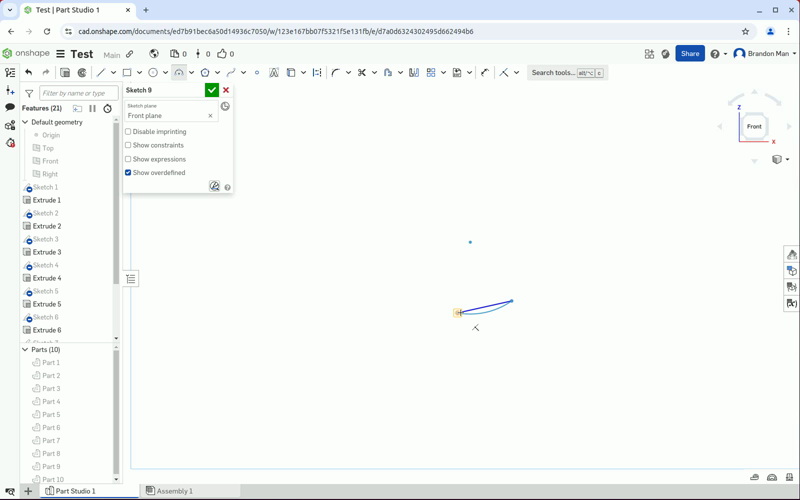
scroll(-6)
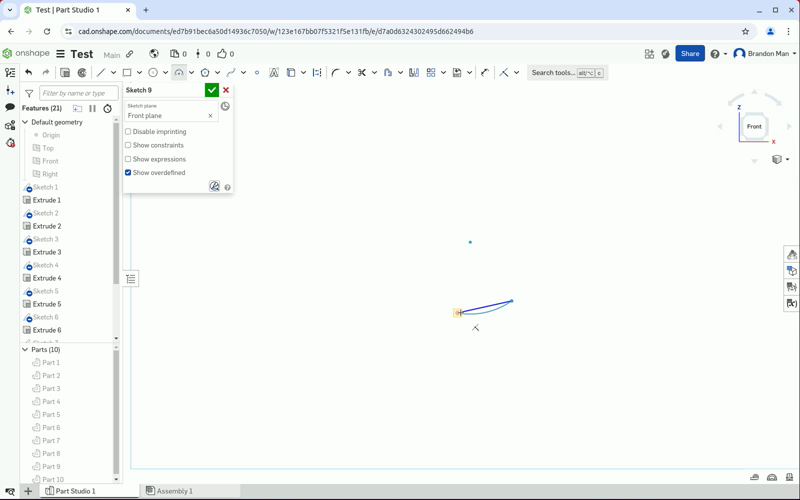
scroll(-6)
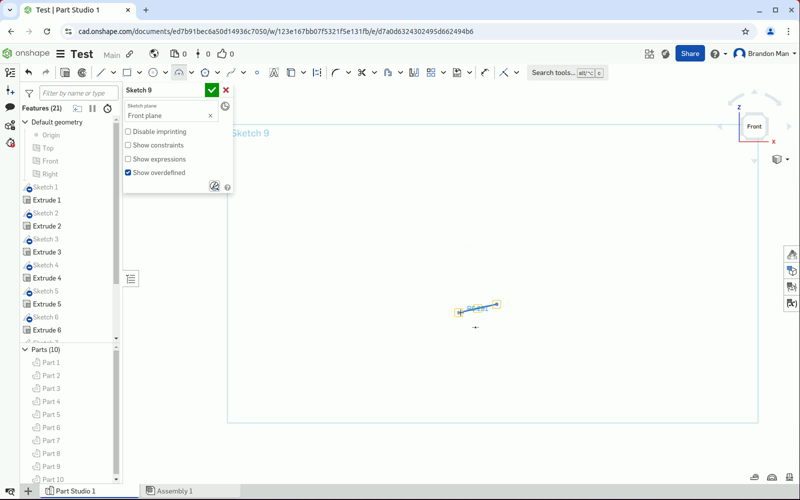
scroll(-6)
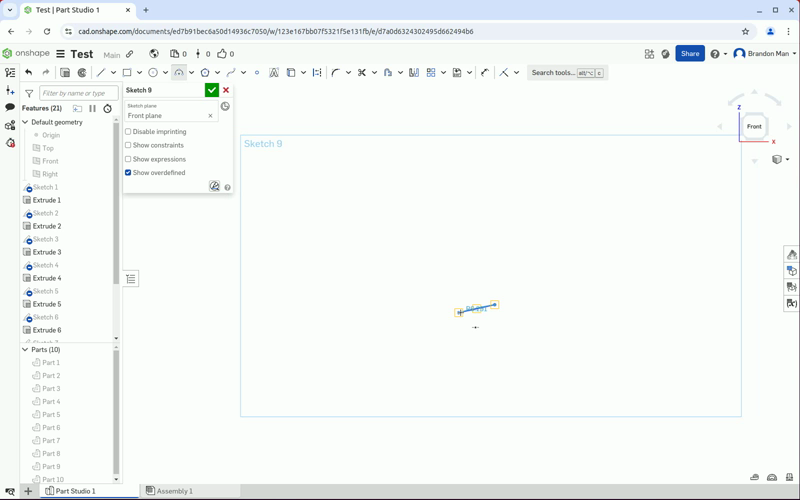
scroll(-6)
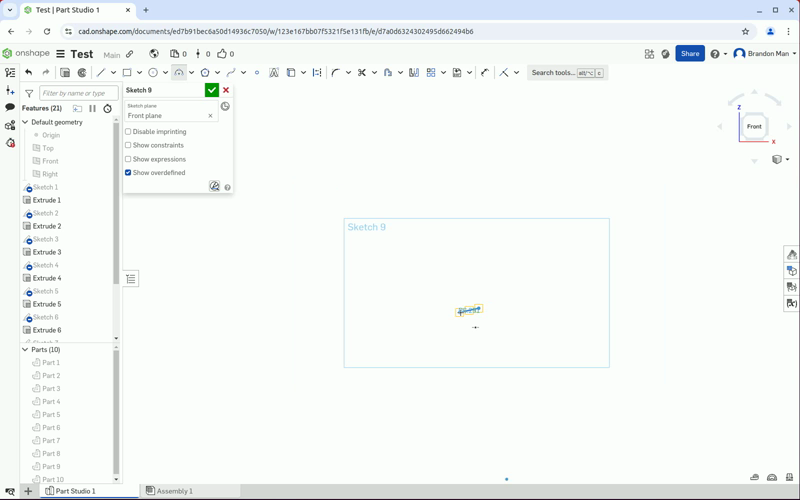
scroll(-6)
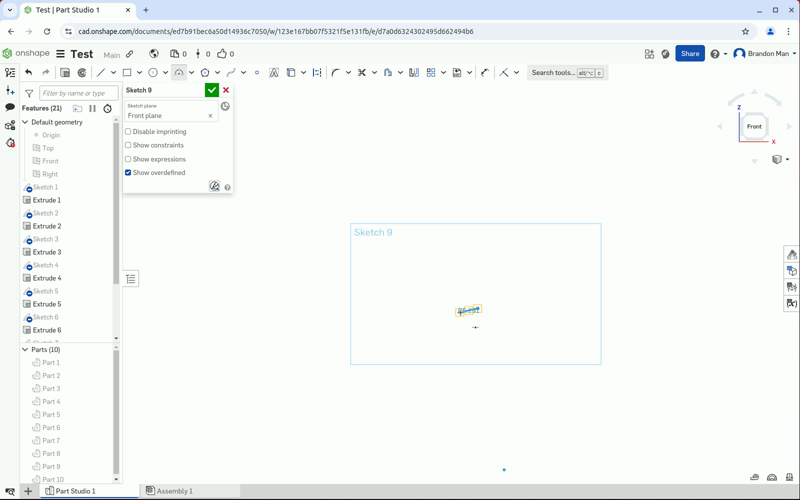
scroll(-6)
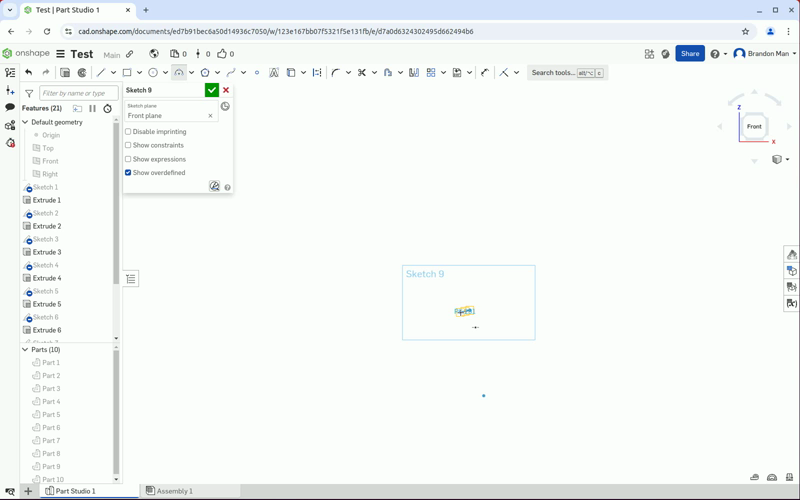
scroll(-6)
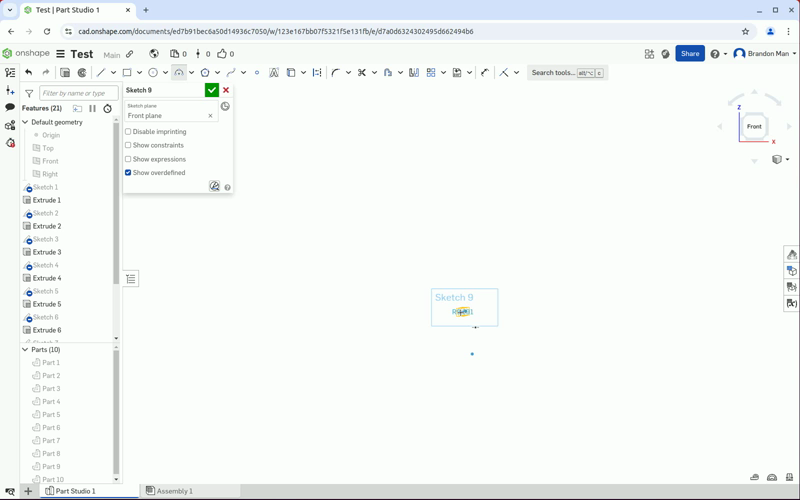
key_down(shift)
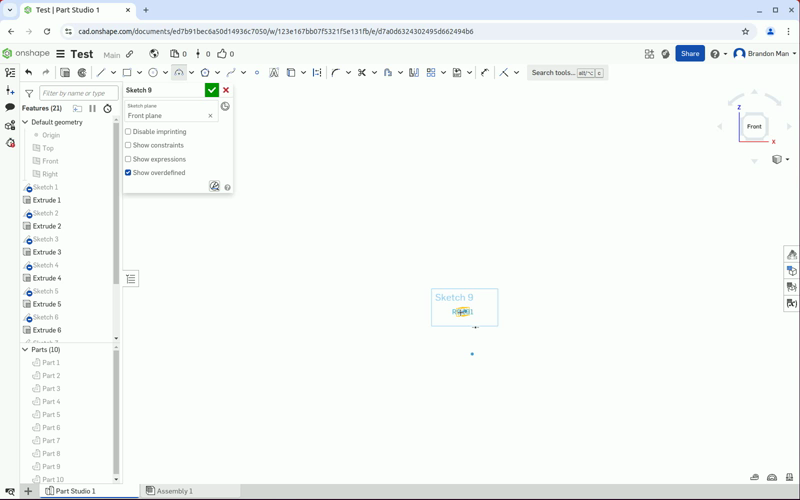
mouse_move(454, 252)
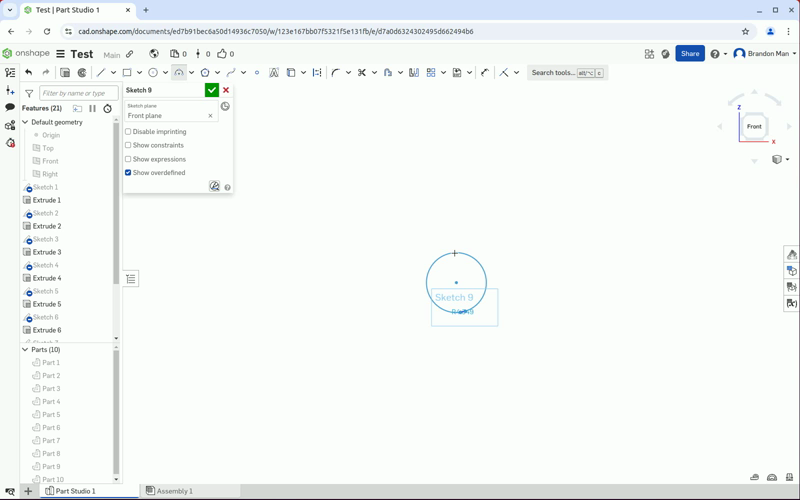
scroll(6)
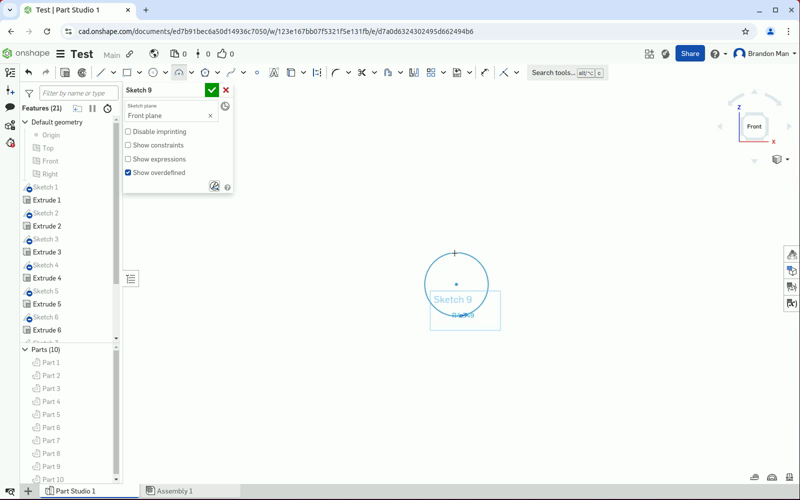
scroll(6)
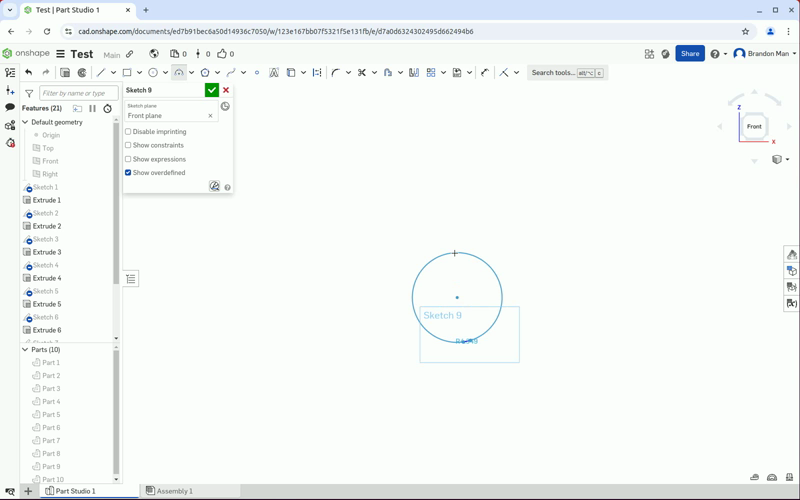
scroll(6)
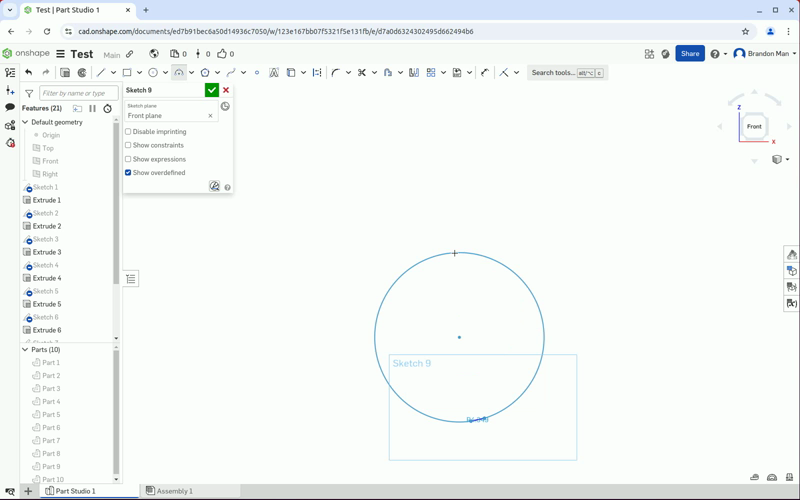
scroll(6)
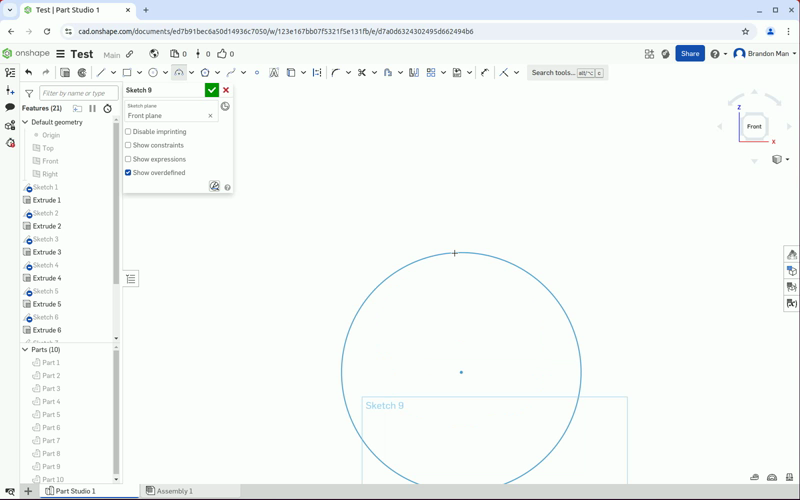
scroll(6)
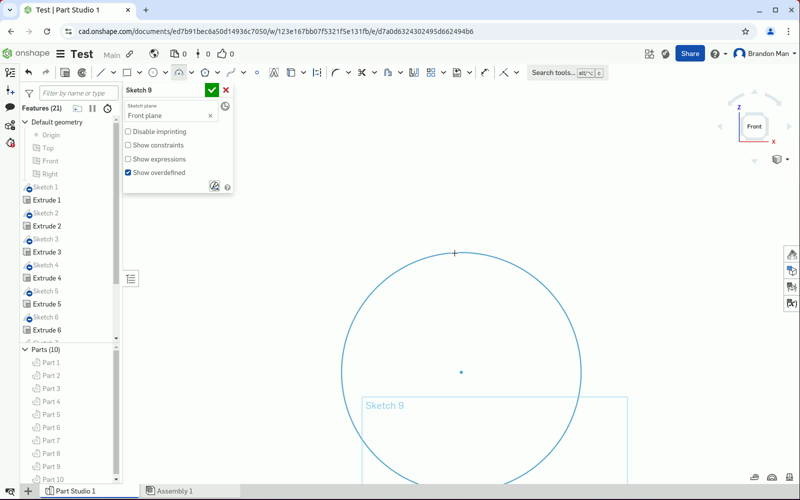
scroll(6)
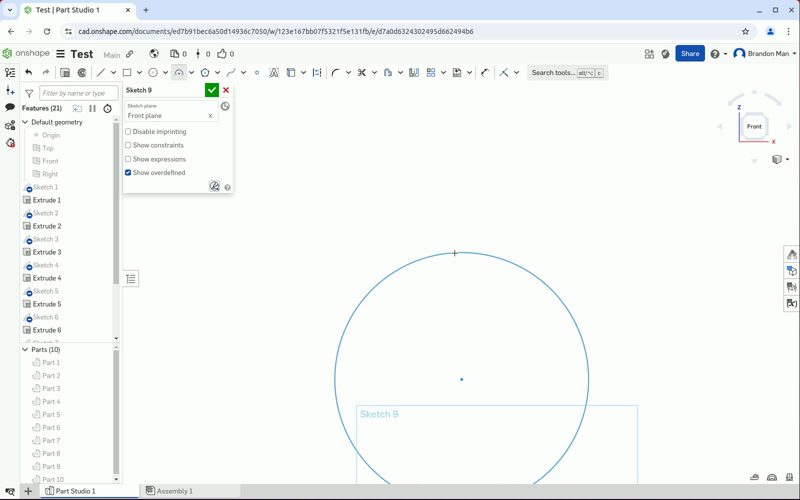
scroll(6)
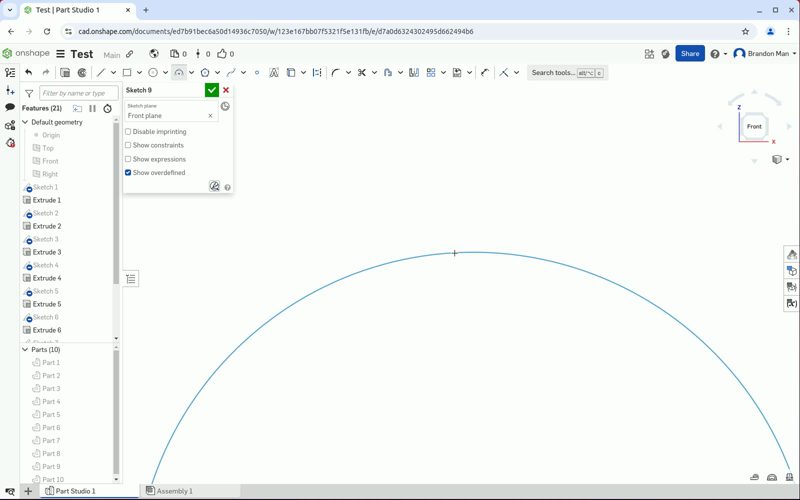
click(454, 252)
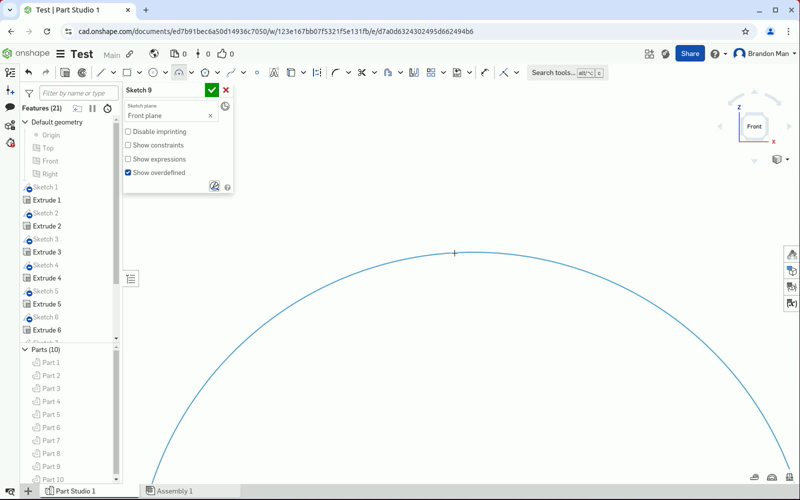
scroll(-6)
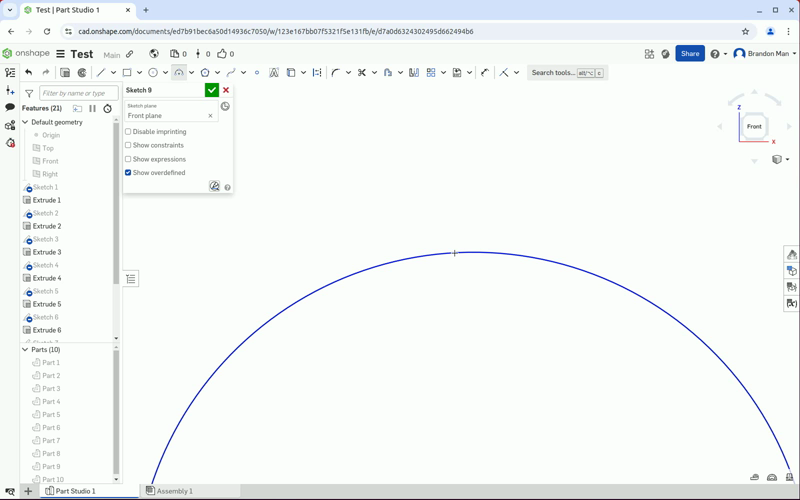
scroll(-6)
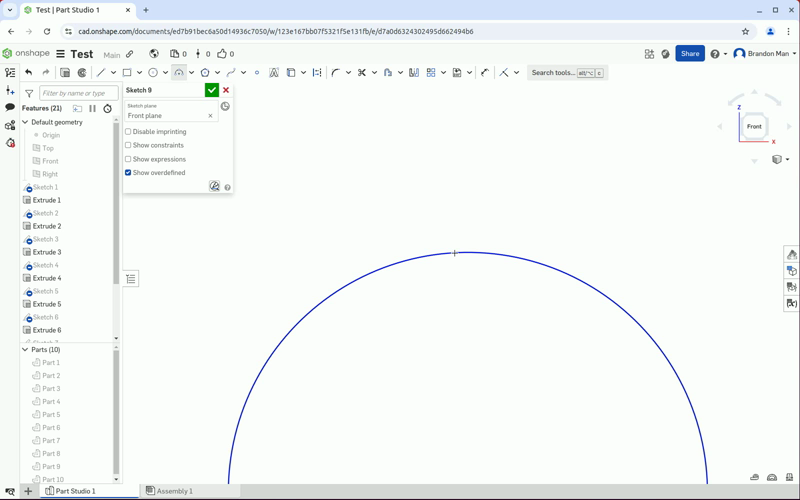
scroll(-6)
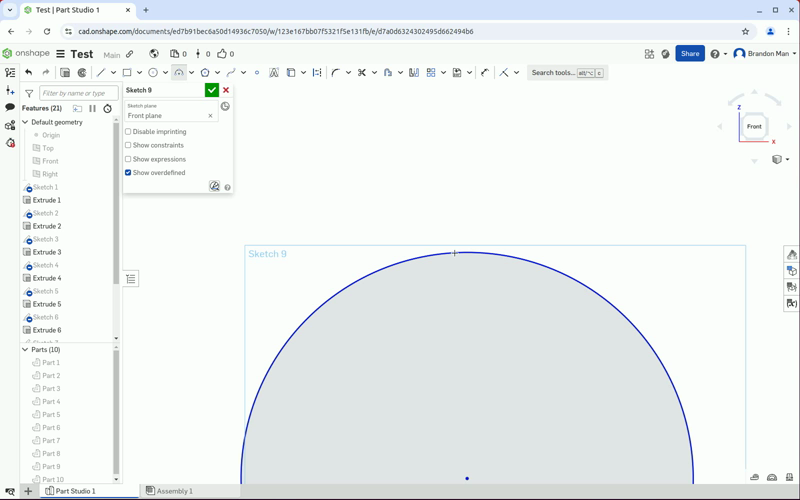
scroll(-6)
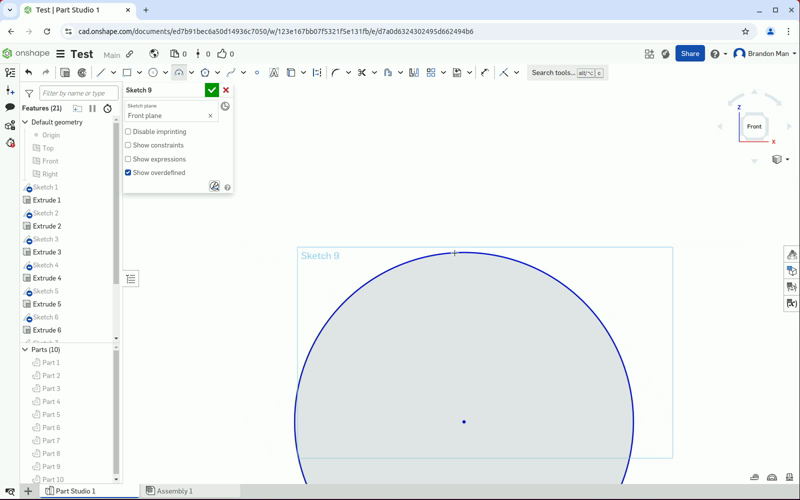
scroll(-6)
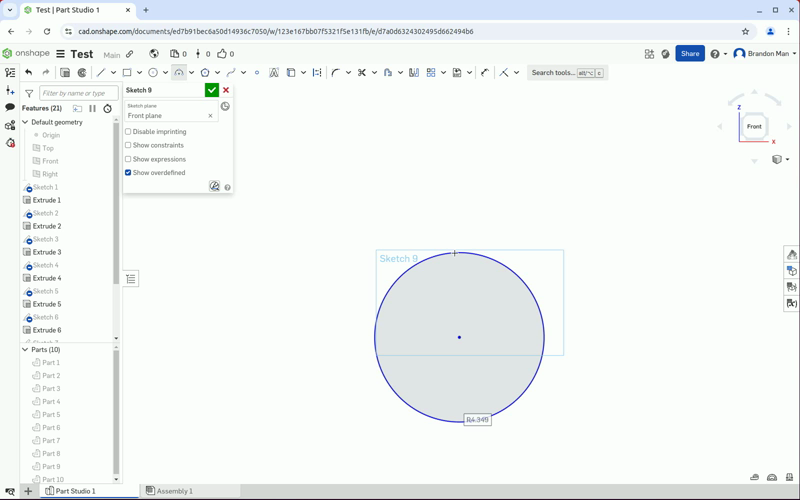
scroll(-6)
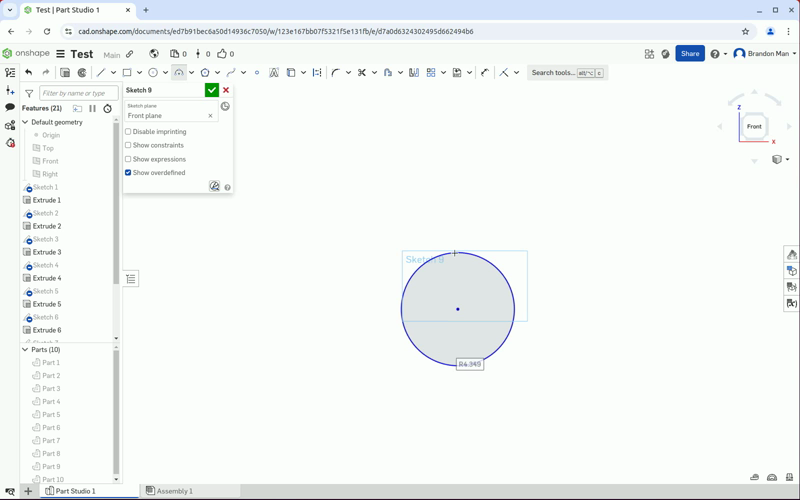
scroll(-6)
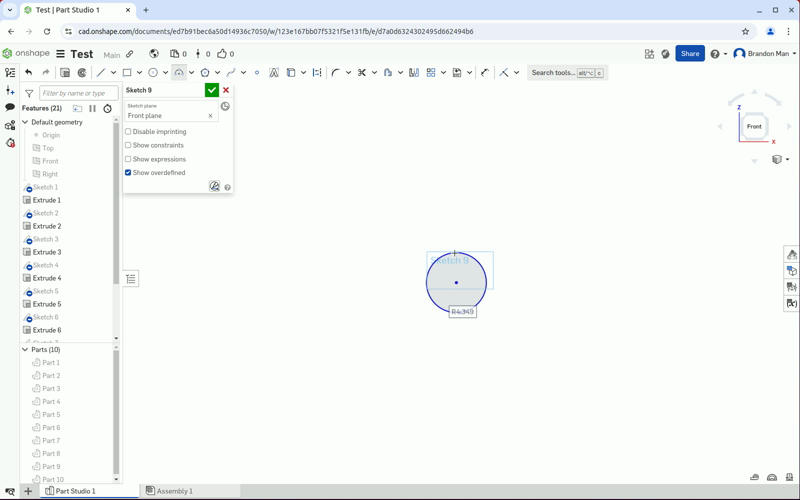
key_up(shift)
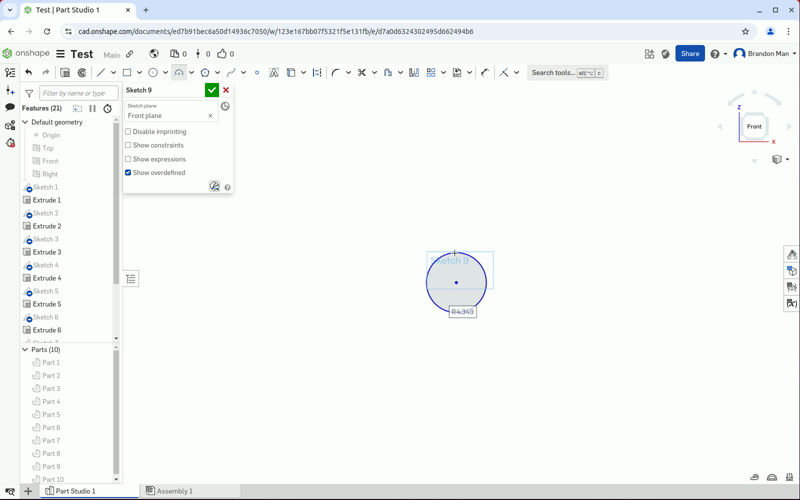
key(esc)
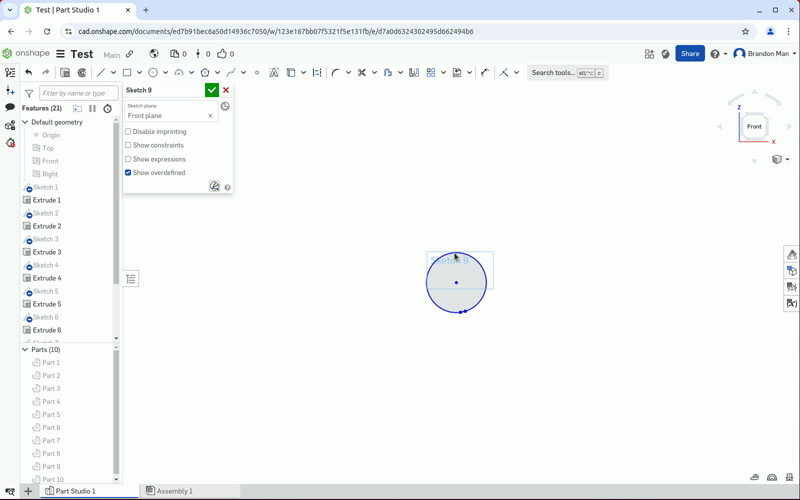
mouse_move(448, 260)
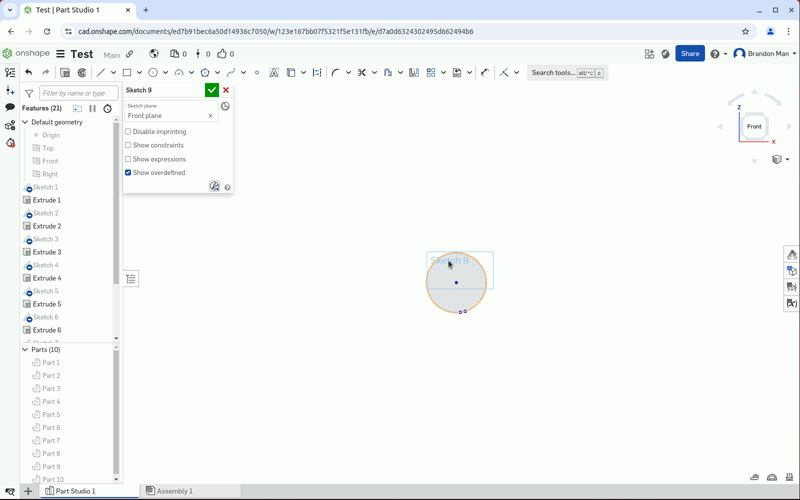
click(448, 260)
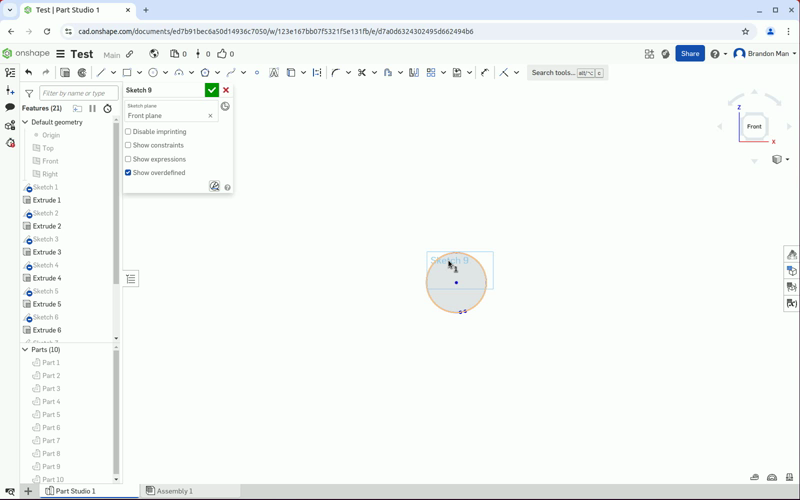
mouse_move(69, 352)
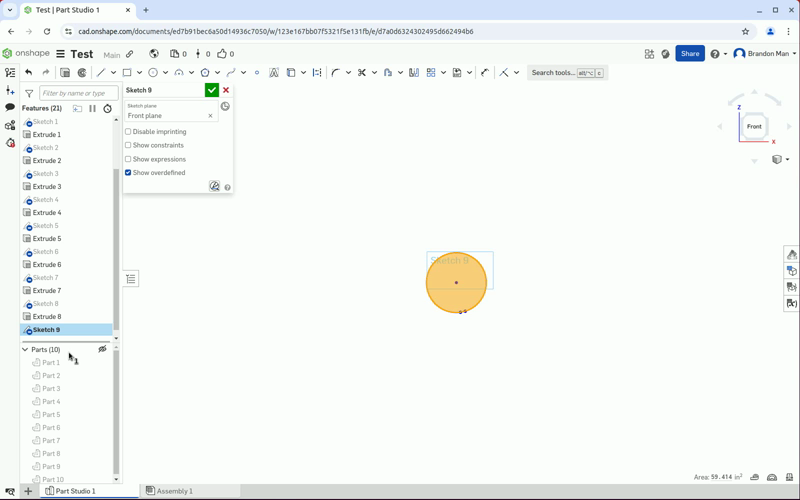
key(shift+y)
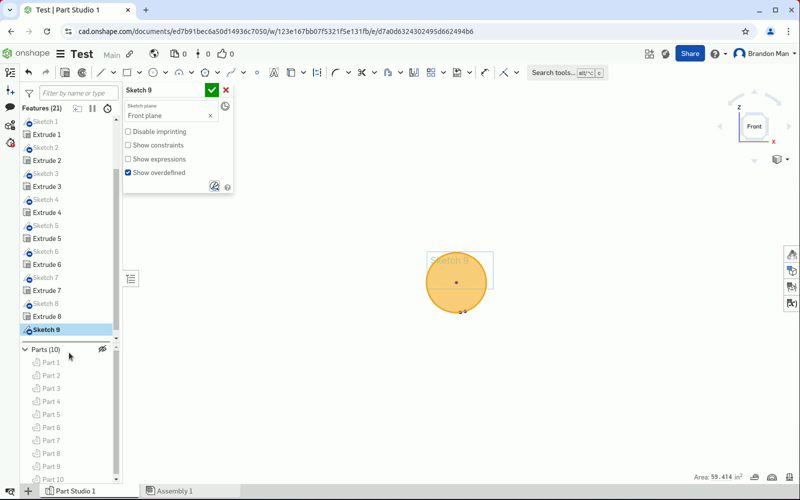
key(shift+e)
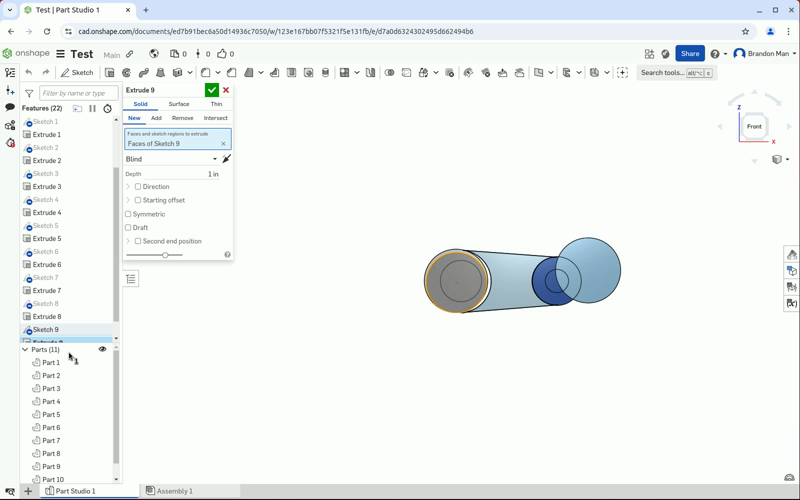
mouse_move(143, 106)
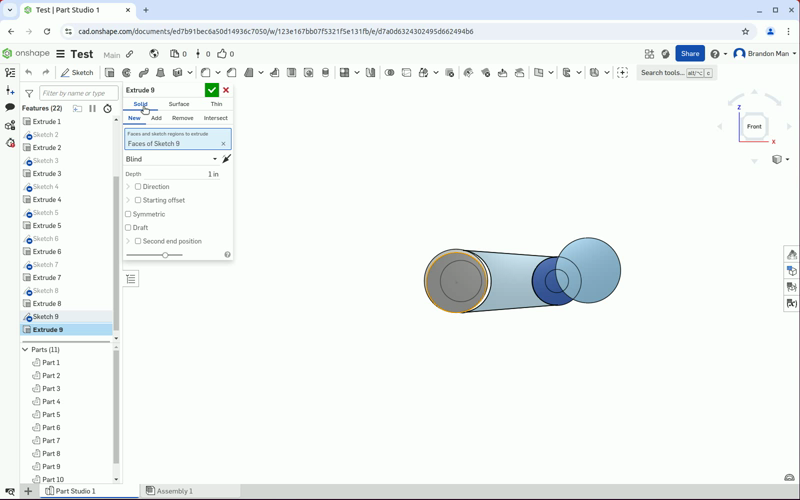
click(143, 106)
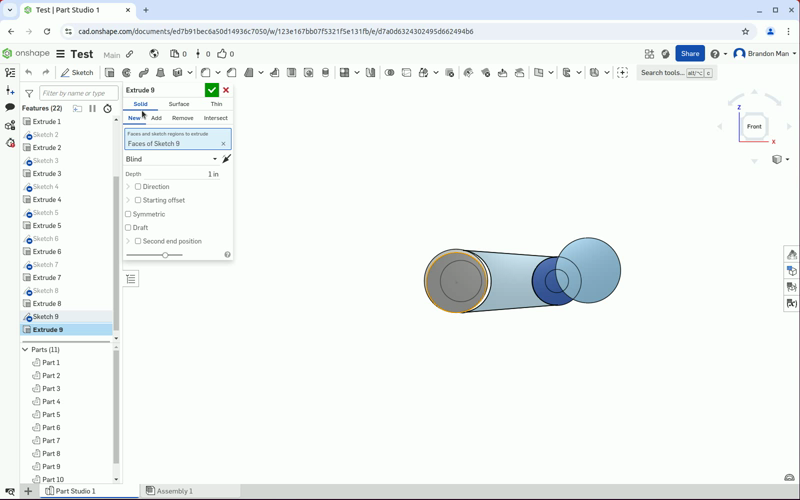
mouse_move(137, 120)
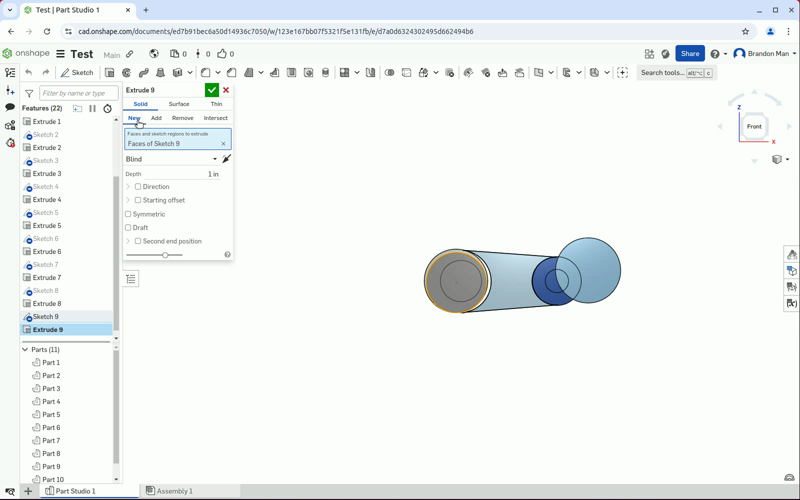
click(137, 120)
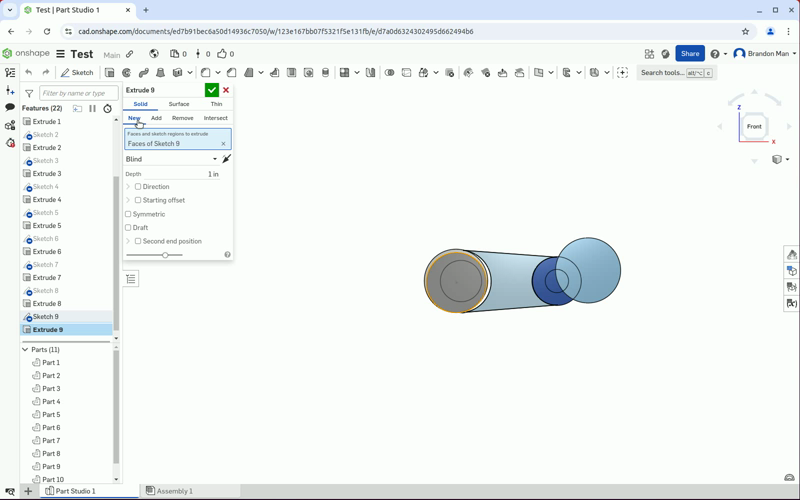
key(tab, 4)
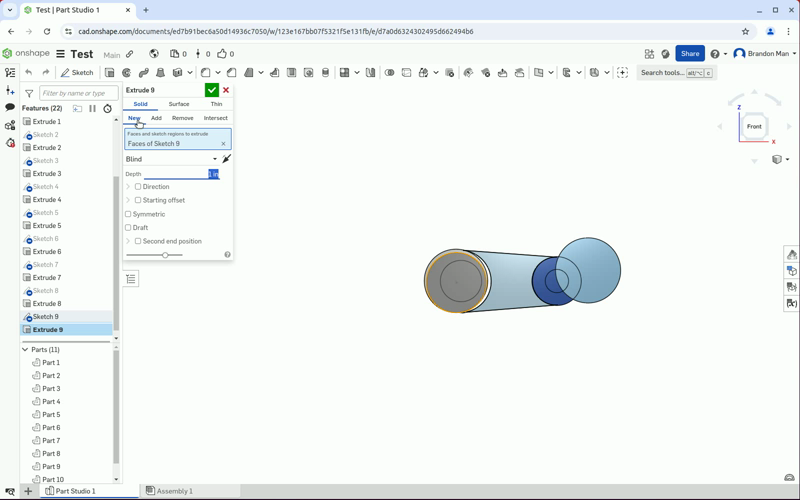
text(2.889)
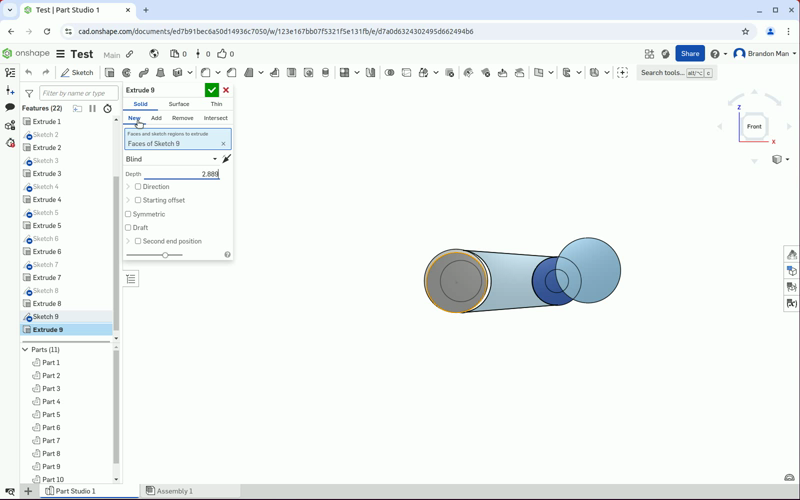
key(enter)
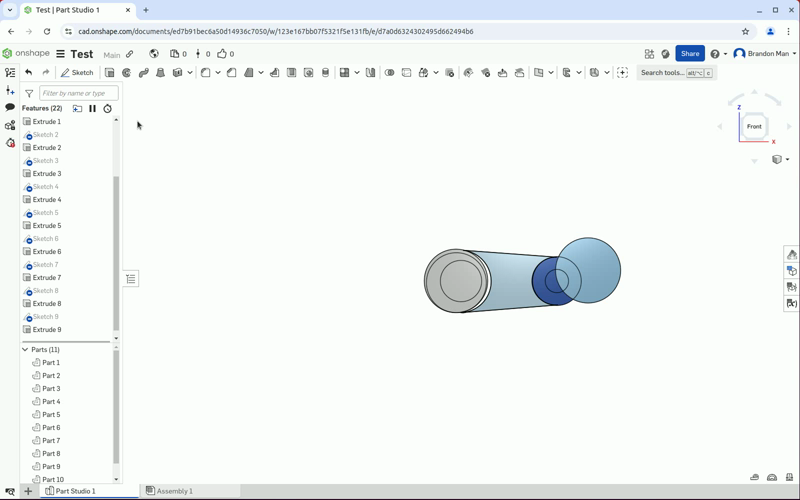
key(shift+h)
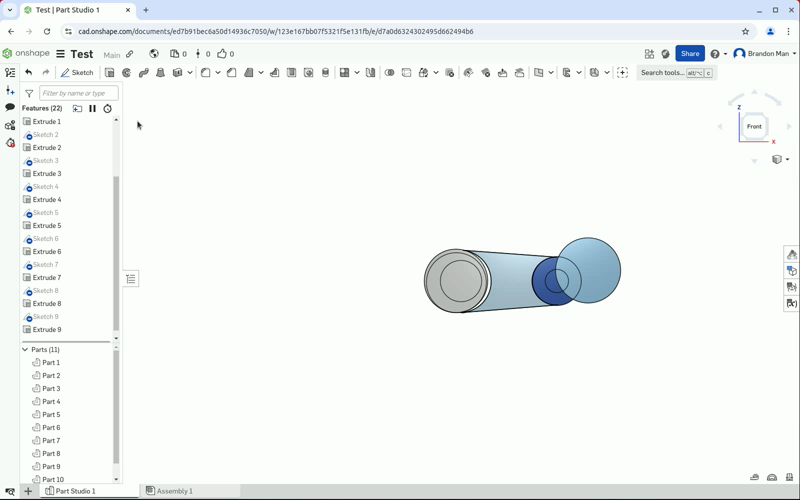
key(shift+h)
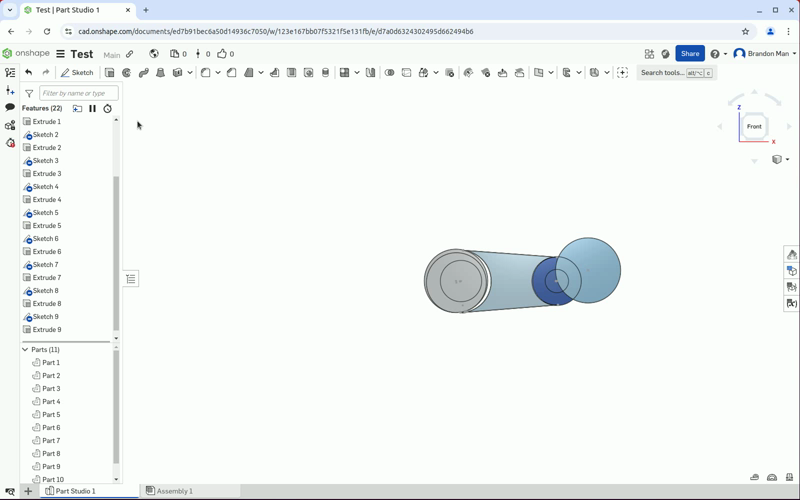
key(shift+7)
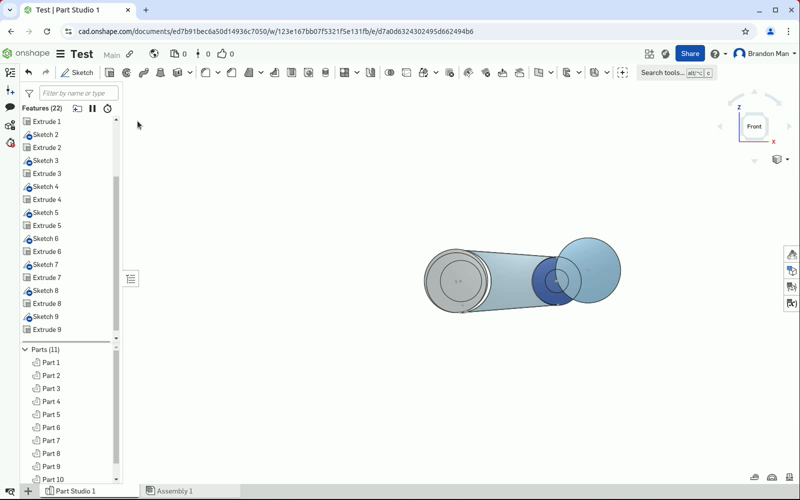
key(left, 2)
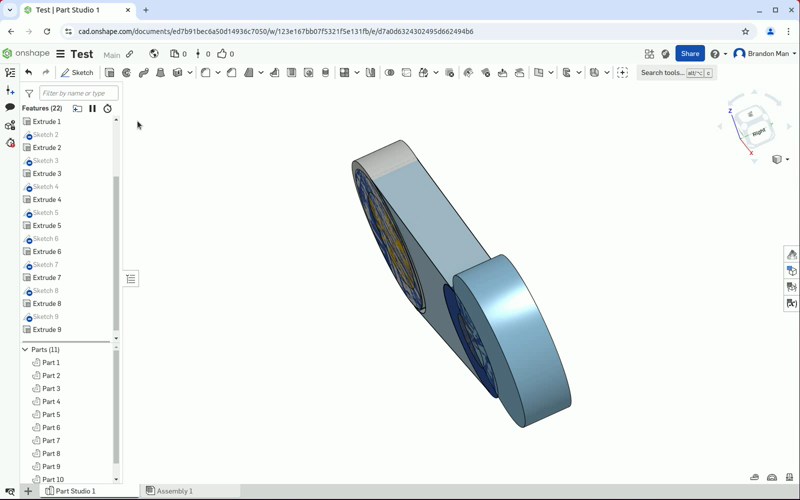
key(down, 2)
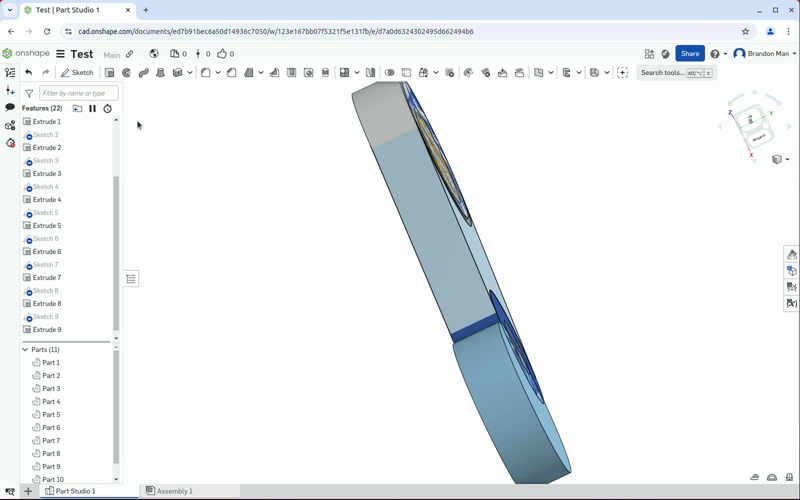
key(up, 2)
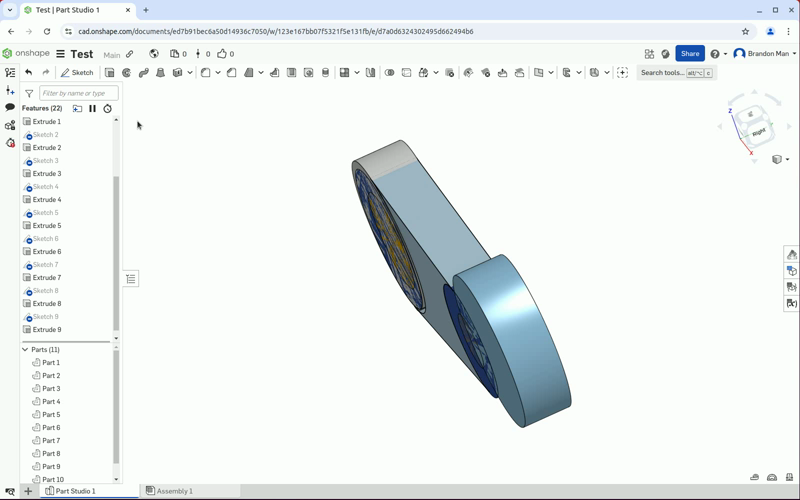
key(right, 2)
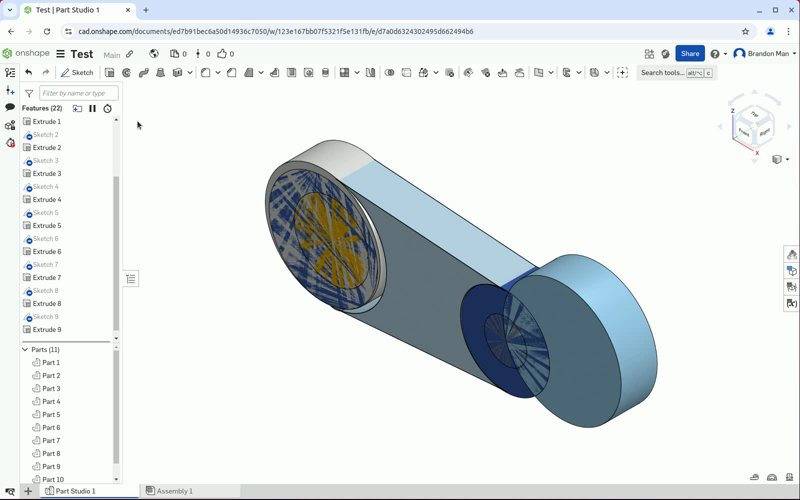
mouse_move(69, 111)
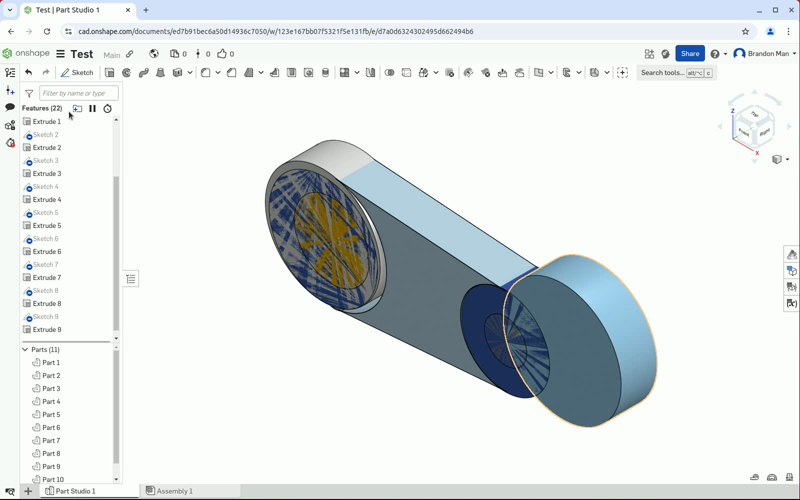
click(69, 111)